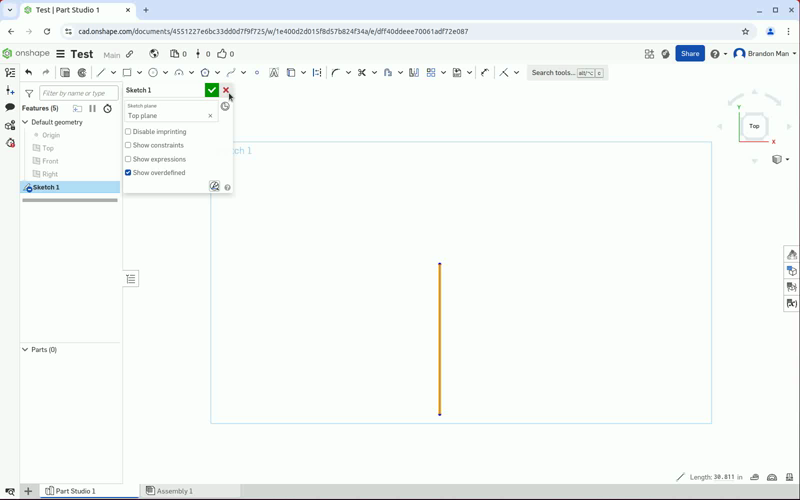
key(shift+h)
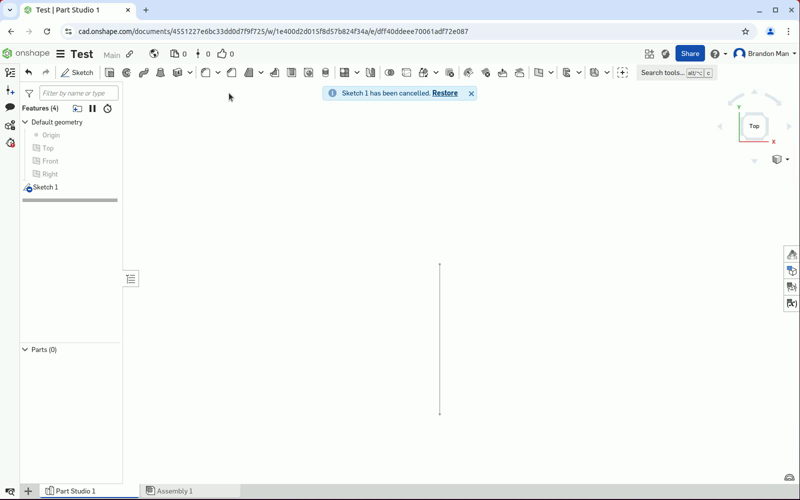
mouse_move(73, 352)
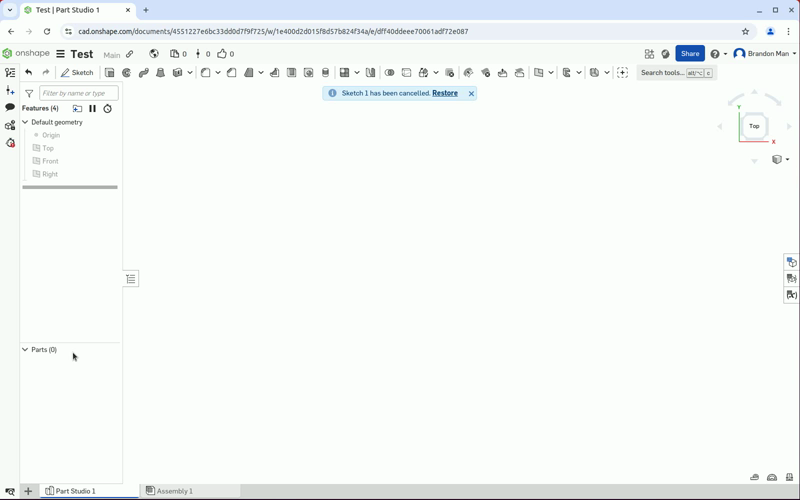
key(y)
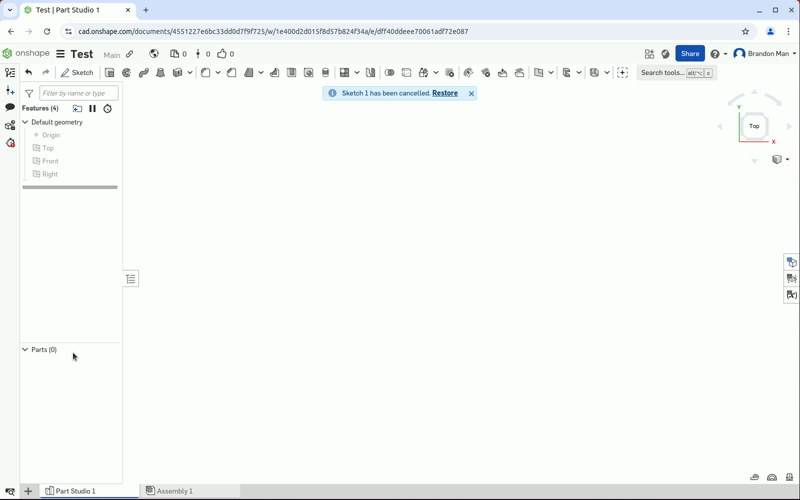
key(shift+p)
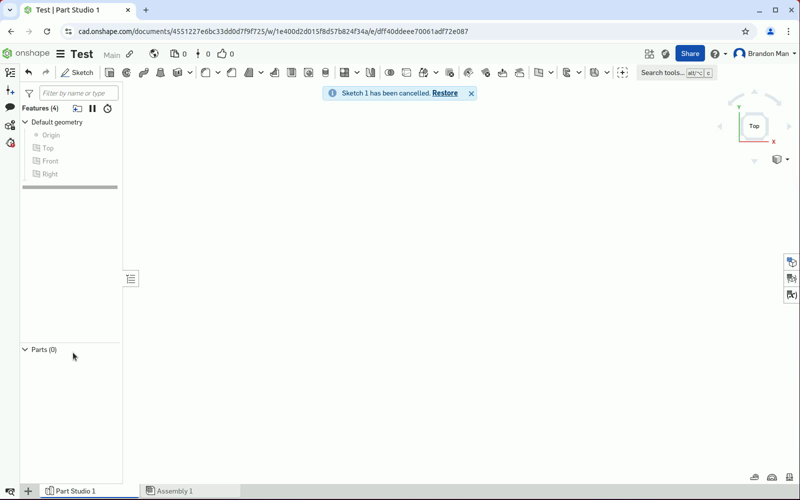
key(space)
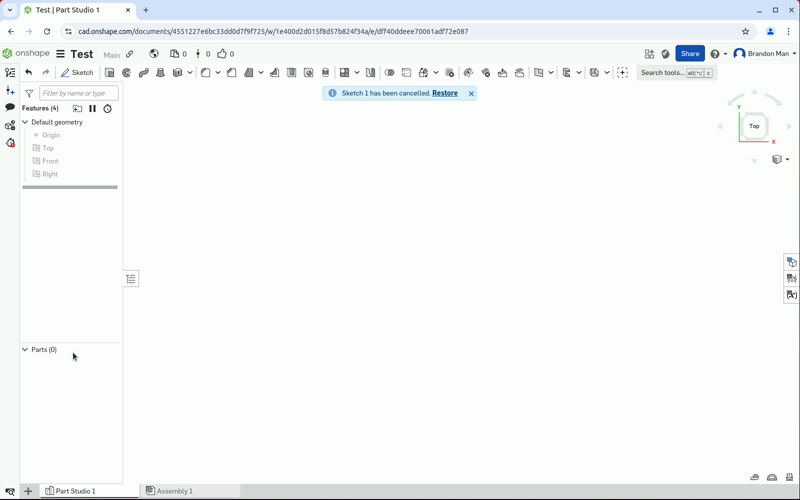
key_down(shift)
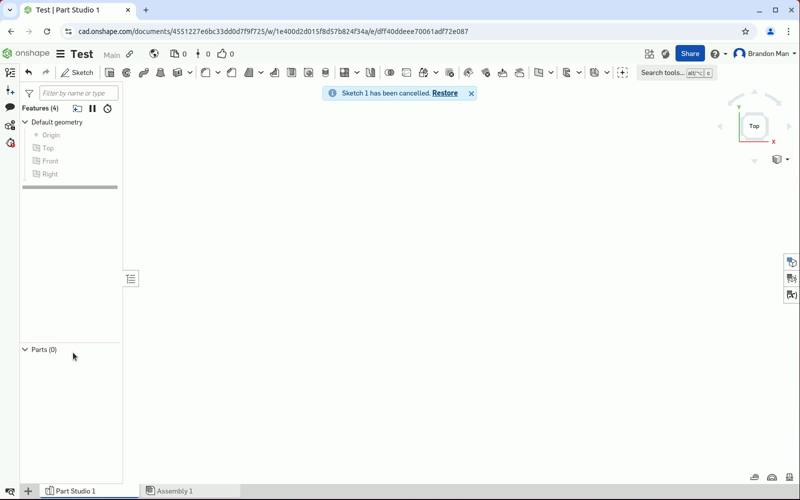
key(up)
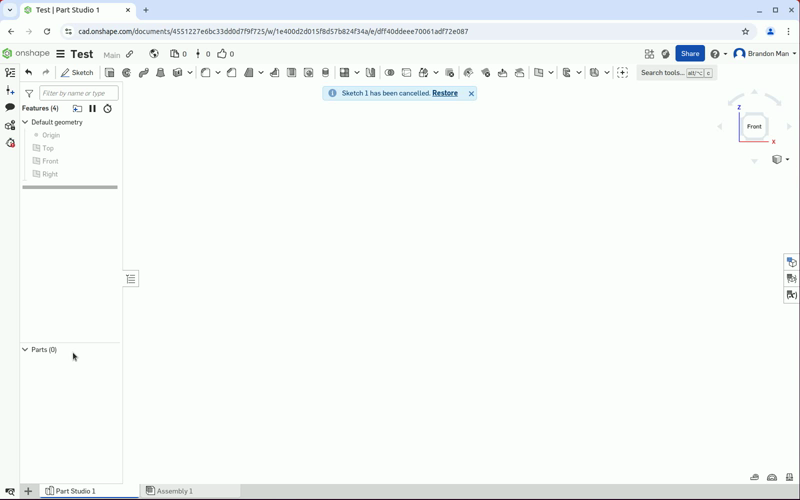
key_up(shift)
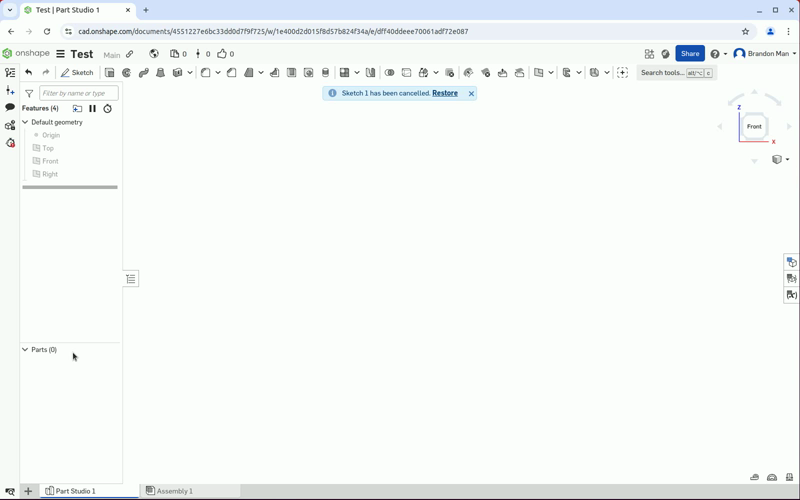
mouse_move(73, 352)
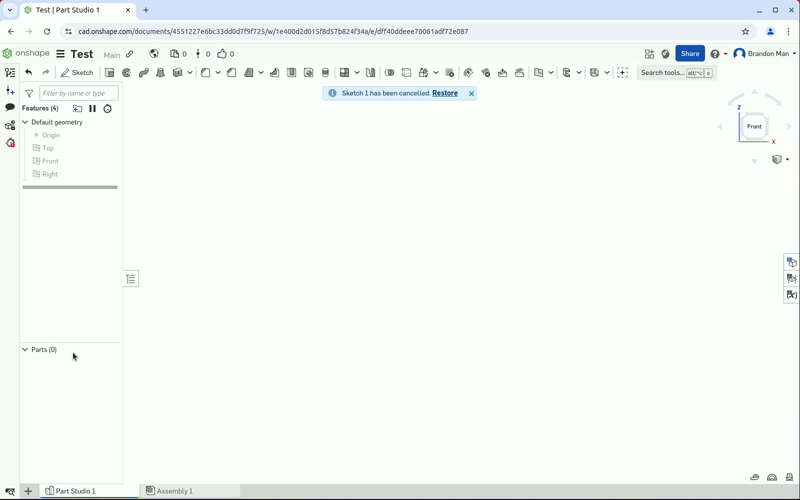
key(shift+y)
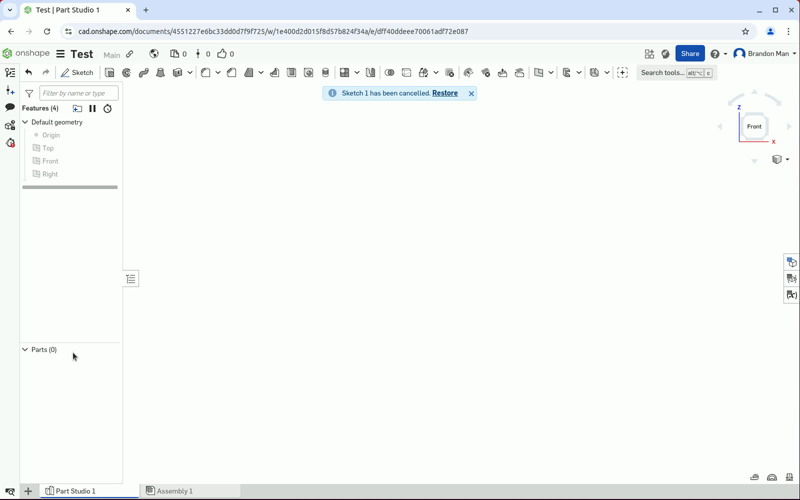
key(shift+s)
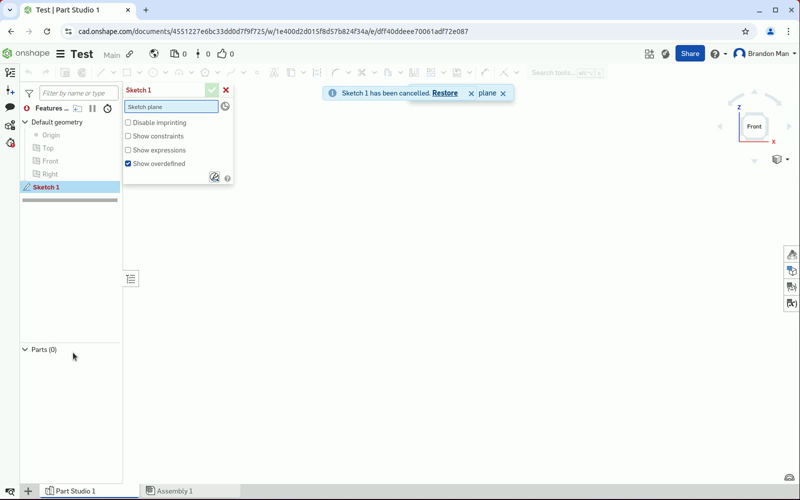
mouse_move(73, 163)
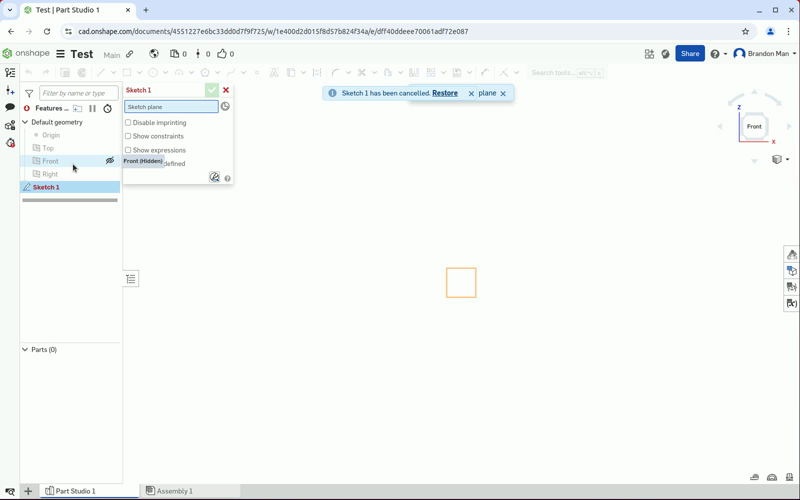
click(73, 163)
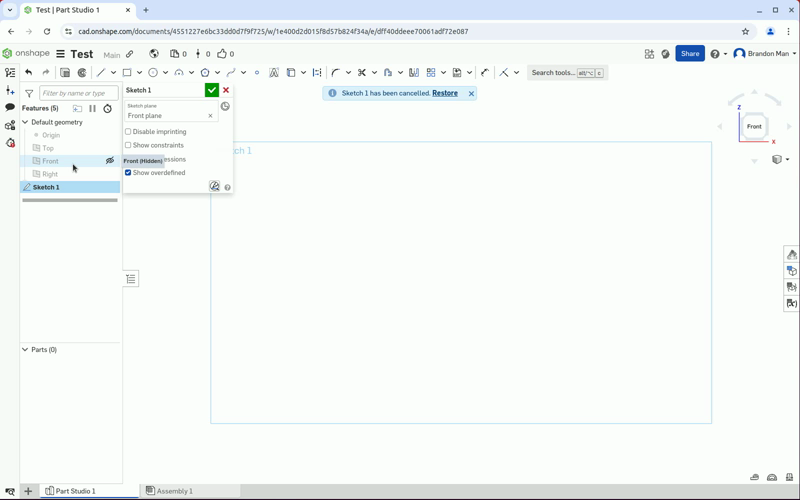
mouse_move(73, 352)
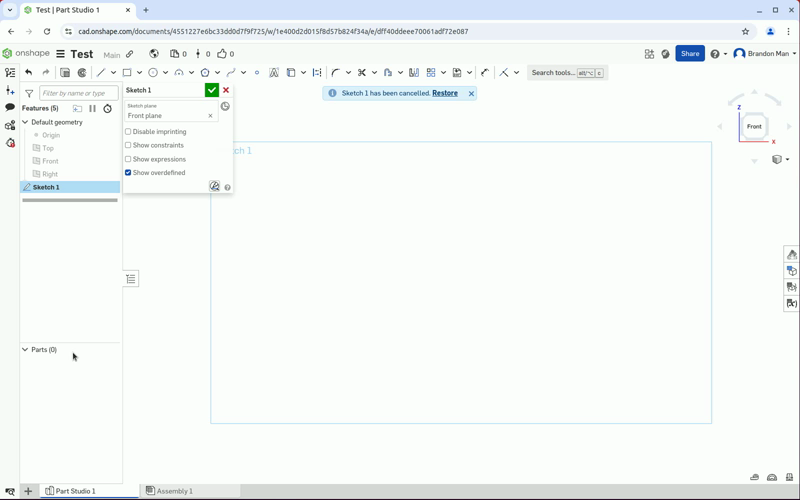
key(y)
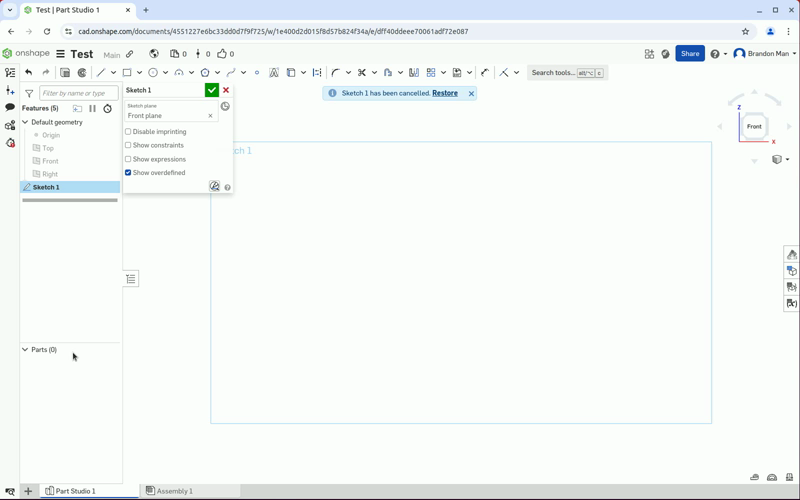
key(l)
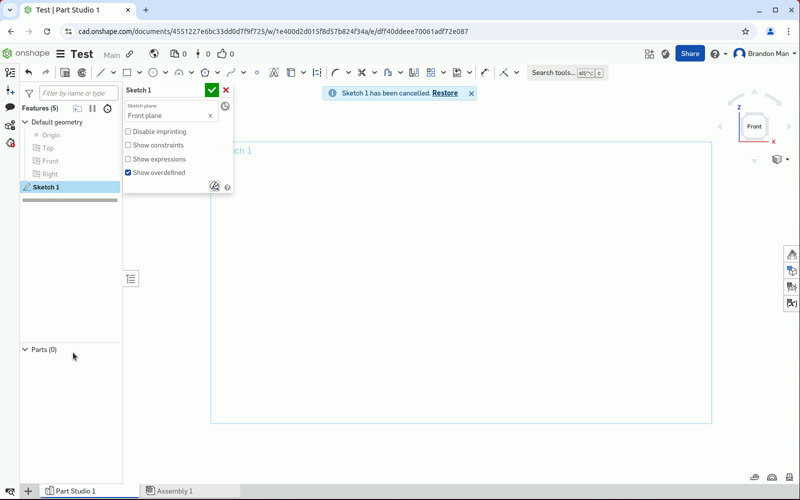
key_down(shift)
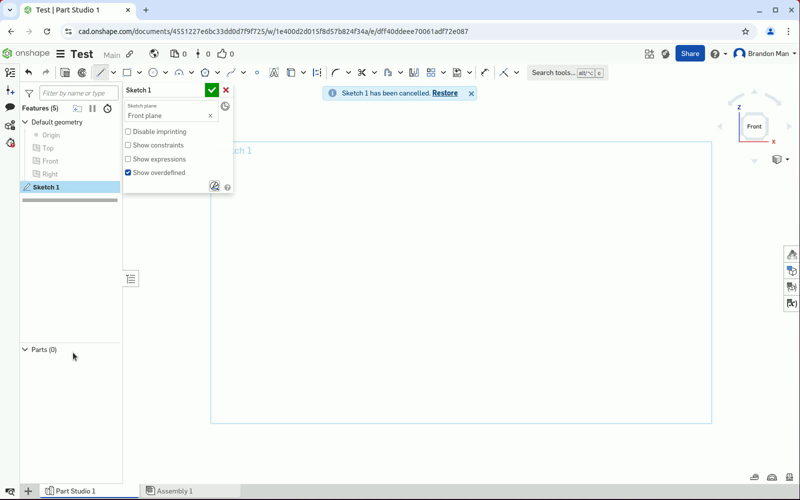
mouse_move(460, 282)
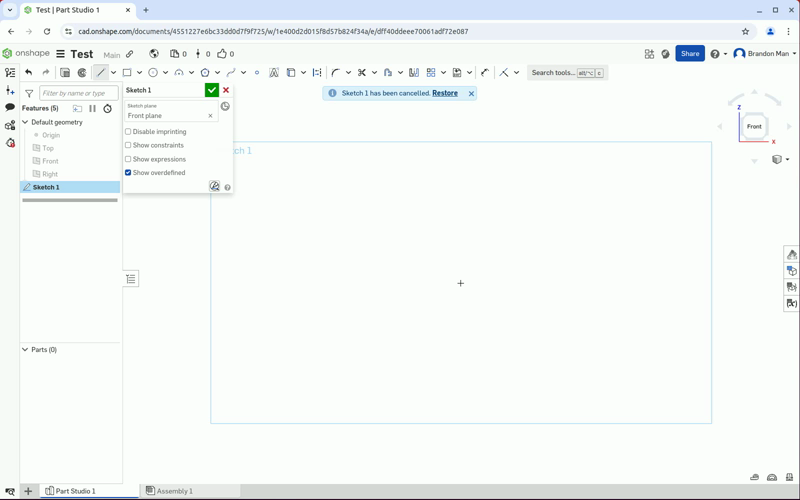
click(460, 282)
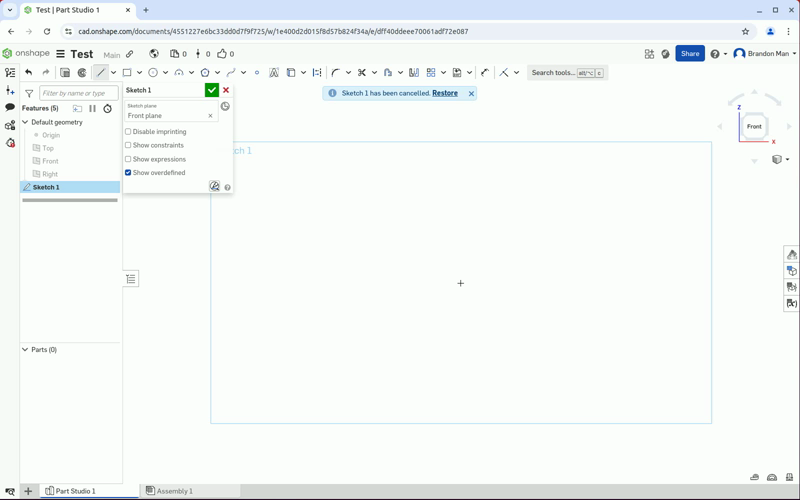
key_up(shift)
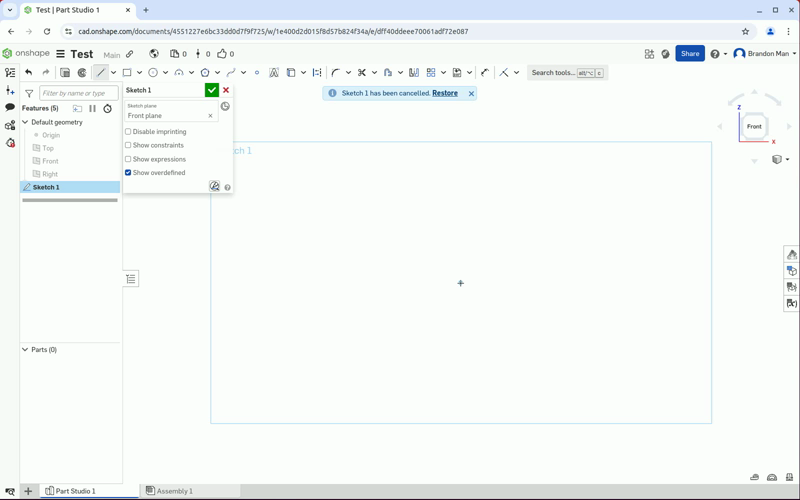
key_down(shift)
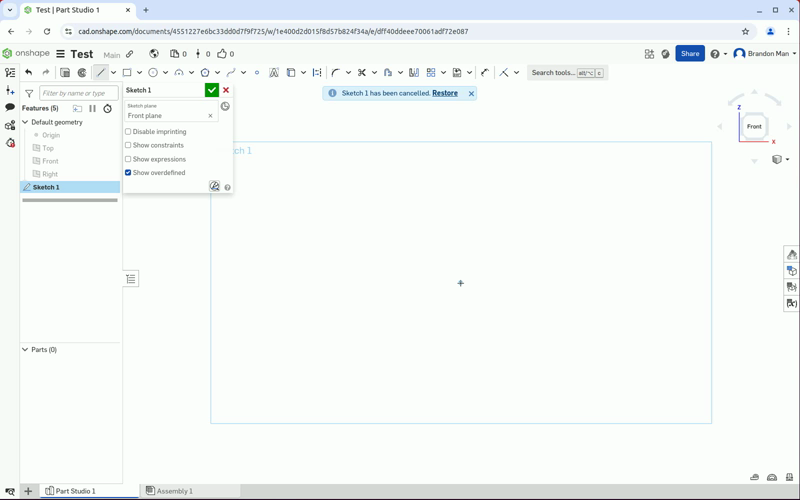
mouse_move(573, 282)
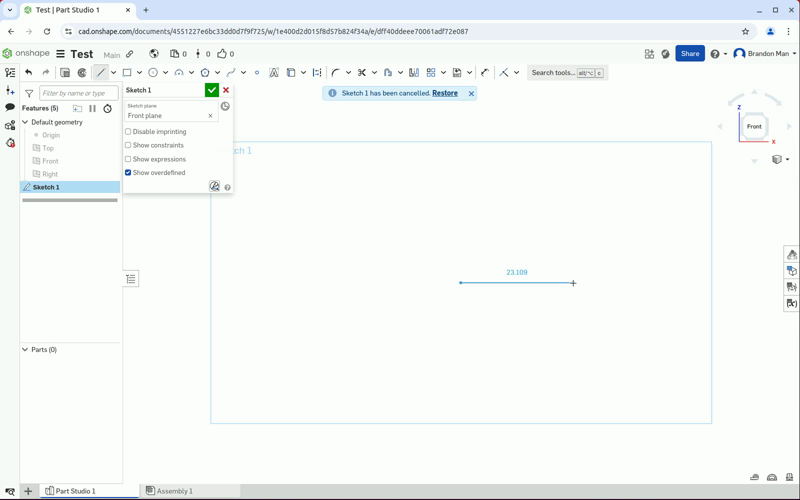
click(573, 282)
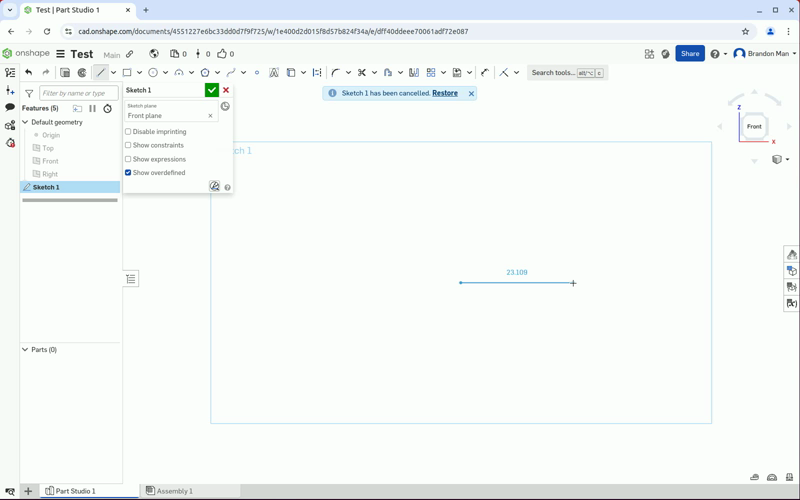
key_up(shift)
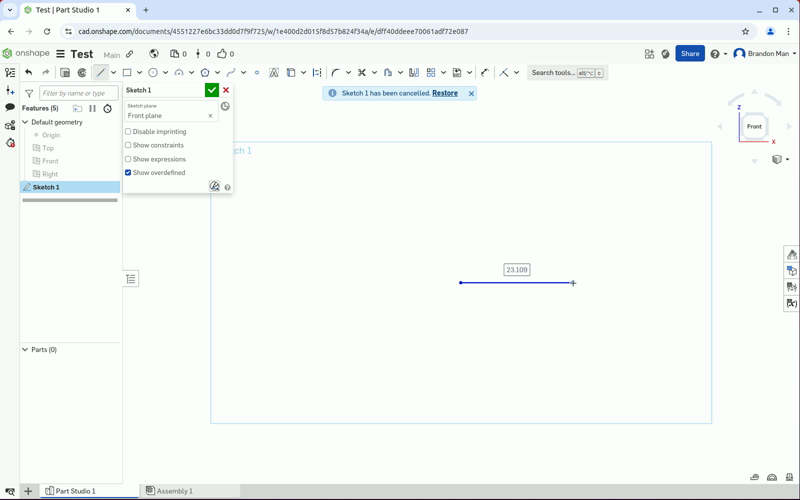
key_down(shift)
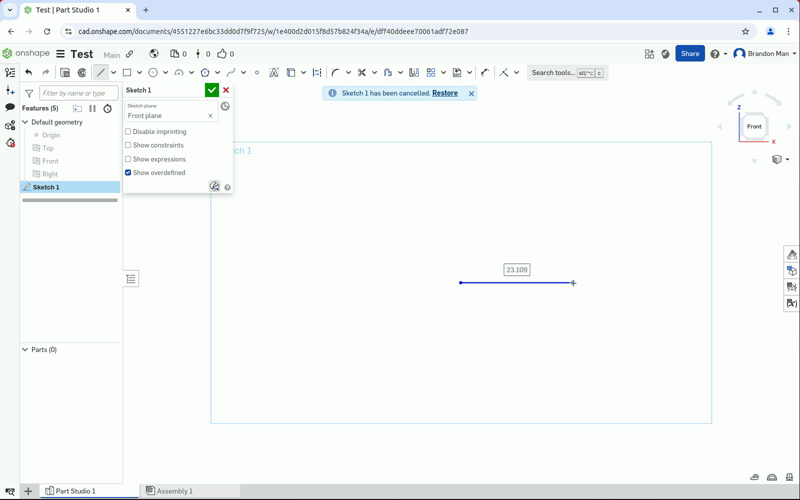
mouse_move(589, 282)
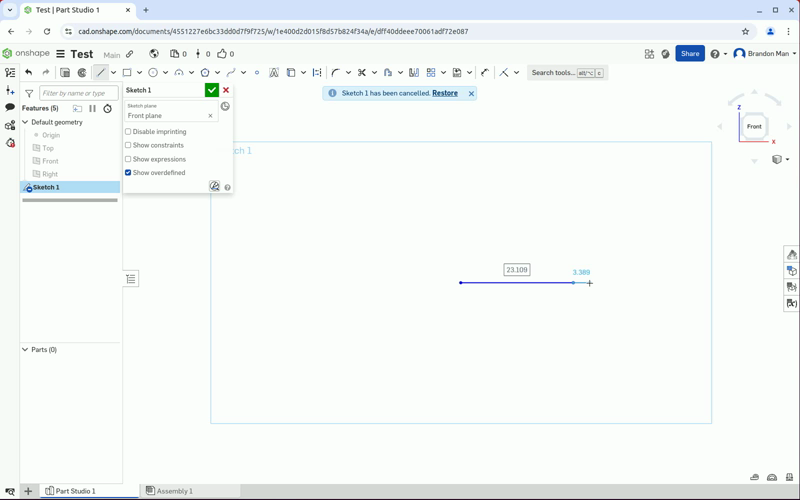
mouse_move(573, 278)
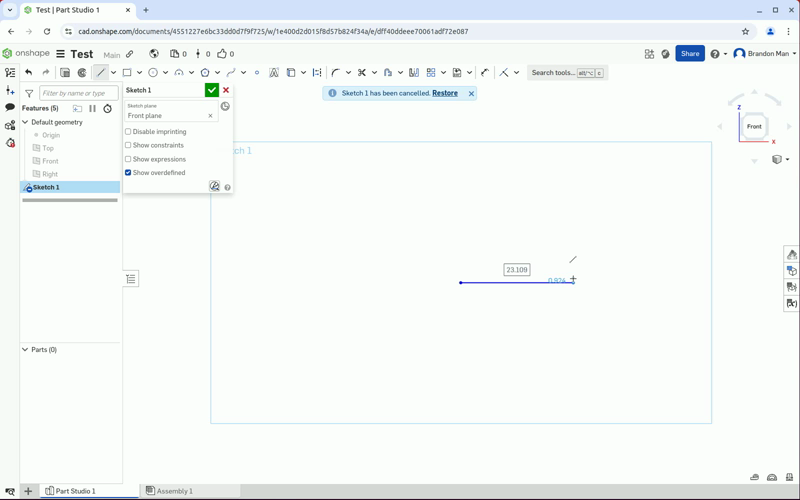
scroll(6)
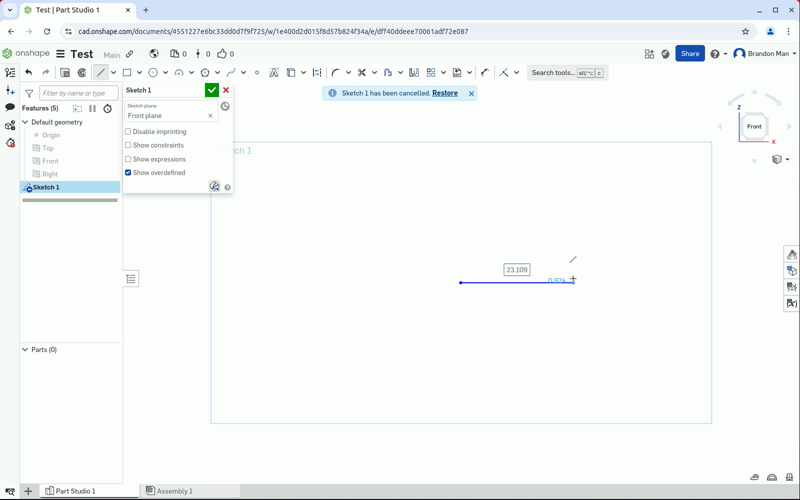
scroll(6)
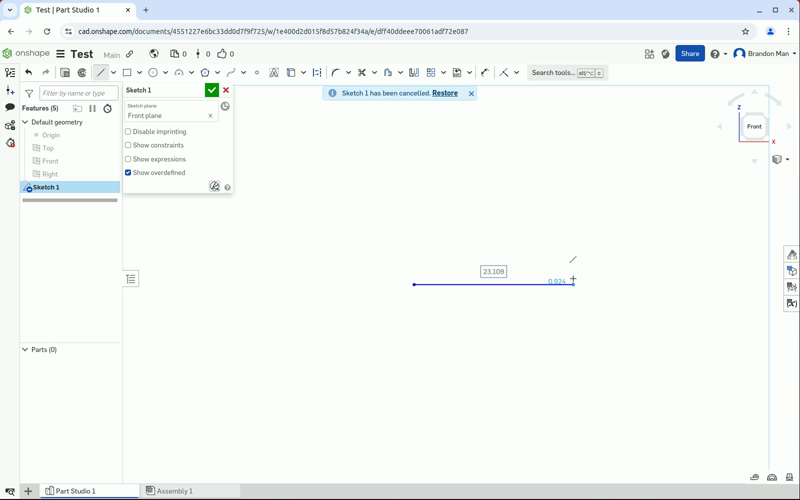
scroll(6)
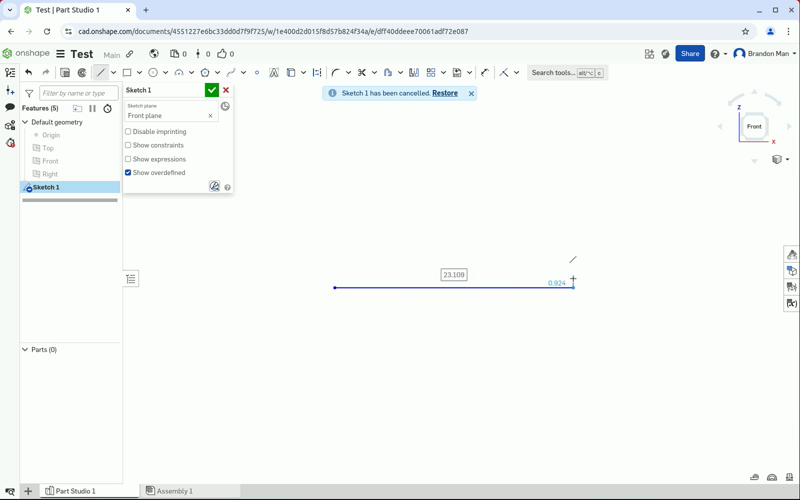
scroll(6)
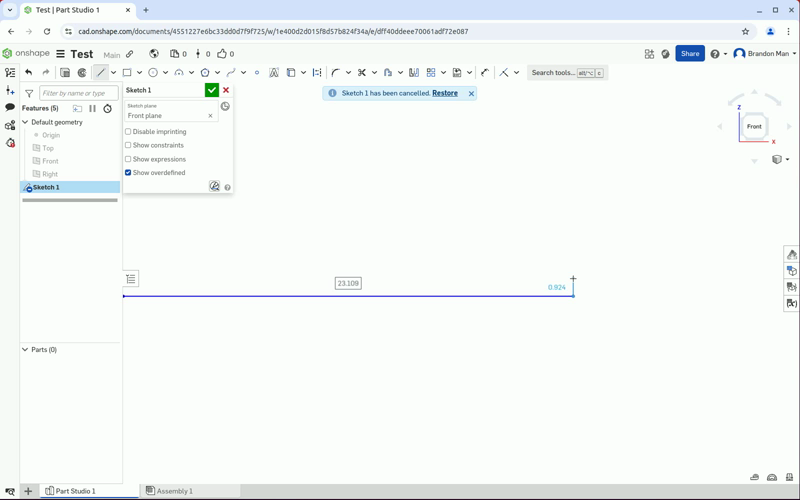
scroll(6)
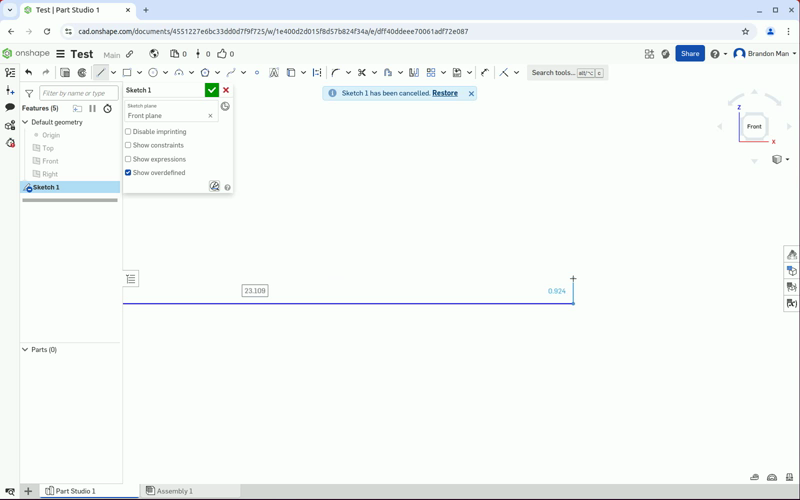
scroll(6)
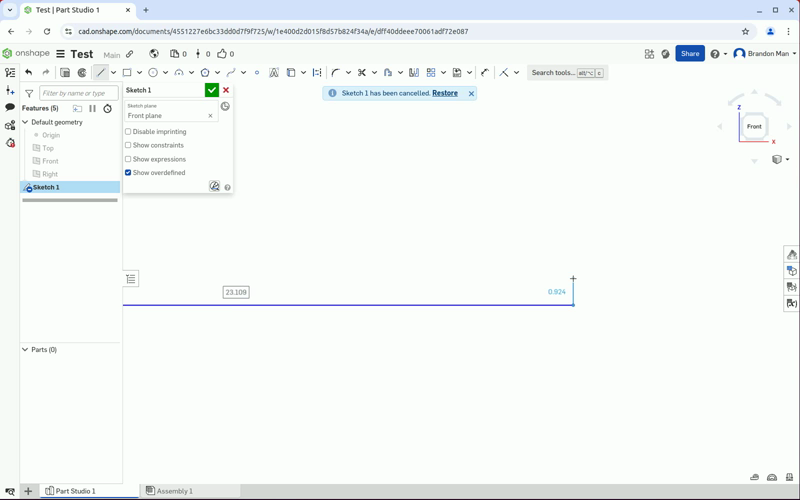
scroll(6)
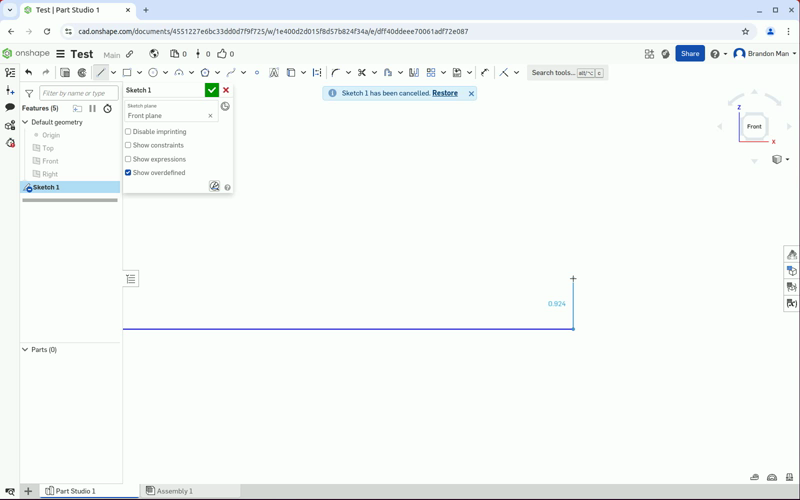
click(573, 278)
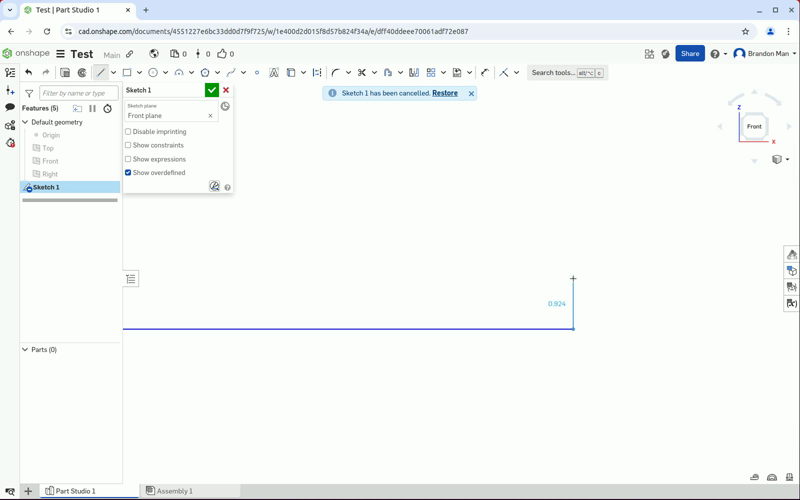
scroll(-6)
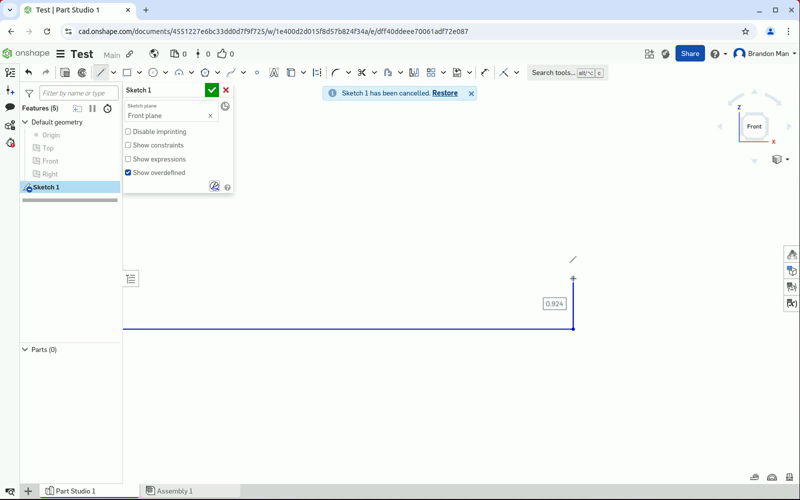
scroll(-6)
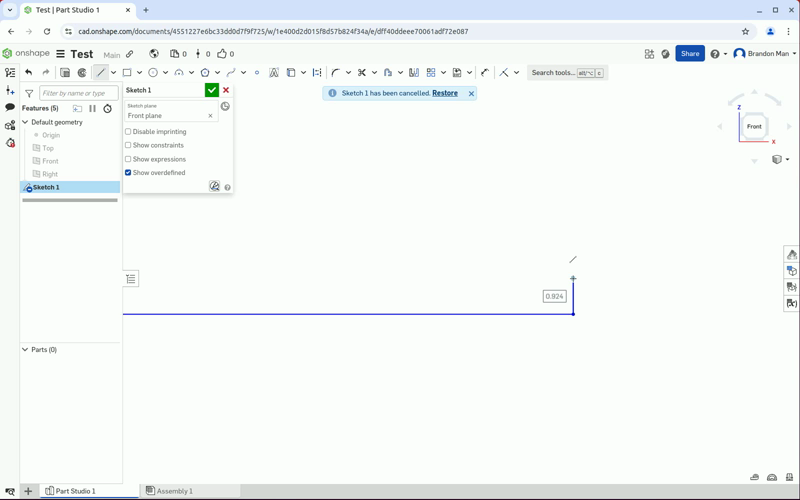
scroll(-6)
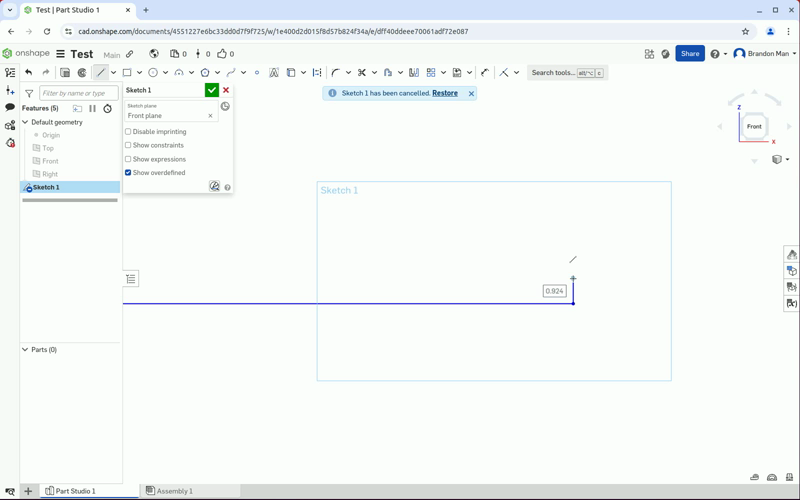
scroll(-6)
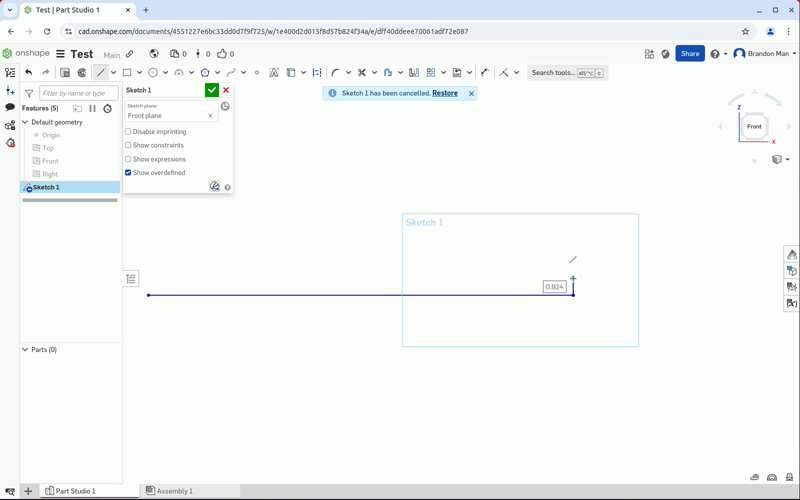
scroll(-6)
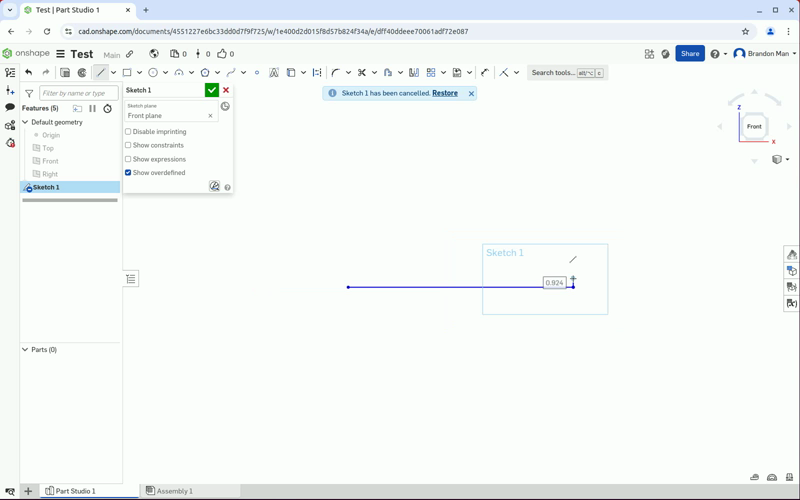
scroll(-6)
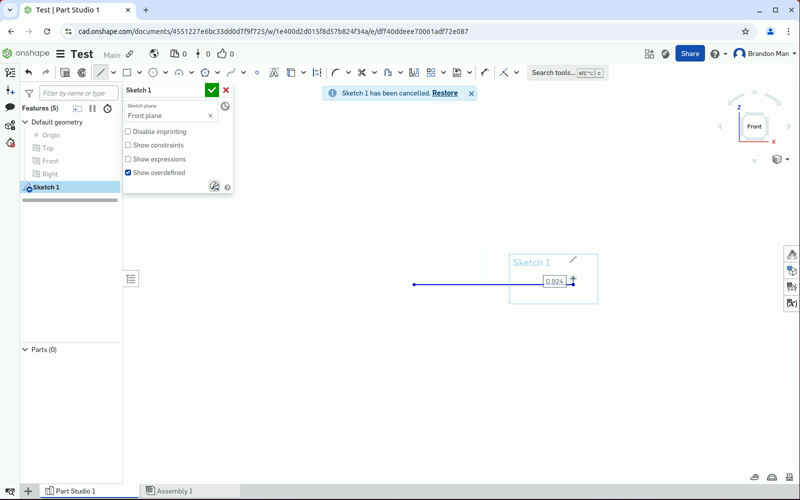
scroll(-6)
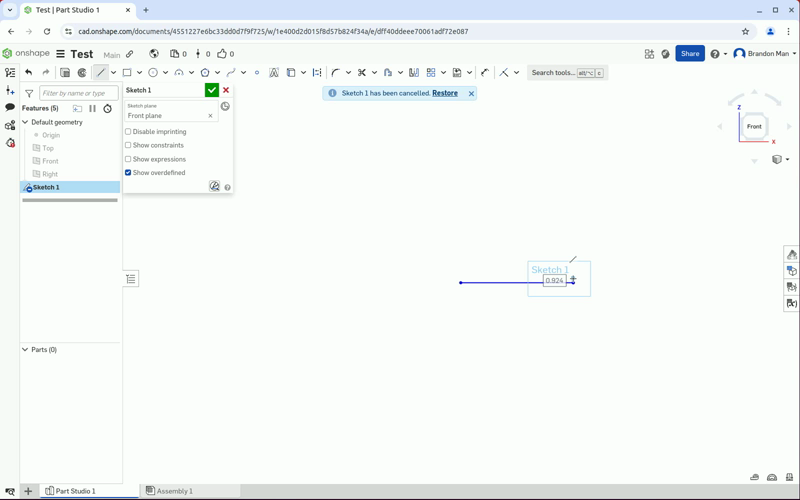
key_up(shift)
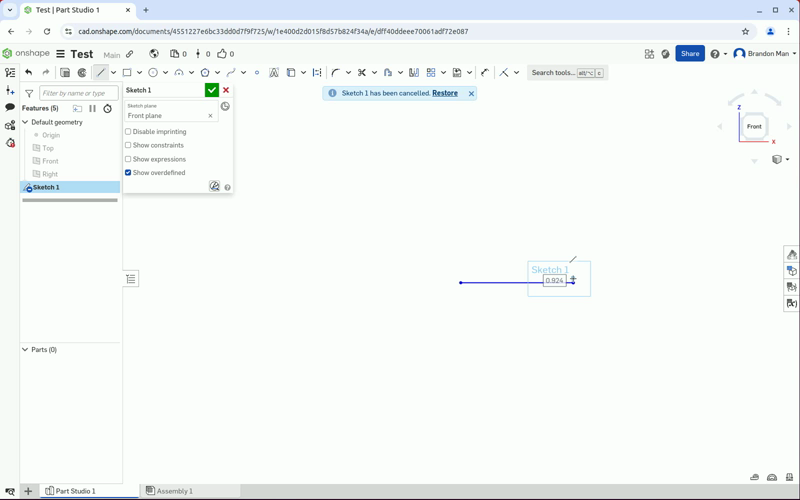
key_down(shift)
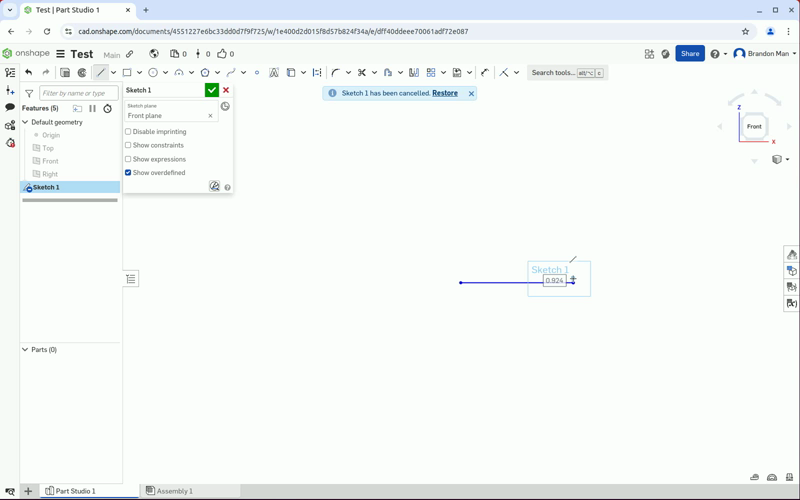
mouse_move(589, 278)
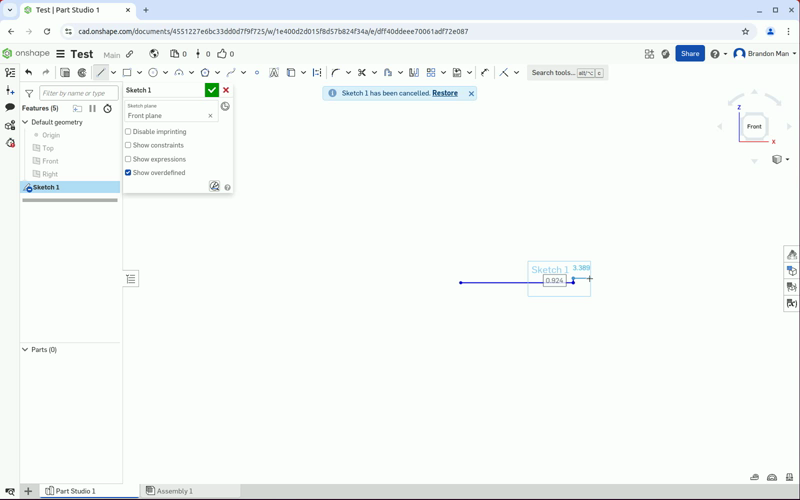
mouse_move(573, 272)
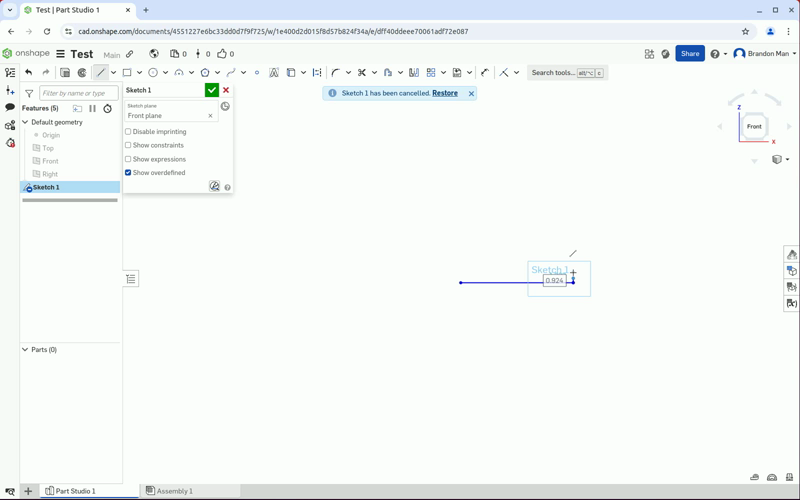
scroll(6)
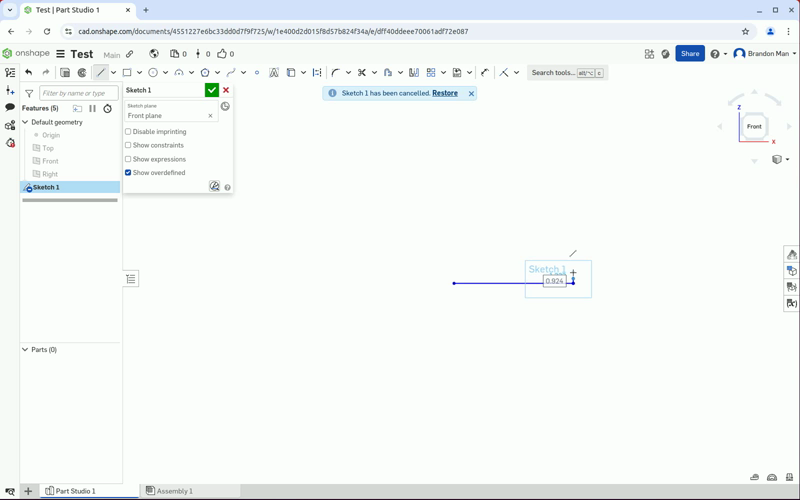
scroll(6)
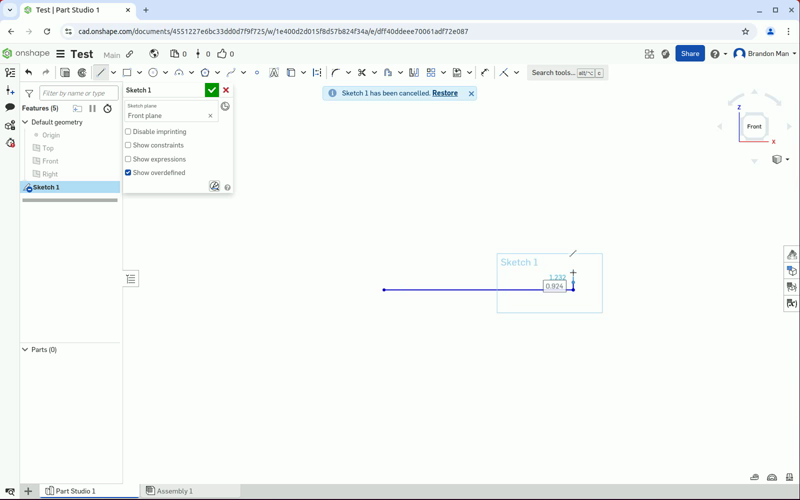
scroll(6)
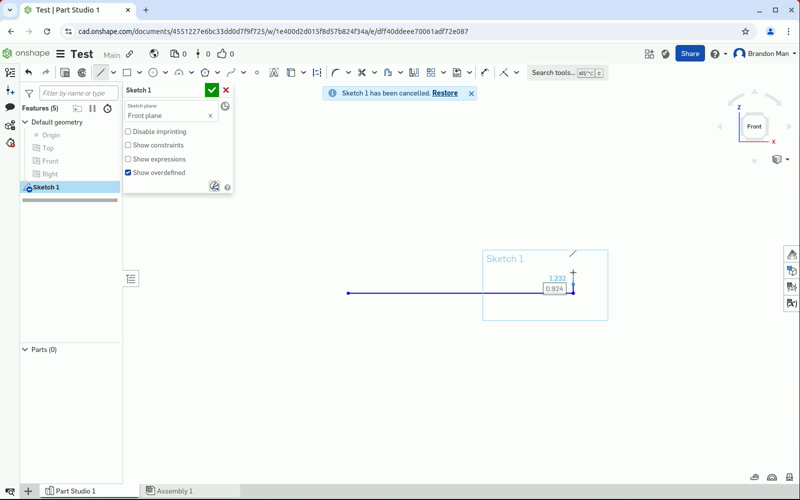
scroll(6)
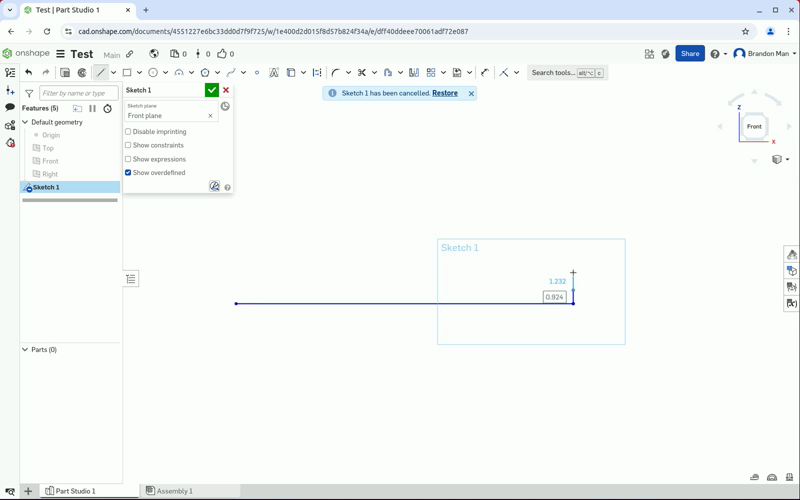
scroll(6)
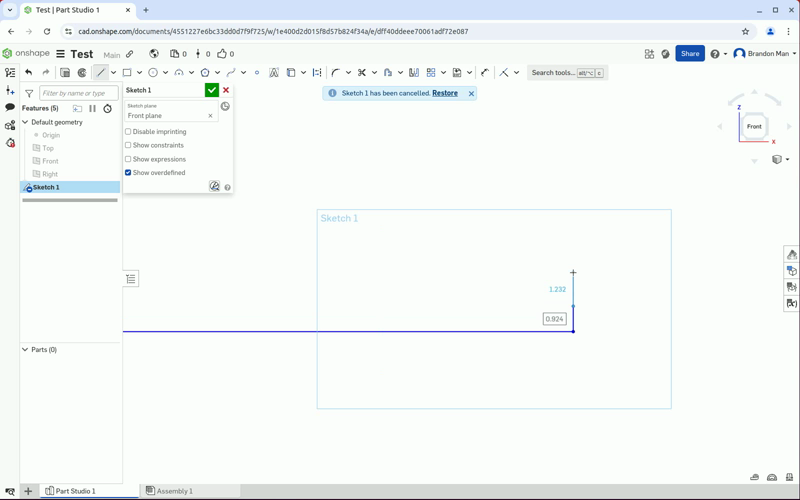
scroll(6)
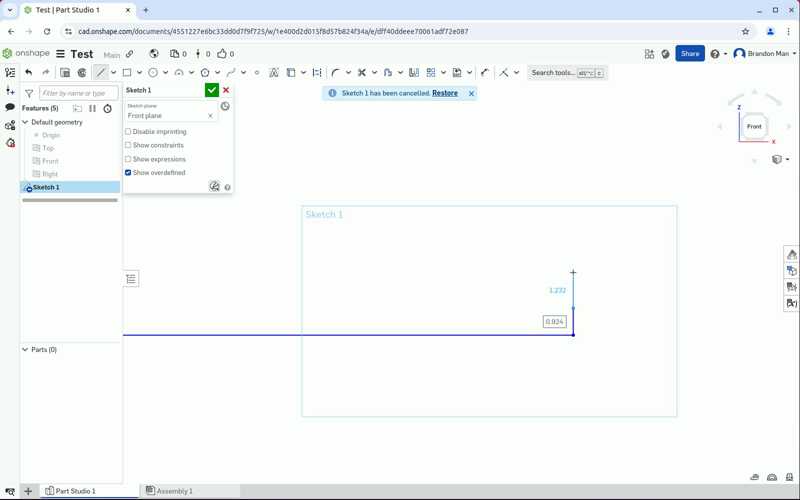
scroll(6)
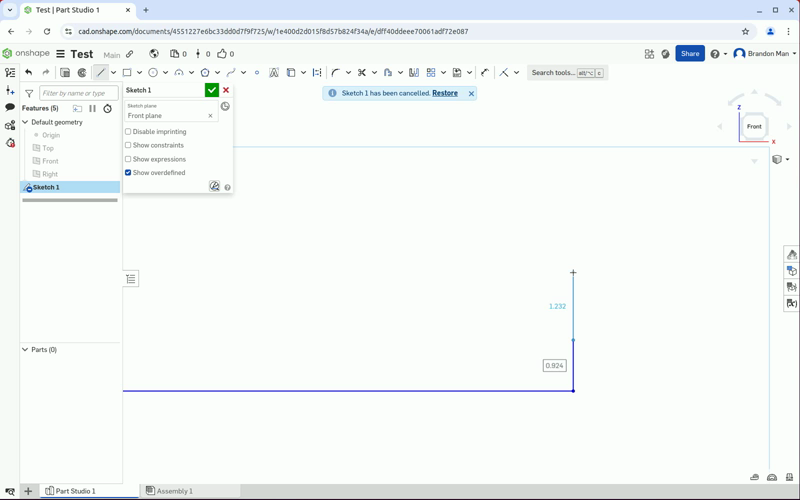
click(573, 272)
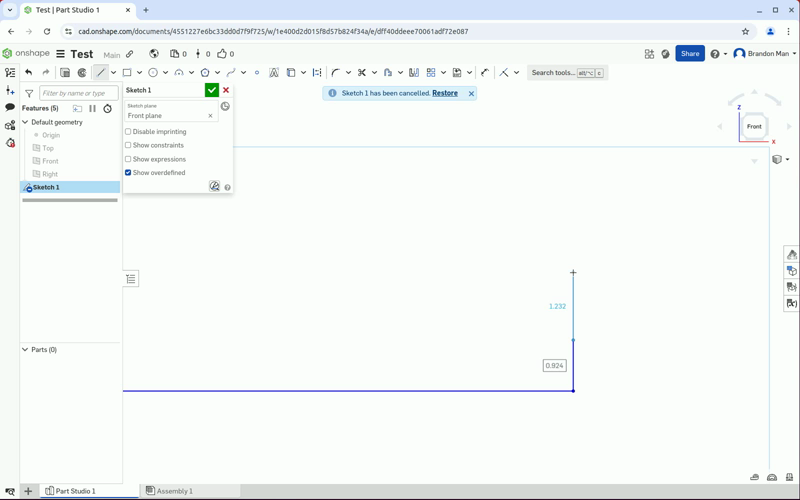
scroll(-6)
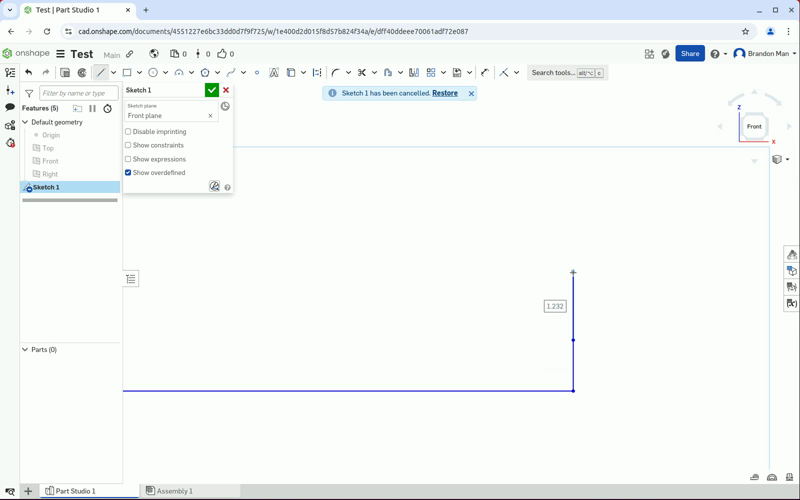
scroll(-6)
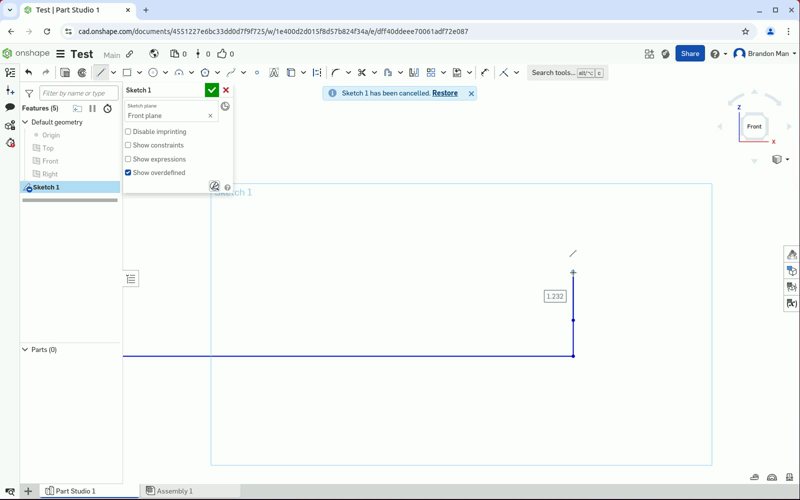
scroll(-6)
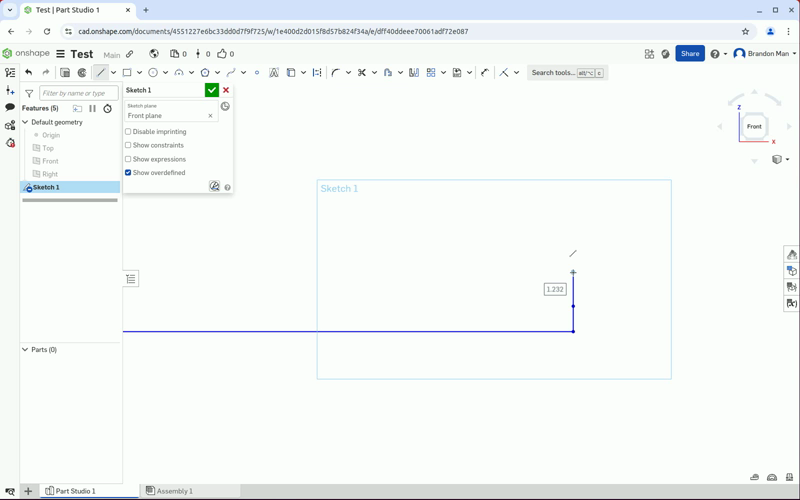
scroll(-6)
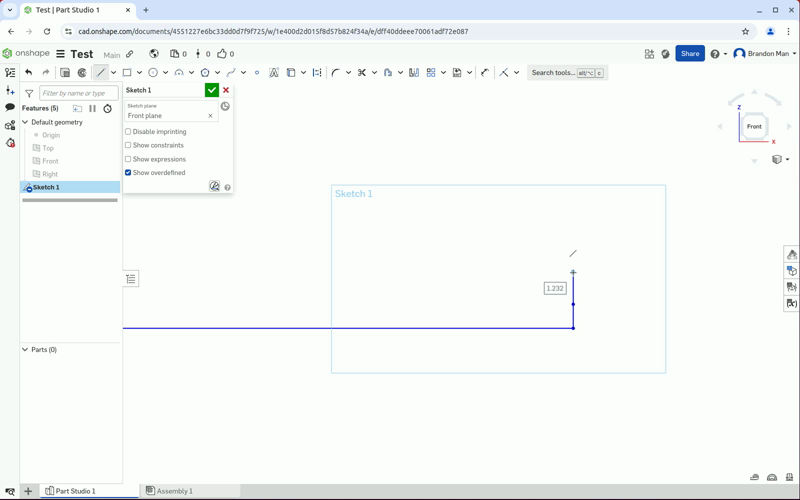
scroll(-6)
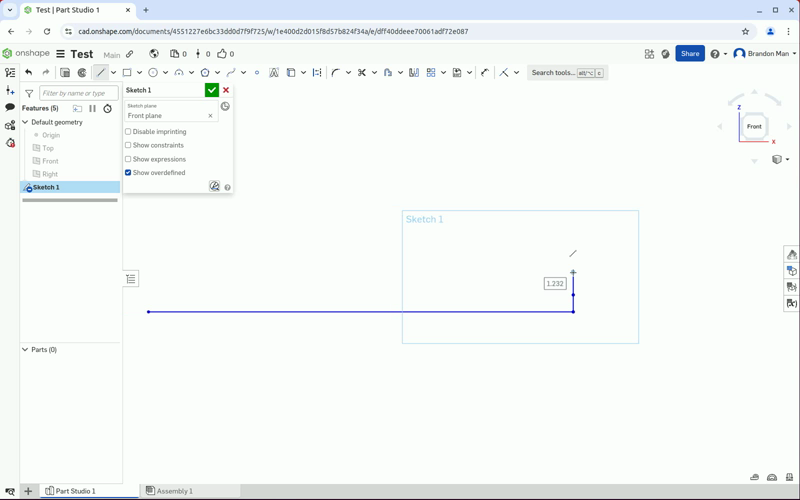
scroll(-6)
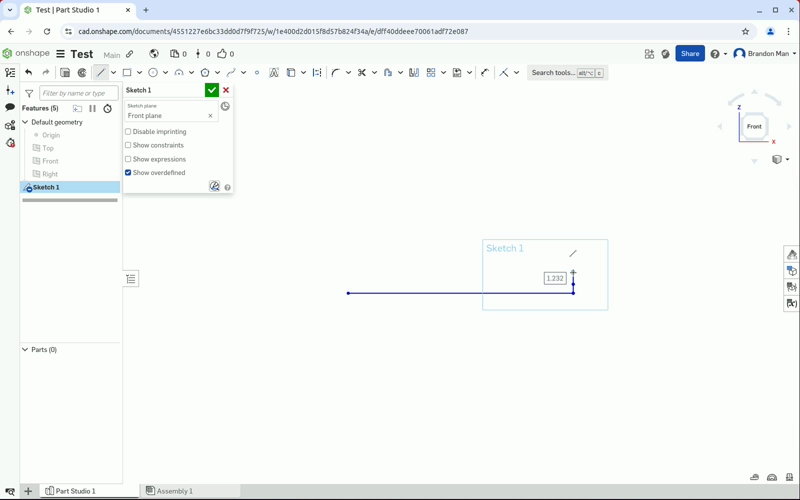
scroll(-6)
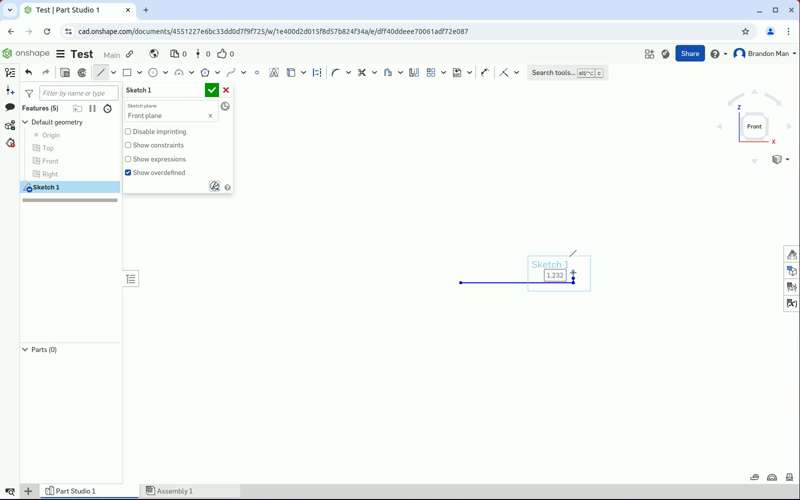
key_up(shift)
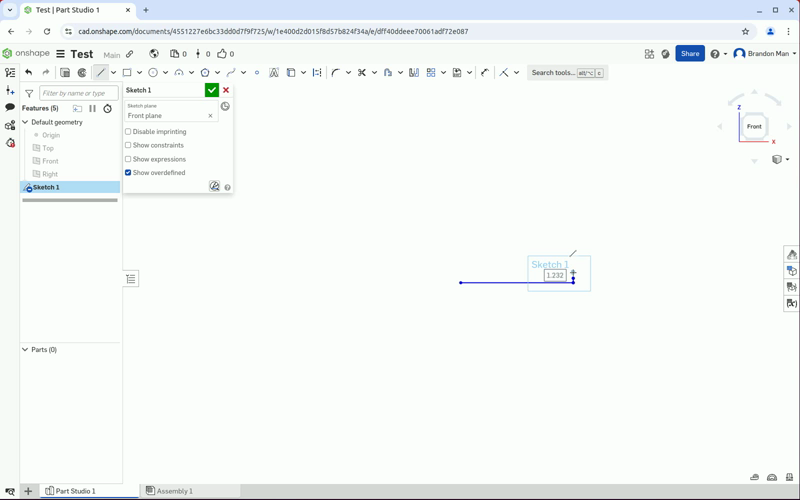
key_down(shift)
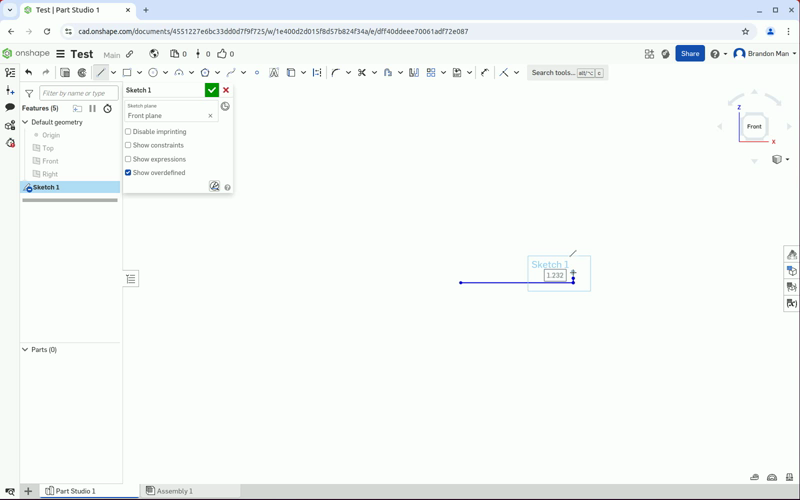
mouse_move(589, 272)
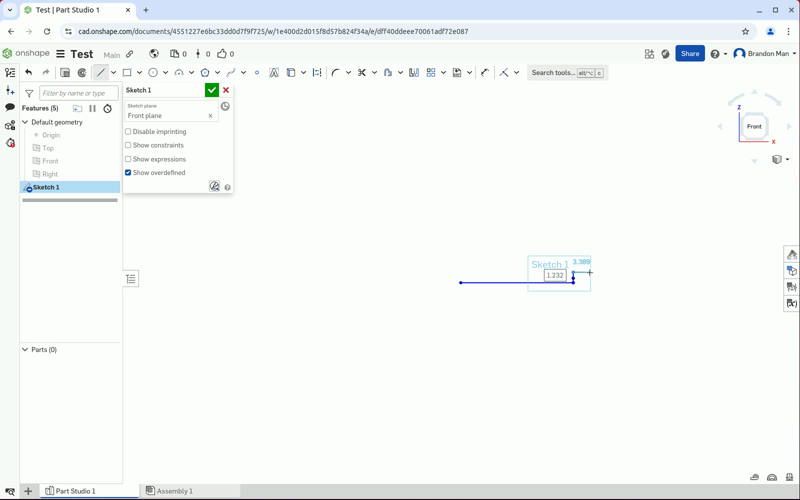
mouse_move(517, 272)
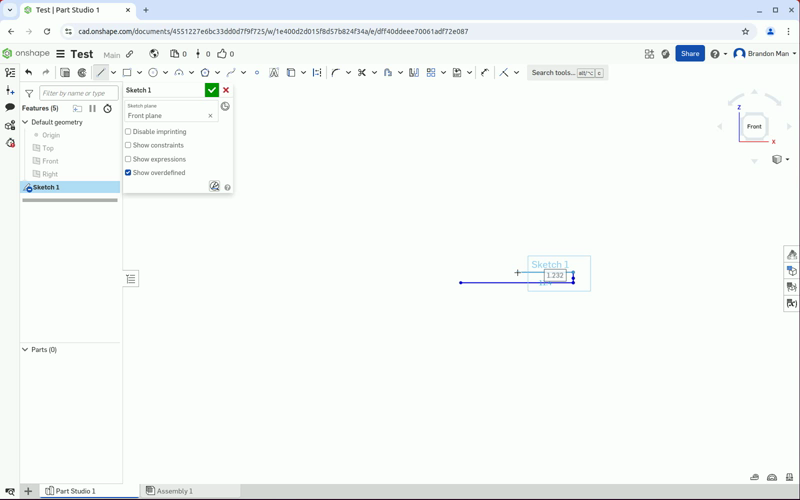
click(517, 272)
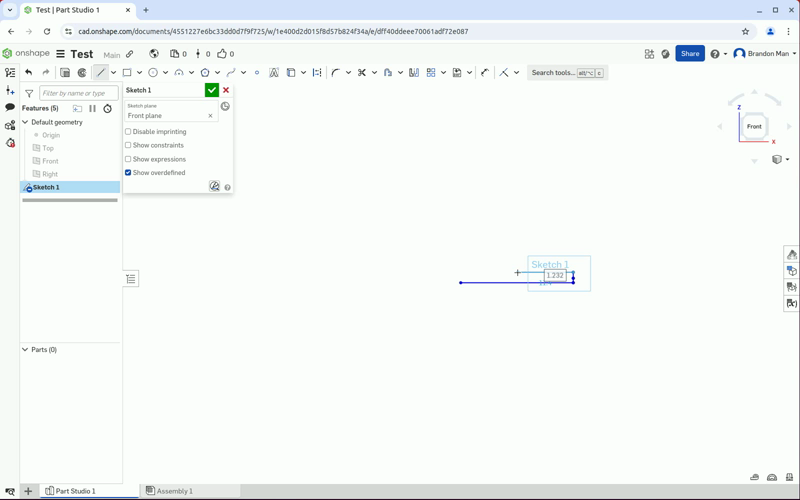
key_up(shift)
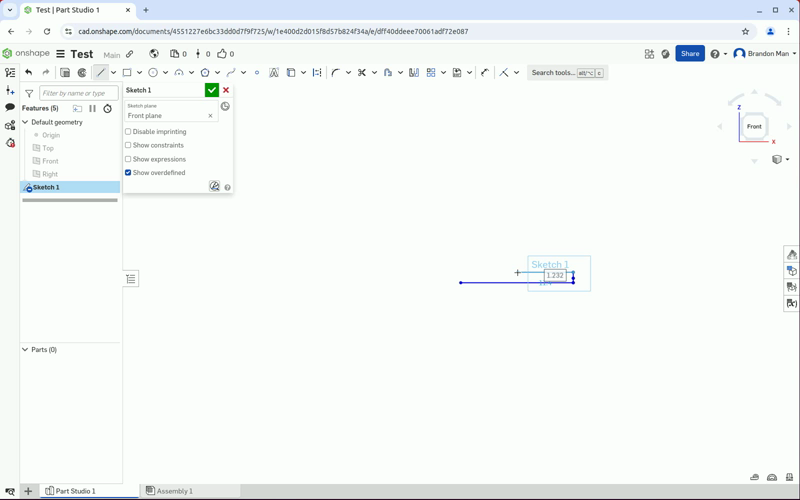
key_down(shift)
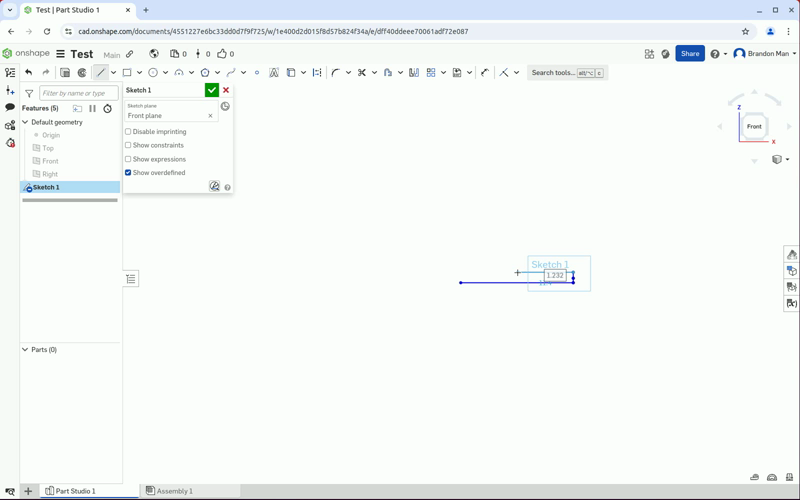
mouse_move(547, 272)
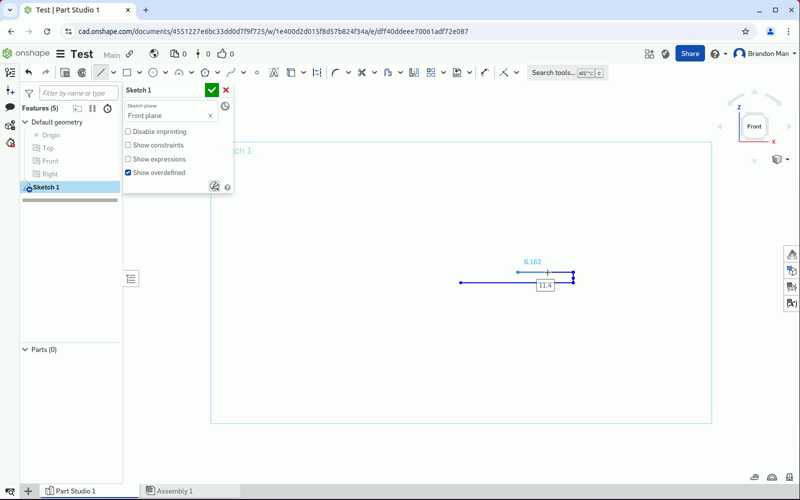
mouse_move(460, 272)
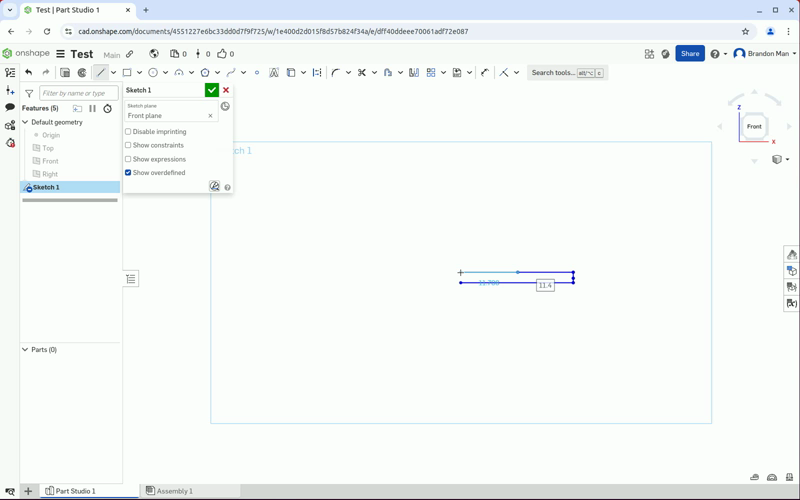
click(460, 272)
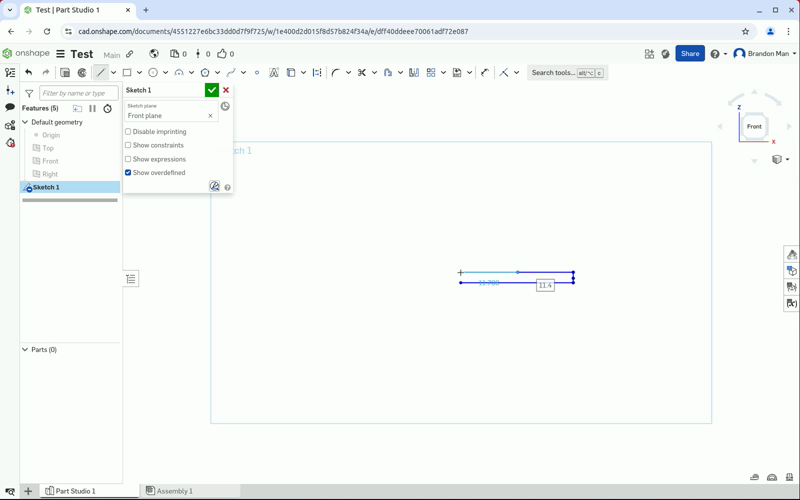
key_up(shift)
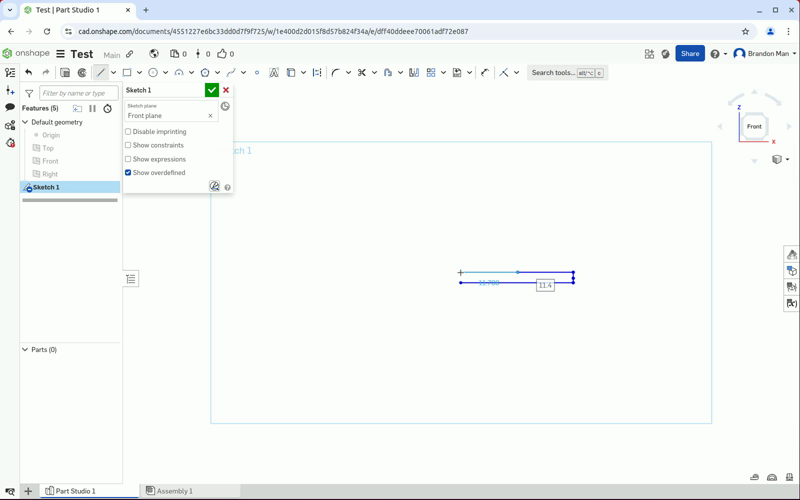
key_down(shift)
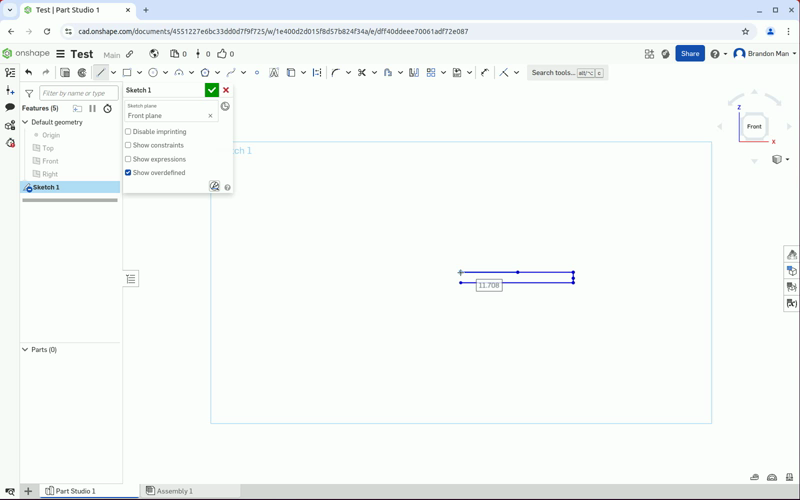
mouse_move(490, 272)
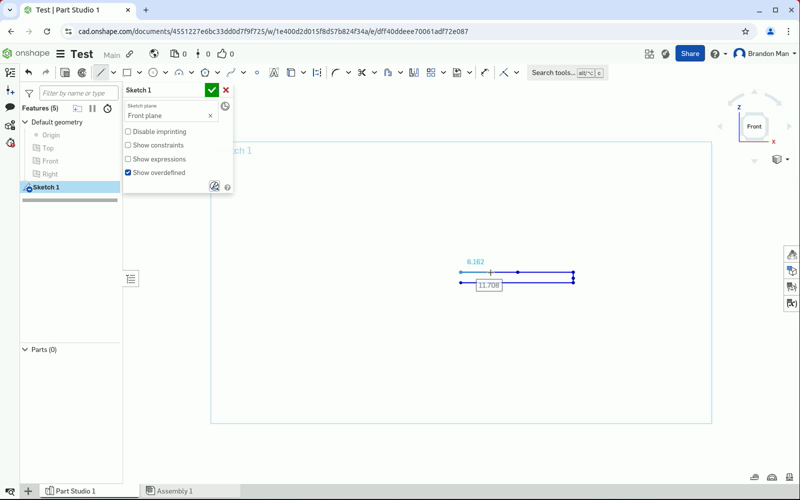
mouse_move(460, 278)
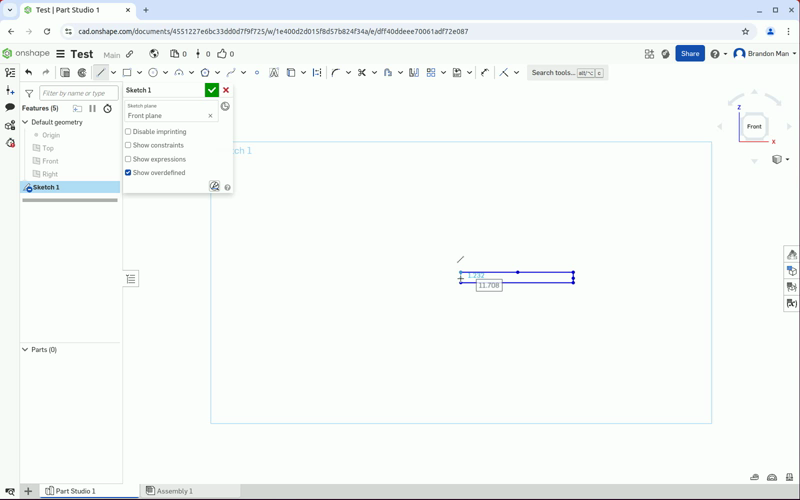
scroll(6)
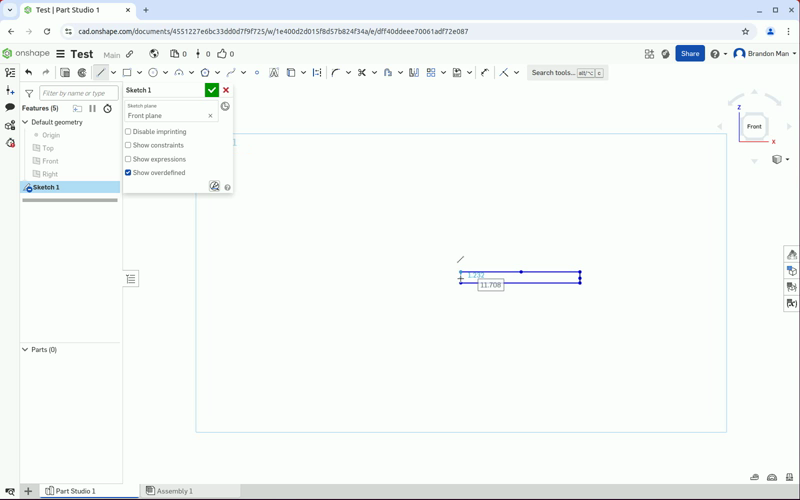
scroll(6)
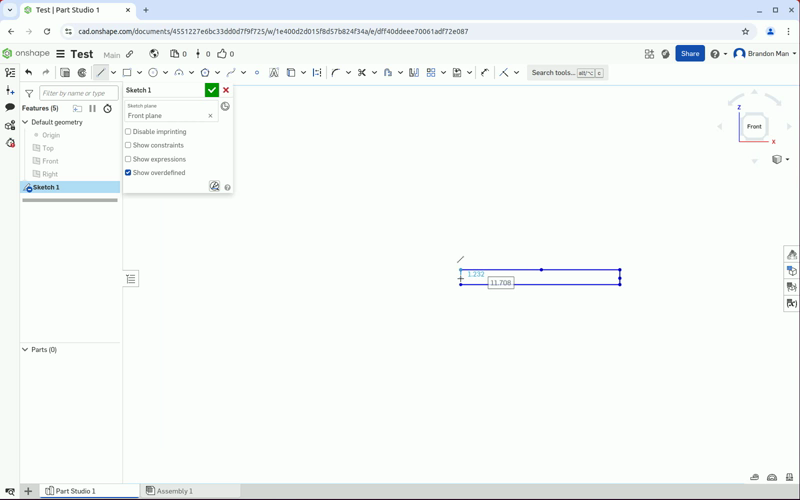
scroll(6)
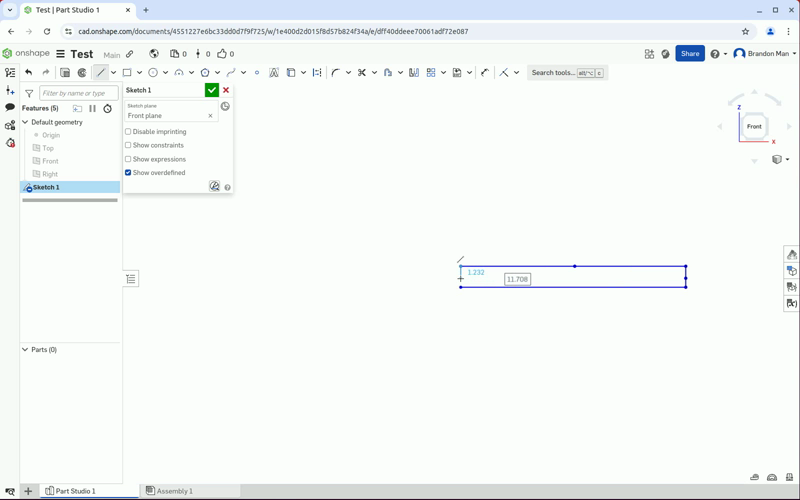
scroll(6)
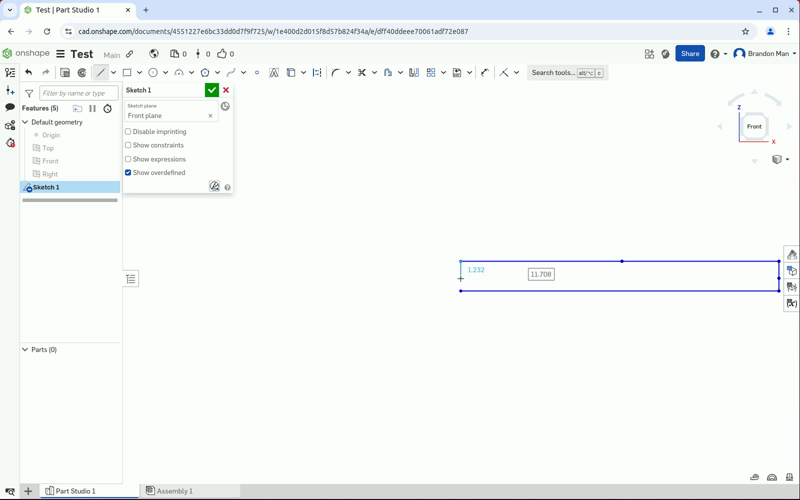
scroll(6)
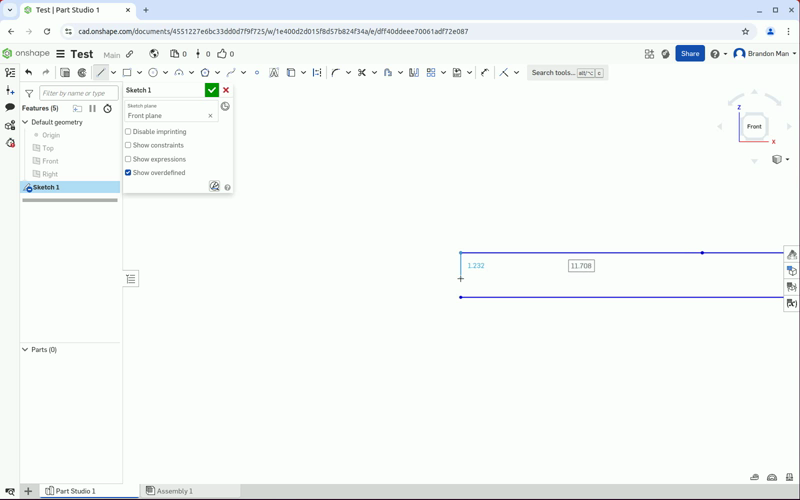
scroll(6)
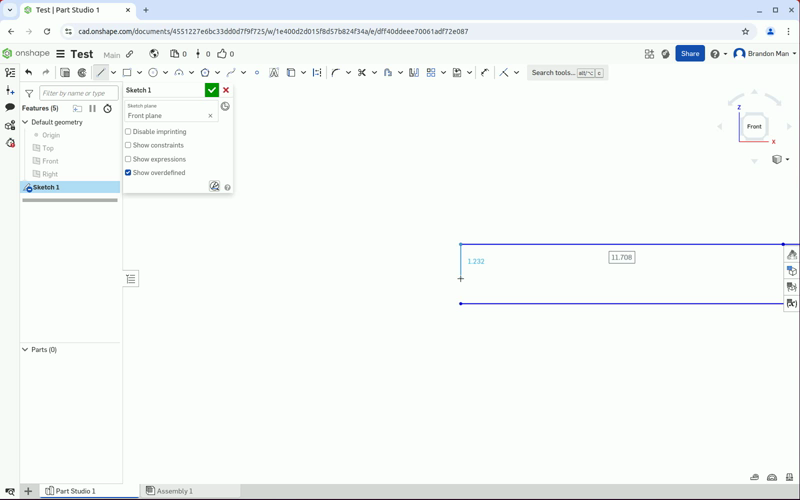
scroll(6)
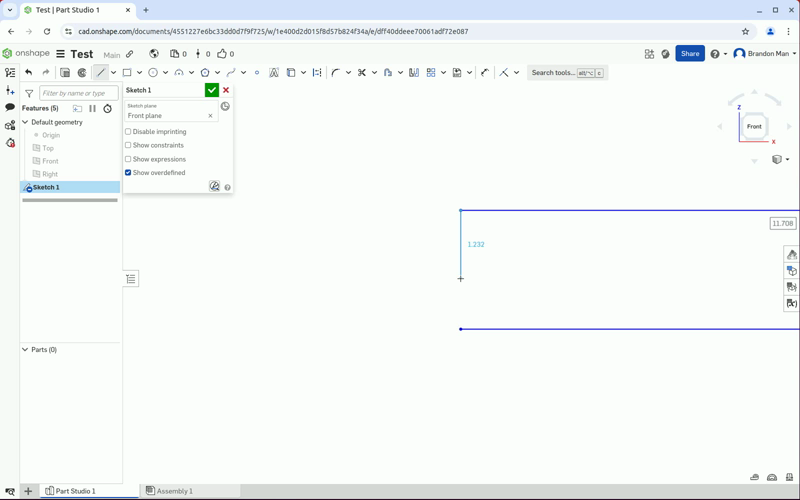
click(460, 278)
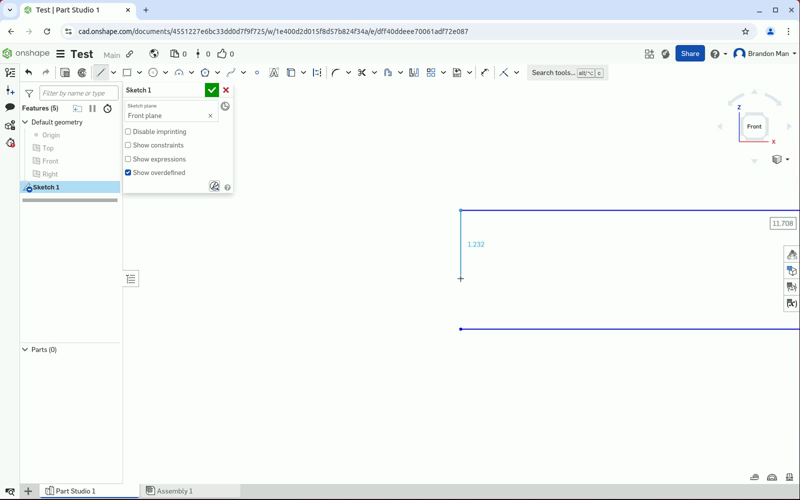
scroll(-6)
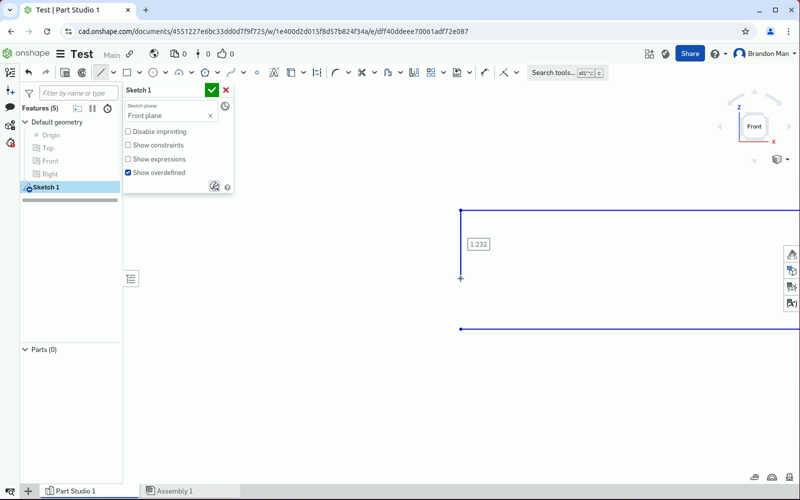
scroll(-6)
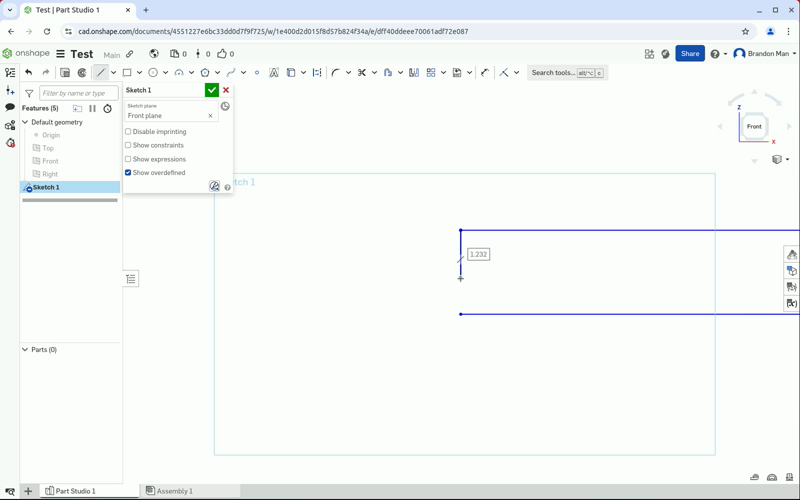
scroll(-6)
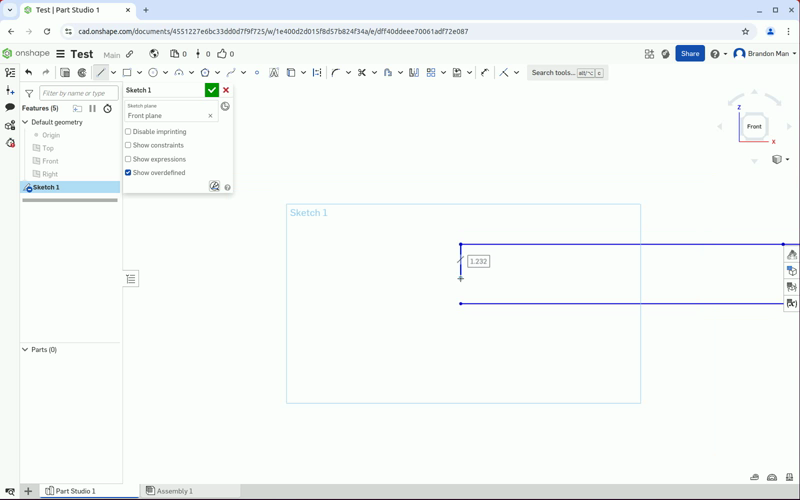
scroll(-6)
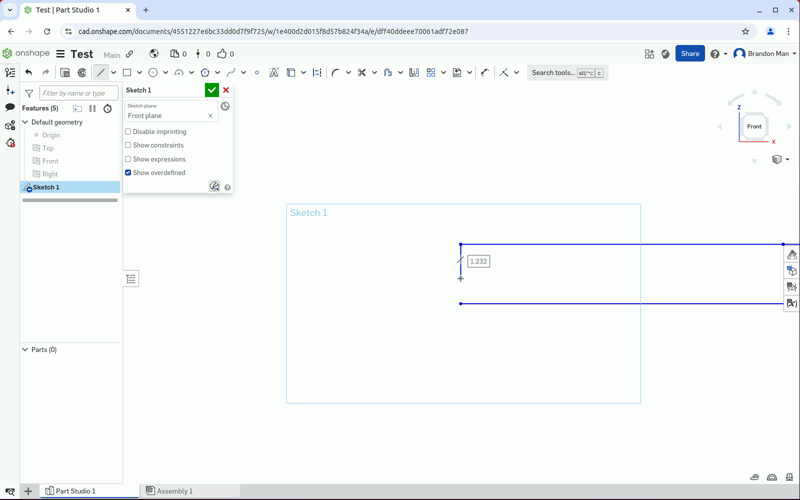
scroll(-6)
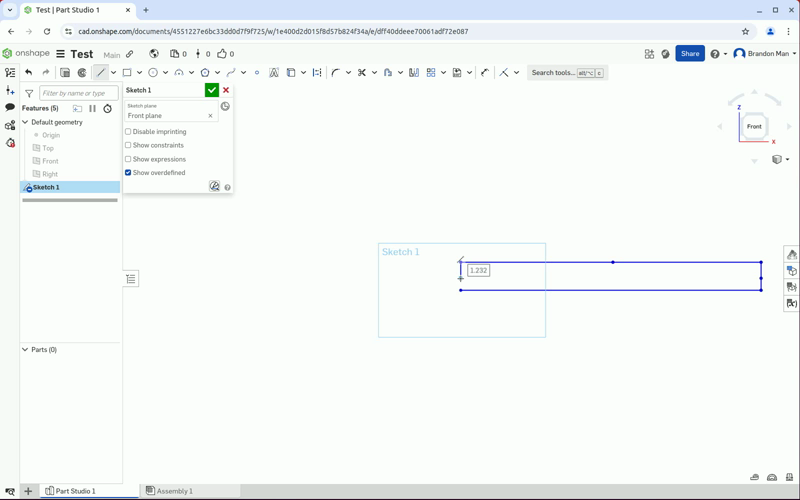
scroll(-6)
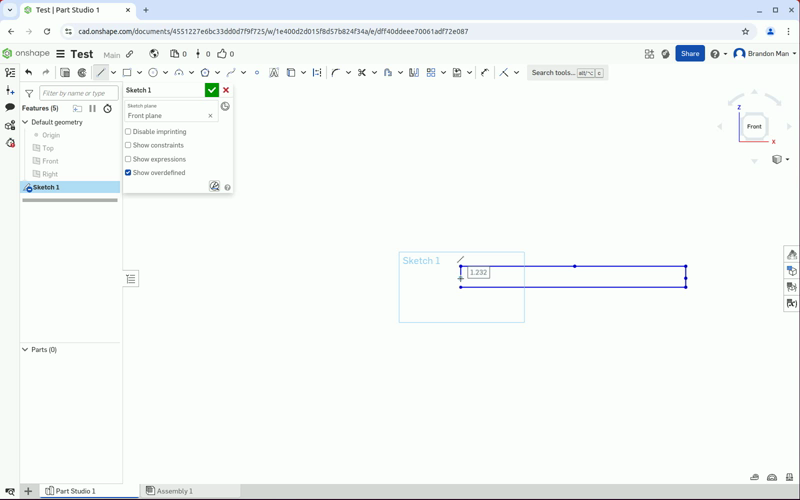
scroll(-6)
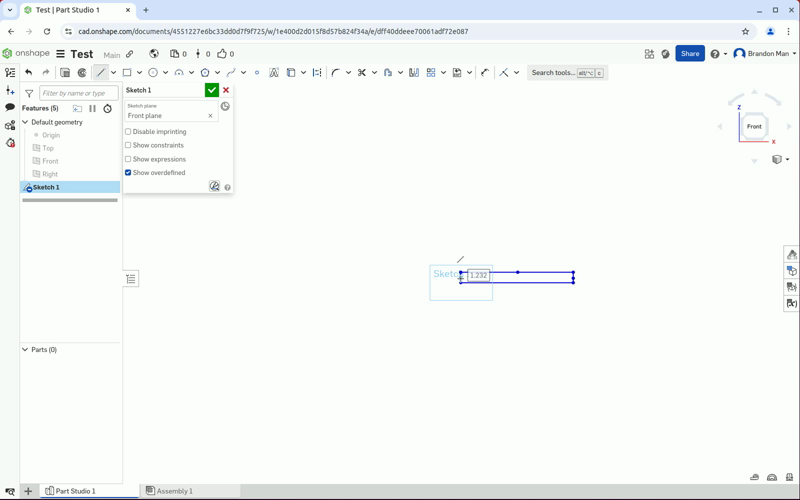
key_up(shift)
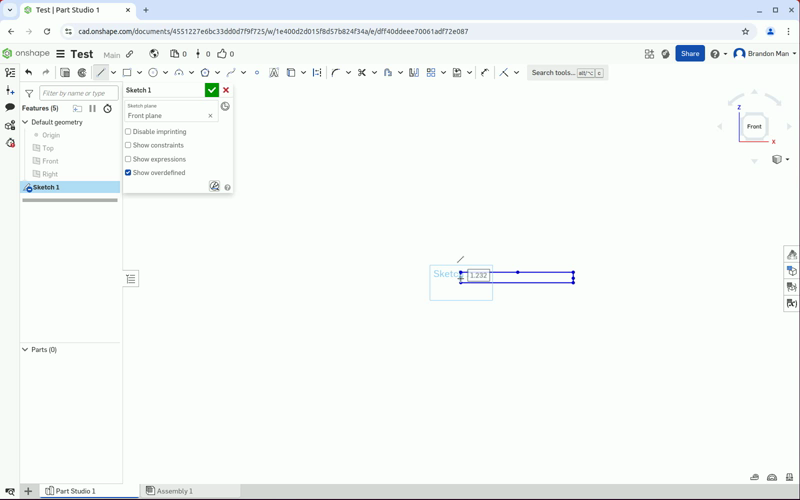
mouse_move(490, 278)
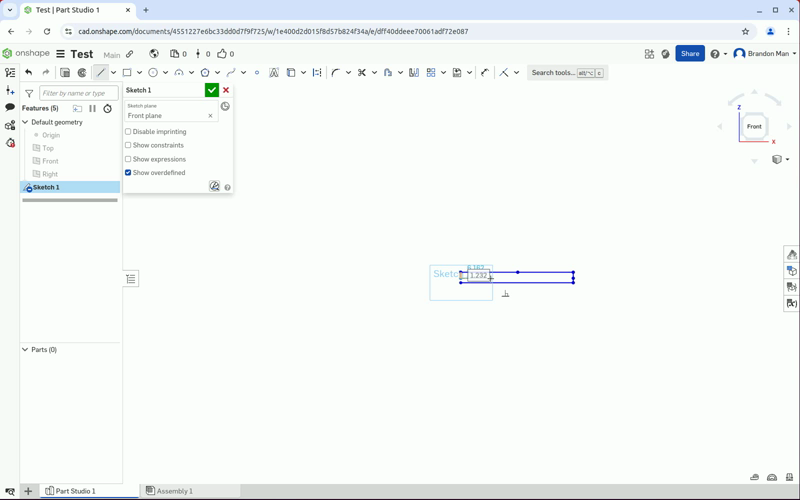
key_down(shift)
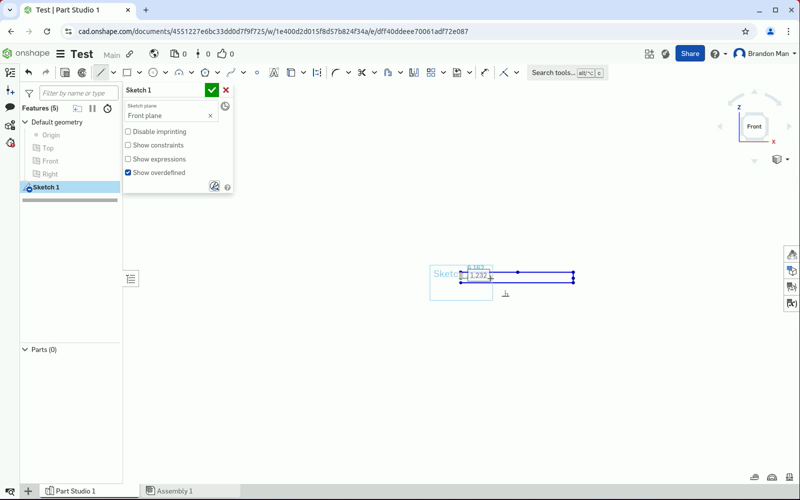
mouse_move(460, 282)
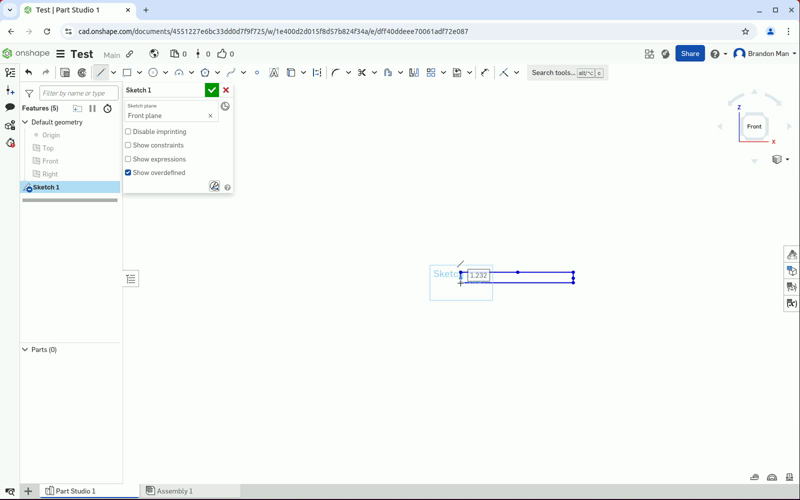
scroll(6)
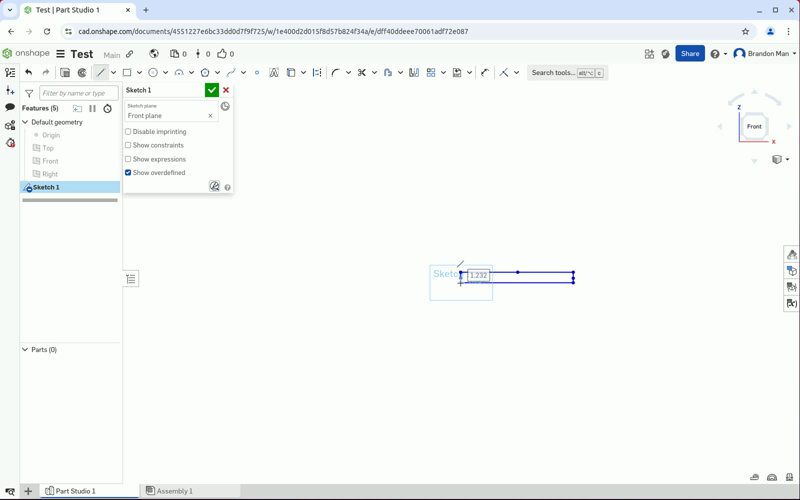
scroll(6)
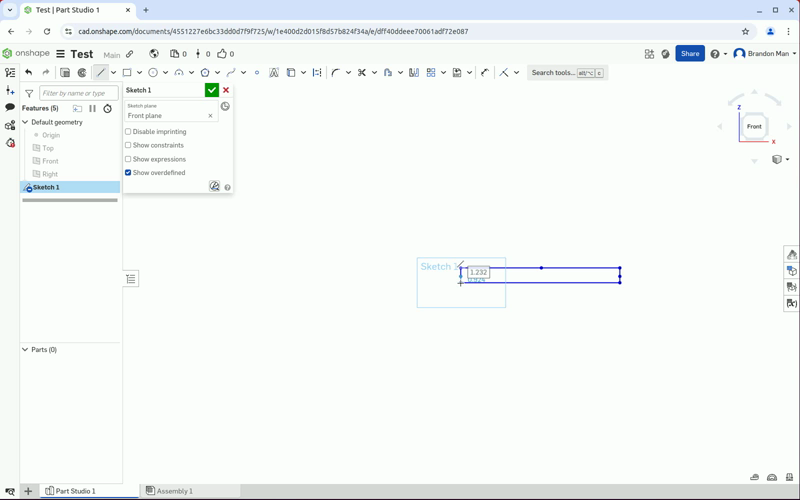
scroll(6)
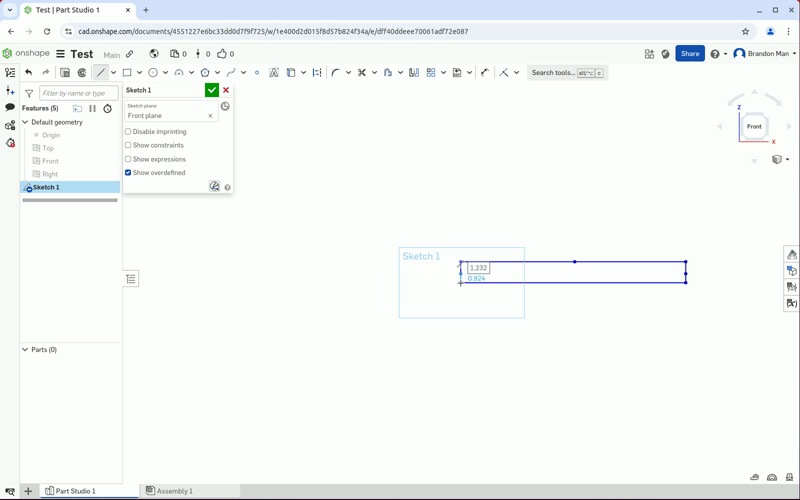
scroll(6)
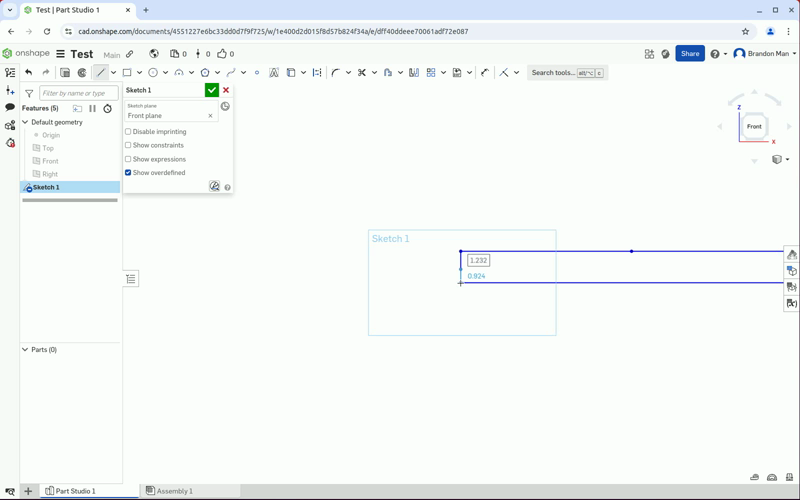
scroll(6)
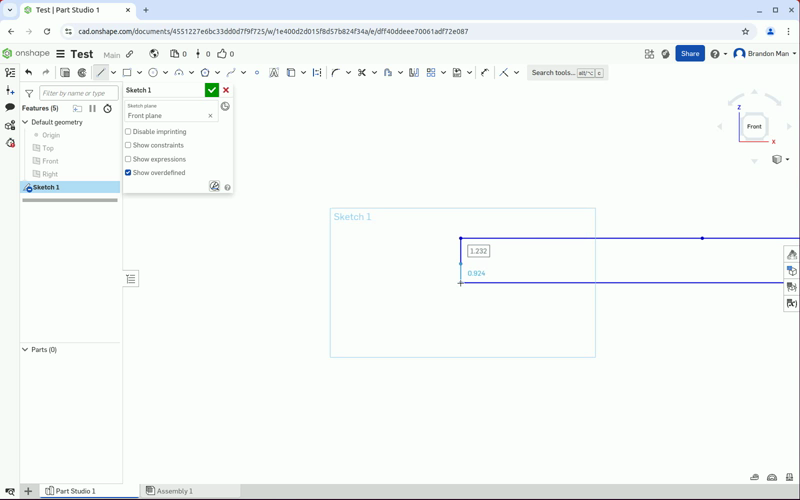
scroll(6)
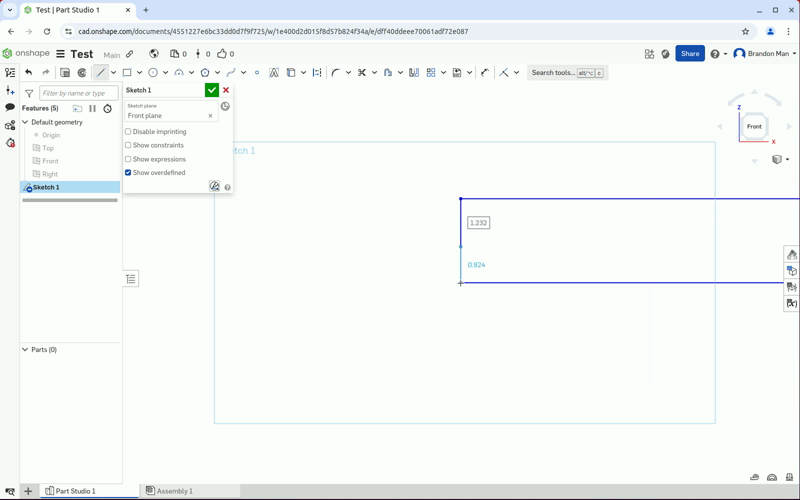
scroll(6)
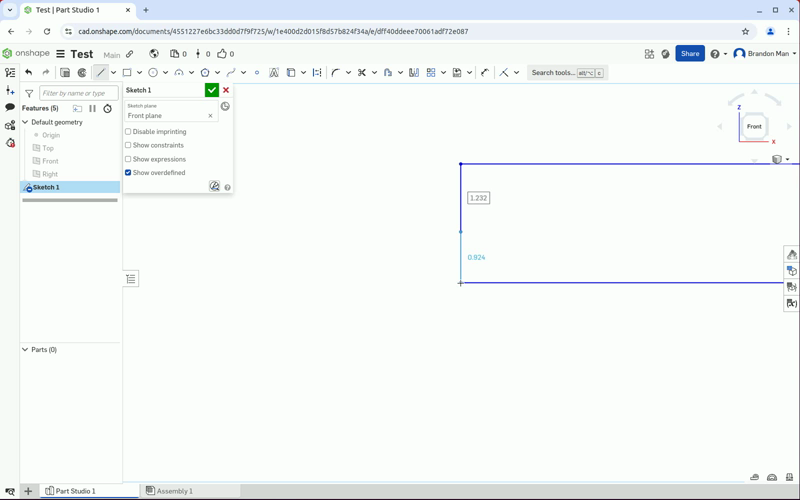
key_up(shift)
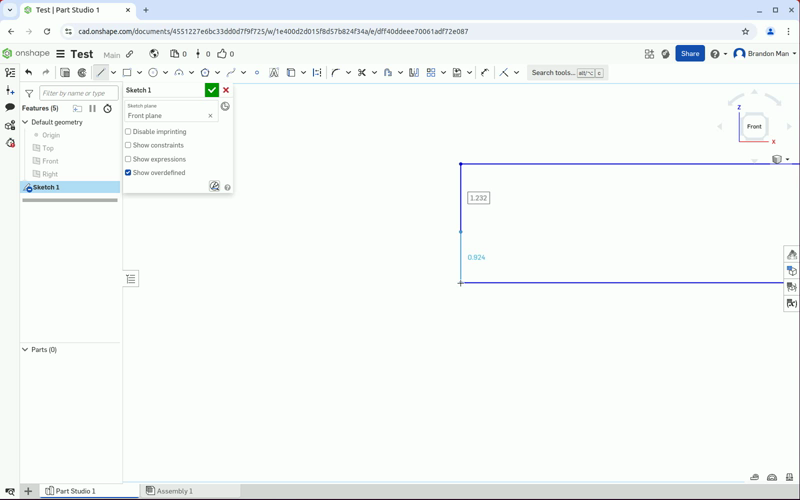
click(460, 282)
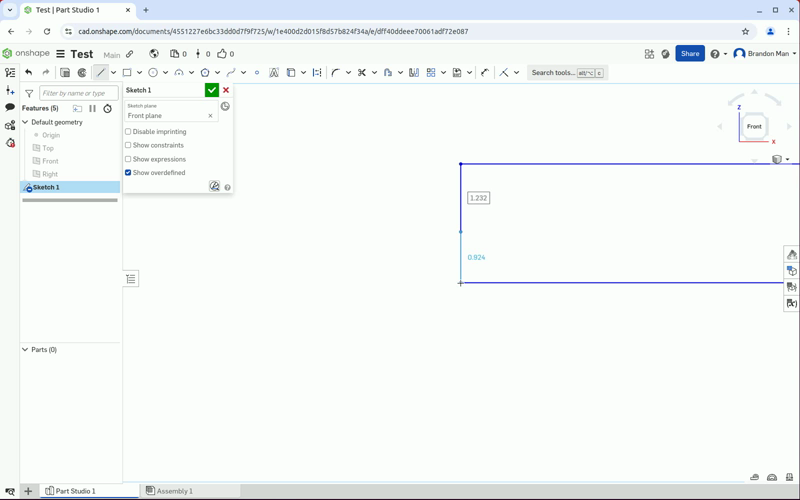
scroll(-6)
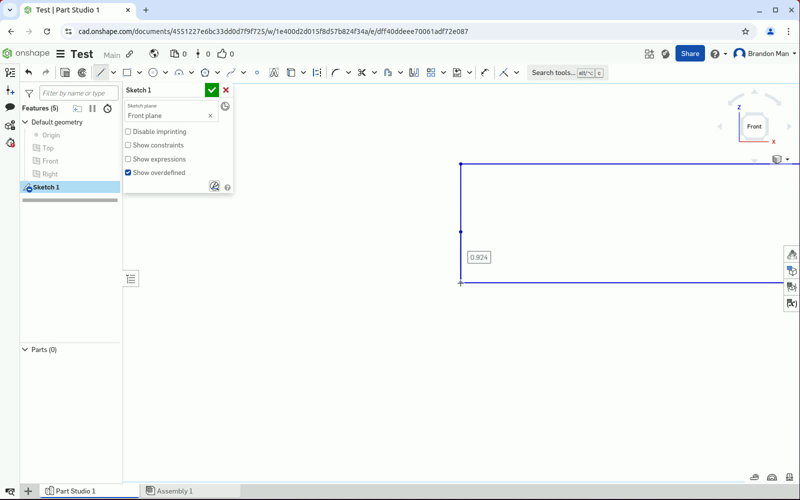
scroll(-6)
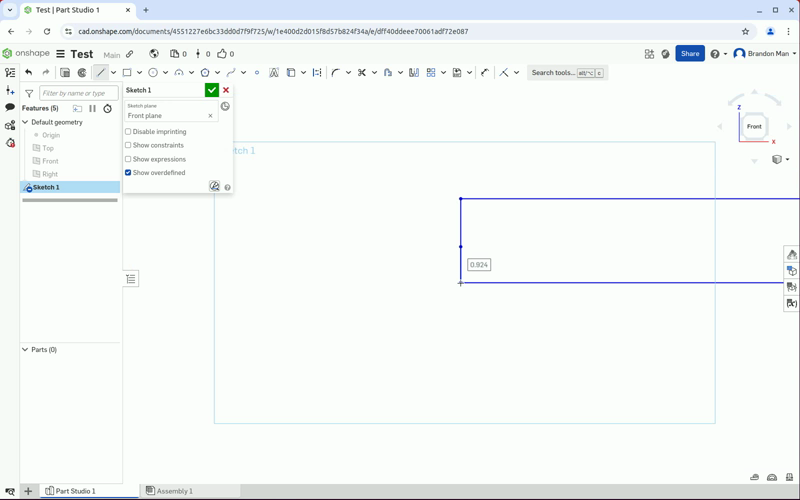
scroll(-6)
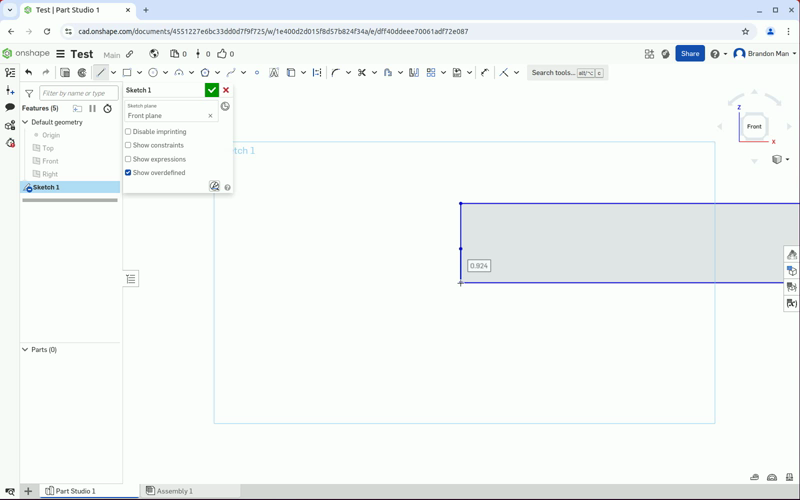
scroll(-6)
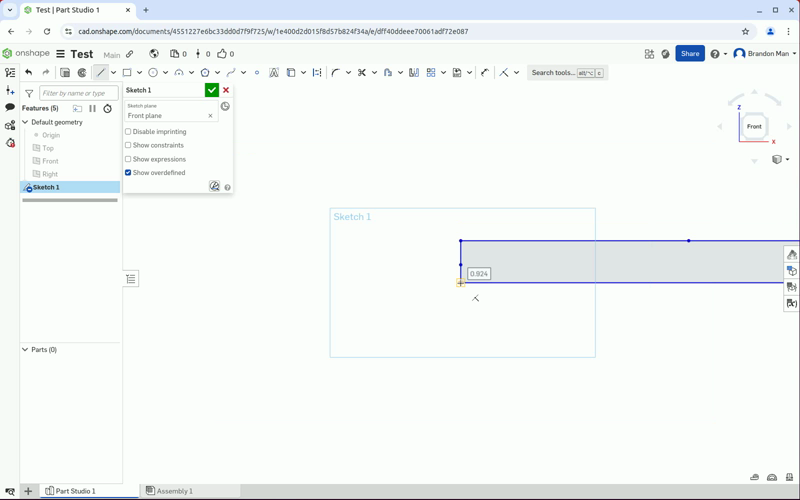
scroll(-6)
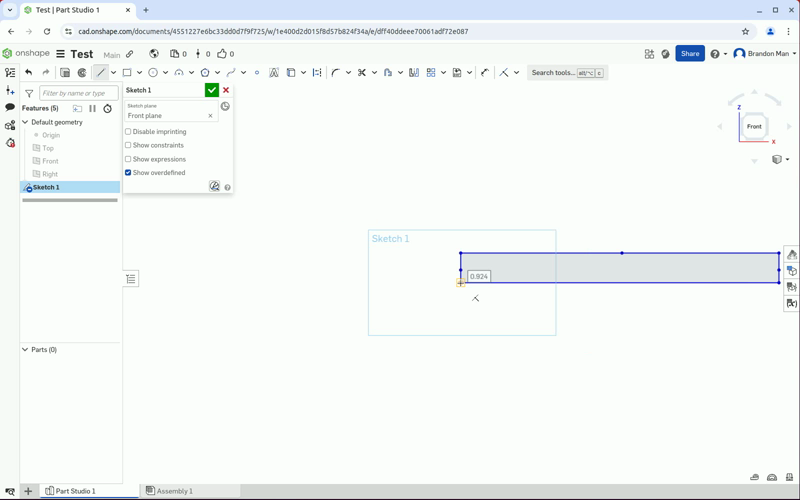
scroll(-6)
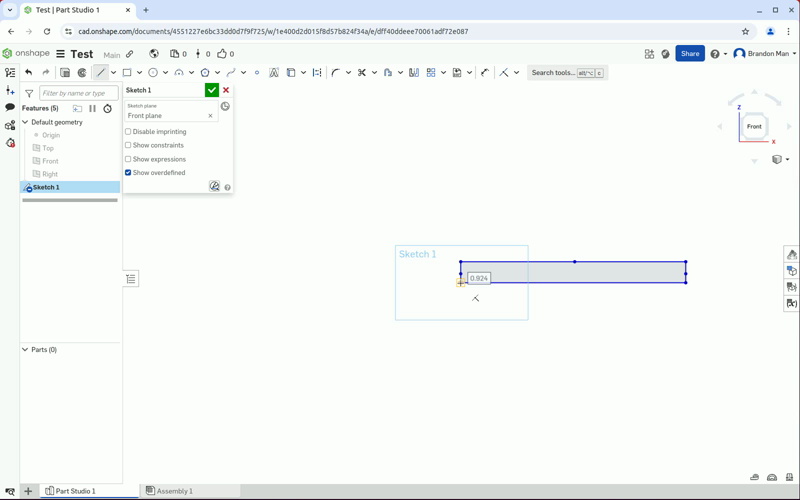
scroll(-6)
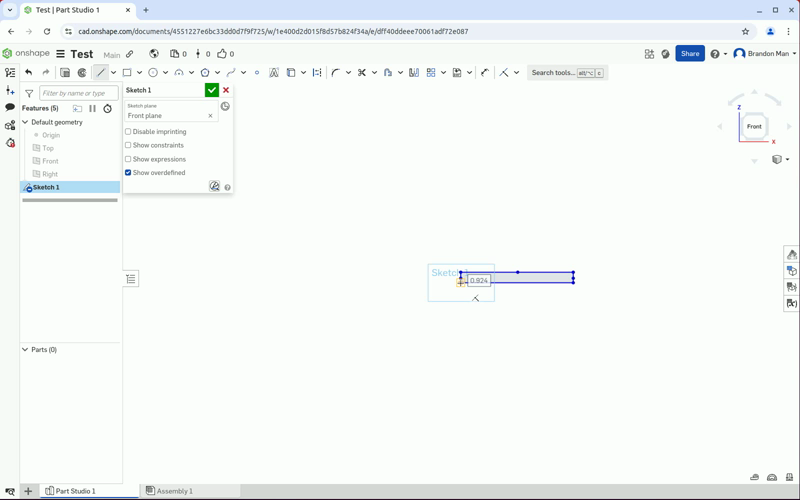
key(esc)
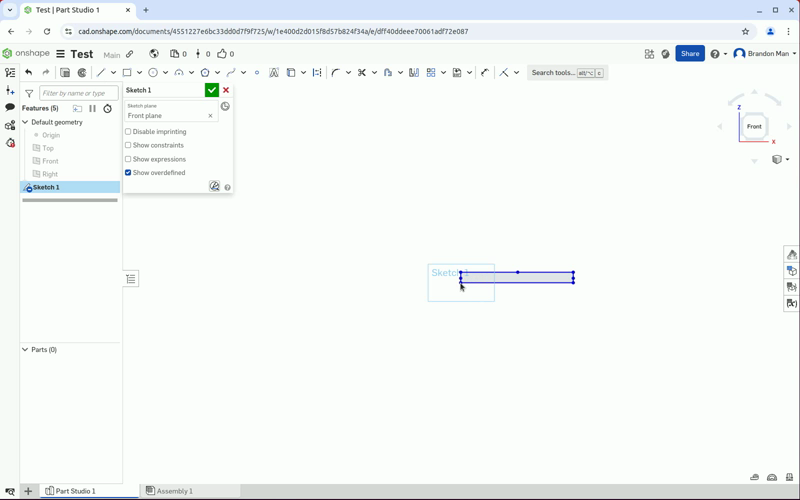
key(c)
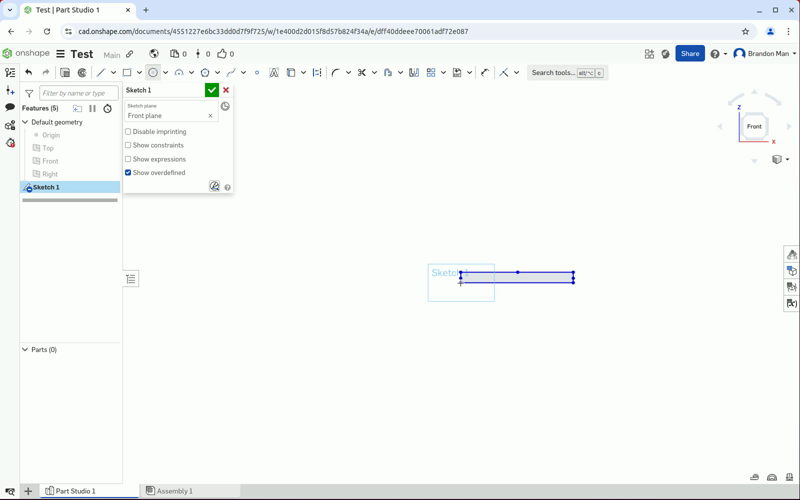
key_down(shift)
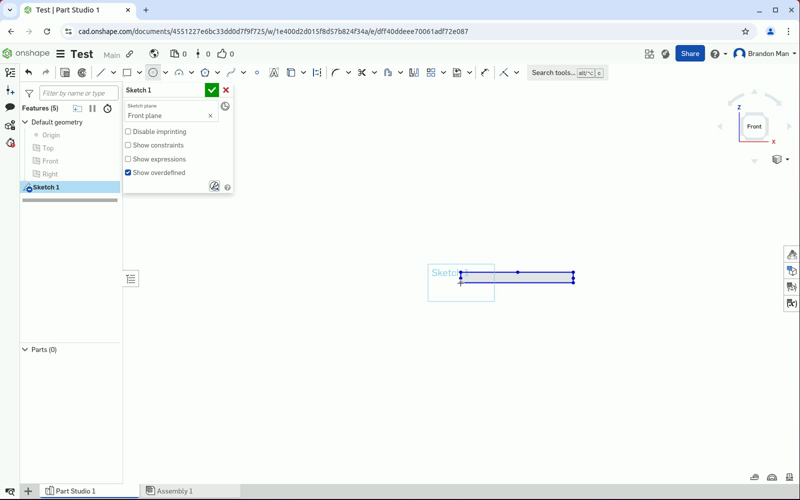
mouse_move(476, 278)
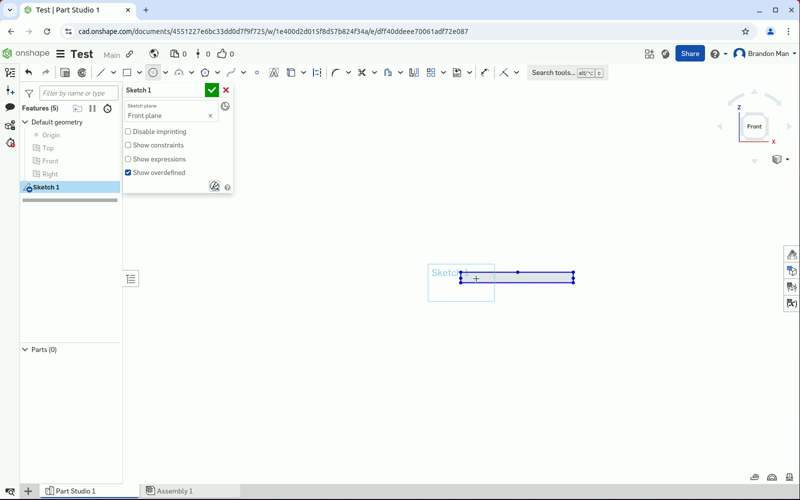
click(476, 278)
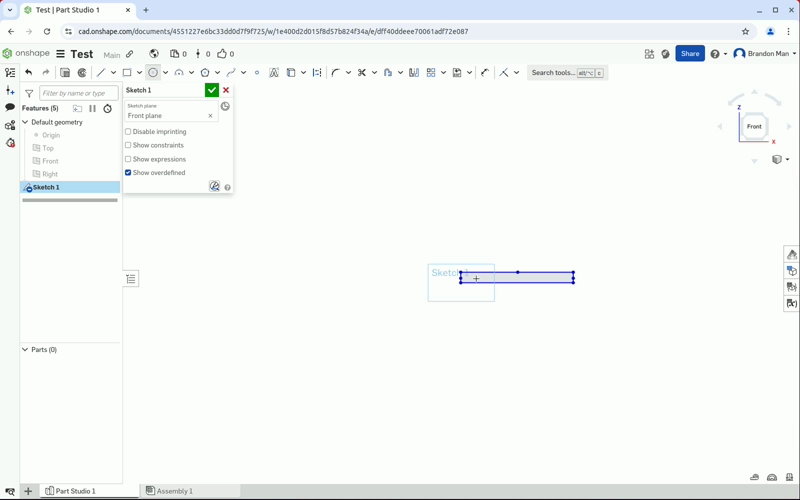
key_up(shift)
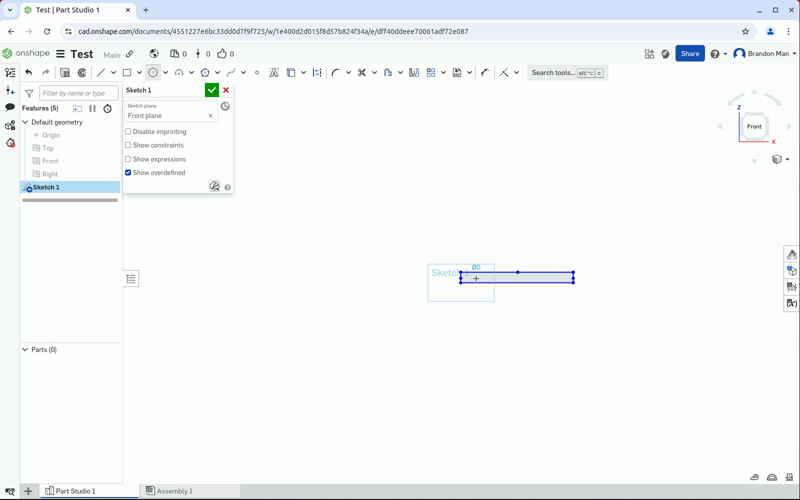
mouse_move(477, 278)
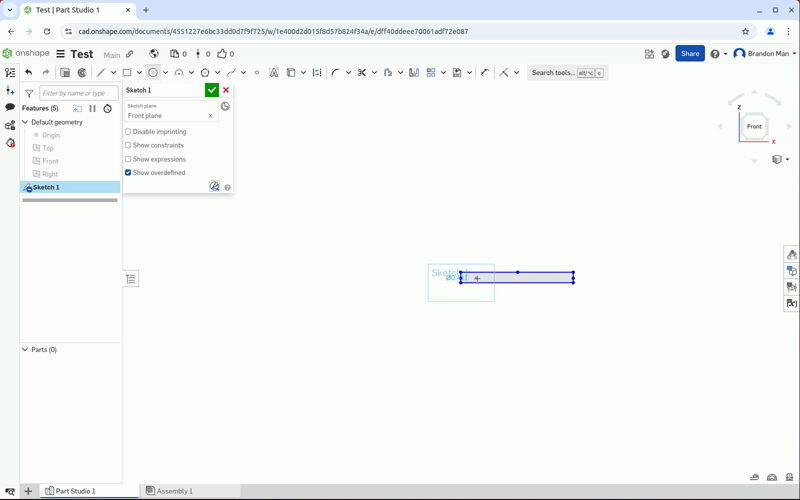
scroll(6)
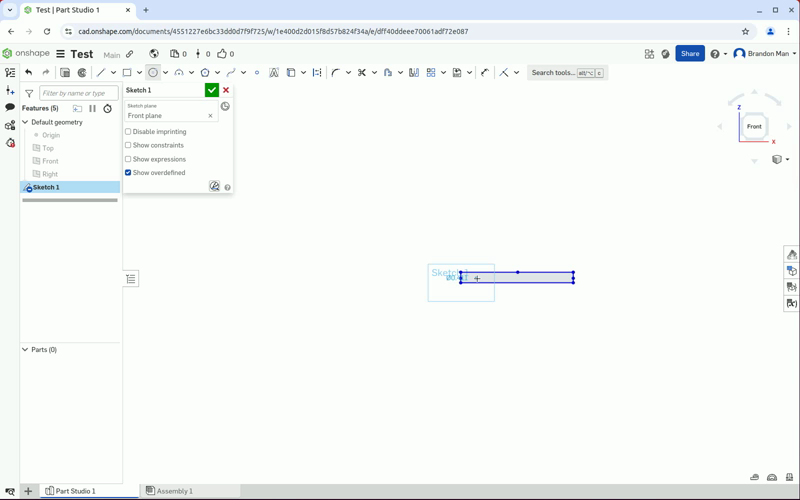
scroll(6)
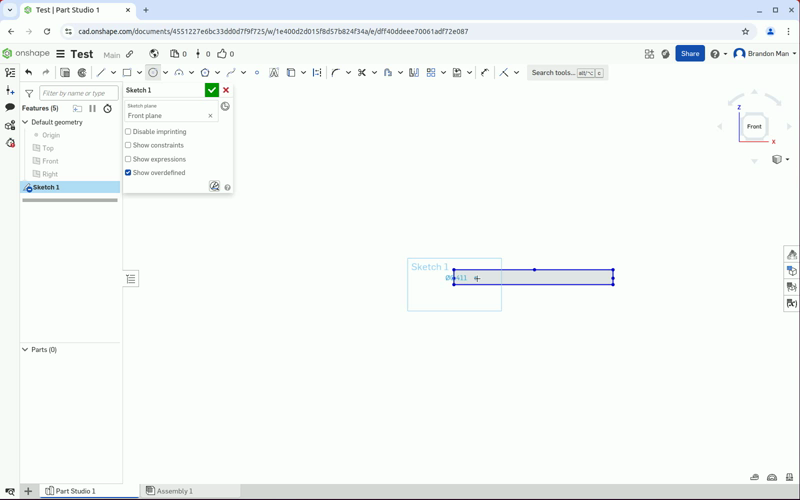
scroll(6)
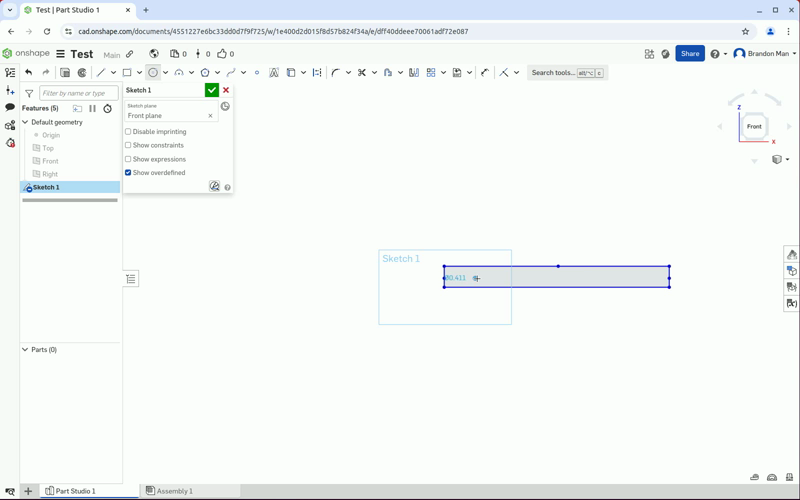
scroll(6)
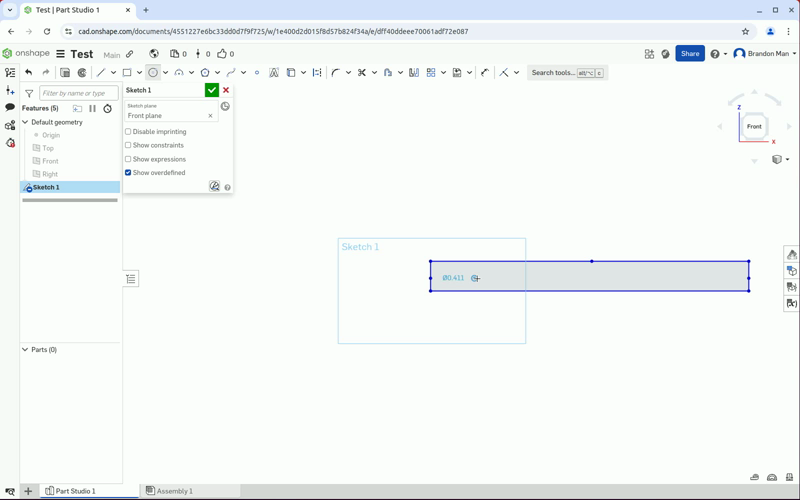
scroll(6)
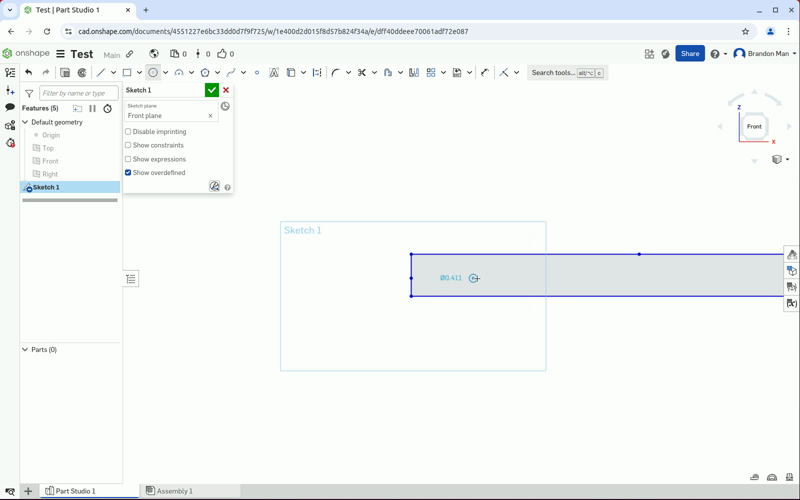
scroll(6)
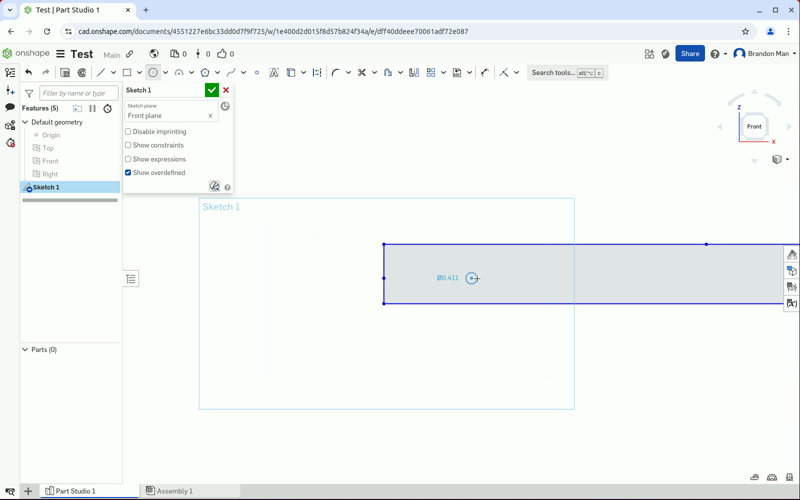
scroll(6)
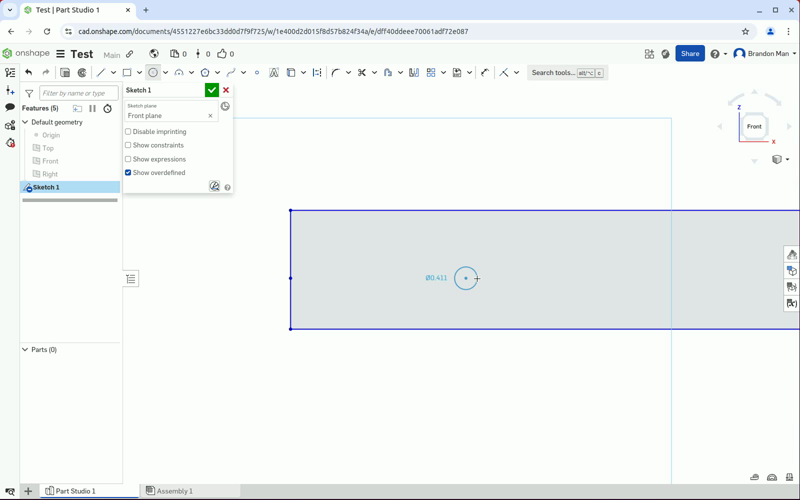
click(477, 278)
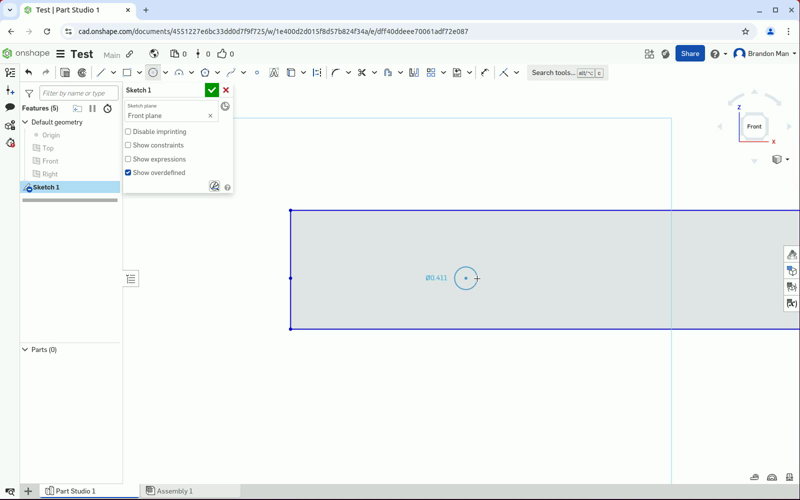
scroll(-6)
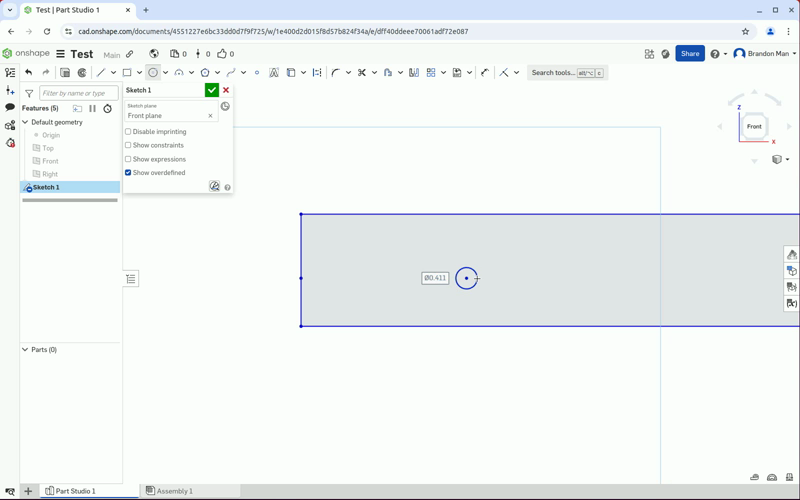
scroll(-6)
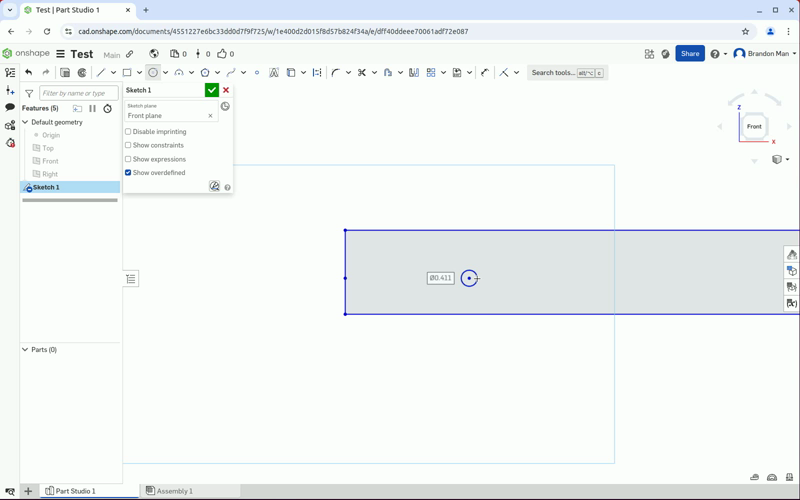
scroll(-6)
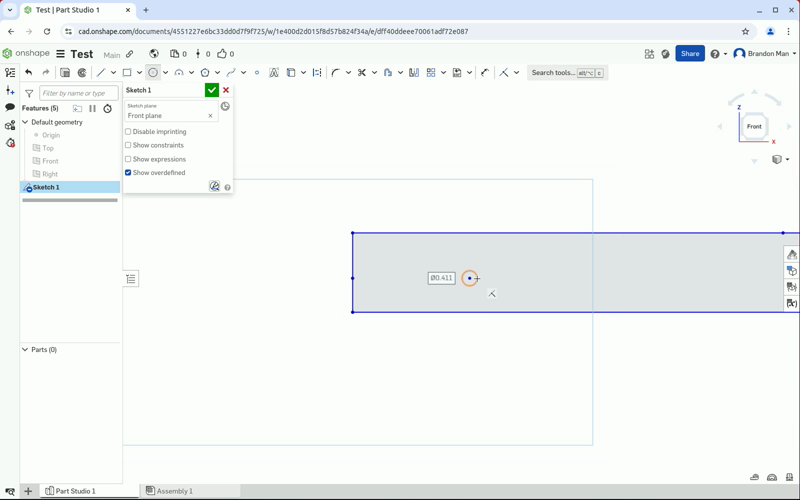
scroll(-6)
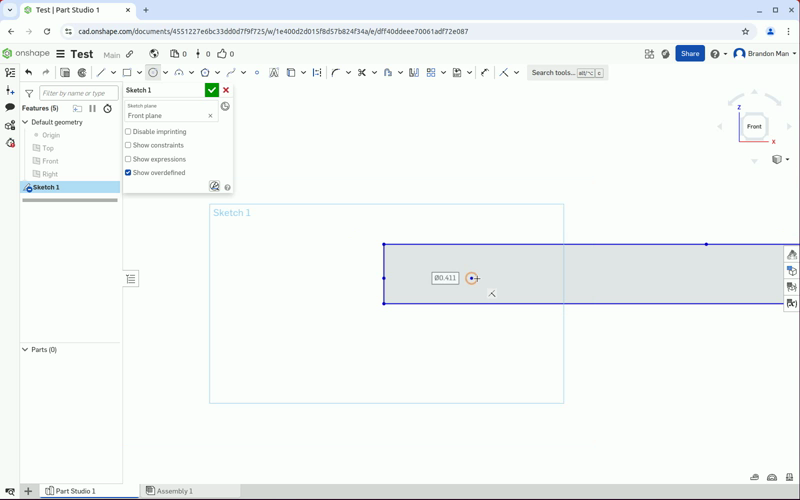
scroll(-6)
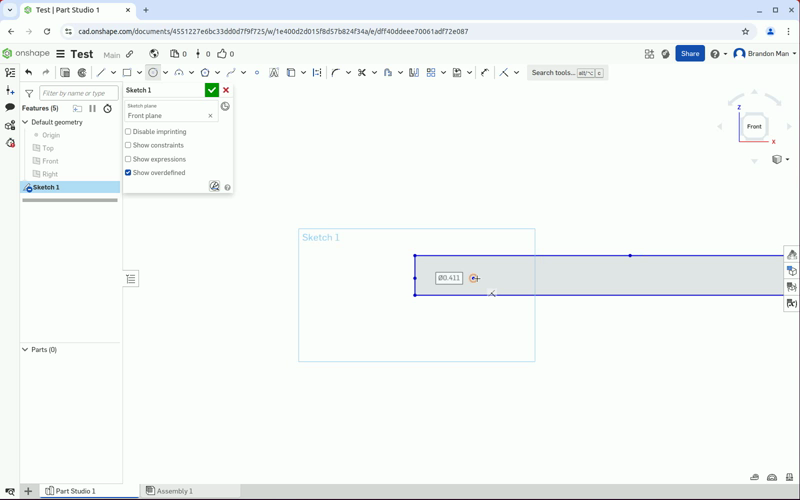
scroll(-6)
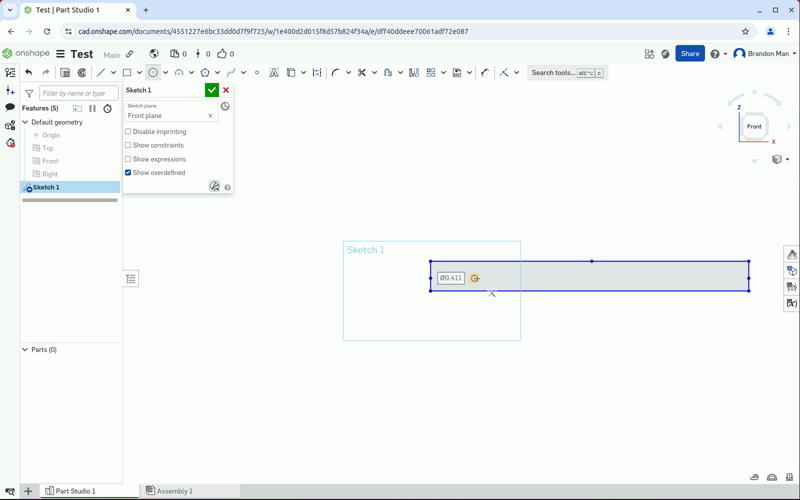
scroll(-6)
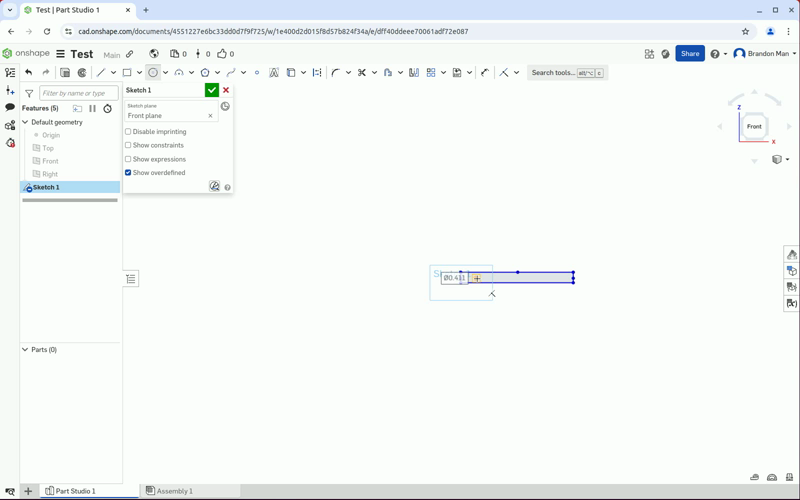
key(esc)
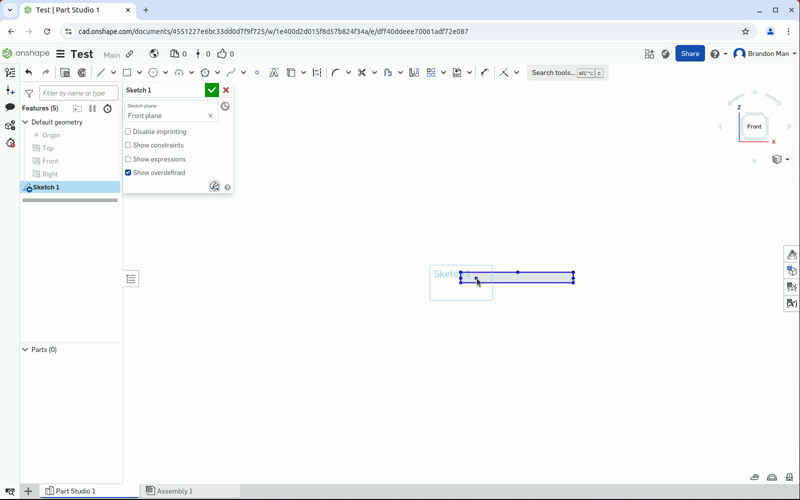
key(c)
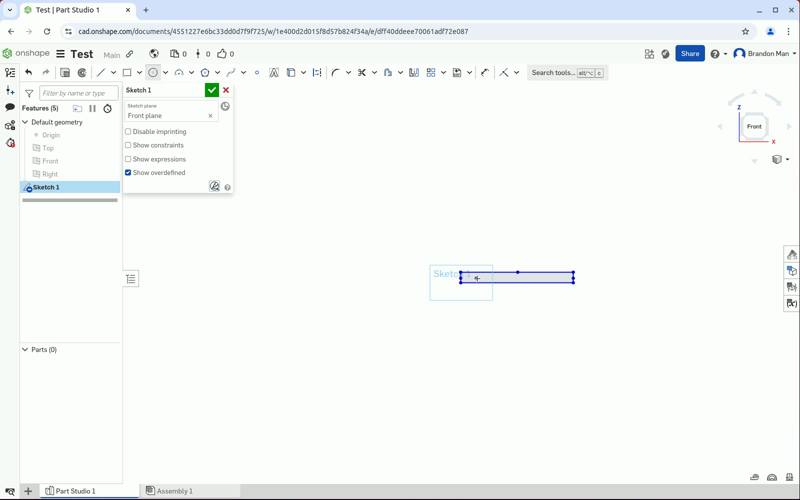
key_down(shift)
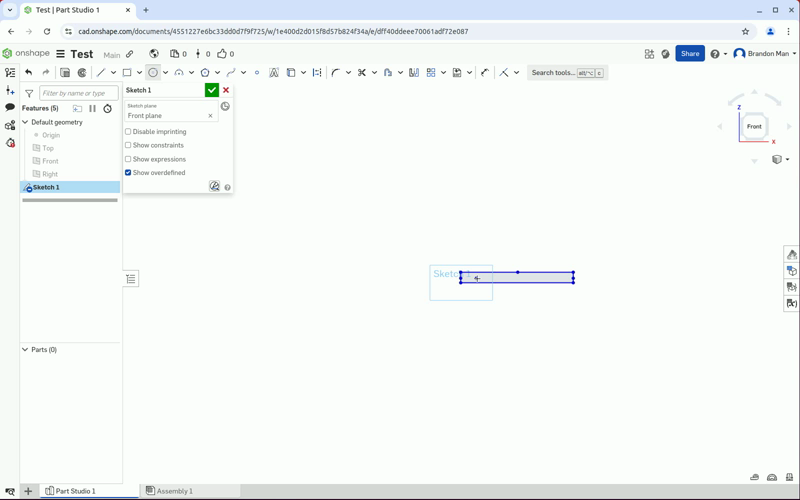
mouse_move(517, 278)
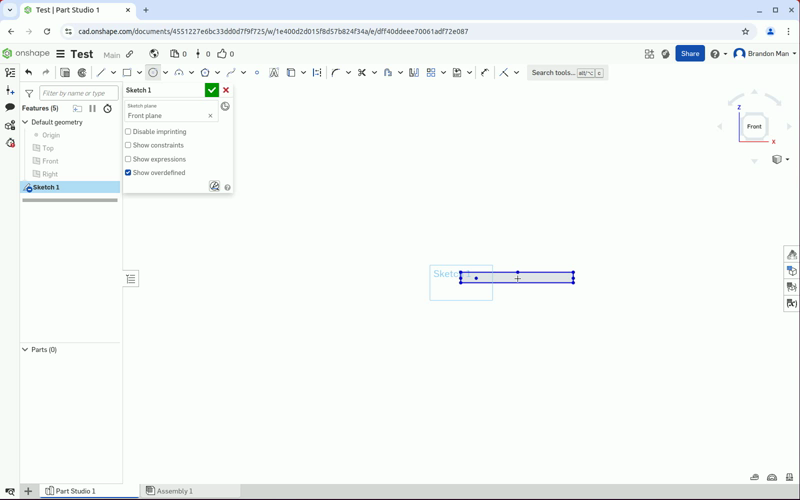
click(517, 278)
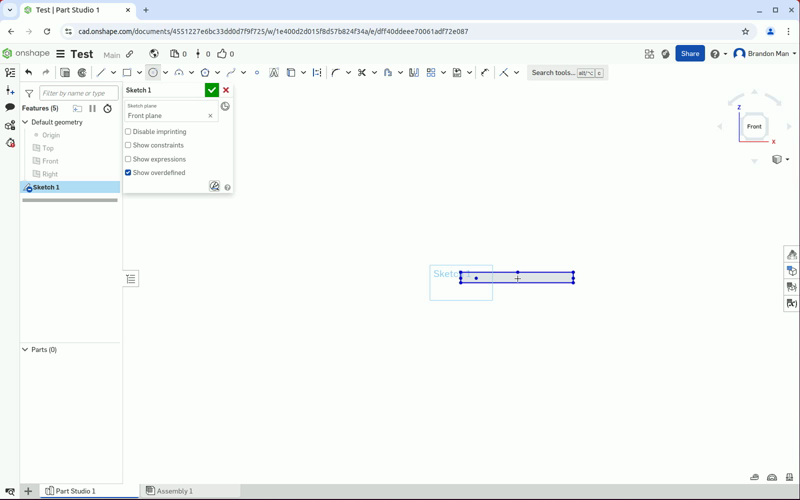
key_up(shift)
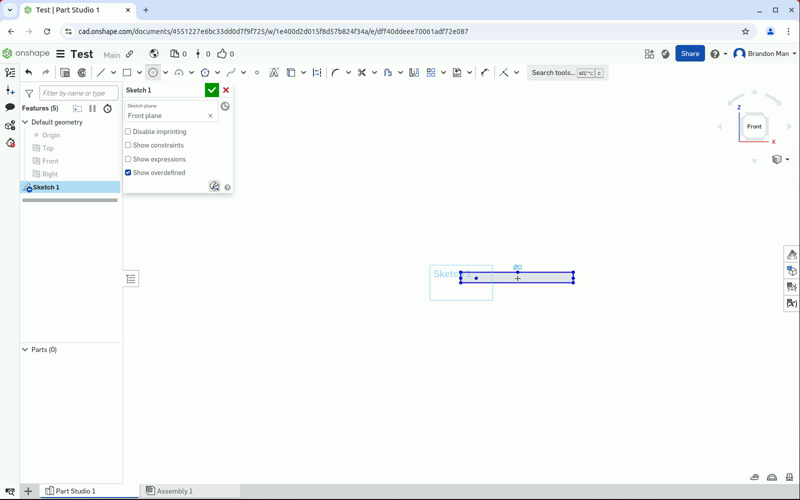
mouse_move(518, 278)
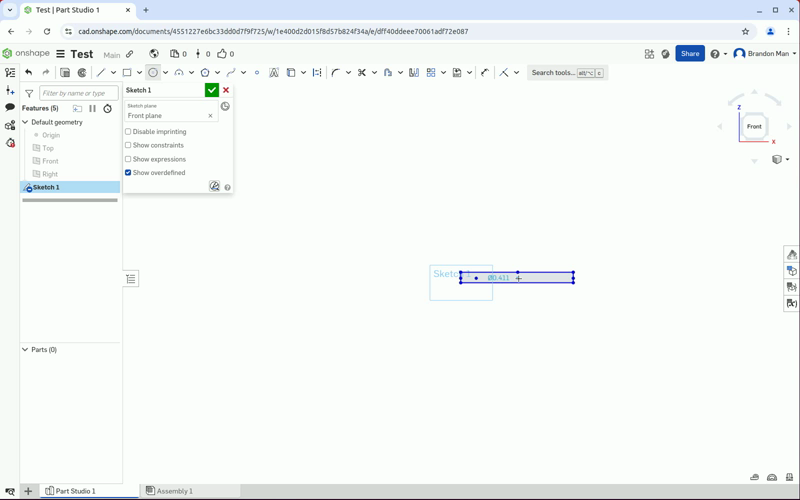
scroll(6)
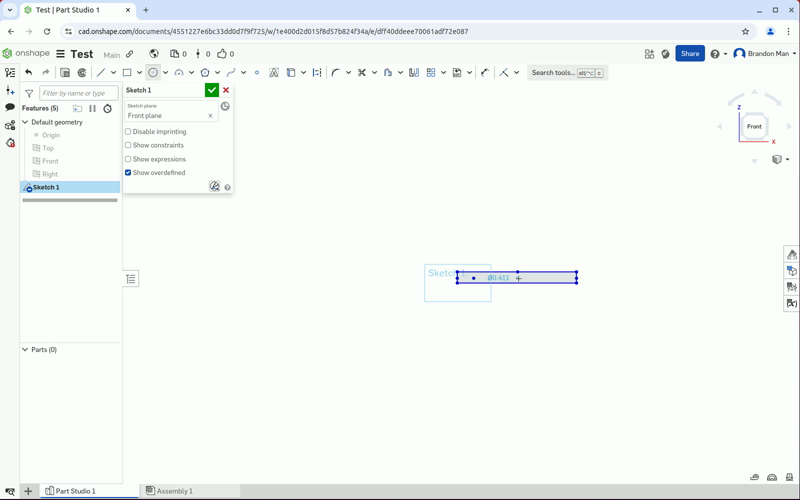
scroll(6)
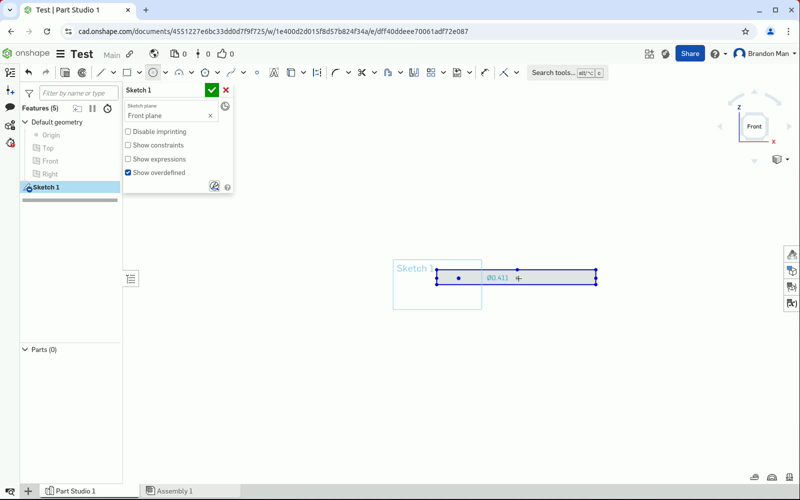
scroll(6)
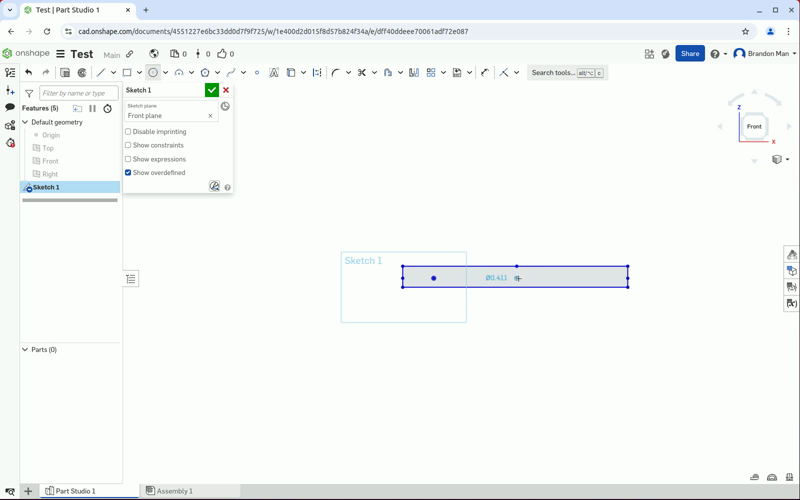
scroll(6)
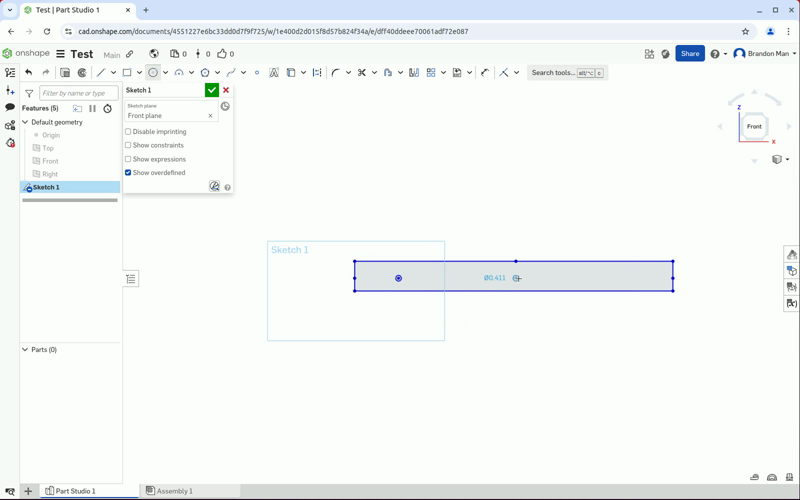
scroll(6)
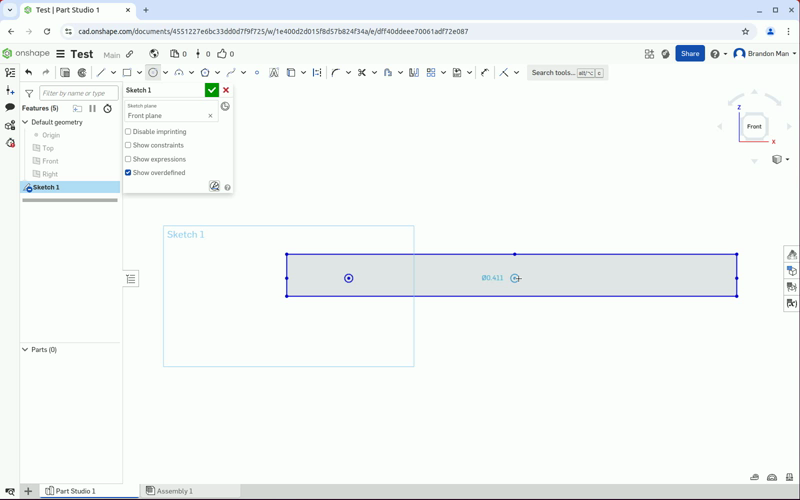
scroll(6)
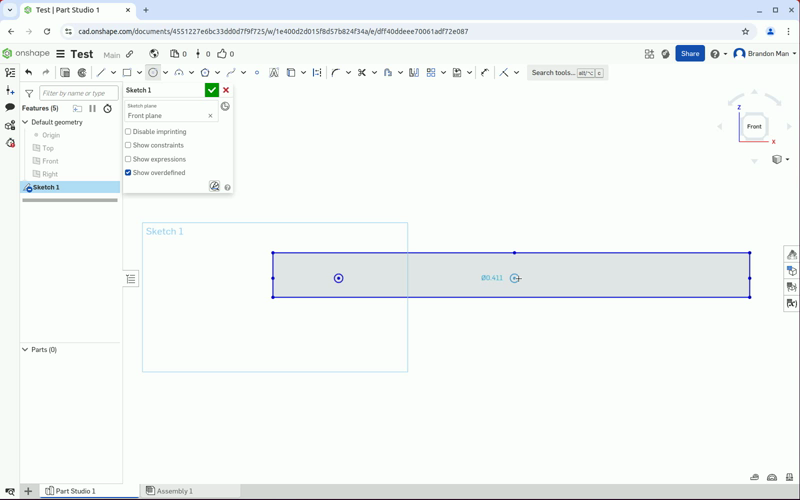
scroll(6)
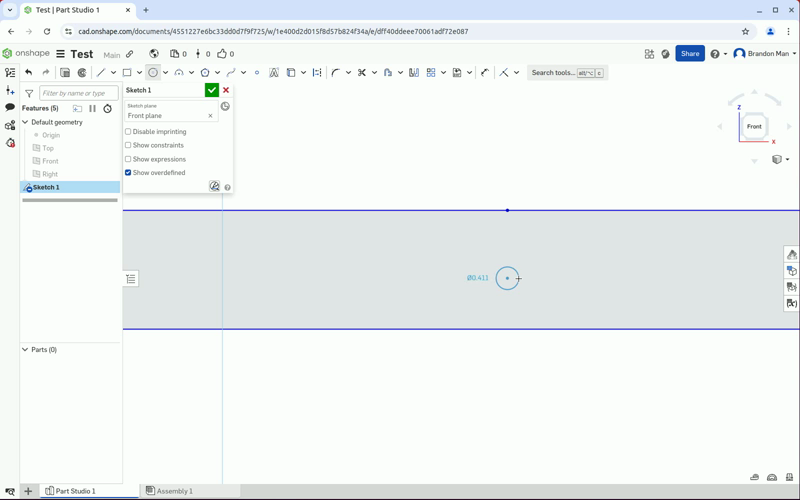
click(518, 278)
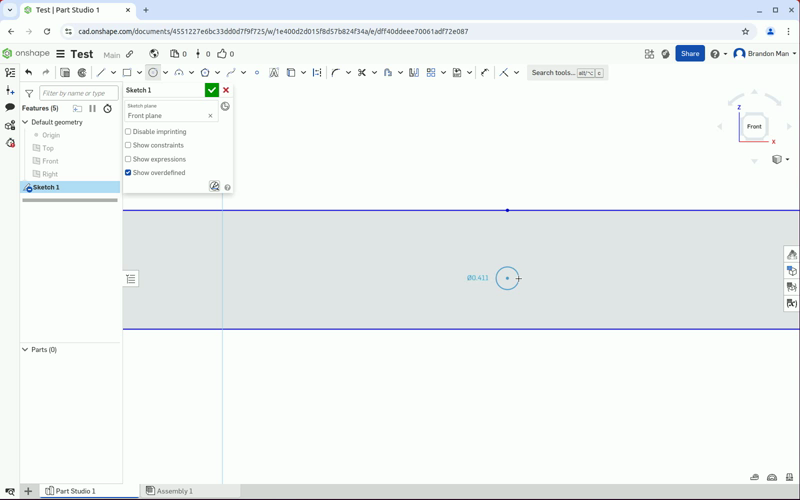
scroll(-6)
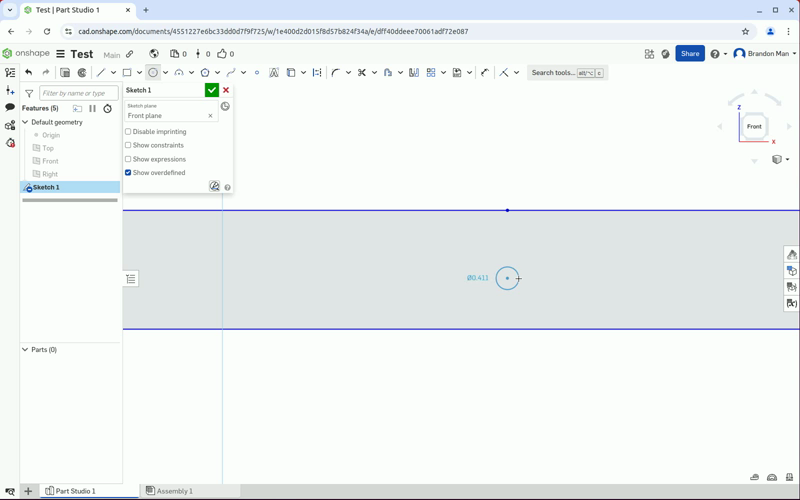
scroll(-6)
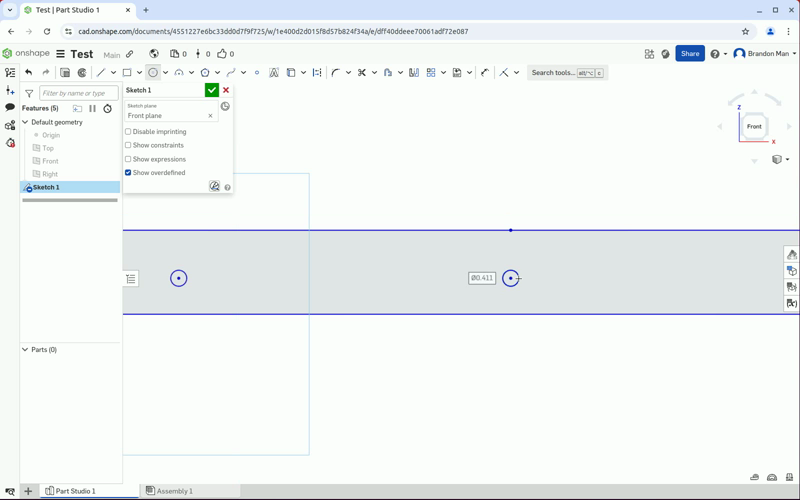
scroll(-6)
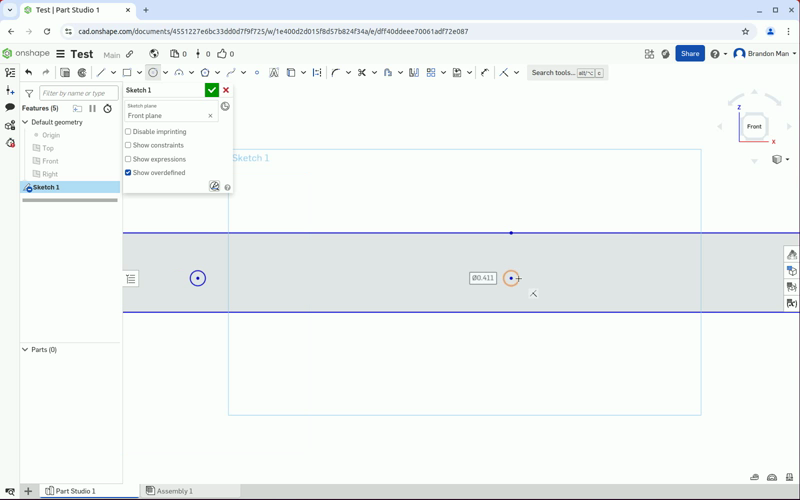
scroll(-6)
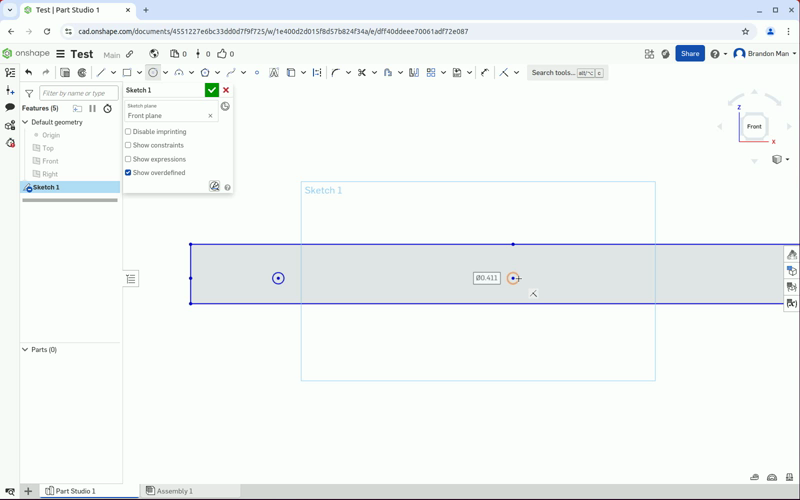
scroll(-6)
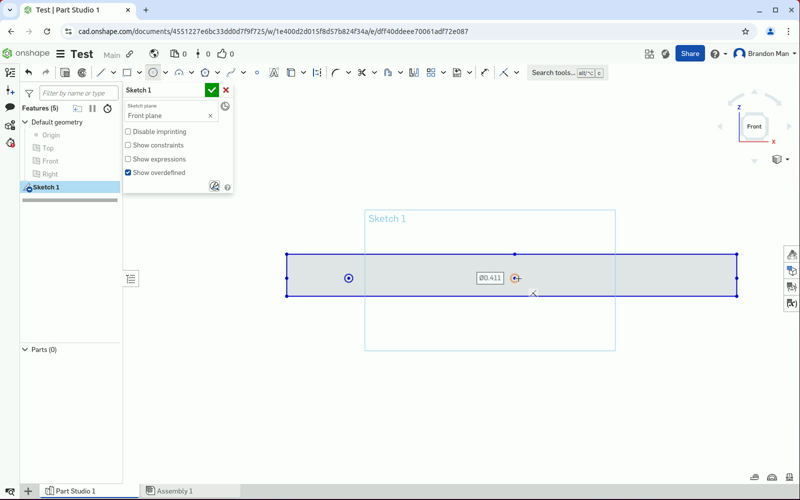
scroll(-6)
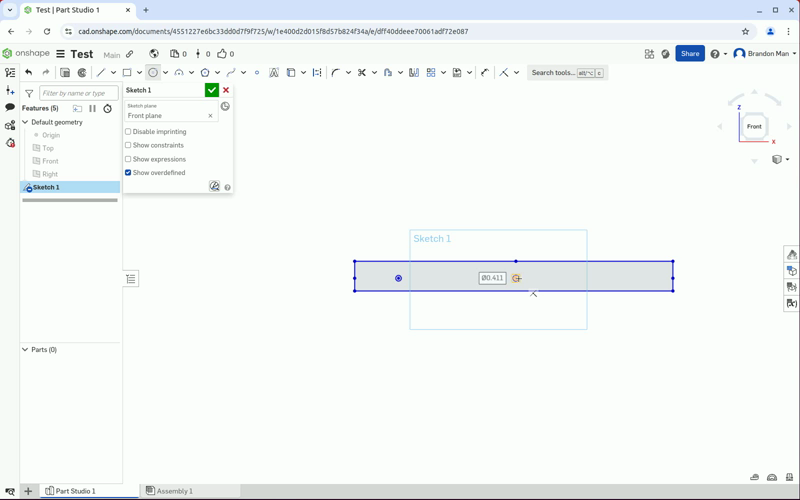
scroll(-6)
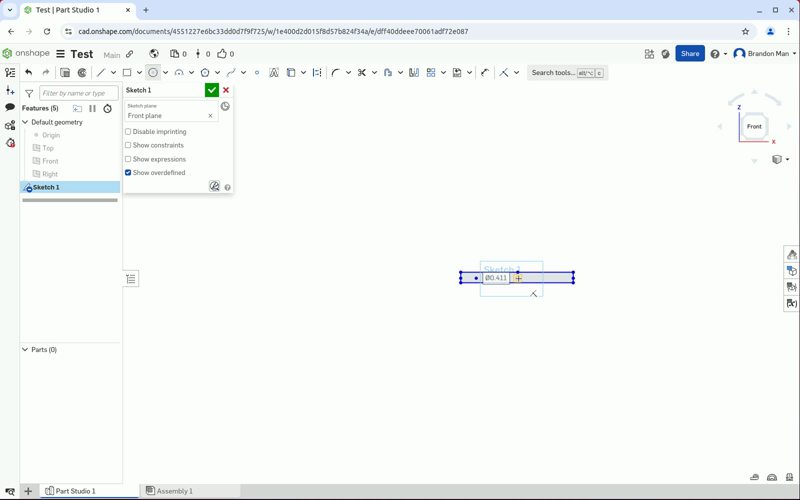
key(esc)
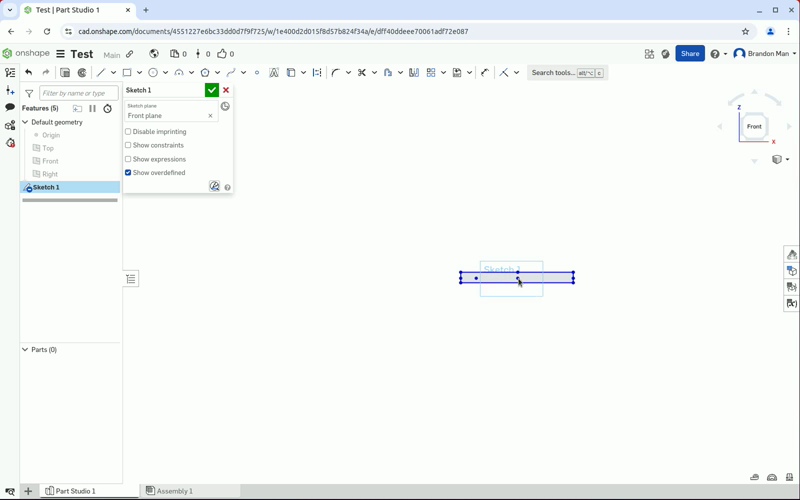
key(c)
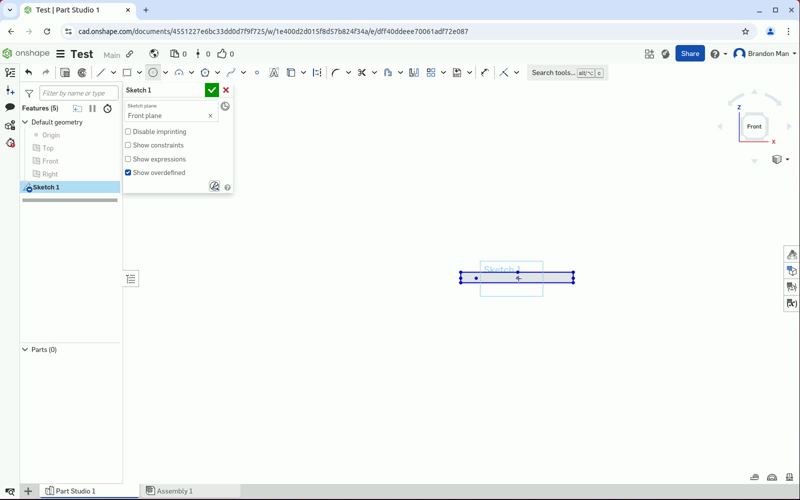
key_down(shift)
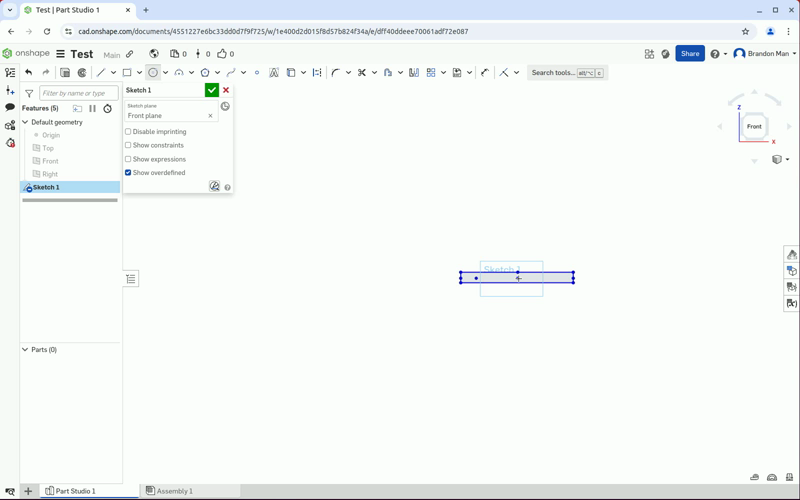
mouse_move(558, 278)
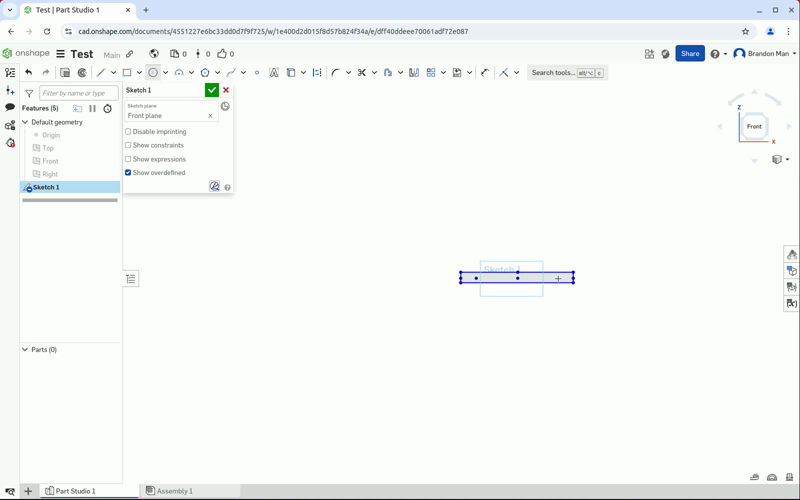
click(558, 278)
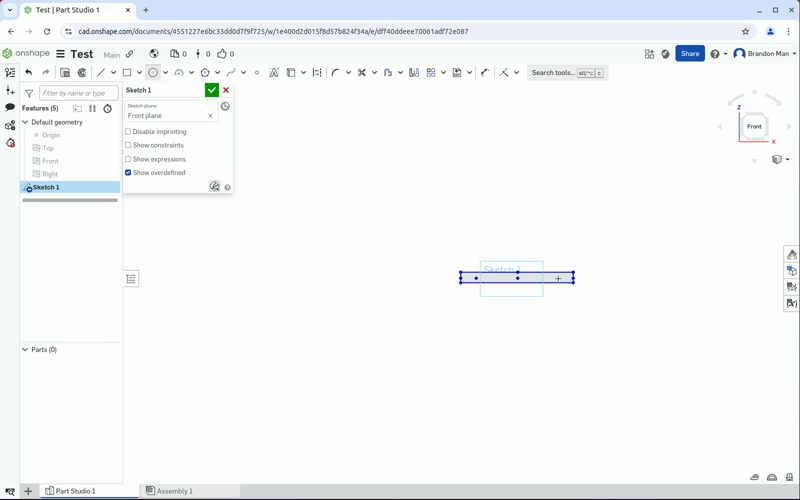
key_up(shift)
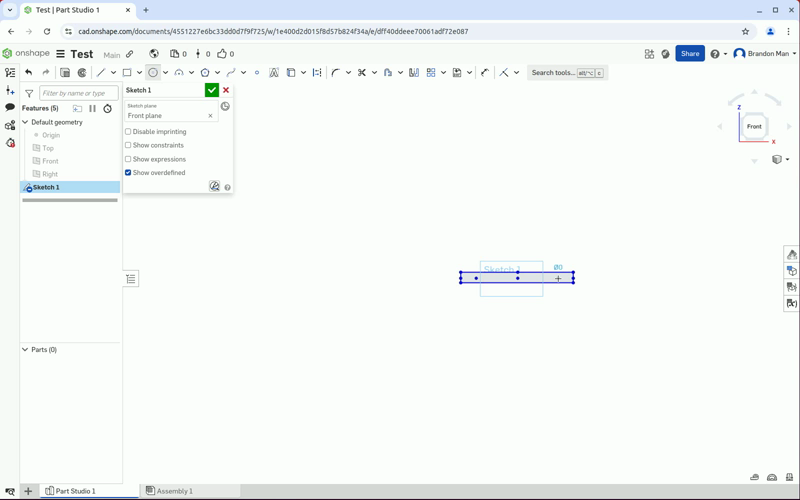
mouse_move(559, 278)
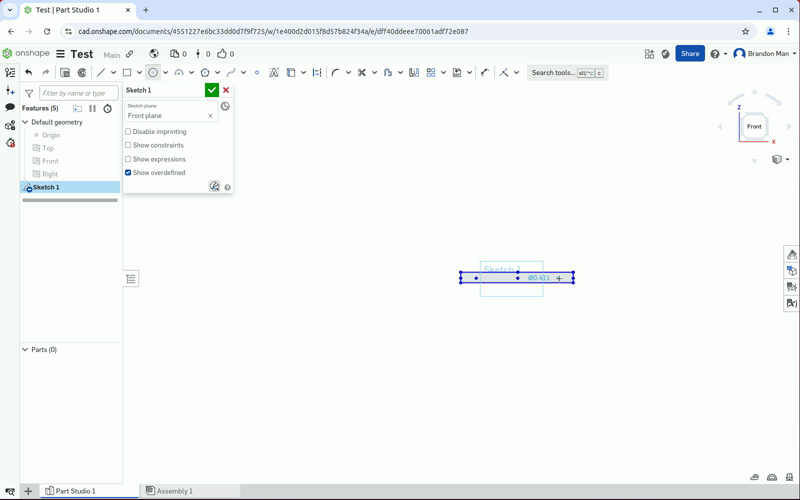
scroll(6)
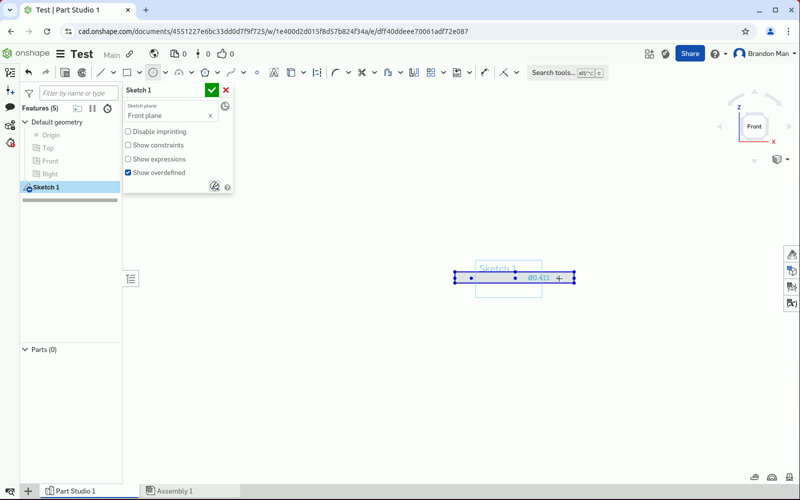
scroll(6)
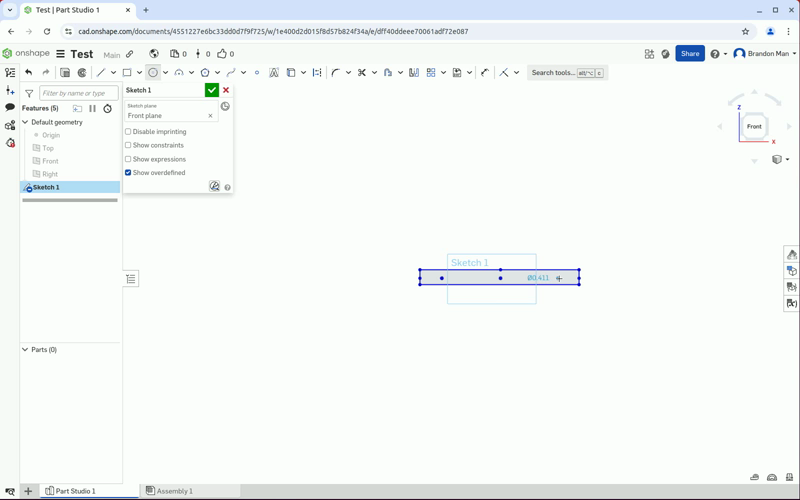
scroll(6)
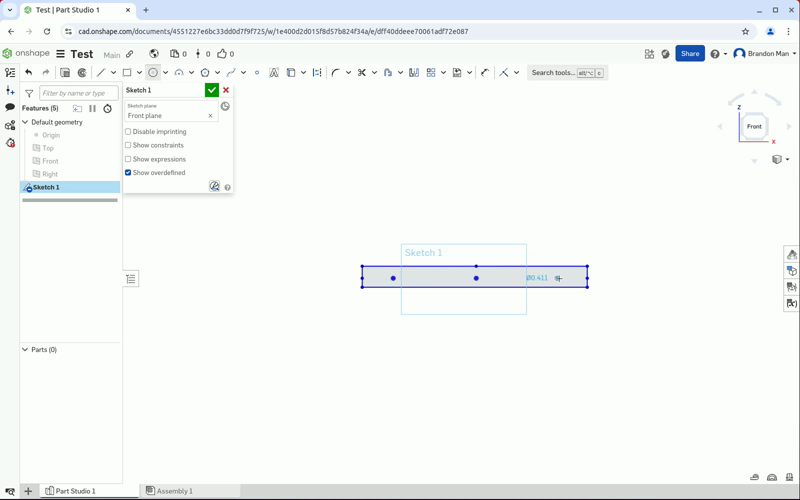
scroll(6)
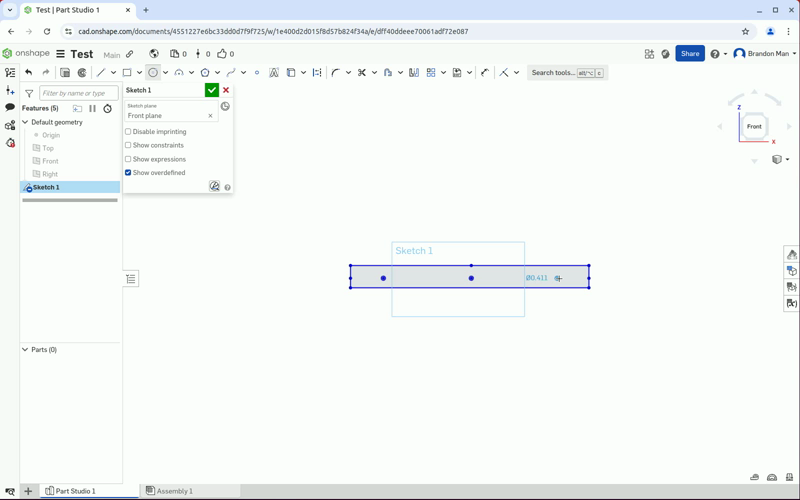
scroll(6)
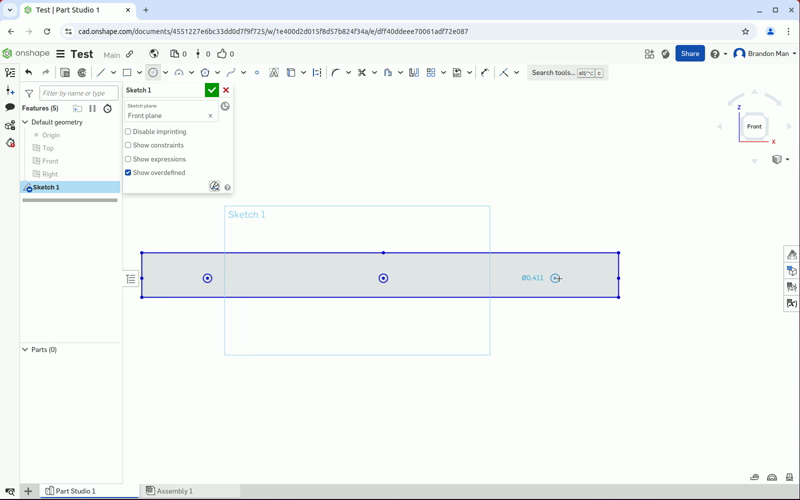
scroll(6)
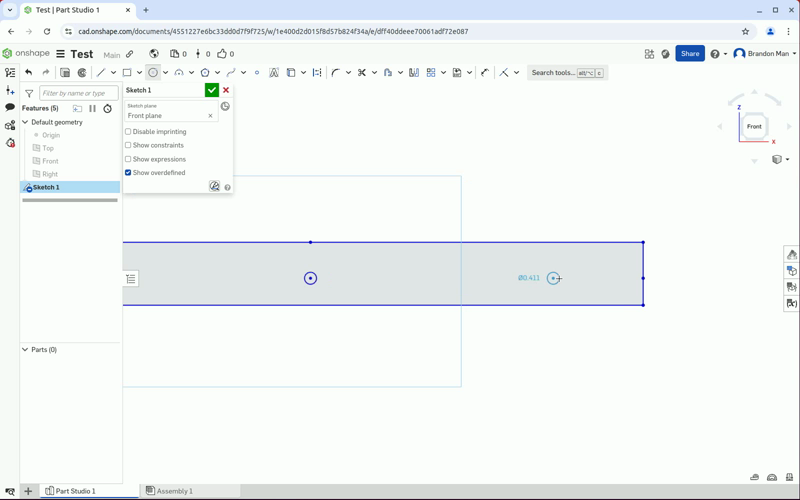
scroll(6)
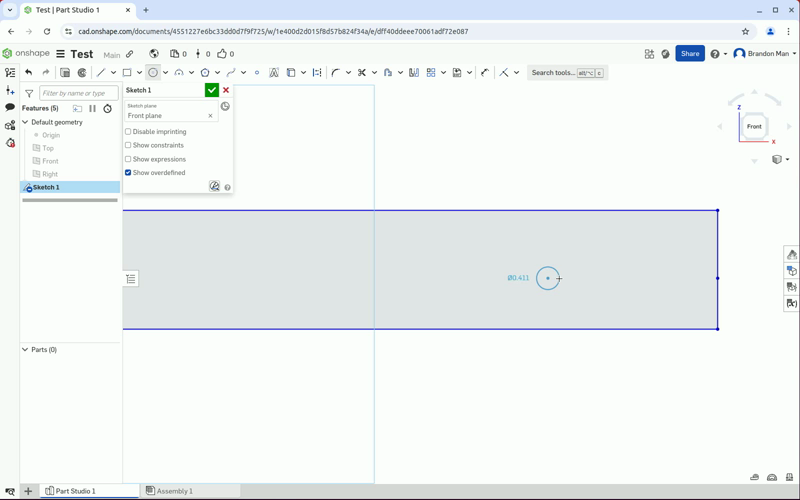
click(559, 278)
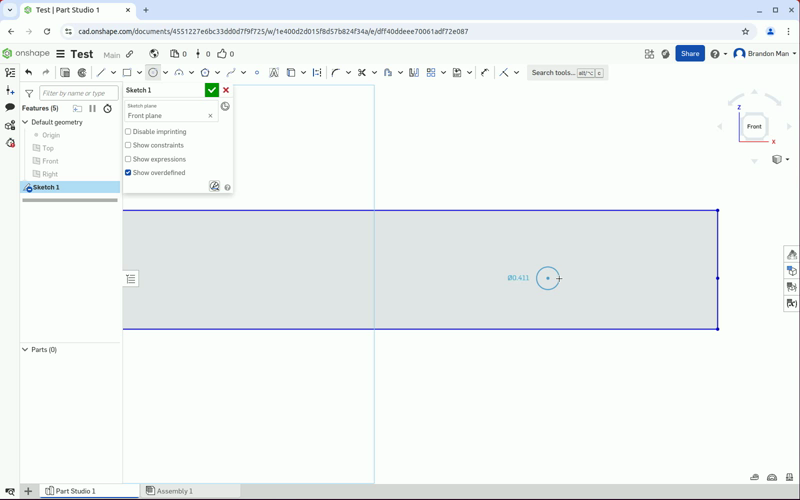
scroll(-6)
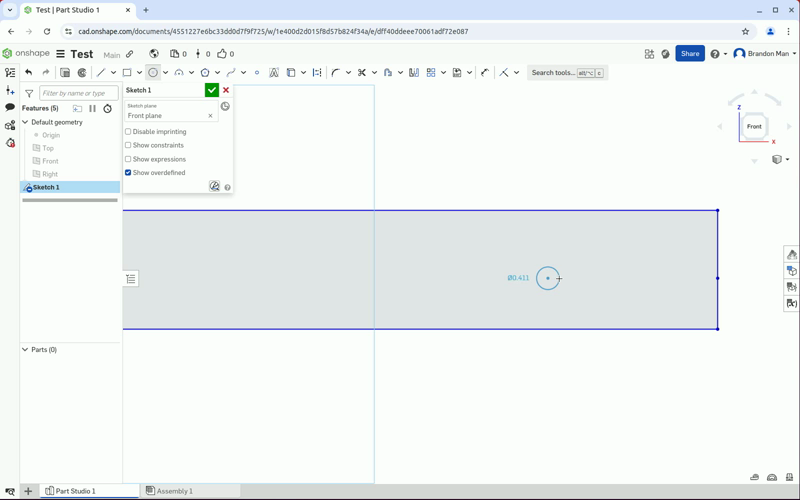
scroll(-6)
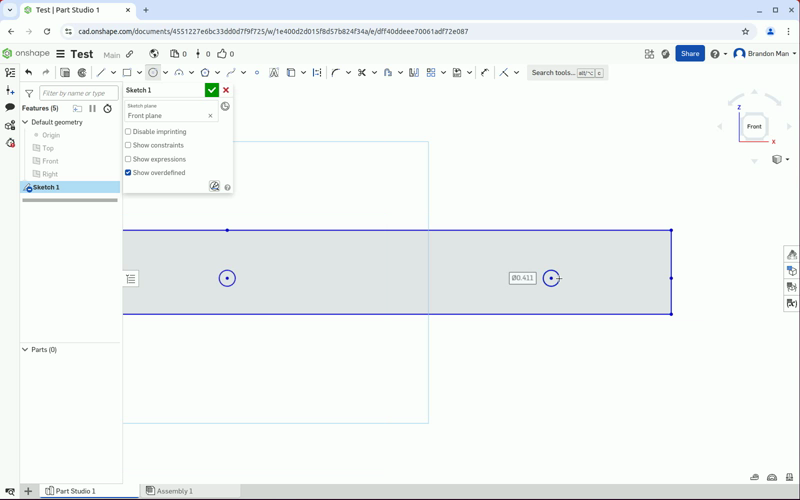
scroll(-6)
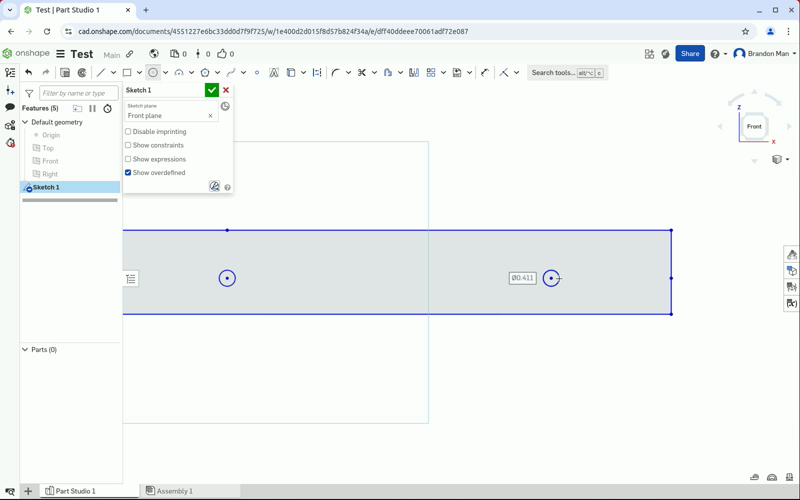
scroll(-6)
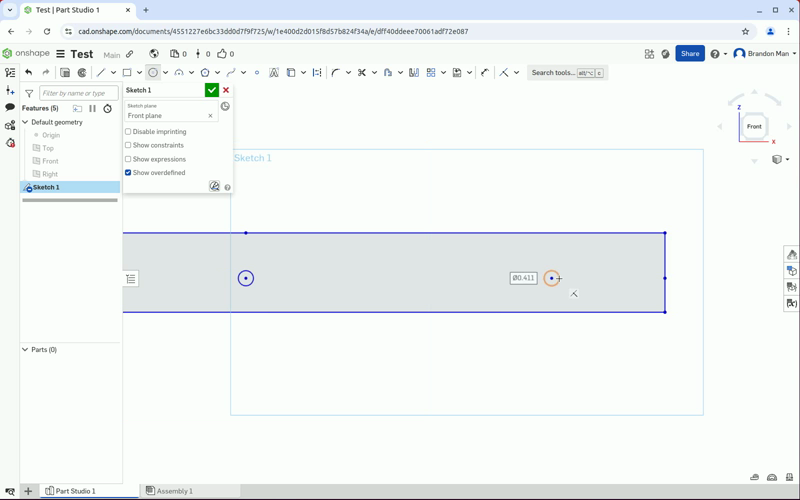
scroll(-6)
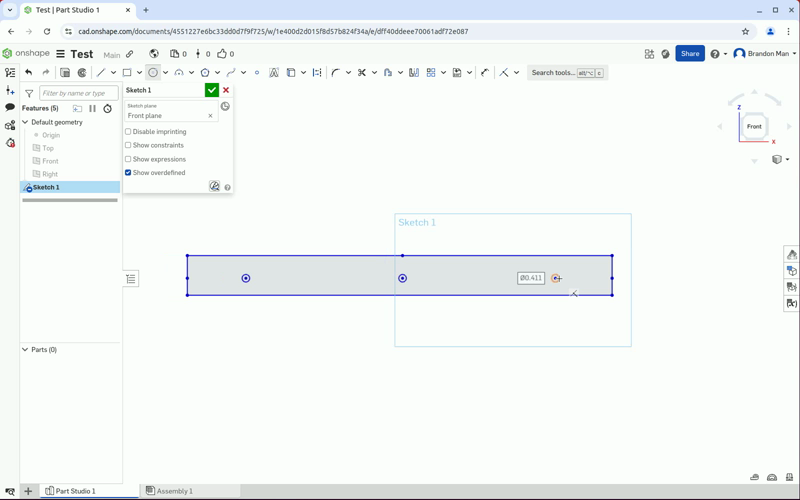
scroll(-6)
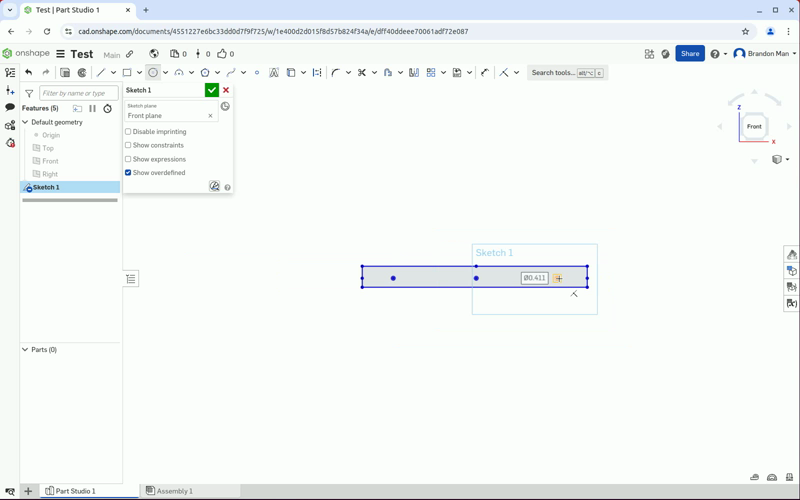
scroll(-6)
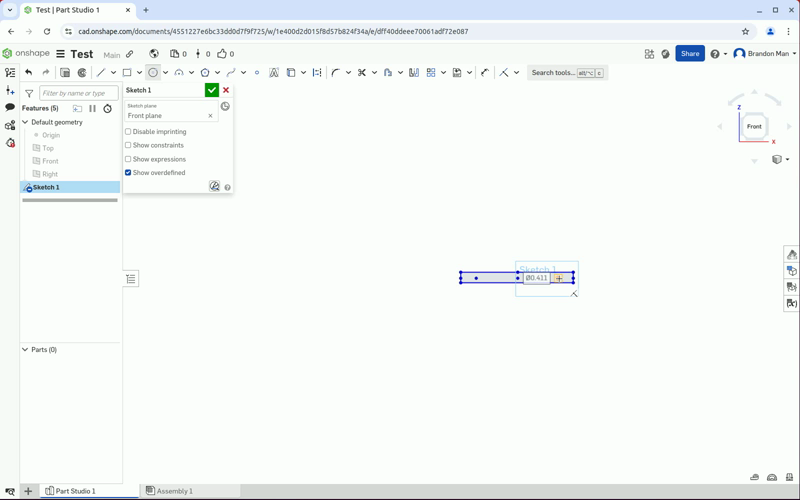
key(esc)
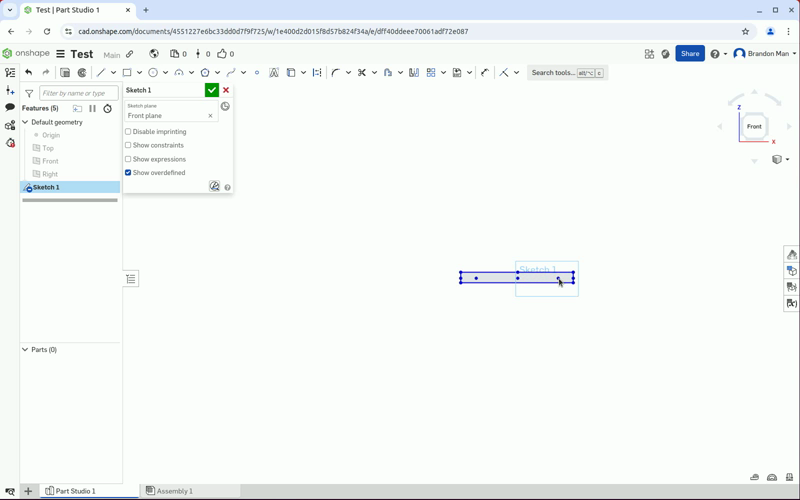
mouse_move(473, 275)
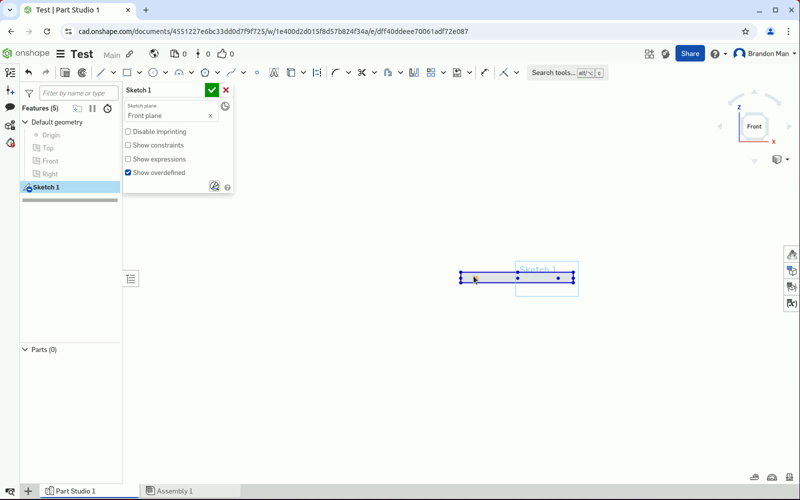
scroll(6)
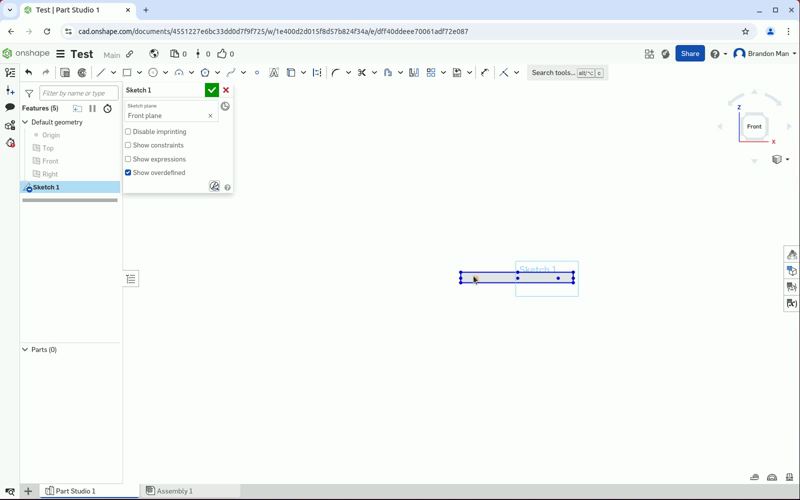
scroll(6)
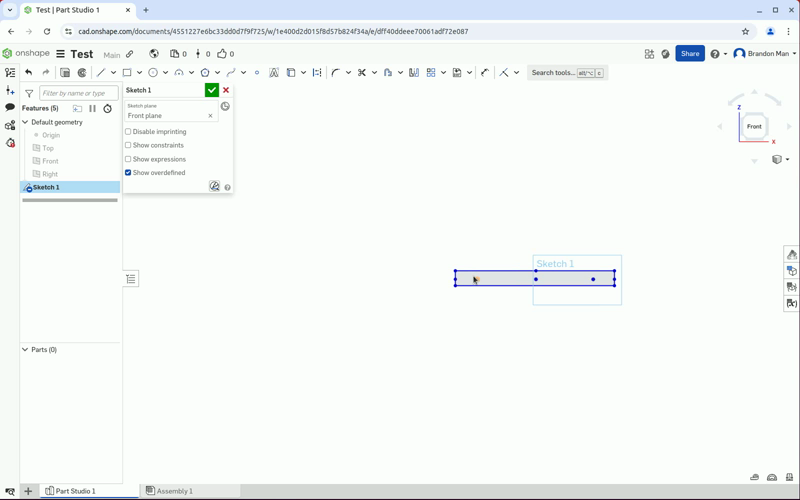
scroll(6)
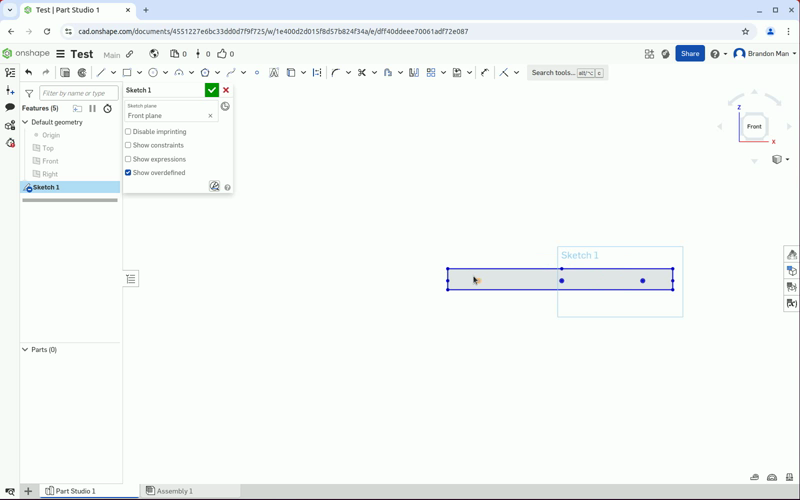
scroll(6)
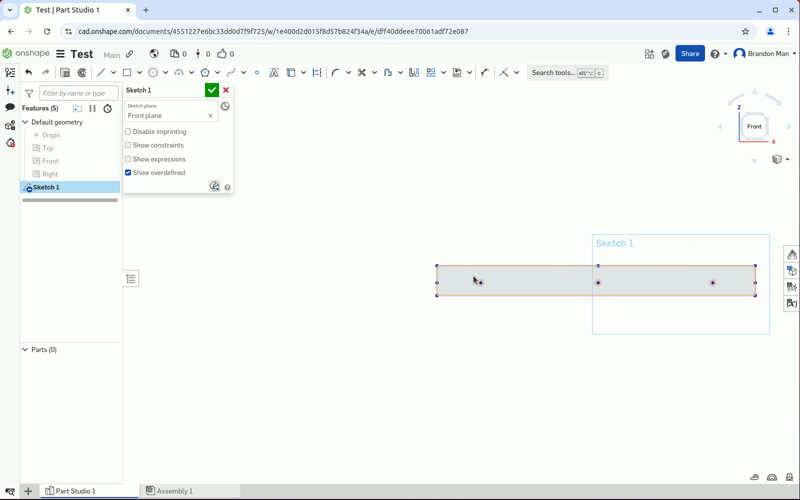
scroll(6)
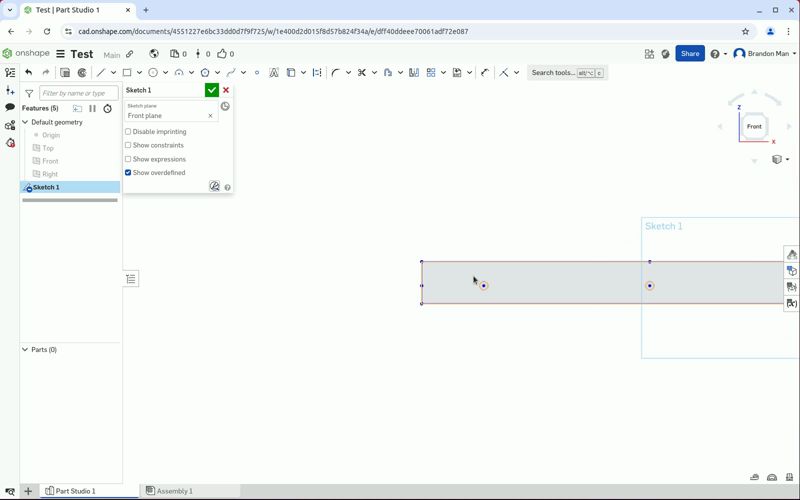
scroll(6)
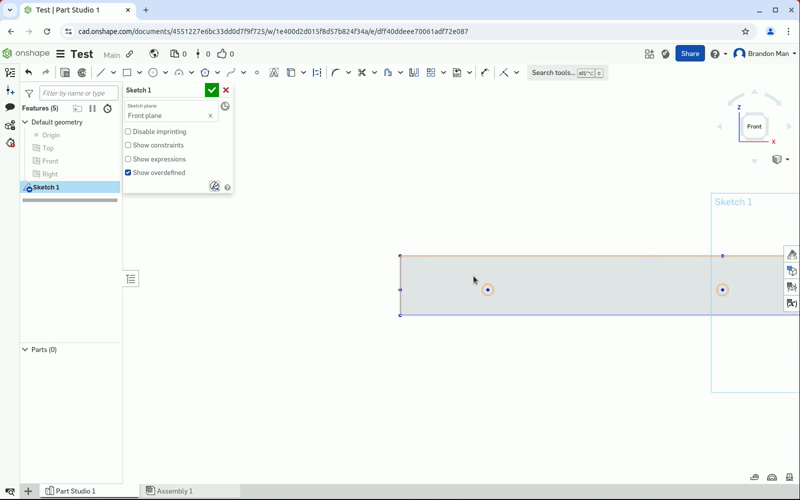
scroll(6)
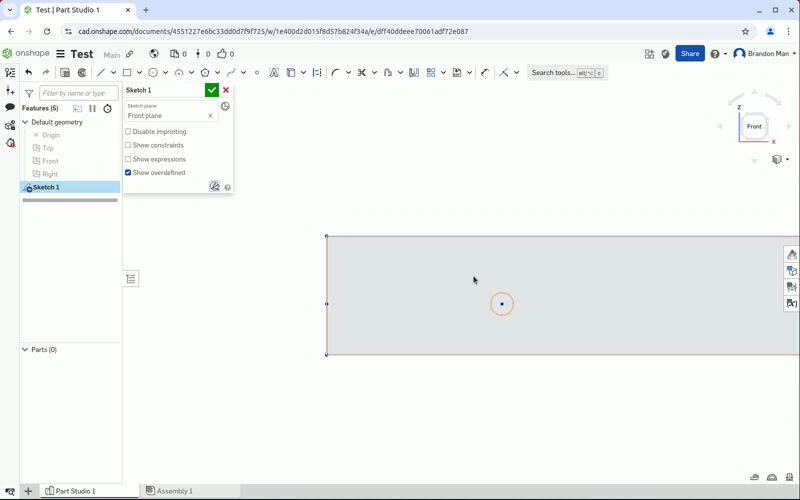
click(473, 275)
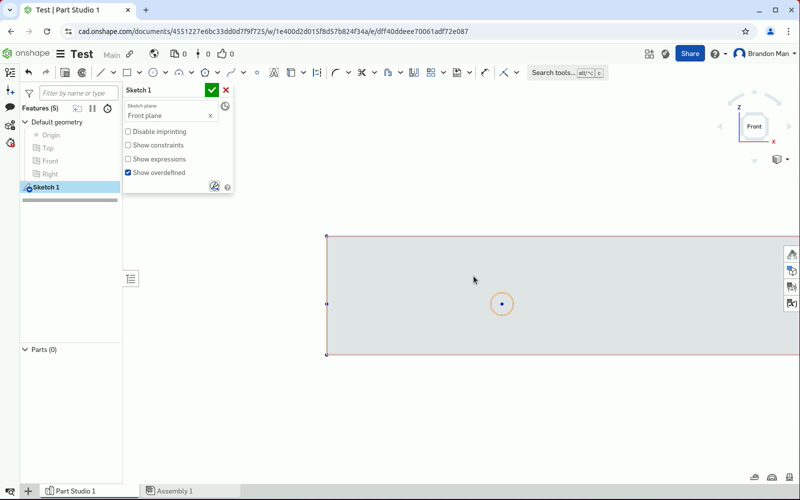
scroll(-6)
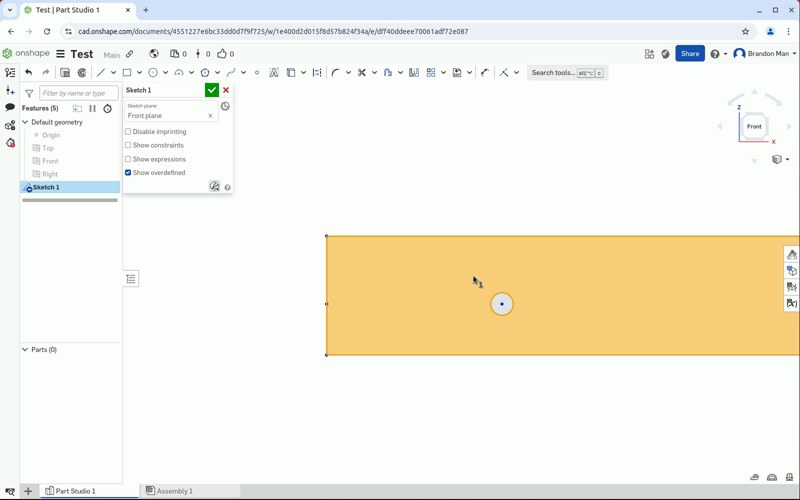
scroll(-6)
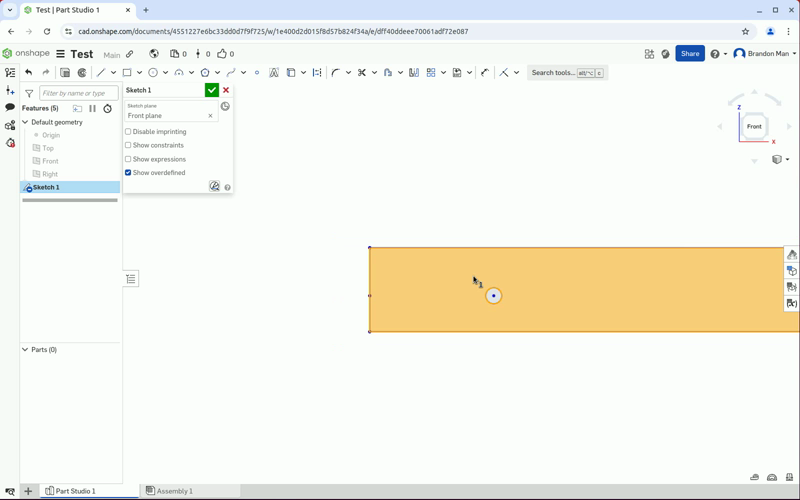
scroll(-6)
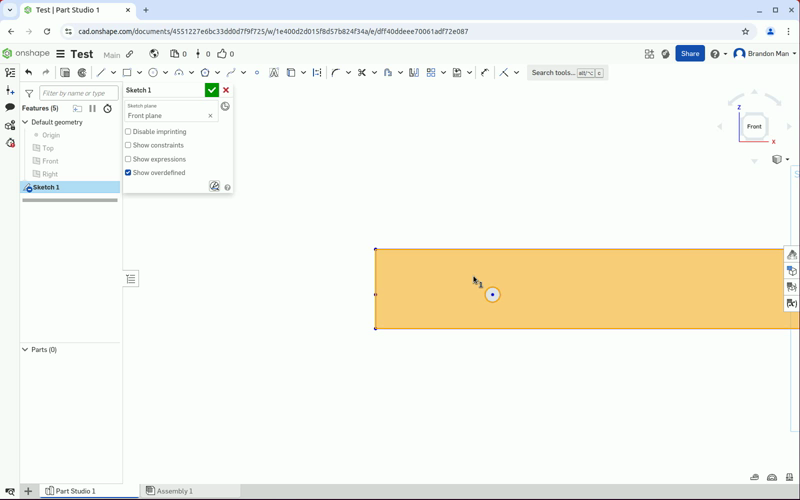
scroll(-6)
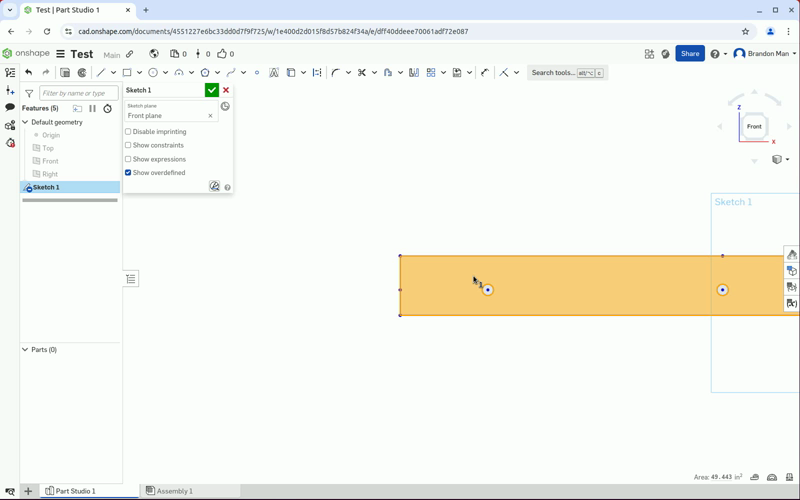
scroll(-6)
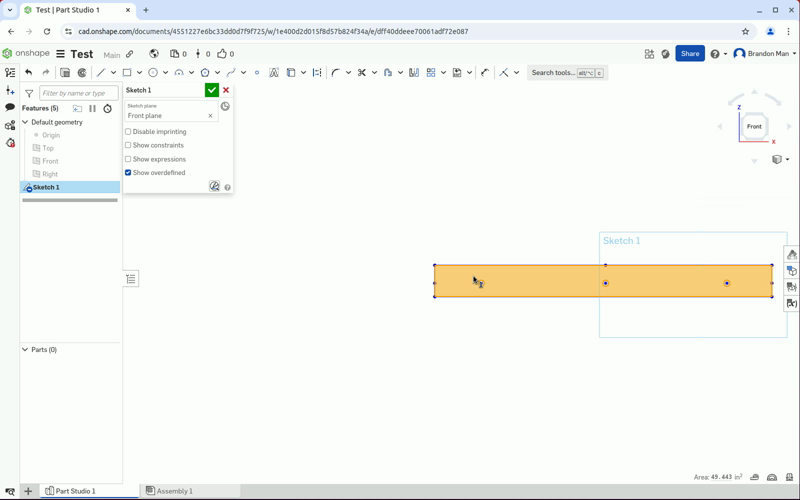
scroll(-6)
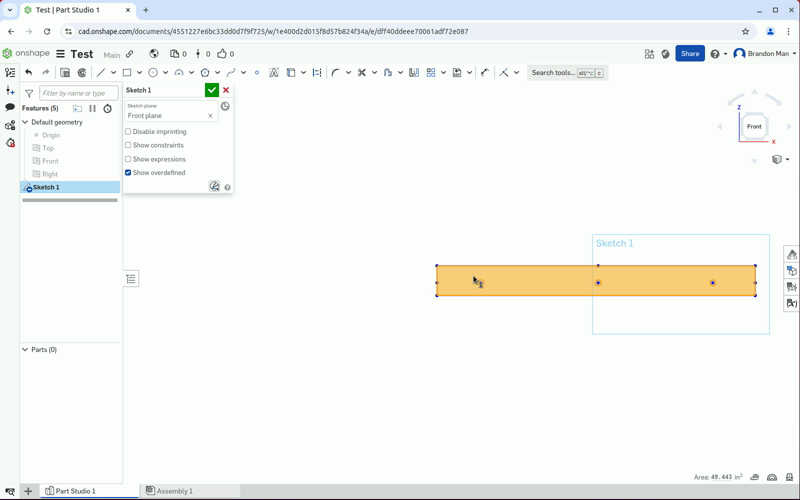
scroll(-6)
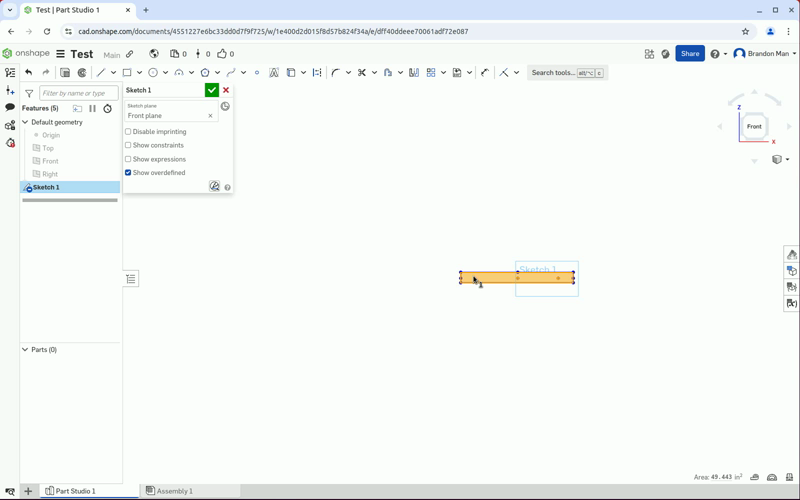
mouse_move(73, 352)
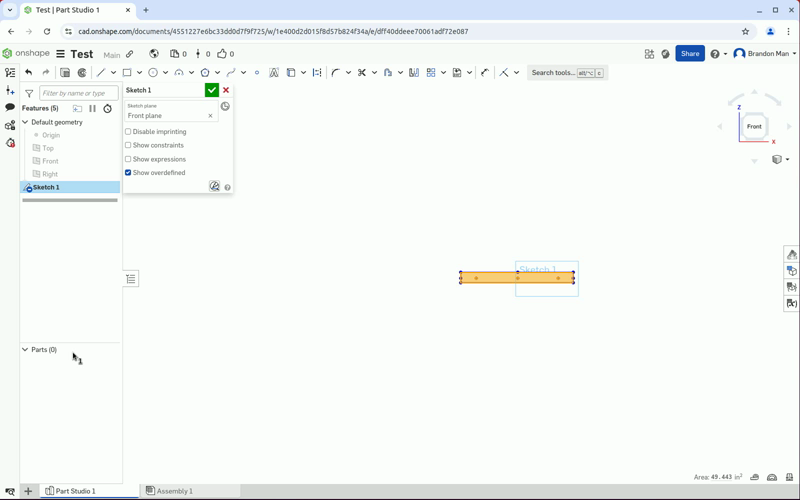
key(shift+y)
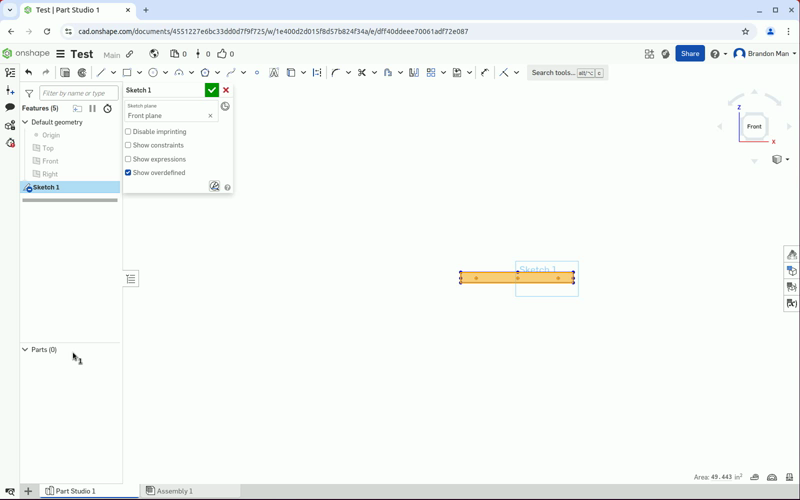
key(shift+e)
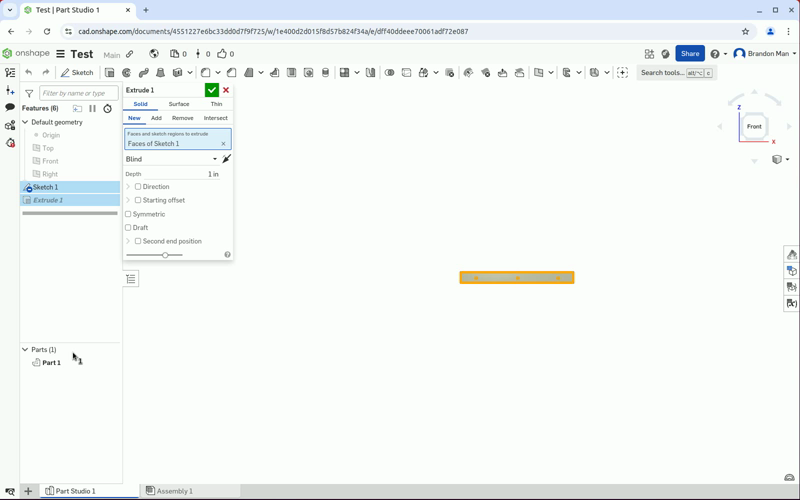
mouse_move(143, 106)
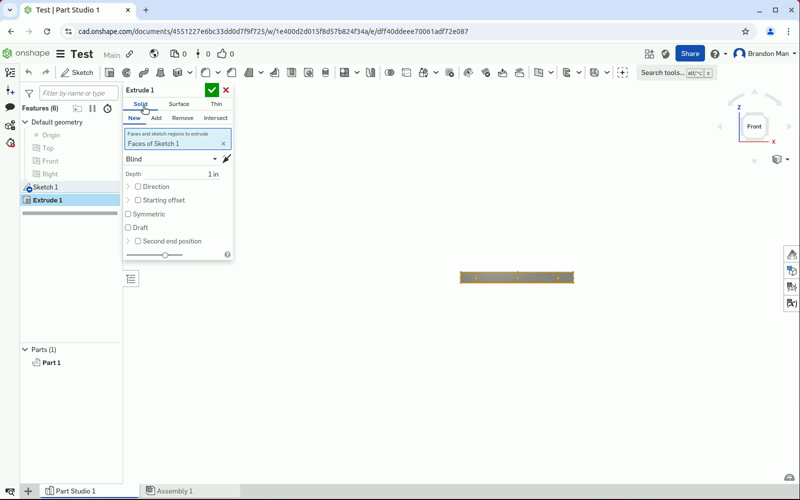
click(143, 106)
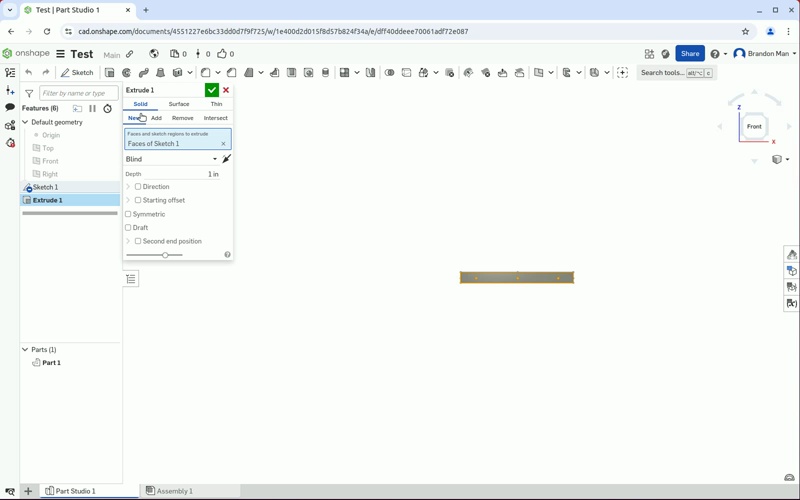
mouse_move(137, 120)
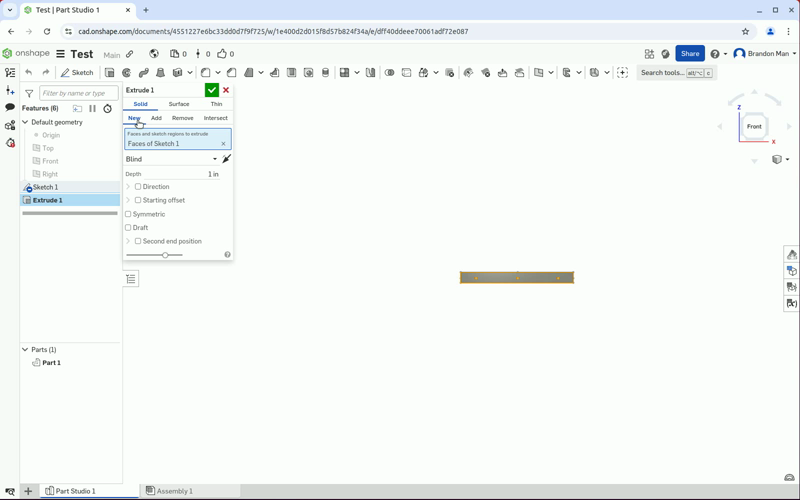
click(137, 120)
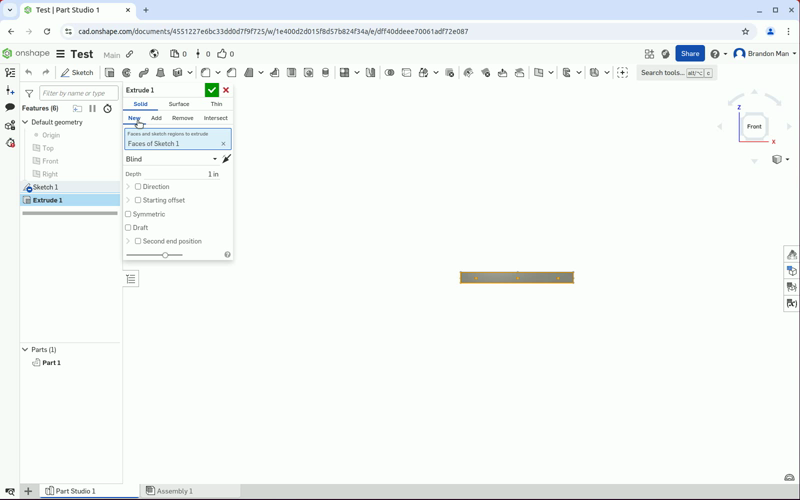
key(tab, 4)
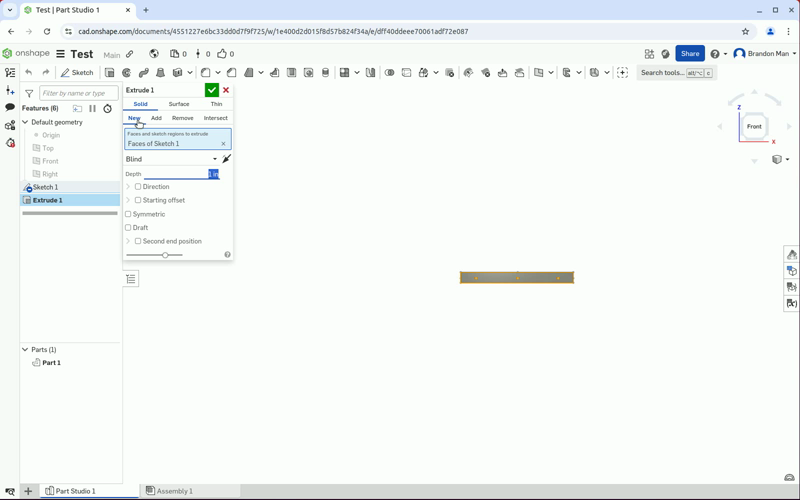
text(0.481)
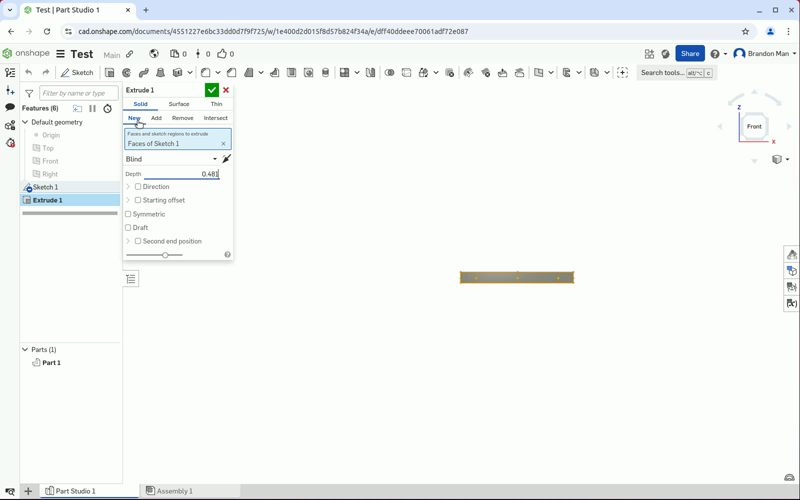
key(enter)
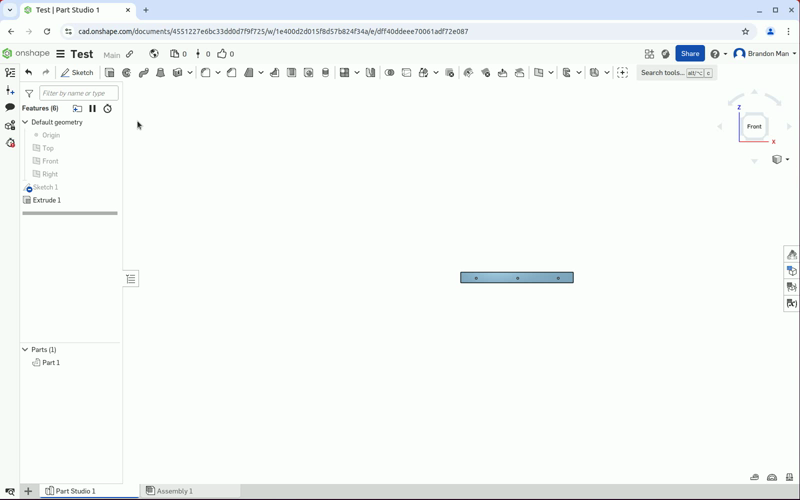
key(shift+h)
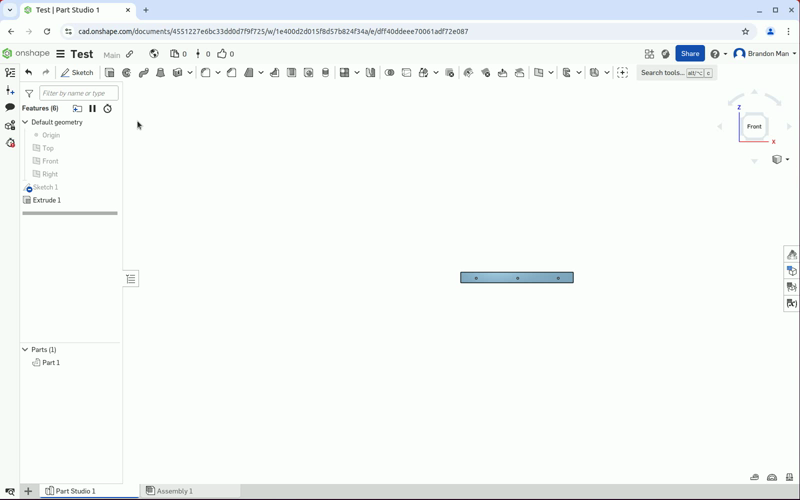
key(shift+h)
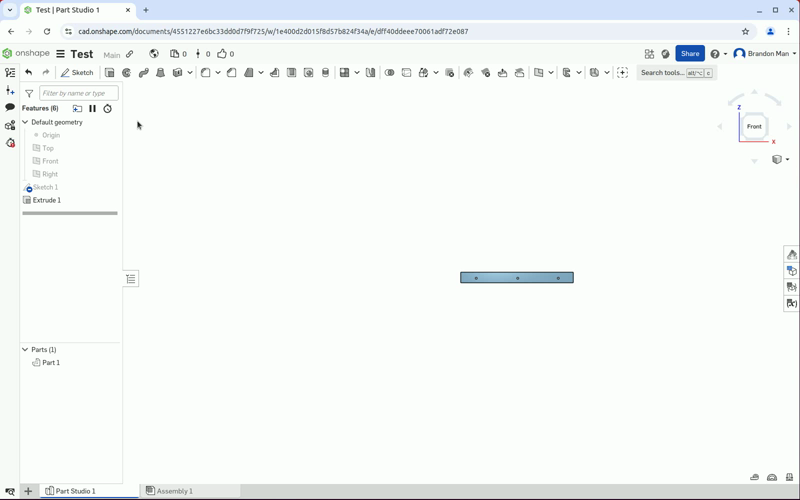
mouse_move(73, 189)
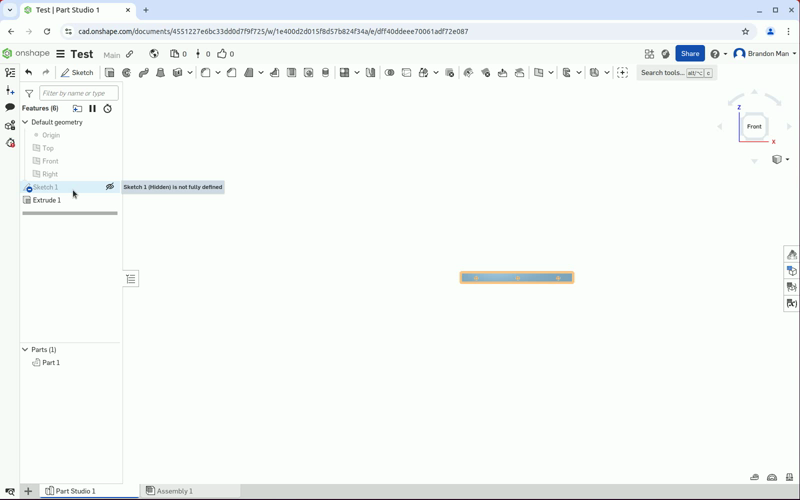
click(73, 189)
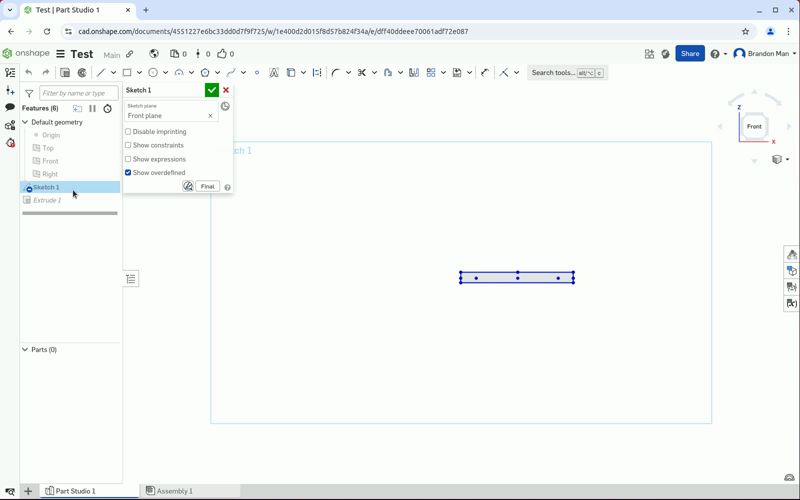
mouse_move(229, 92)
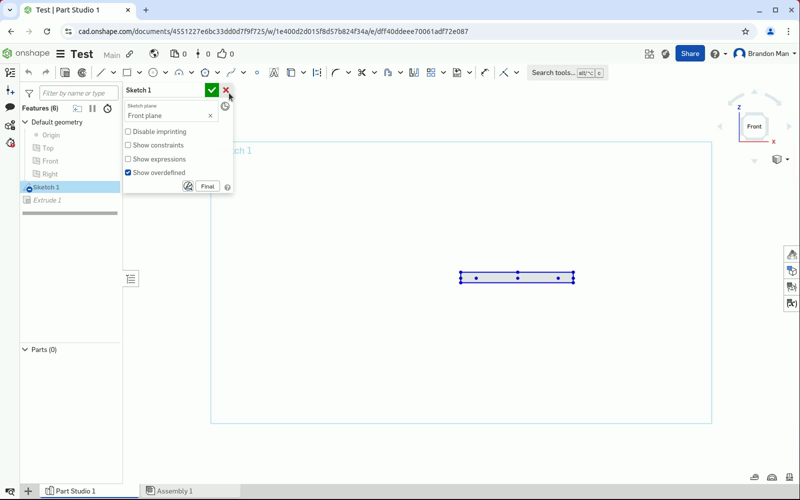
click(229, 92)
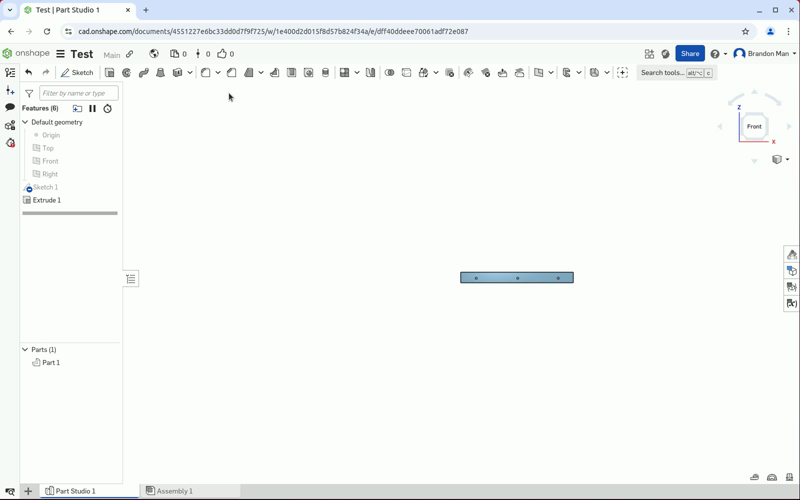
mouse_move(541, 75)
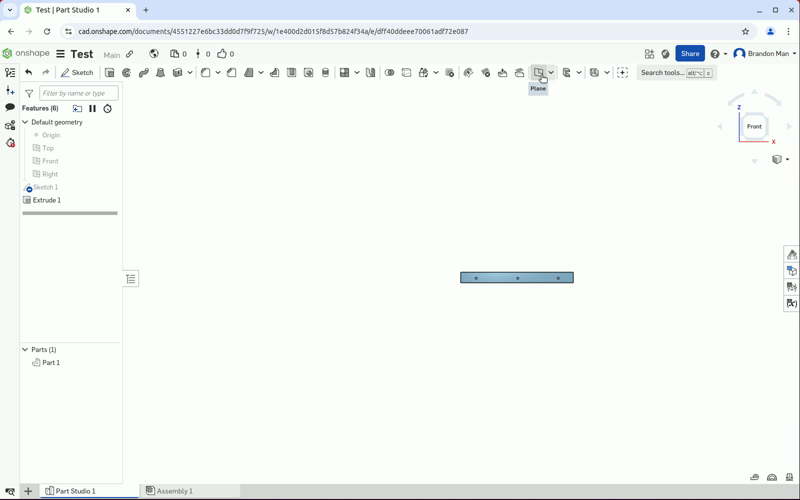
click(541, 75)
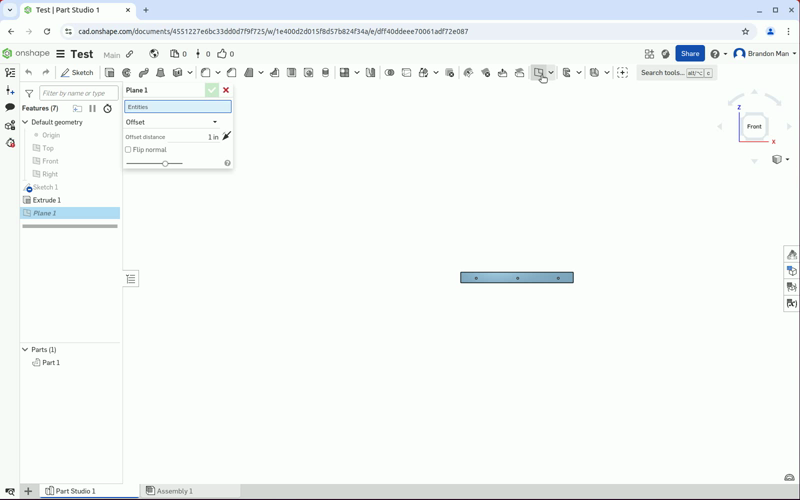
mouse_move(73, 163)
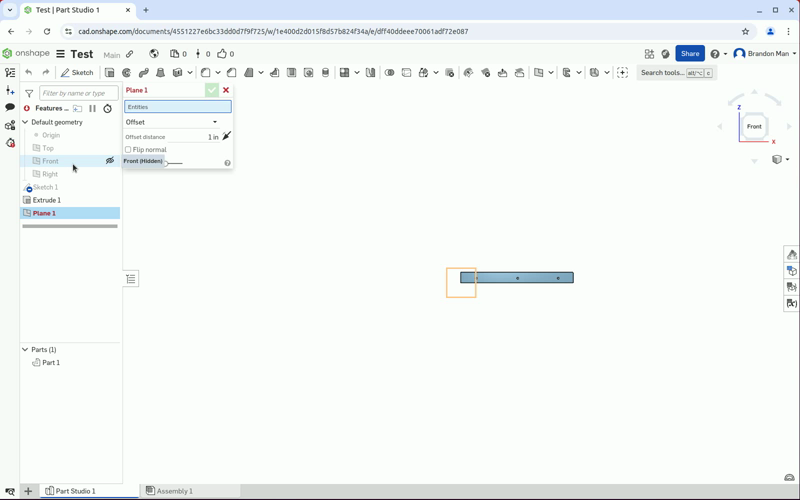
click(73, 163)
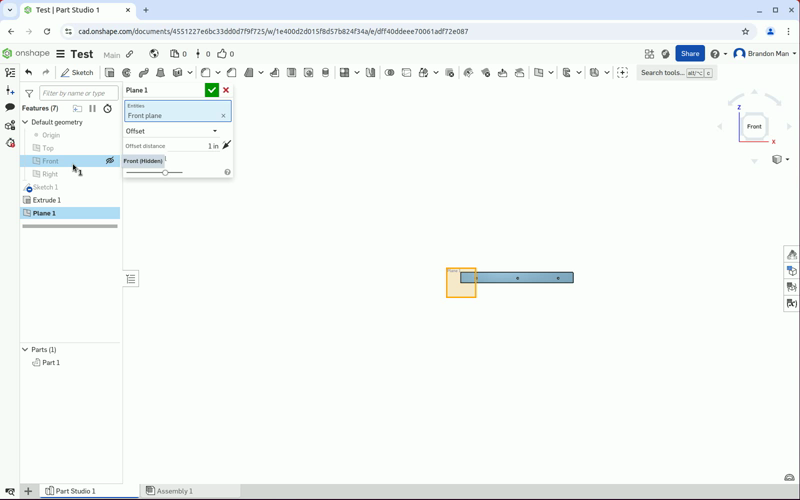
key(tab, 2)
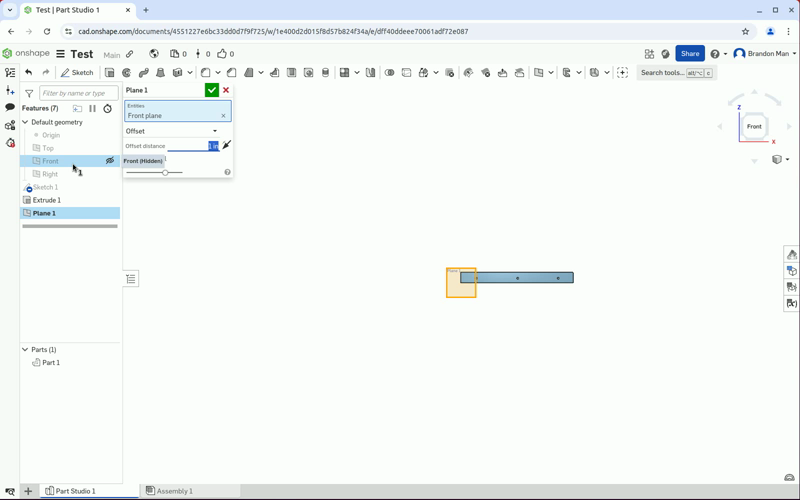
text(0.493)
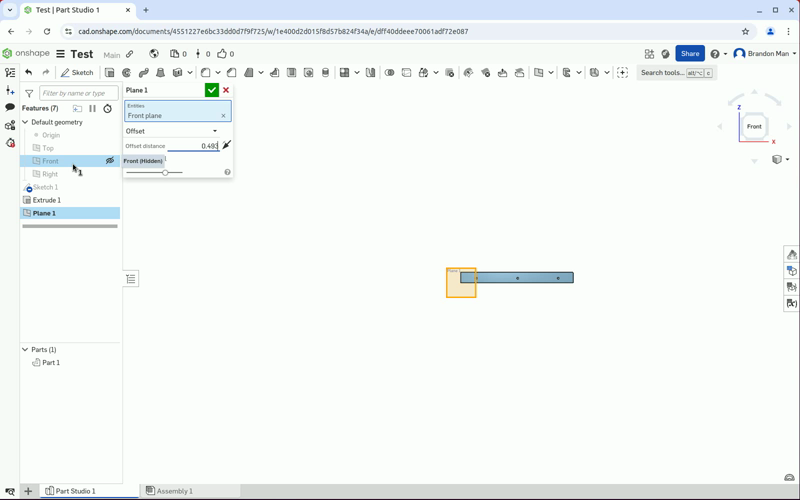
key(enter, 2)
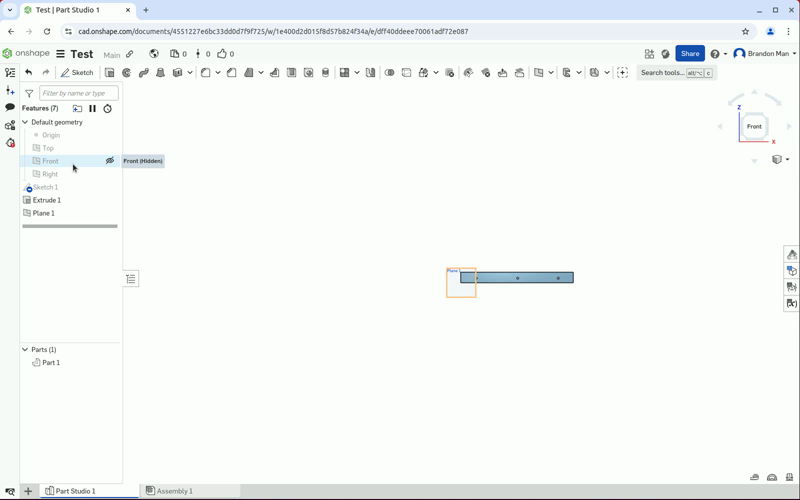
key(shift+s)
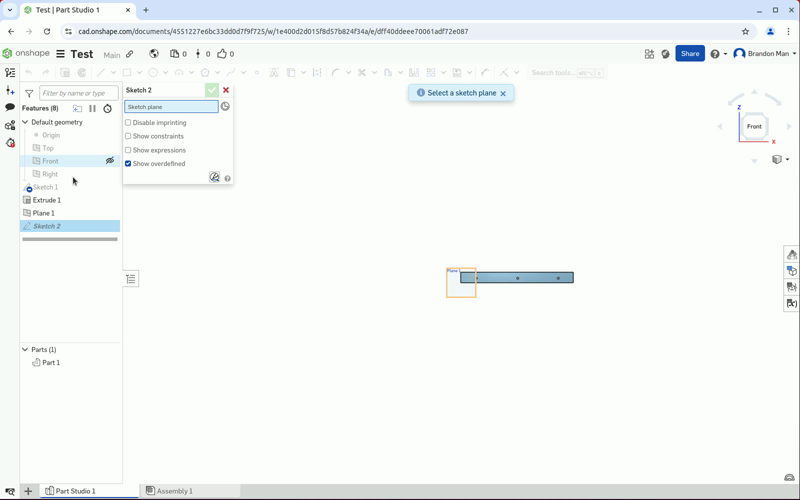
mouse_move(73, 215)
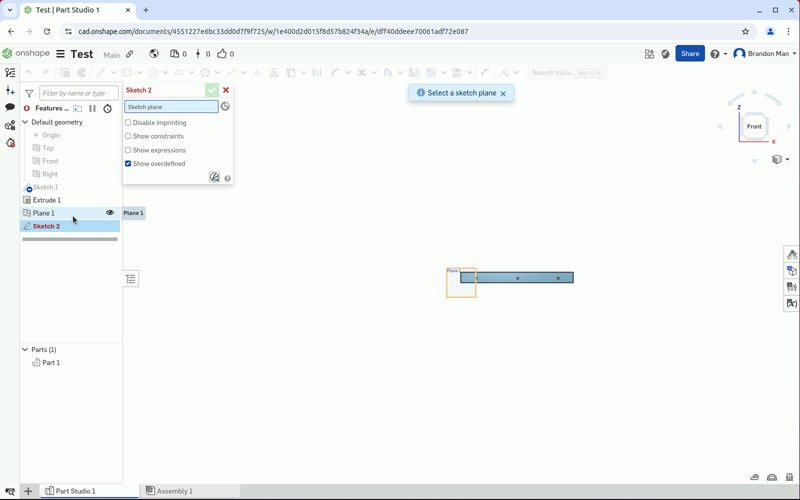
click(73, 215)
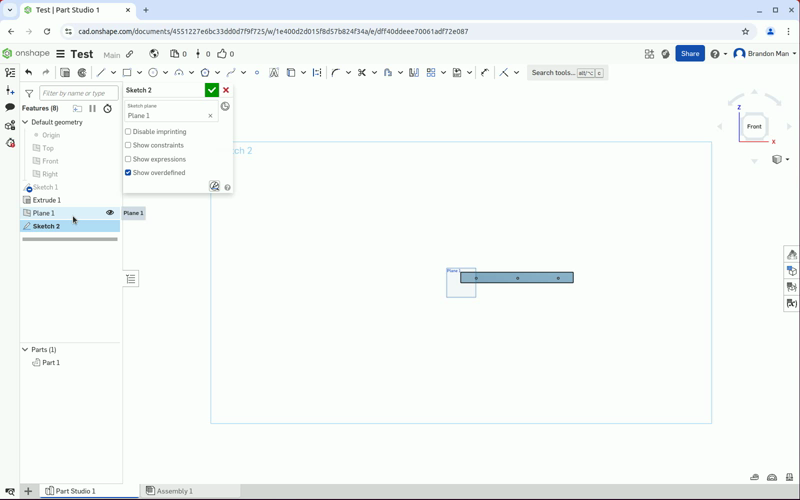
mouse_move(73, 352)
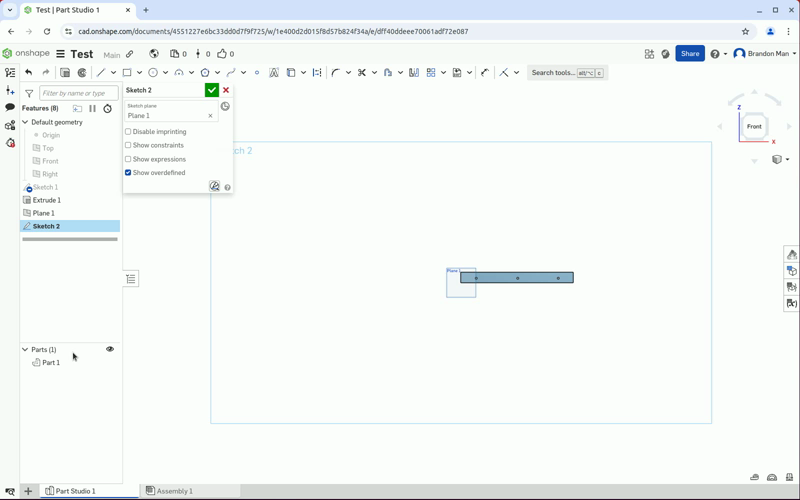
key(y)
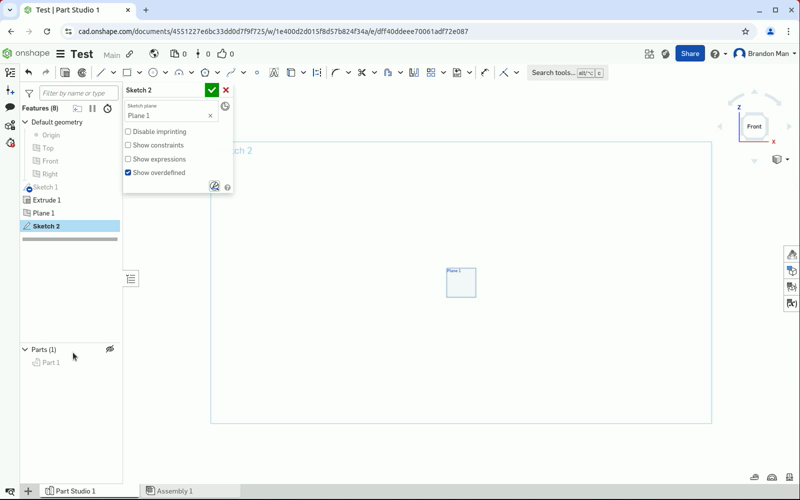
key(l)
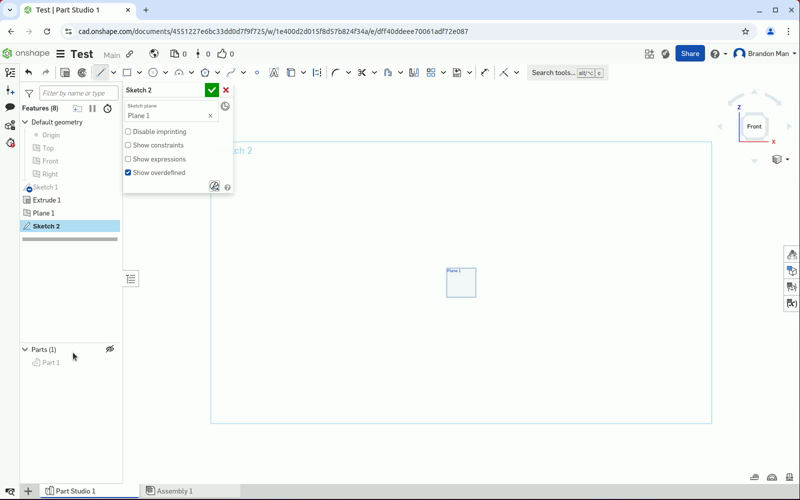
key_down(shift)
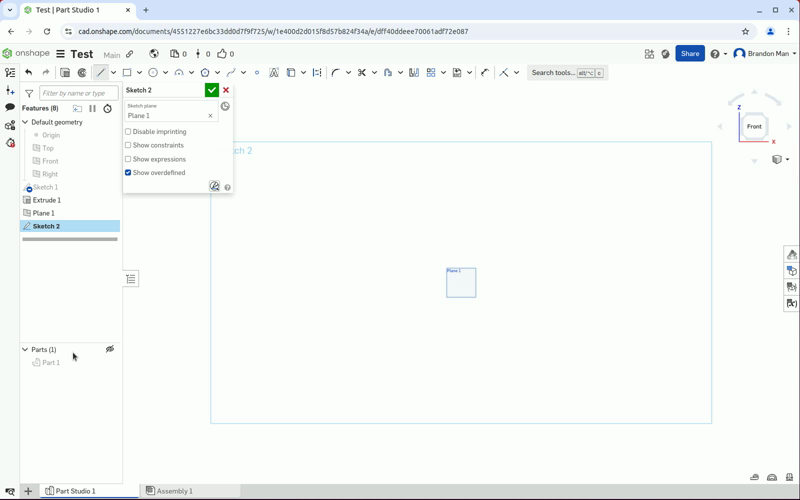
mouse_move(460, 282)
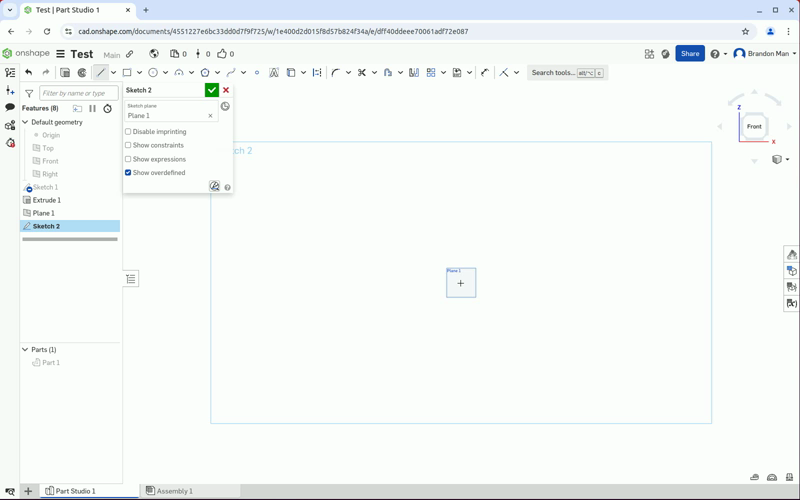
click(460, 282)
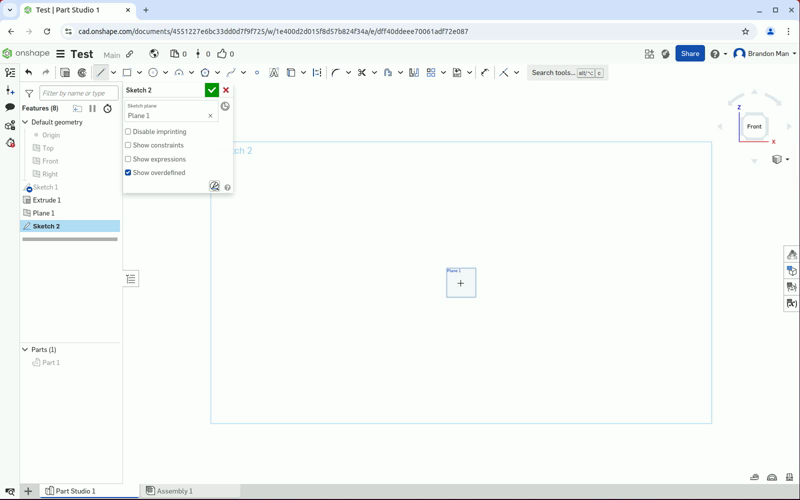
key_up(shift)
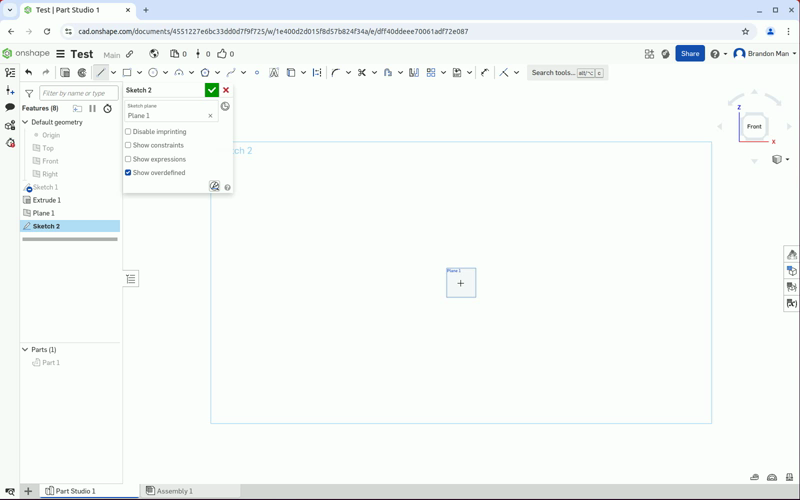
key_down(shift)
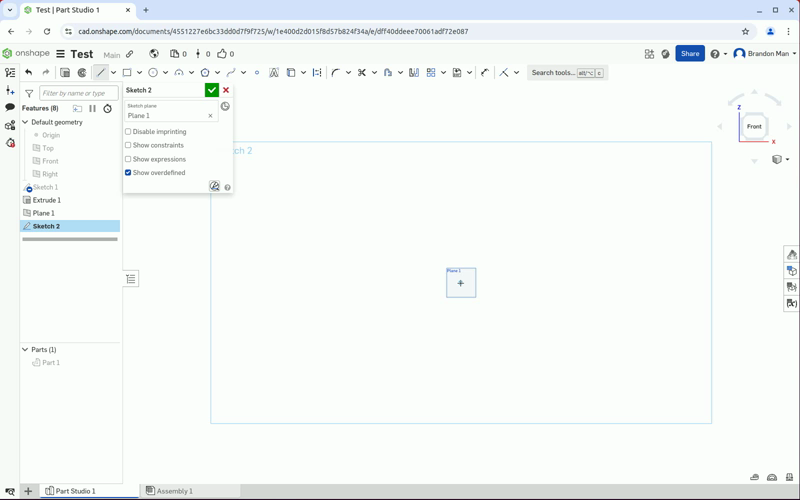
mouse_move(490, 282)
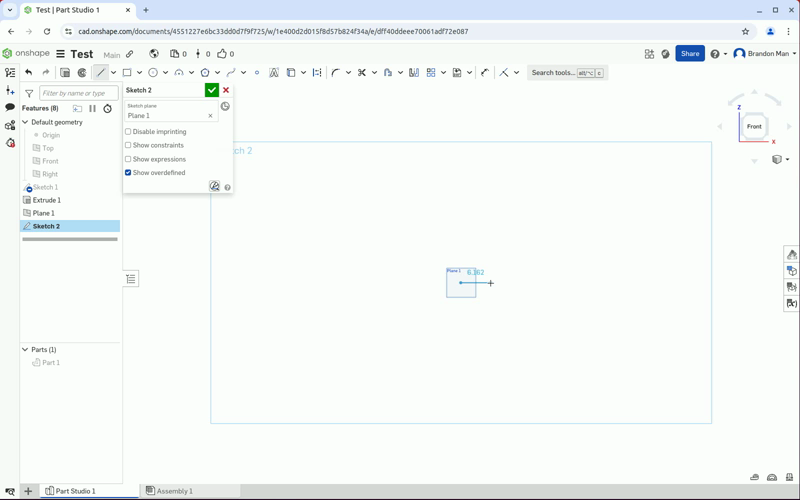
mouse_move(463, 282)
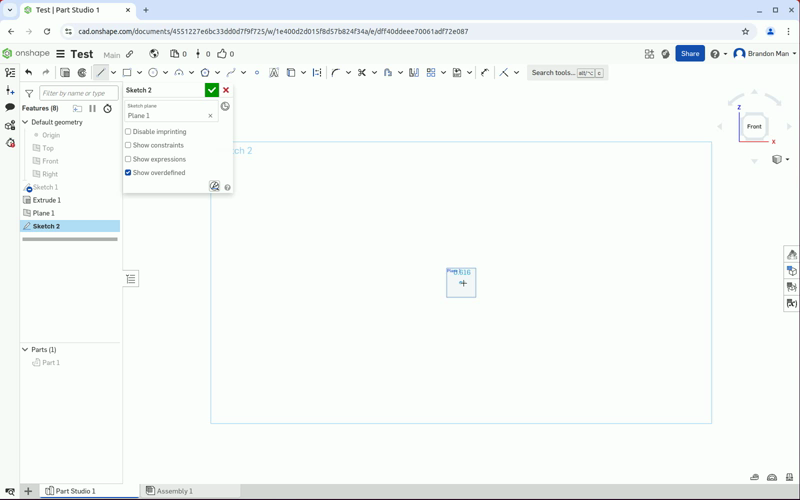
scroll(6)
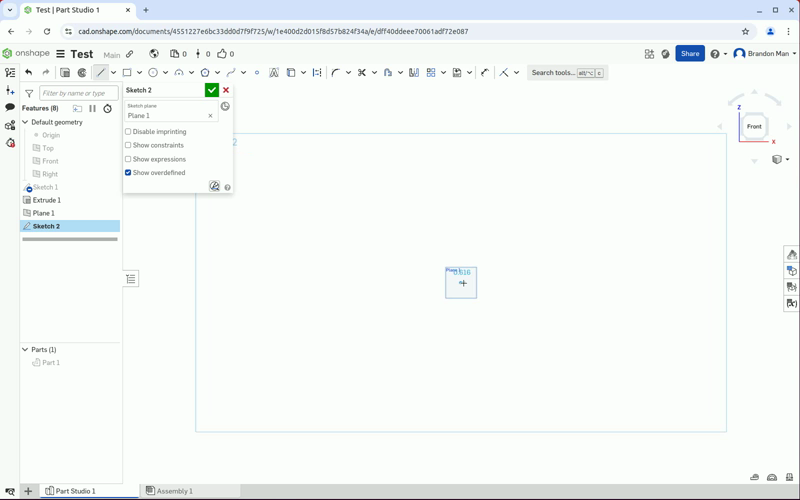
scroll(6)
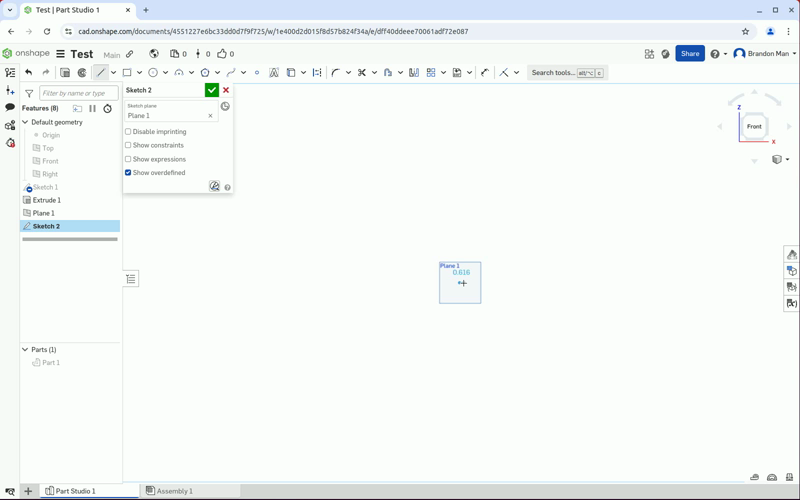
scroll(6)
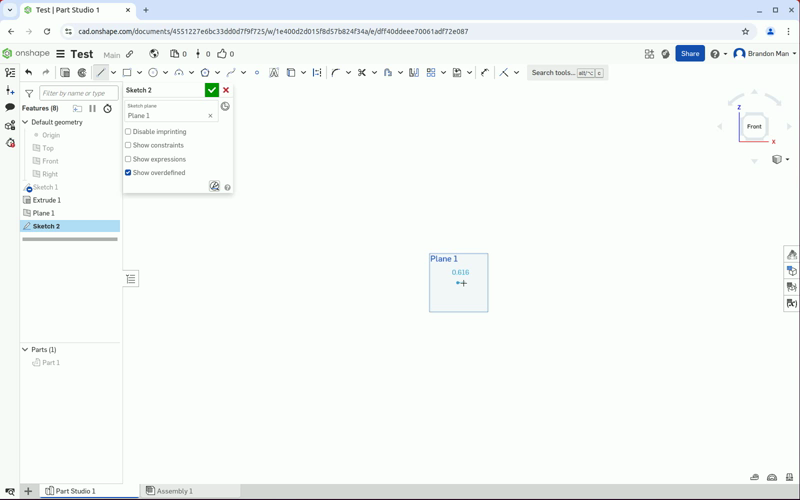
scroll(6)
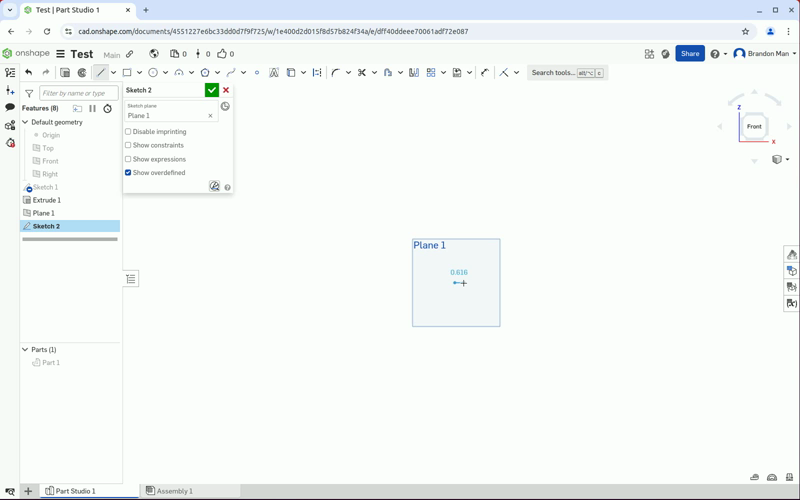
scroll(6)
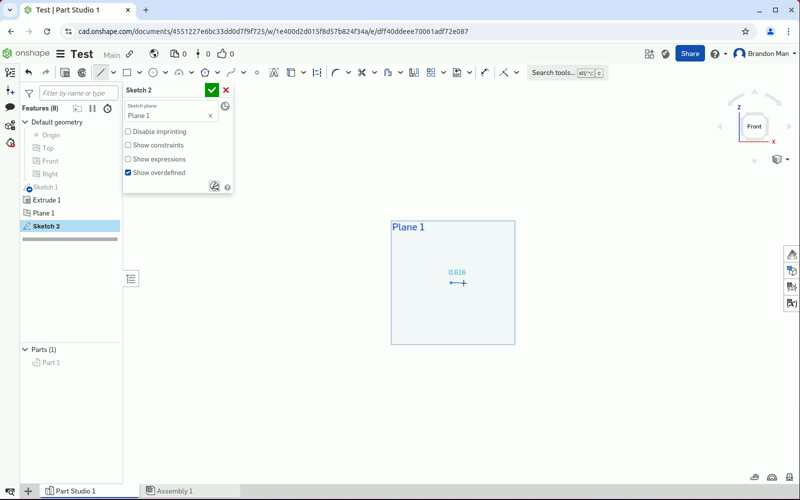
scroll(6)
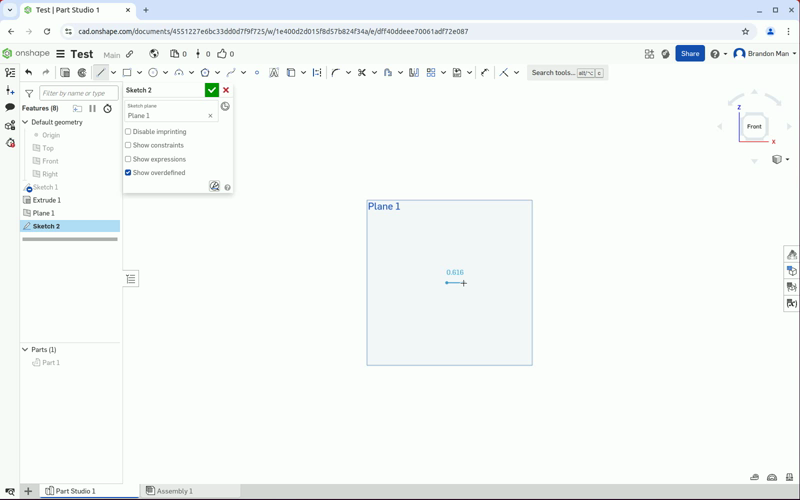
scroll(6)
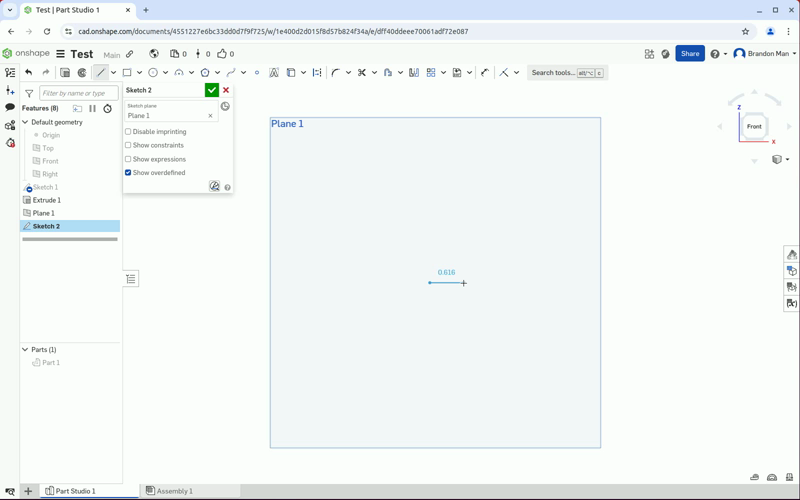
click(463, 282)
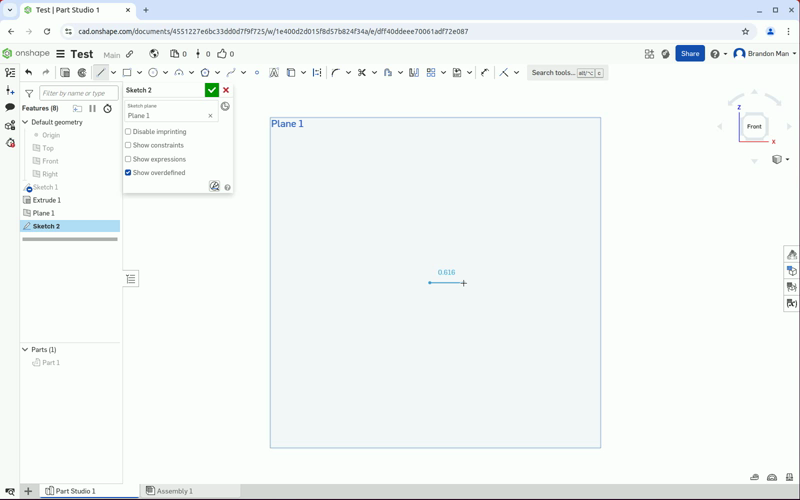
scroll(-6)
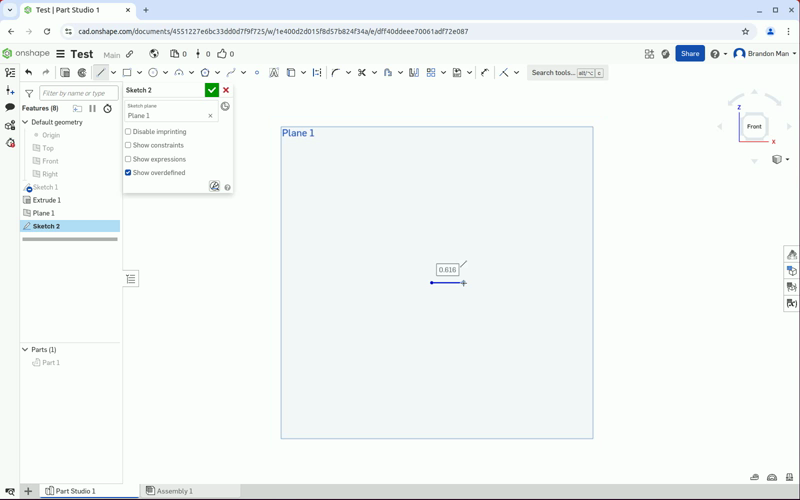
scroll(-6)
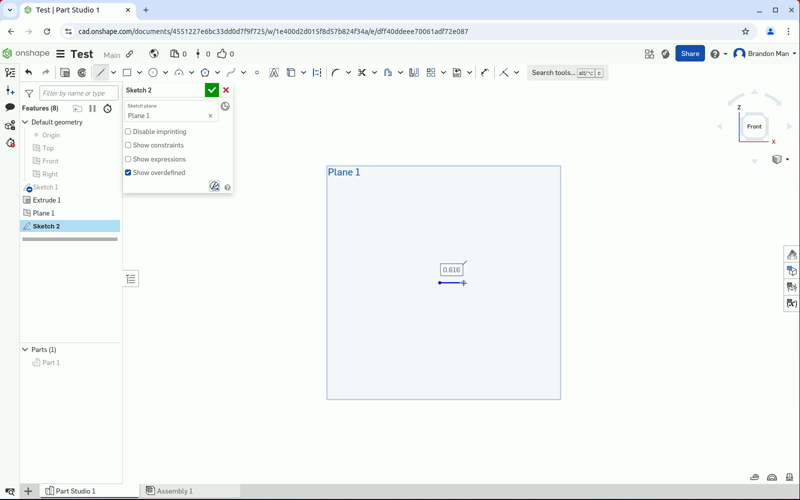
scroll(-6)
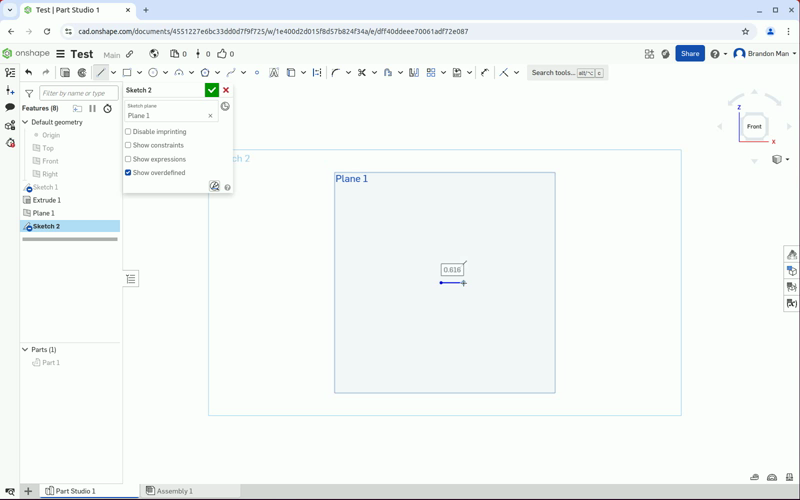
scroll(-6)
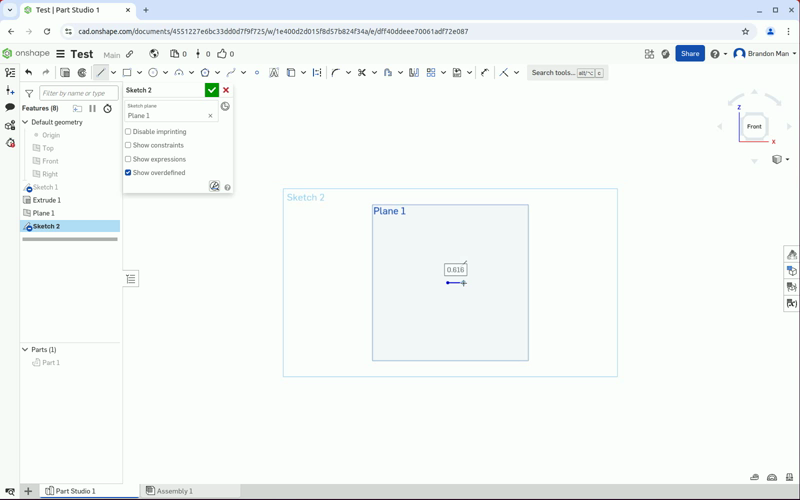
scroll(-6)
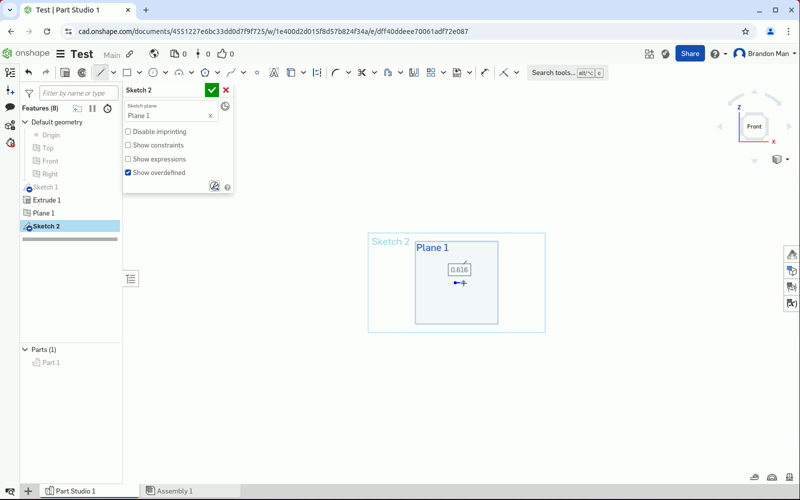
scroll(-6)
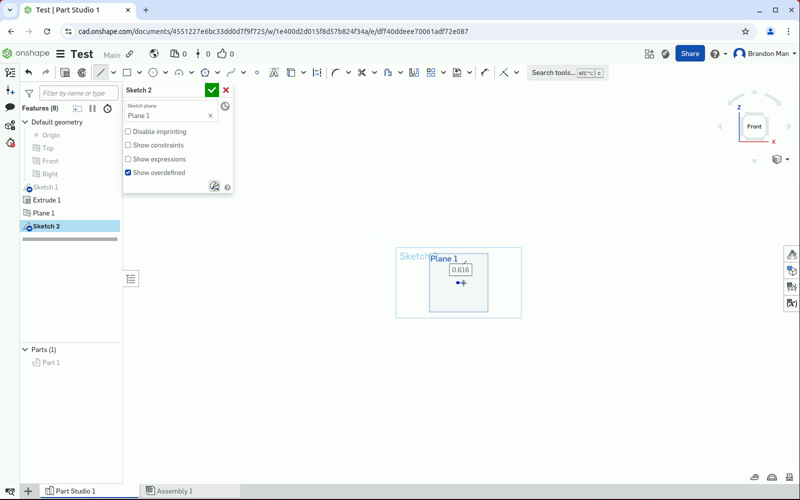
scroll(-6)
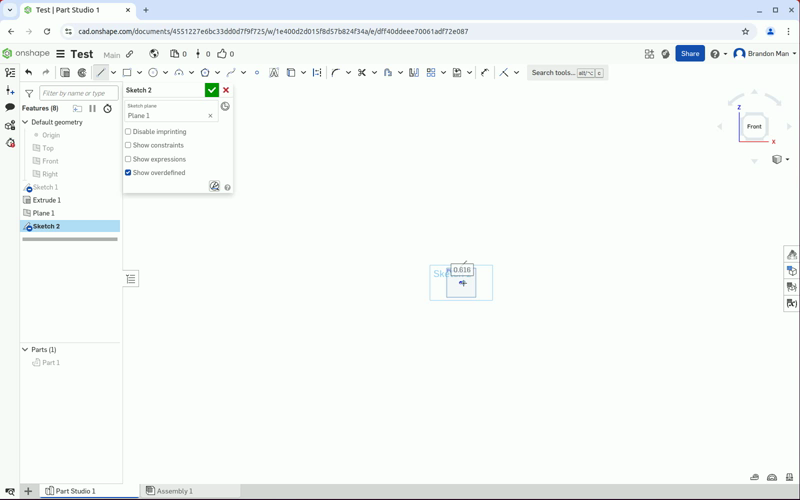
key_up(shift)
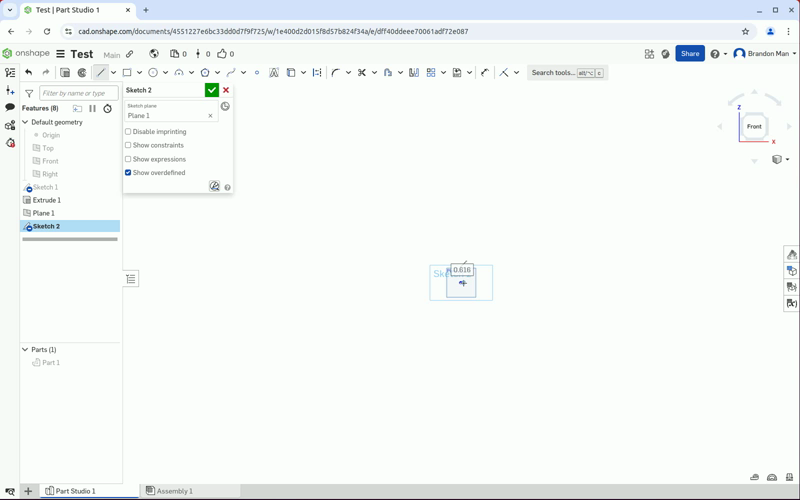
key_down(shift)
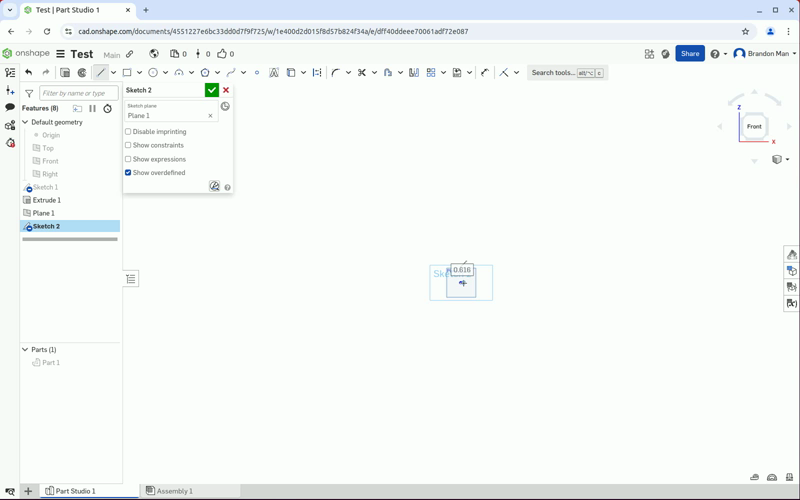
mouse_move(493, 282)
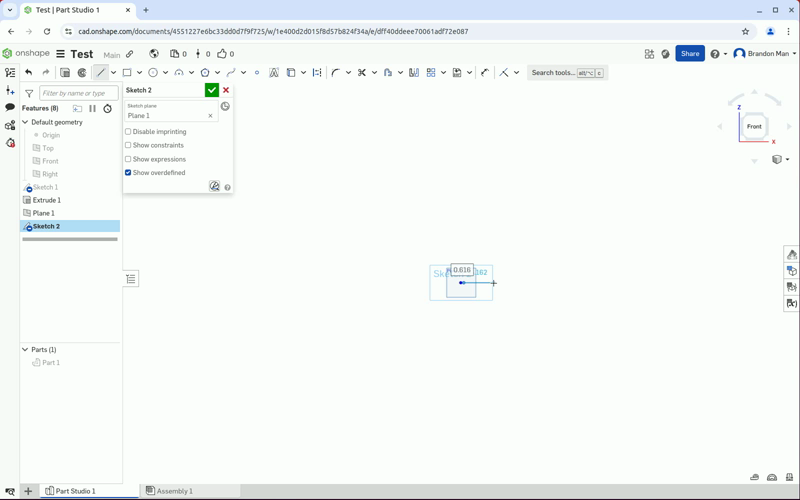
mouse_move(463, 271)
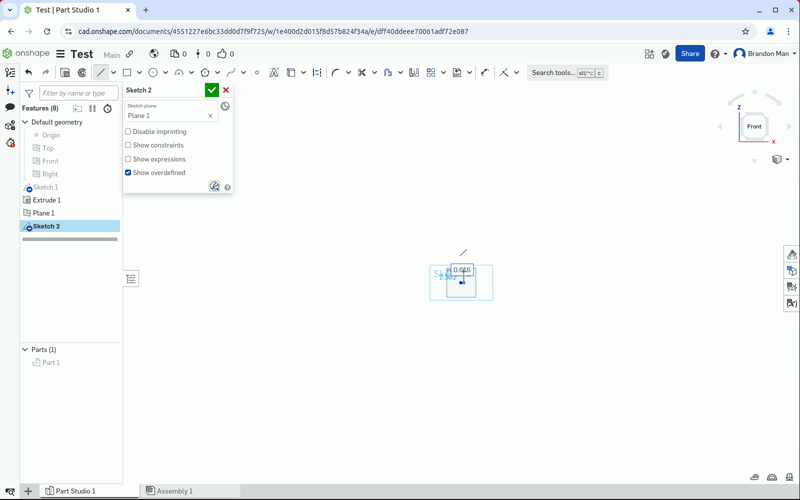
click(463, 271)
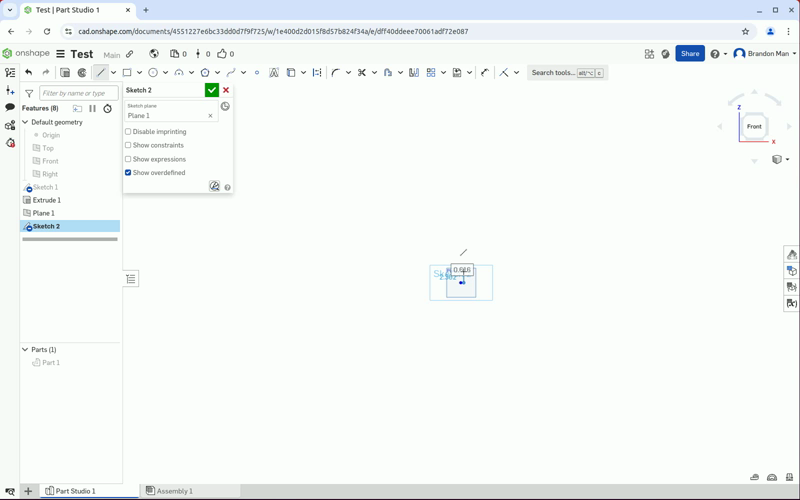
key_up(shift)
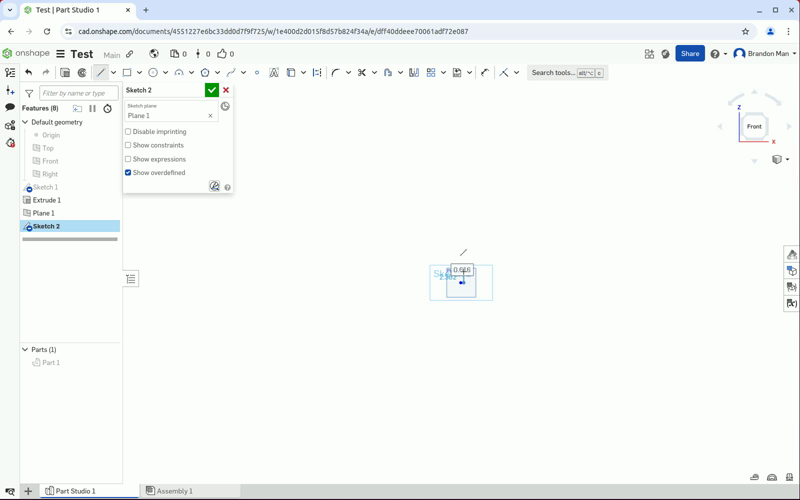
key_down(shift)
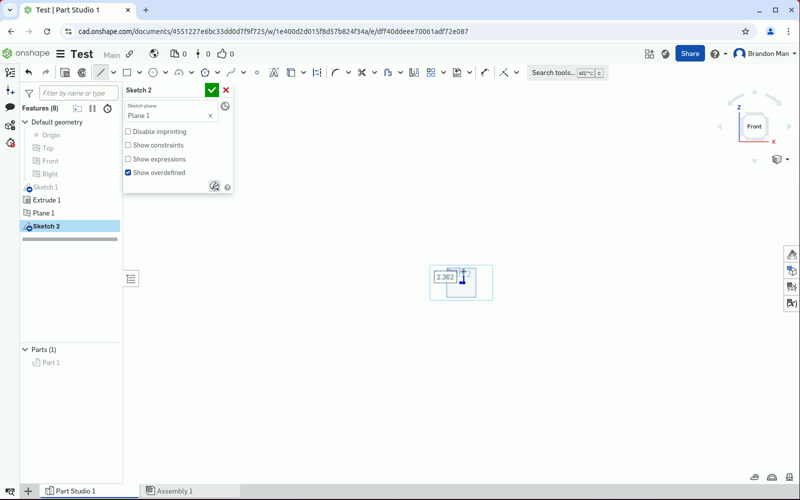
mouse_move(493, 271)
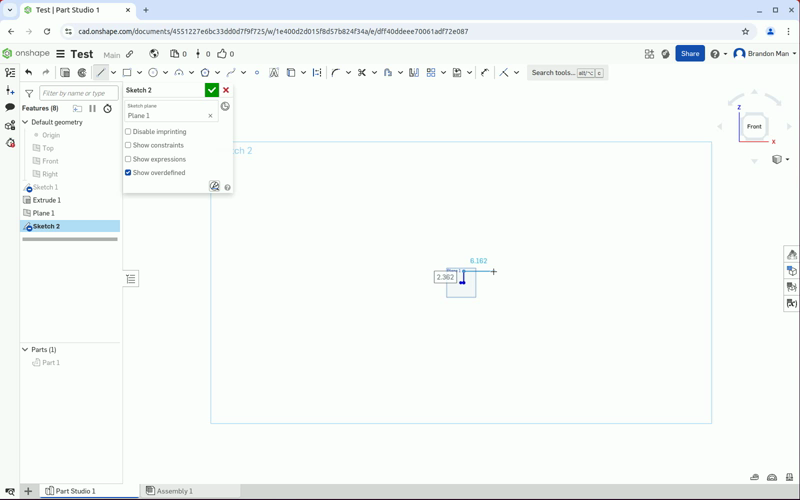
mouse_move(460, 271)
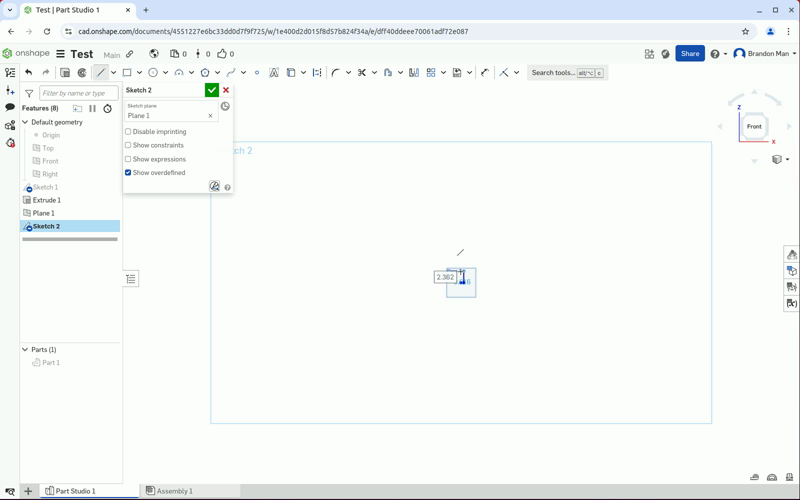
scroll(6)
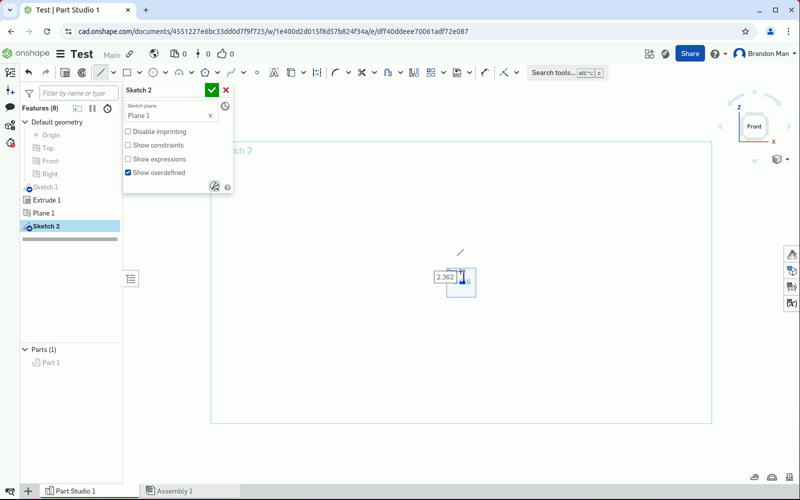
scroll(6)
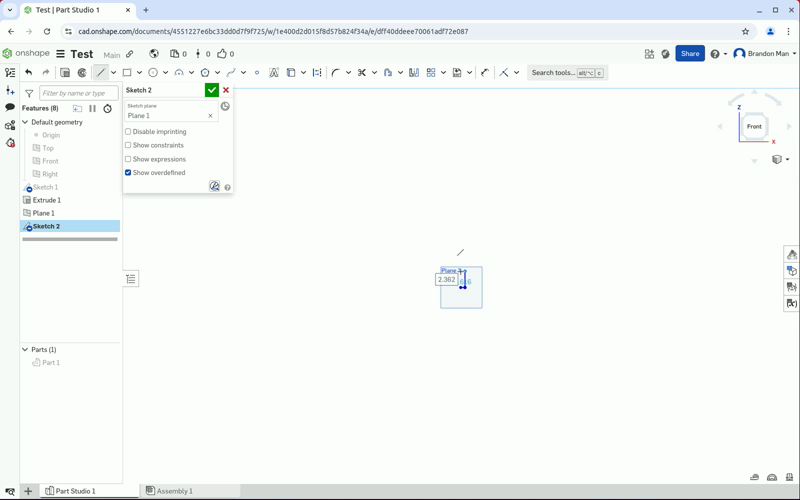
scroll(6)
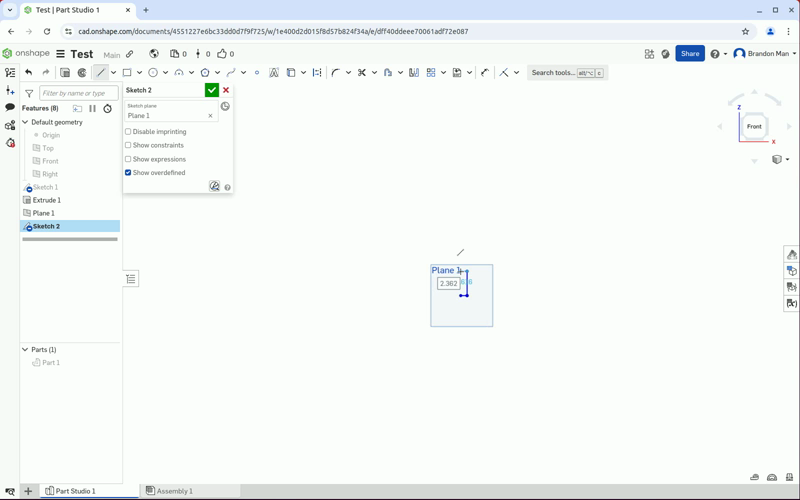
scroll(6)
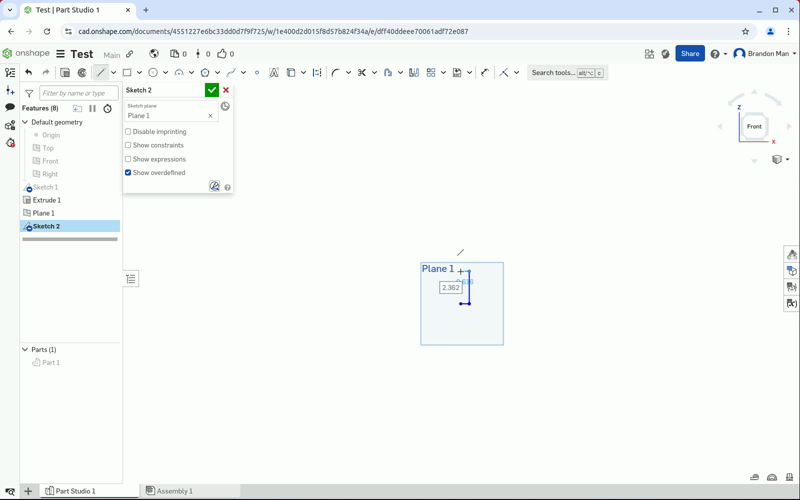
scroll(6)
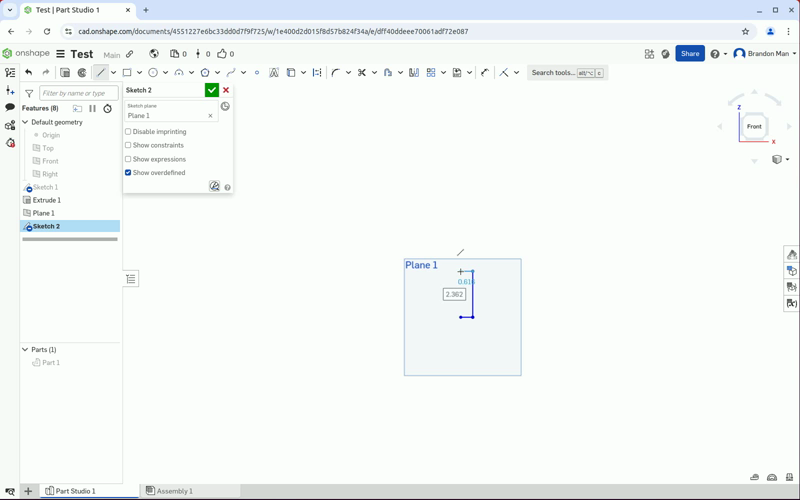
scroll(6)
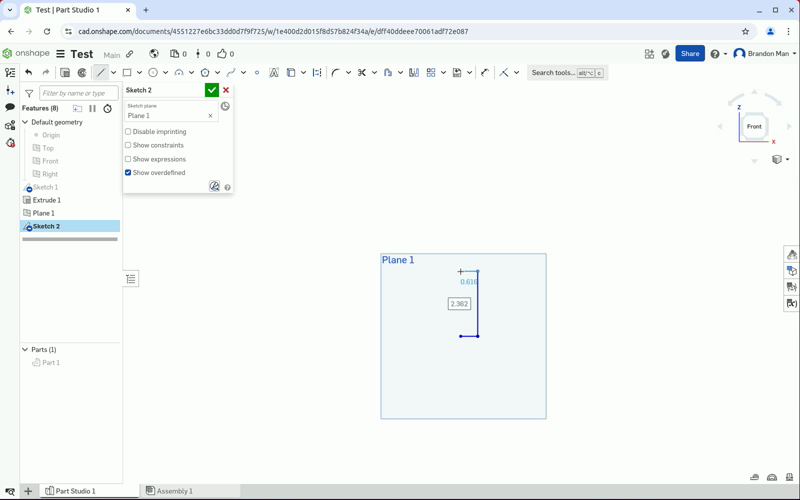
scroll(6)
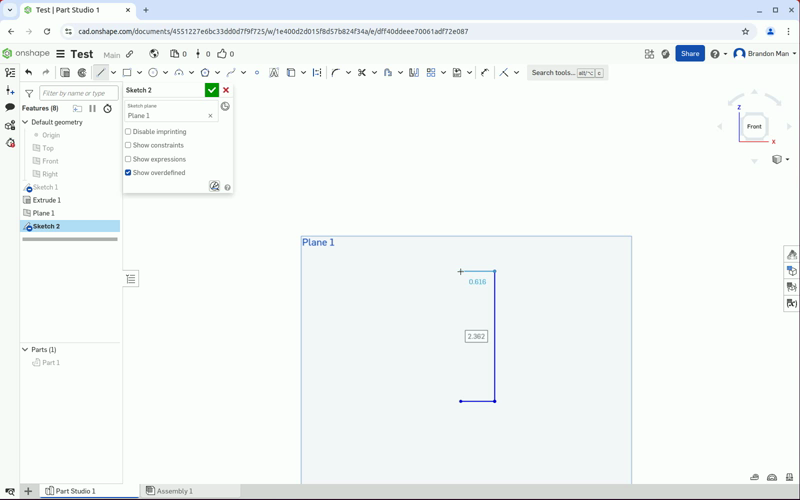
click(460, 271)
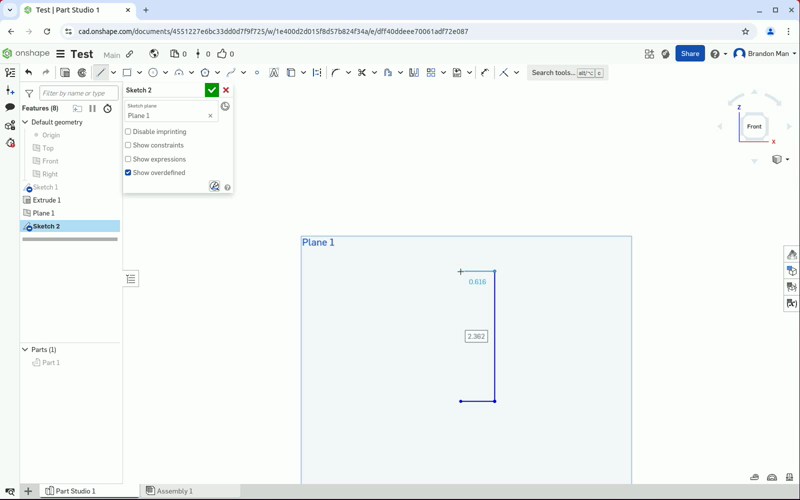
scroll(-6)
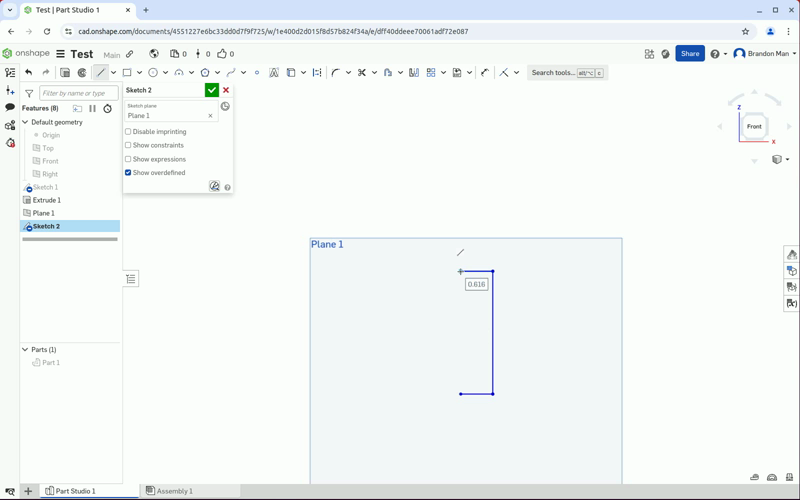
scroll(-6)
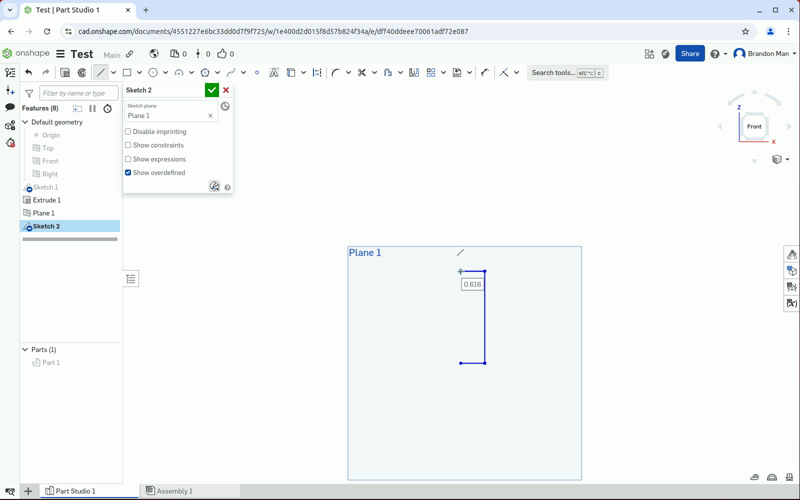
scroll(-6)
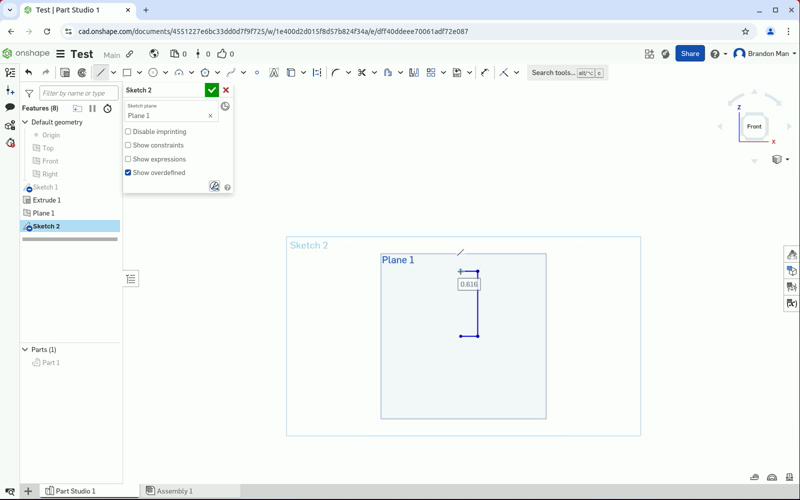
scroll(-6)
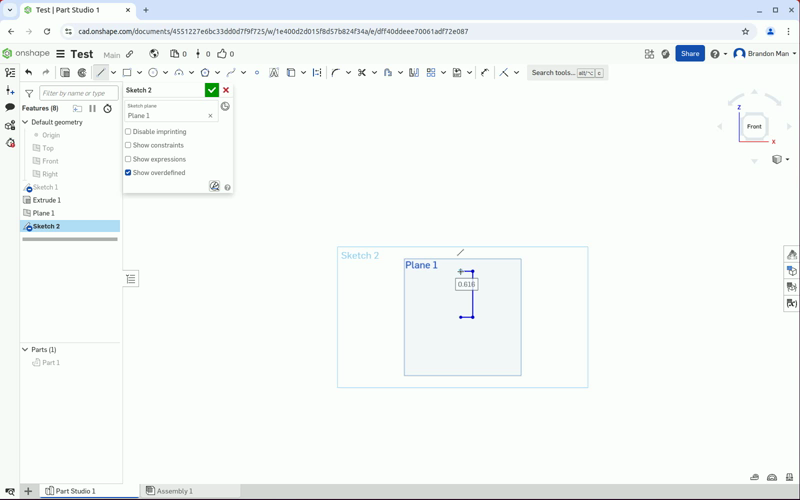
scroll(-6)
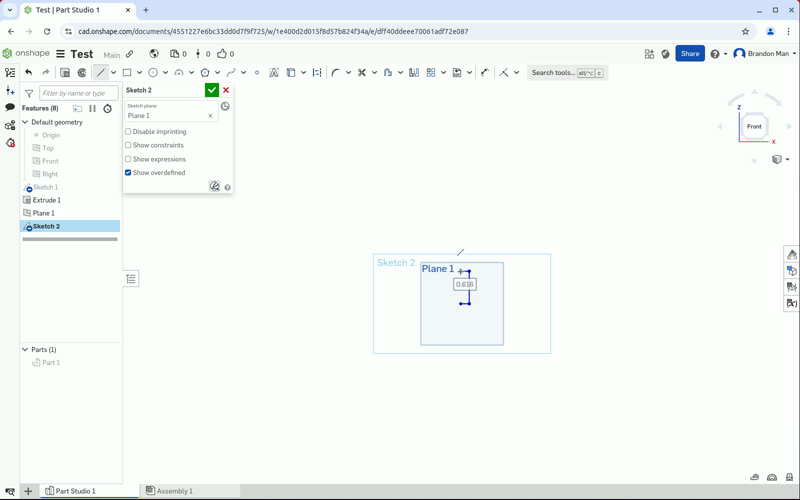
scroll(-6)
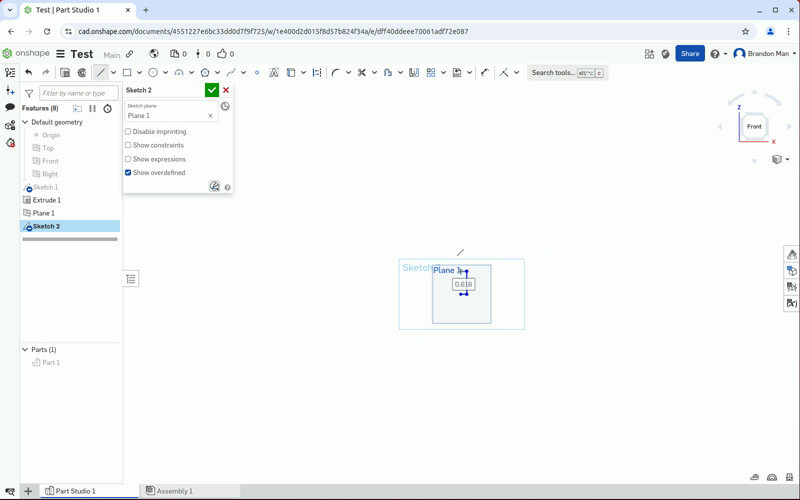
scroll(-6)
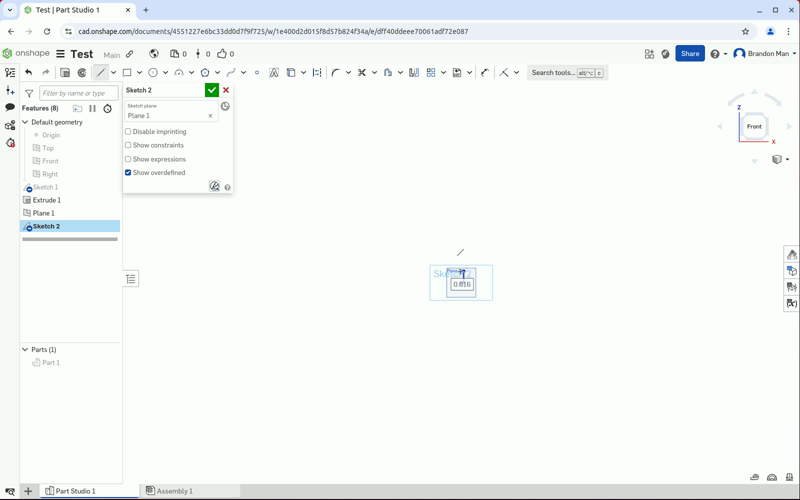
key_up(shift)
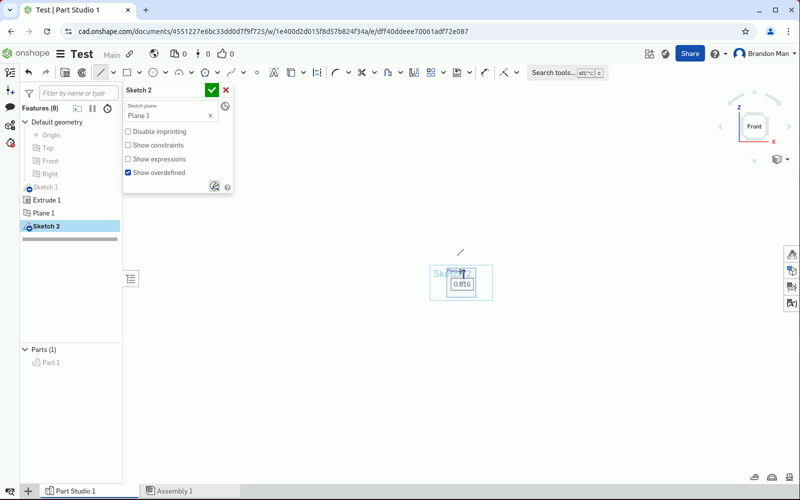
mouse_move(490, 271)
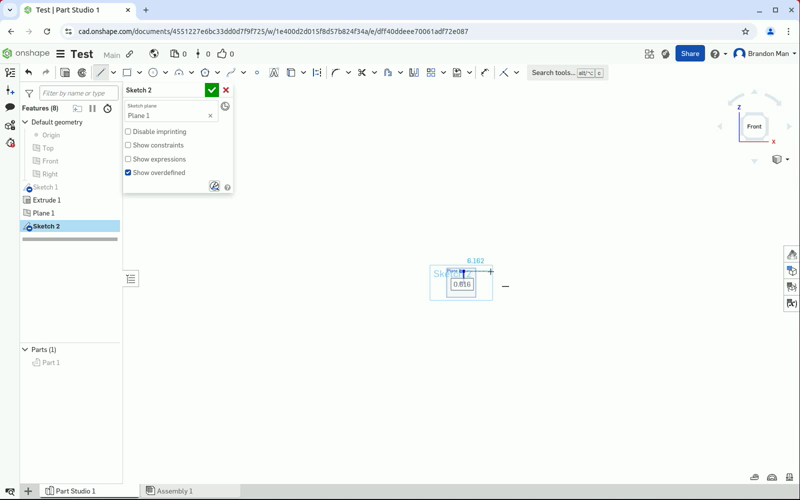
key_down(shift)
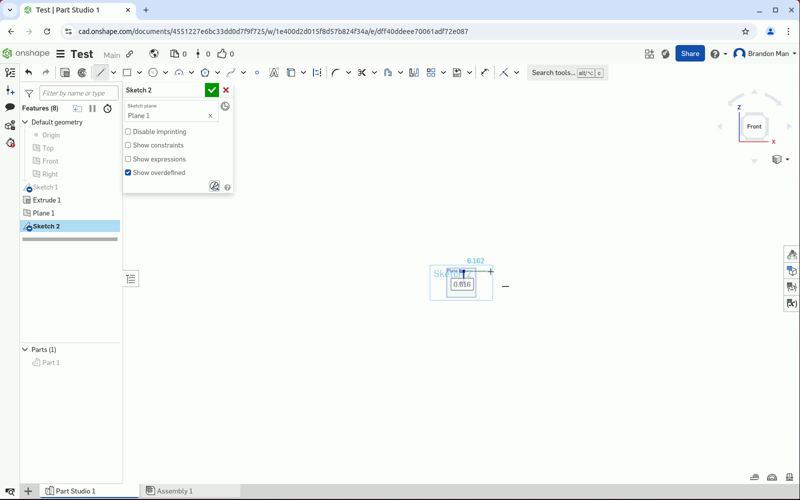
mouse_move(460, 282)
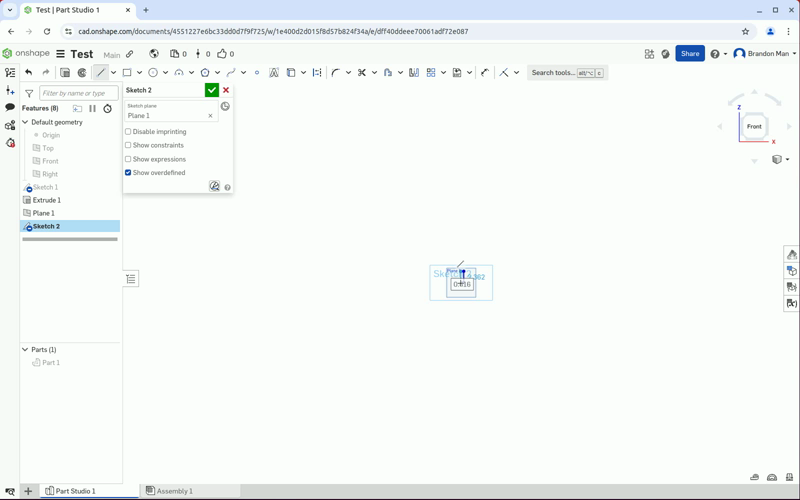
scroll(6)
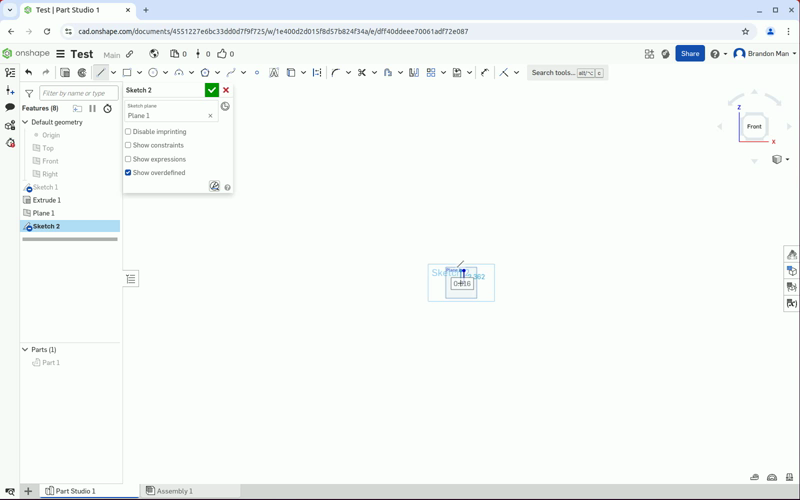
scroll(6)
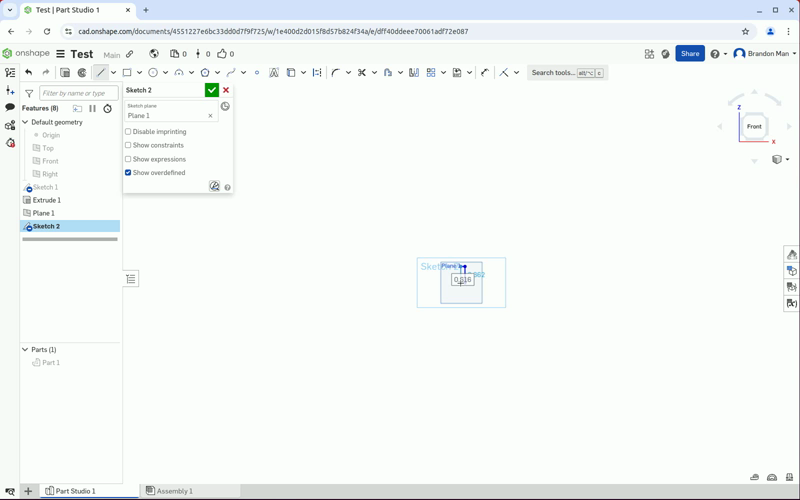
scroll(6)
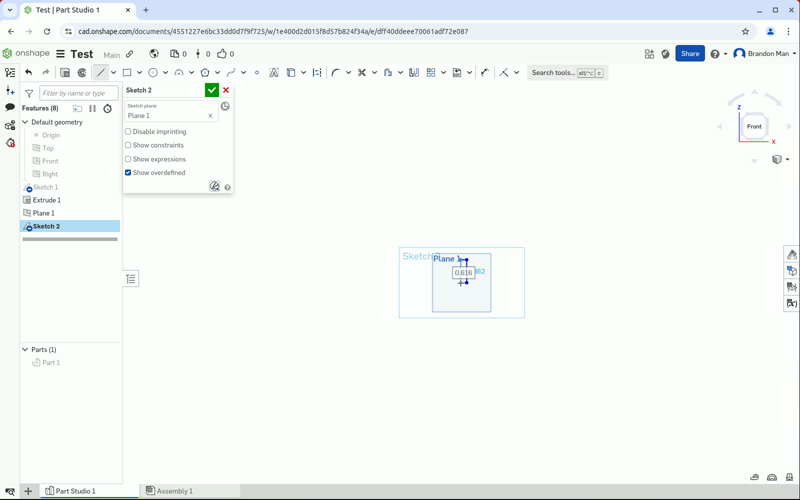
scroll(6)
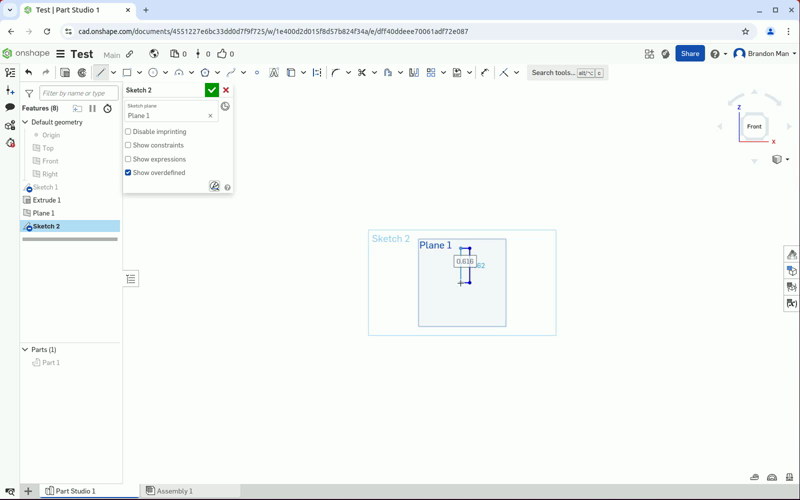
scroll(6)
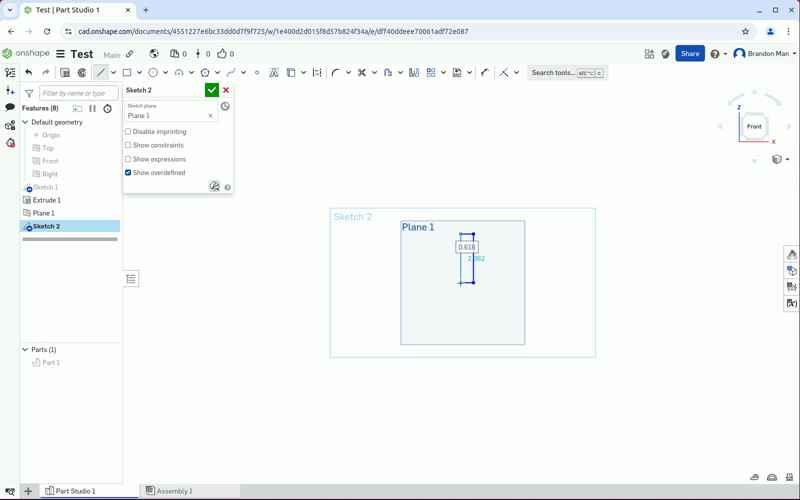
scroll(6)
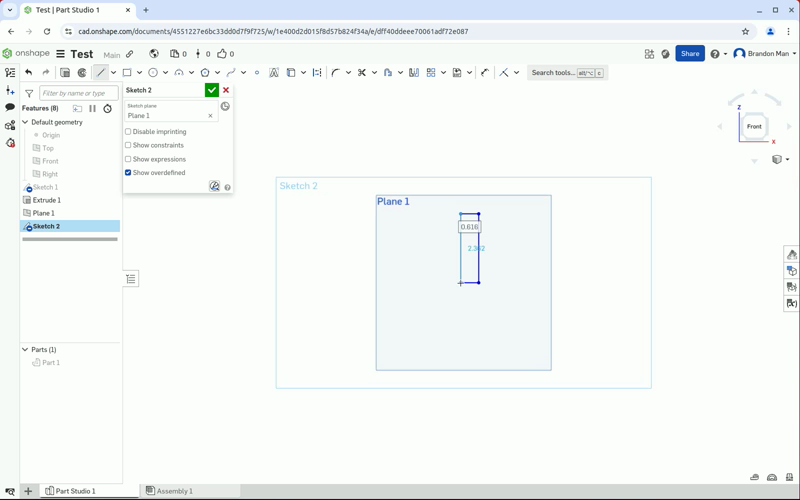
scroll(6)
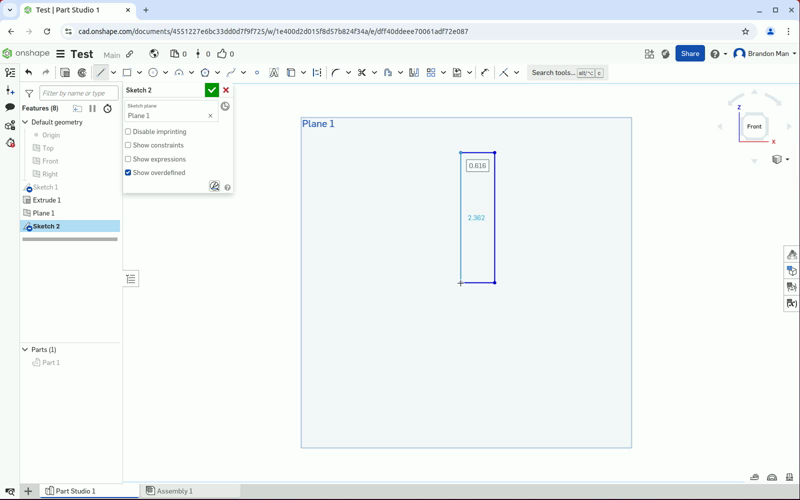
key_up(shift)
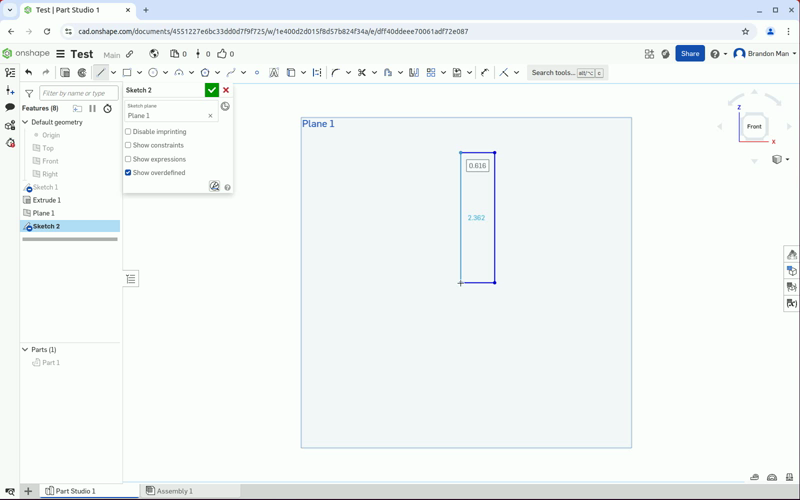
click(460, 282)
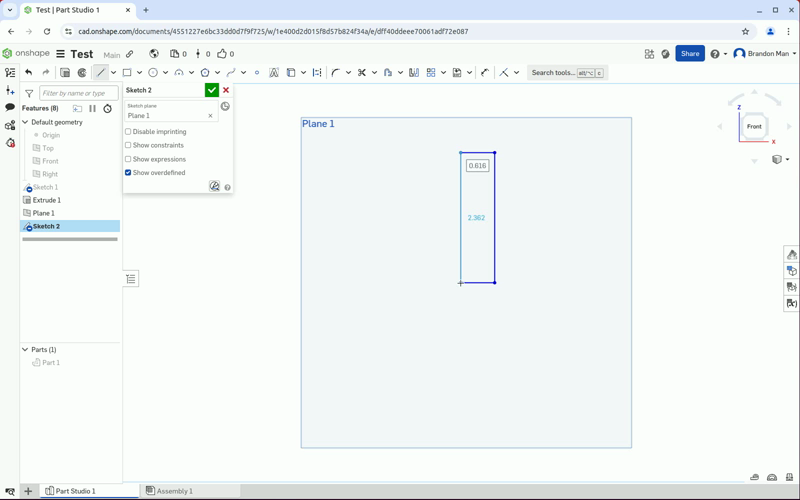
scroll(-6)
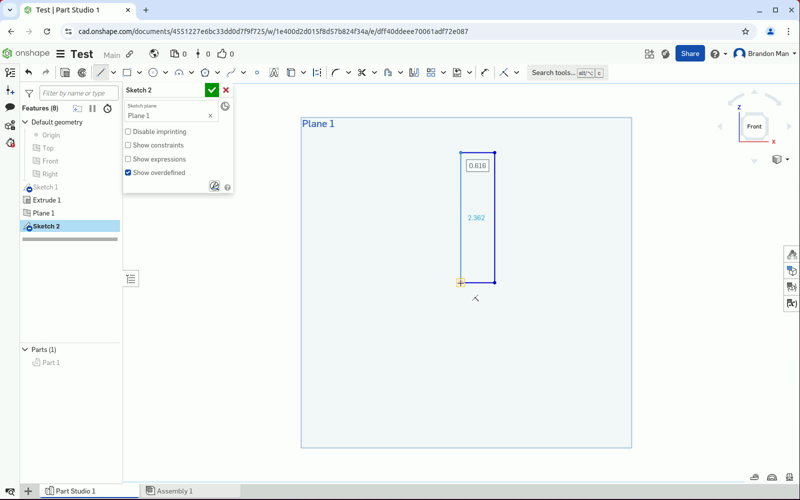
scroll(-6)
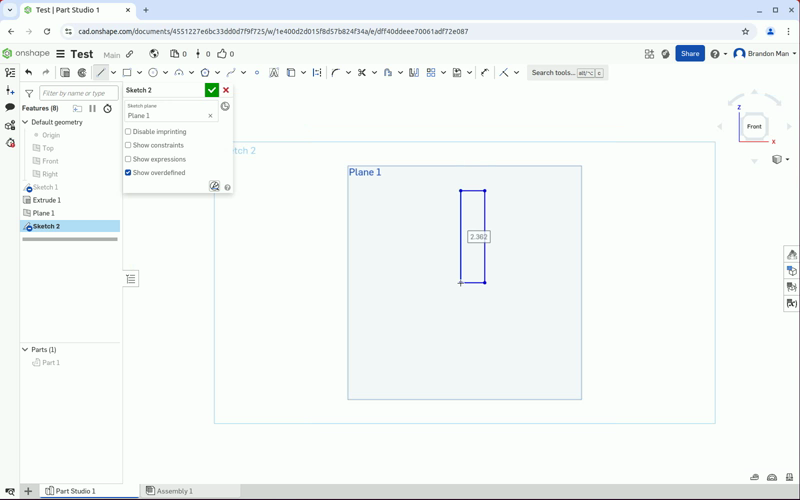
scroll(-6)
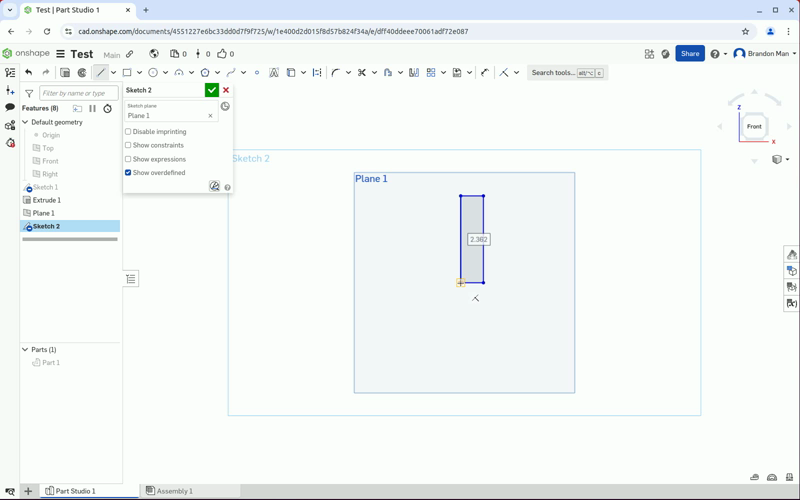
scroll(-6)
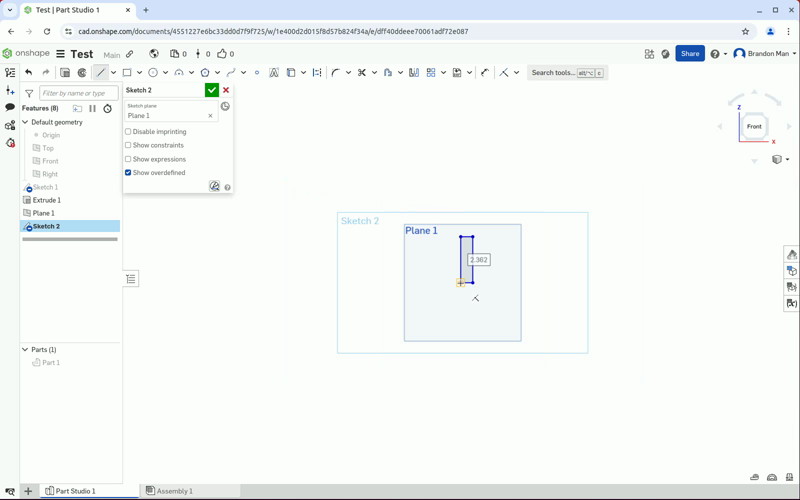
scroll(-6)
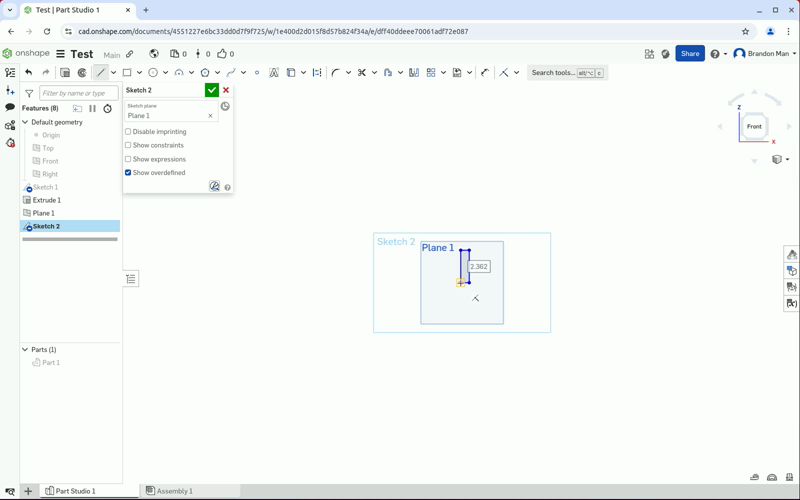
scroll(-6)
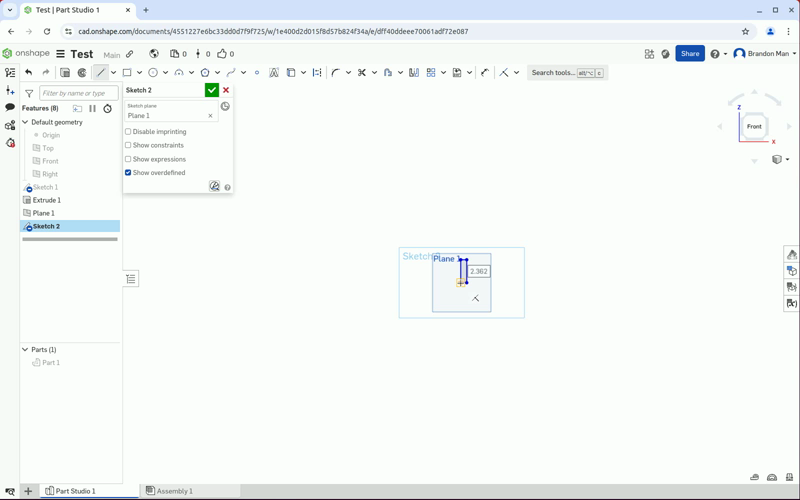
scroll(-6)
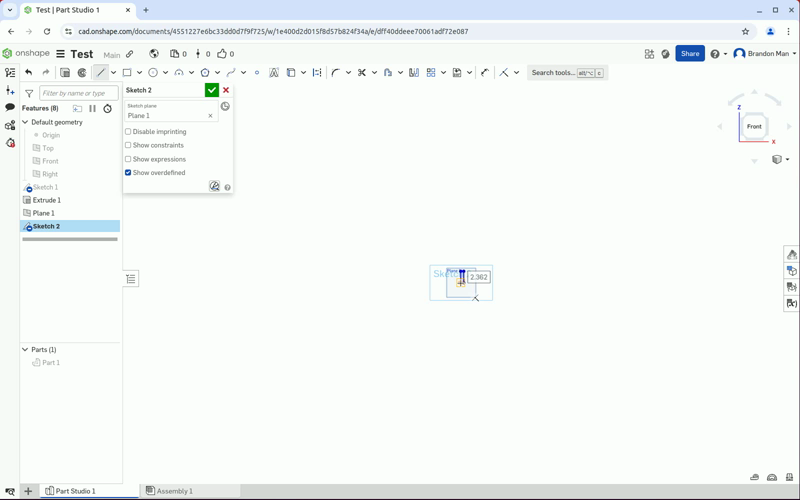
key(esc)
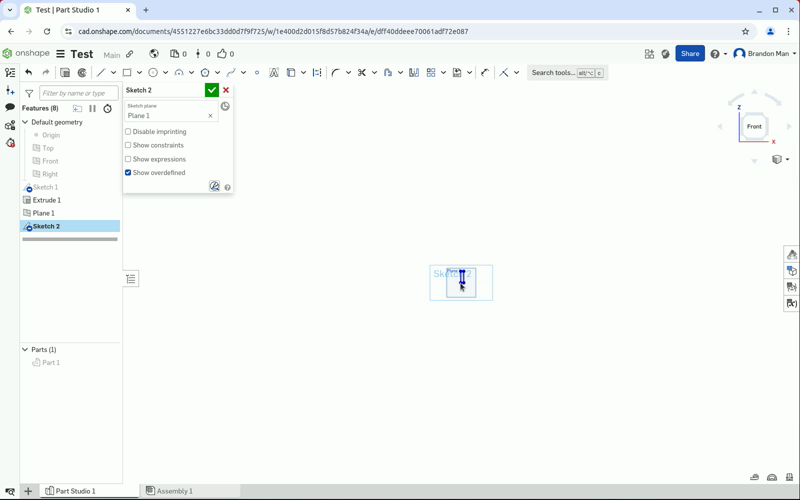
mouse_move(462, 281)
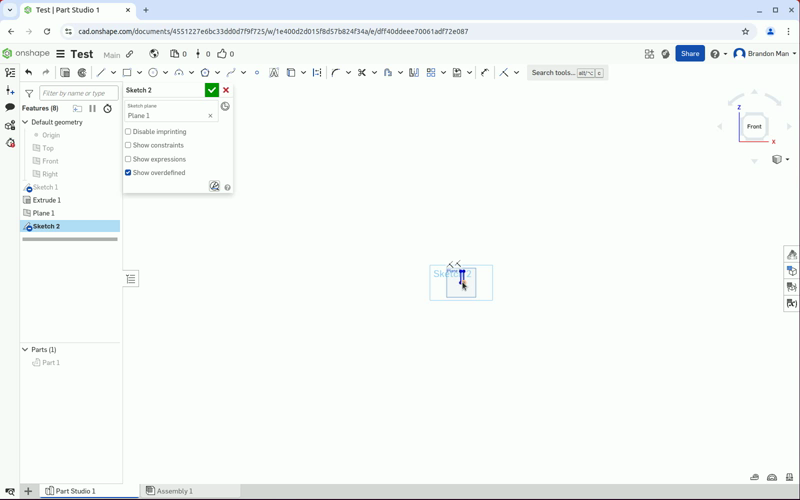
scroll(6)
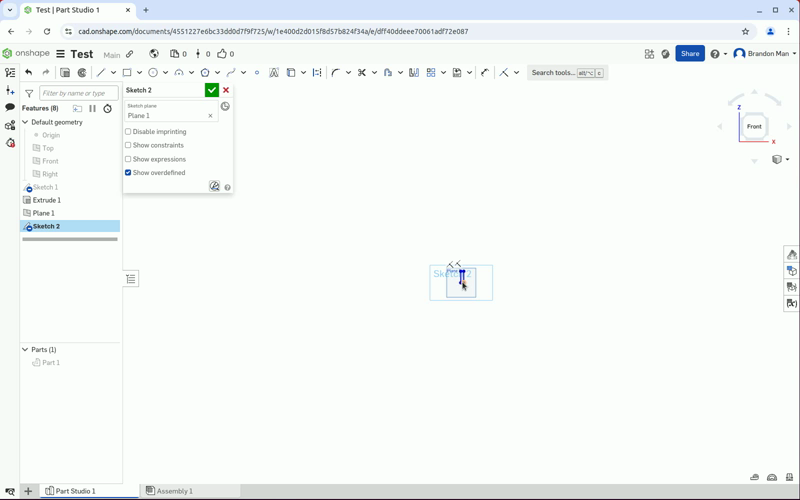
scroll(6)
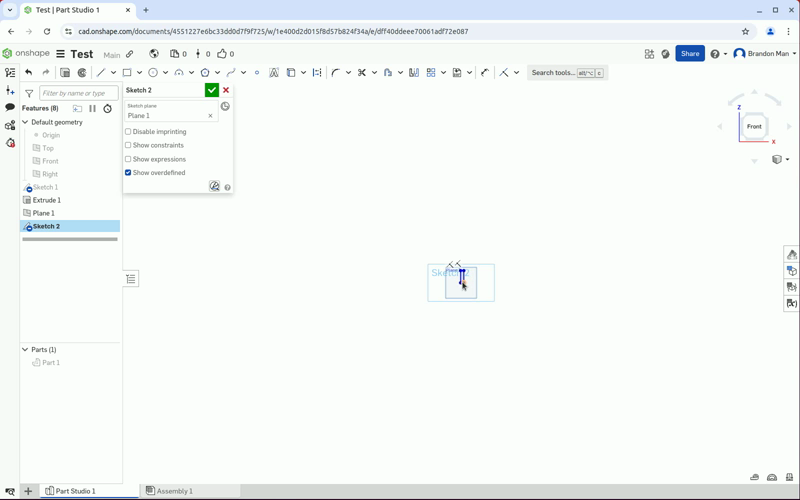
scroll(6)
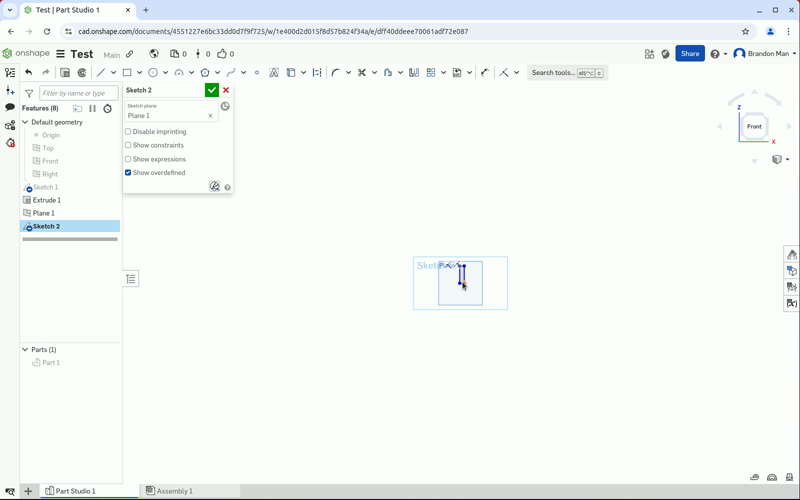
scroll(6)
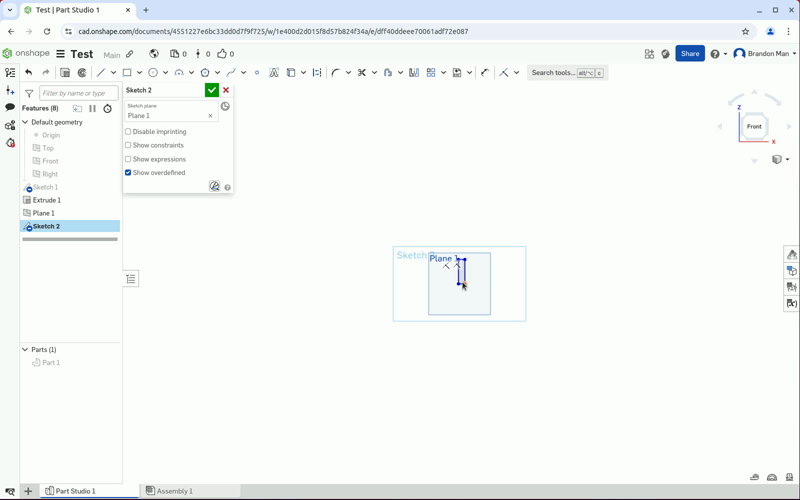
scroll(6)
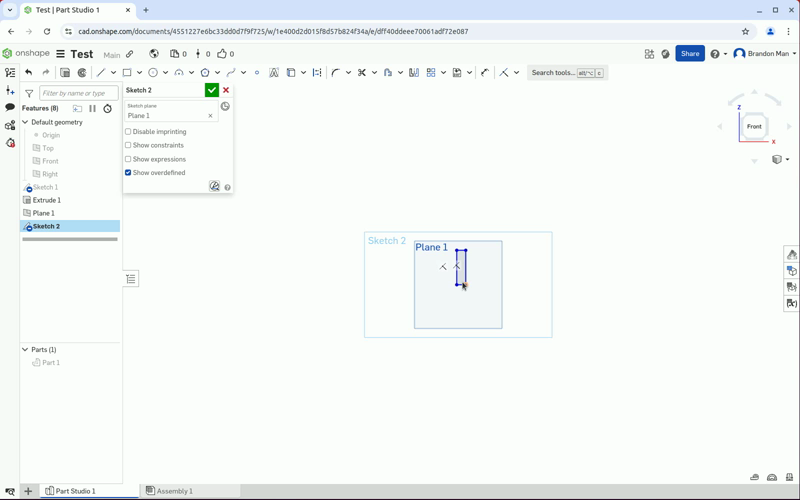
scroll(6)
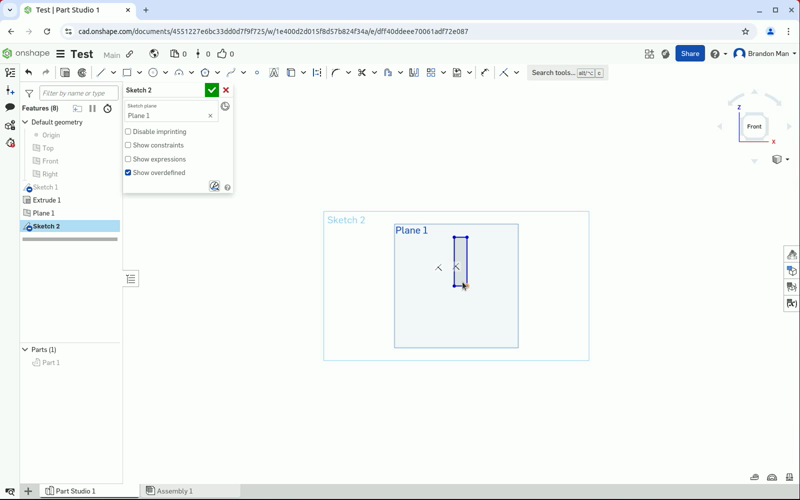
scroll(6)
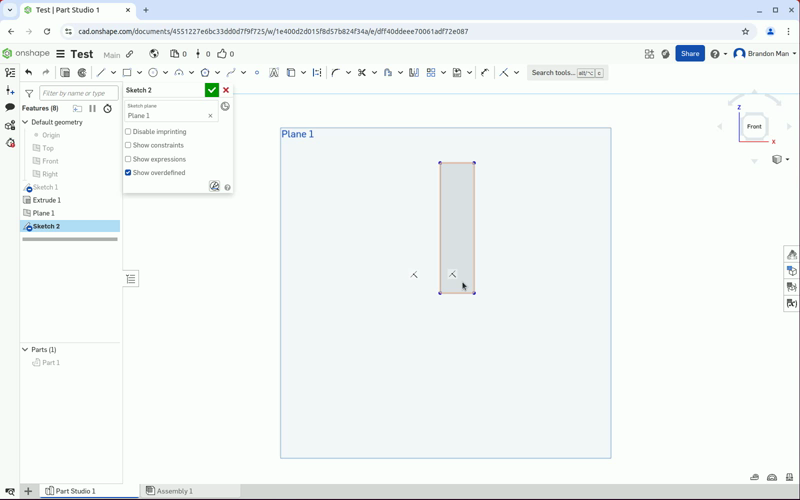
click(462, 281)
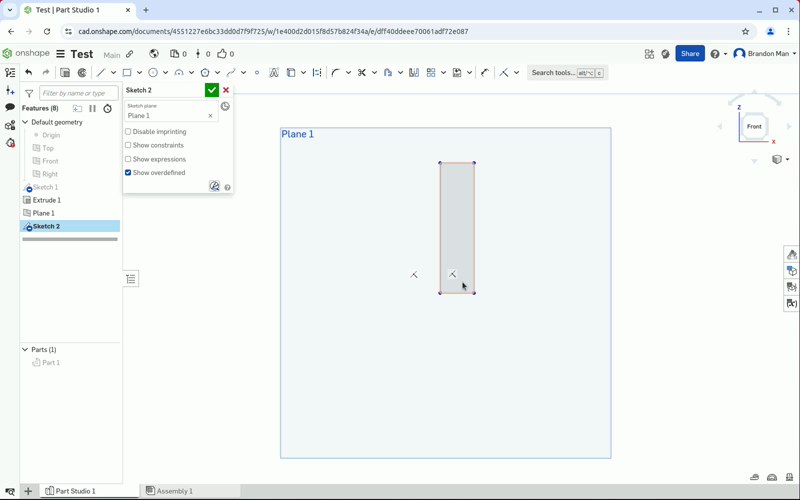
scroll(-6)
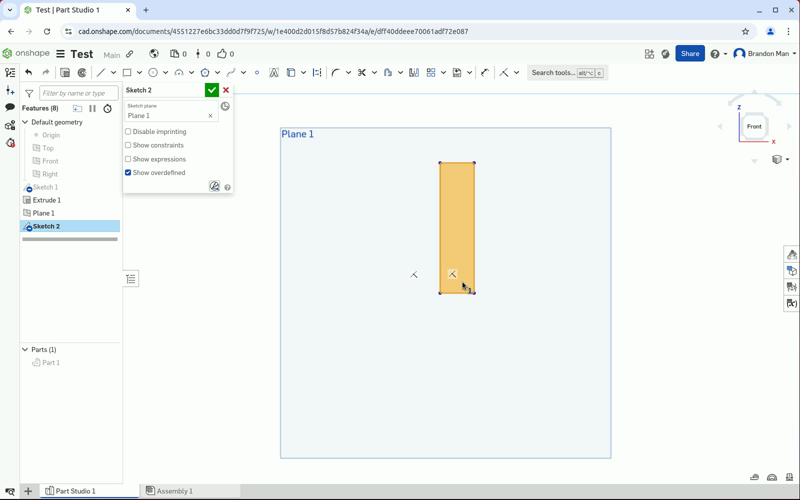
scroll(-6)
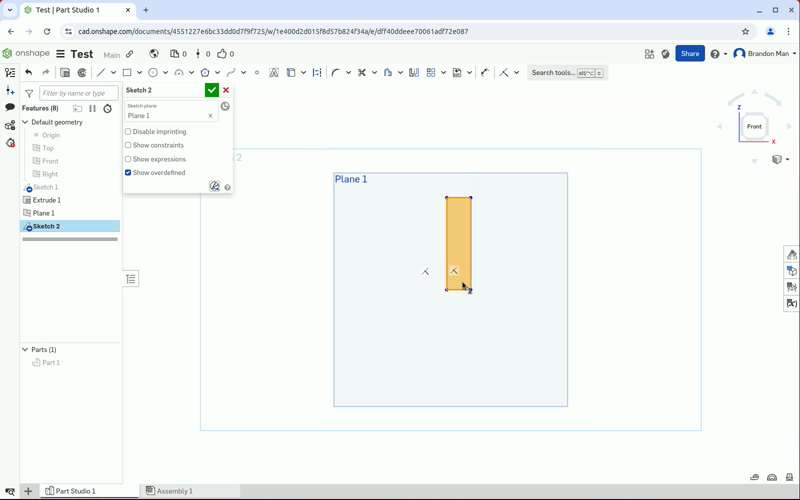
scroll(-6)
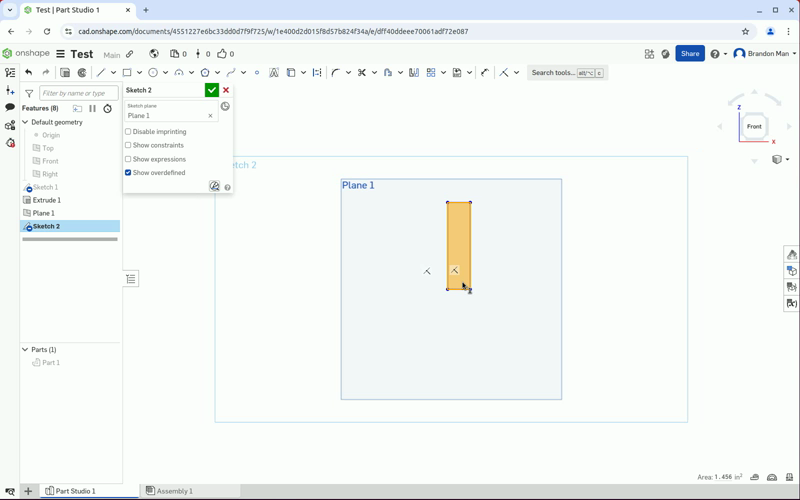
scroll(-6)
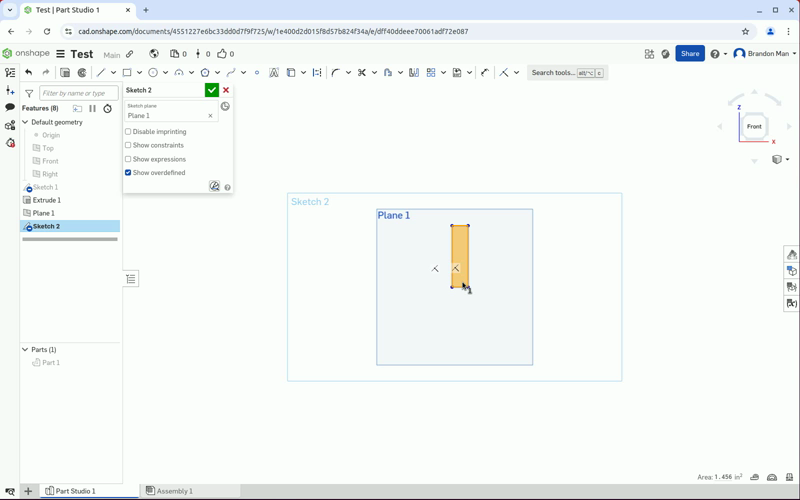
scroll(-6)
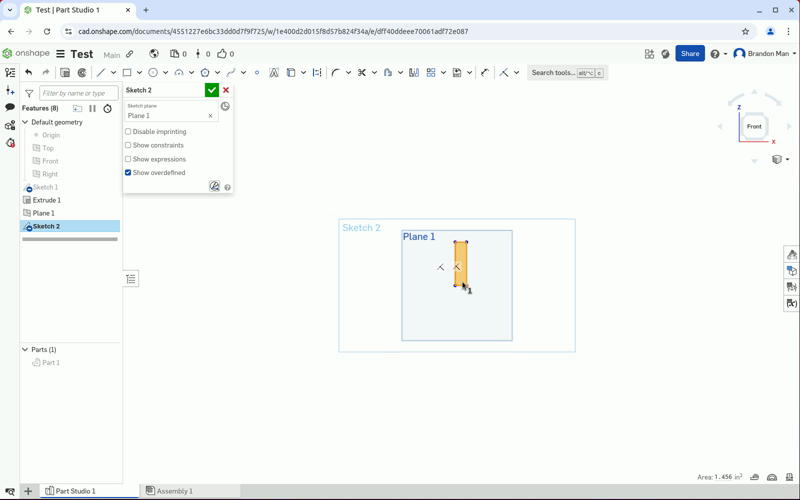
scroll(-6)
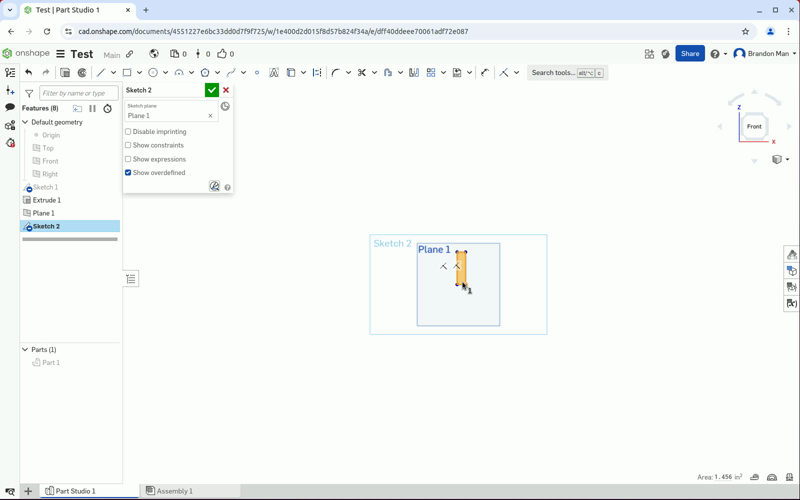
scroll(-6)
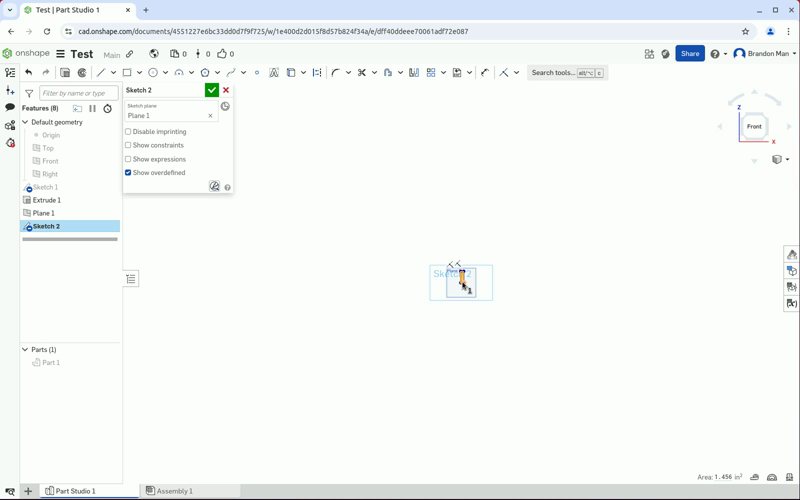
mouse_move(73, 352)
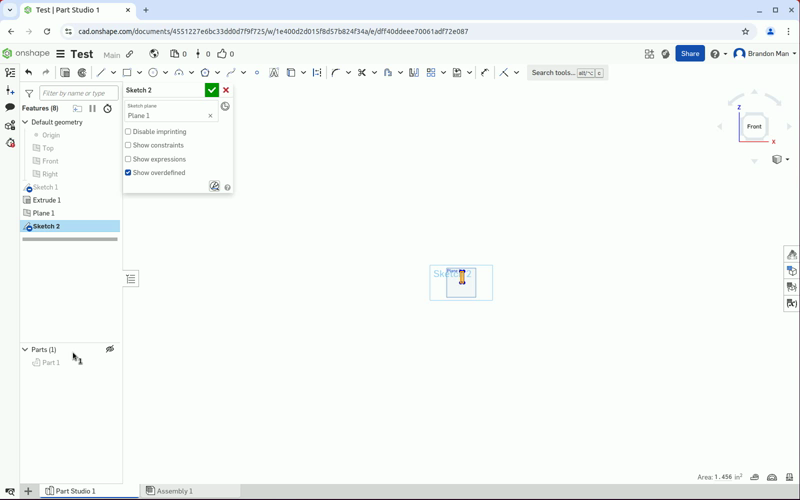
key(shift+y)
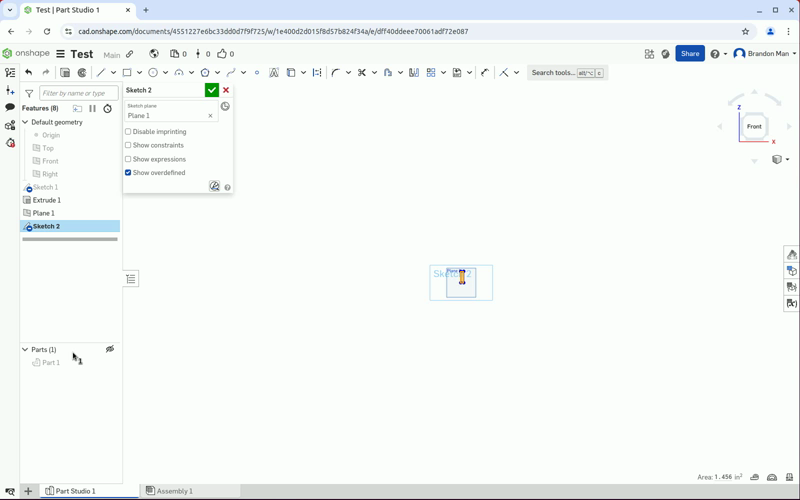
key(shift+e)
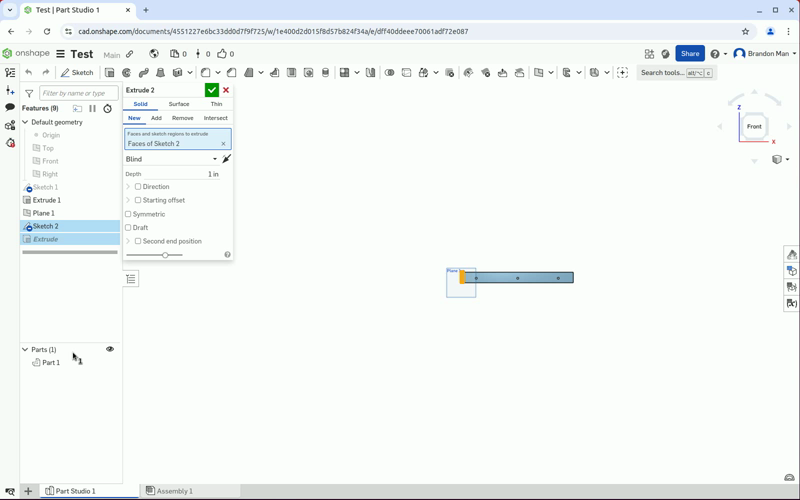
mouse_move(143, 106)
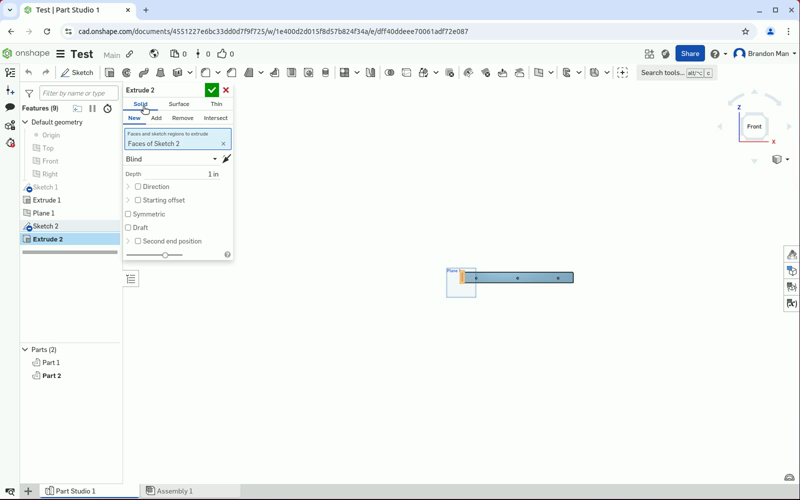
click(143, 106)
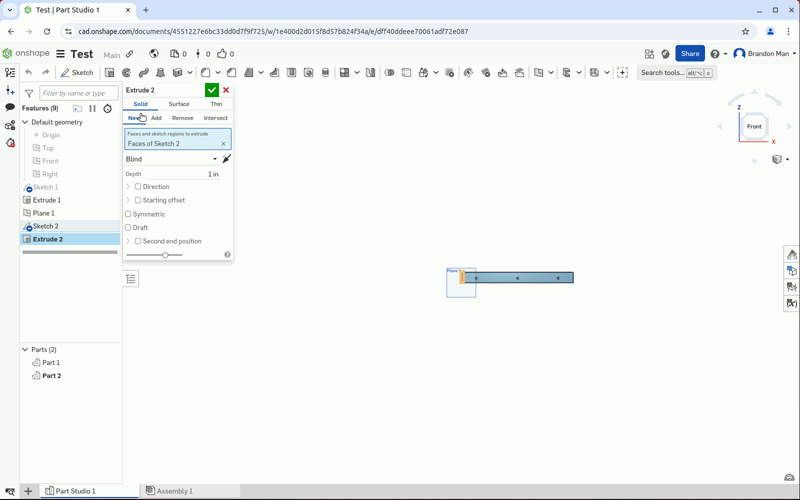
mouse_move(137, 120)
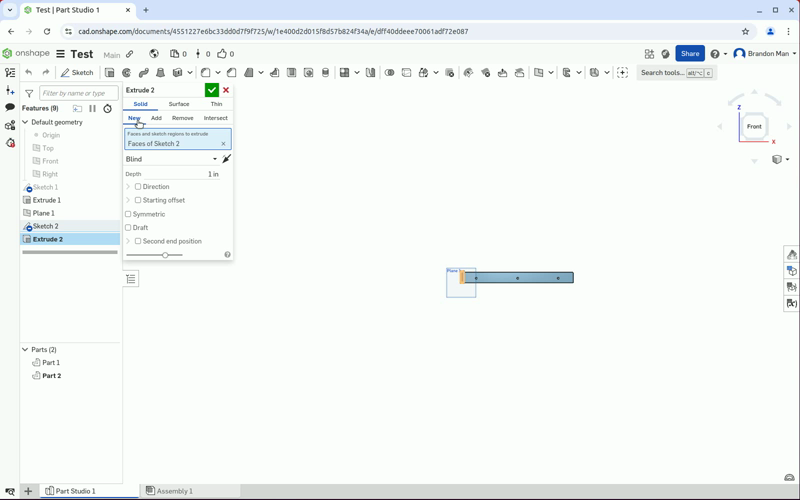
click(137, 120)
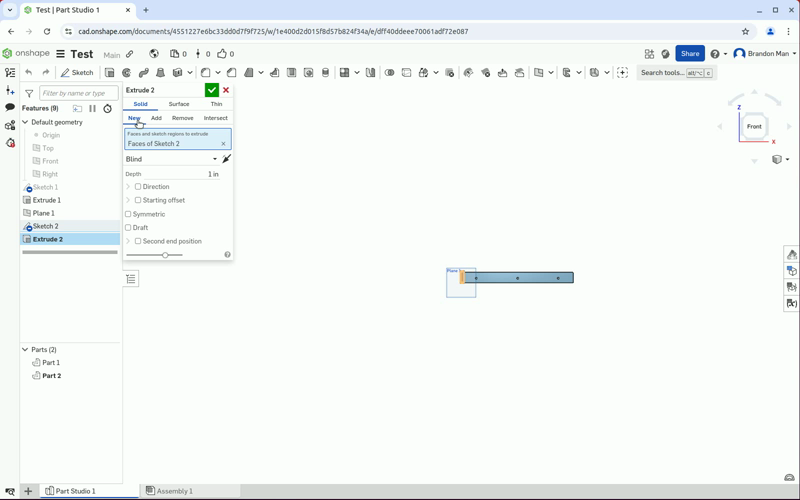
key(tab, 4)
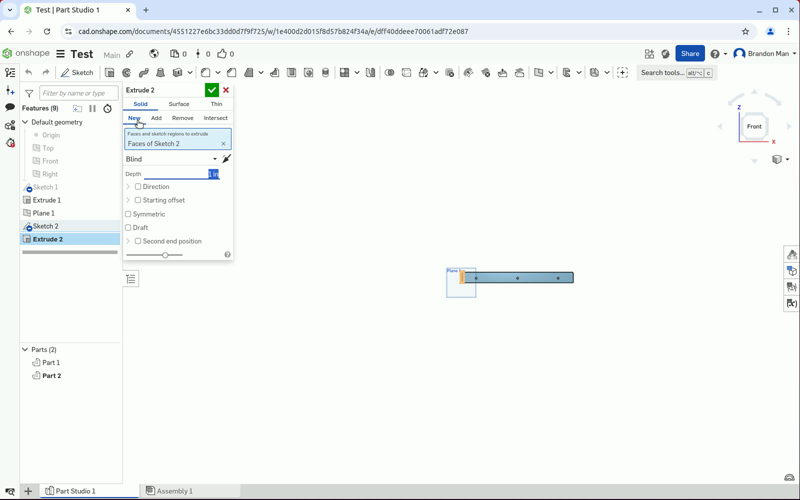
text(9.388)
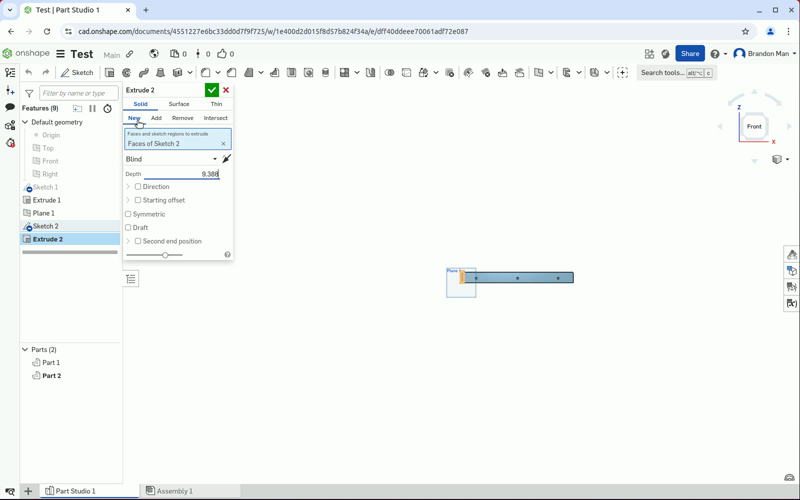
key(enter)
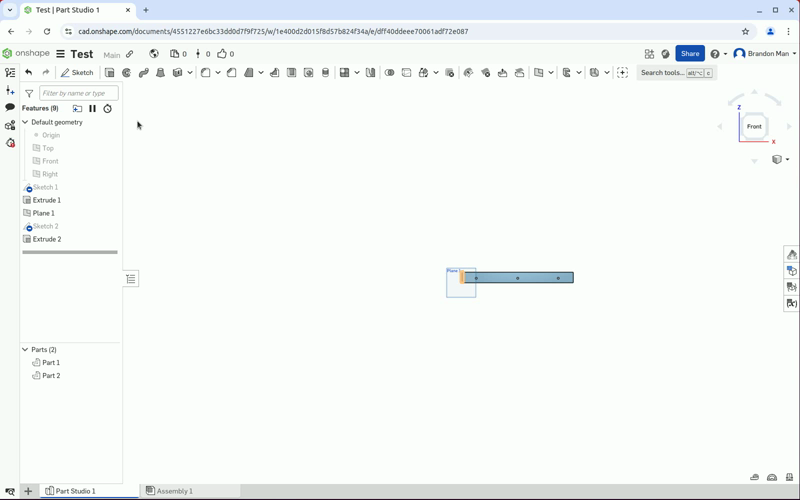
key(shift+h)
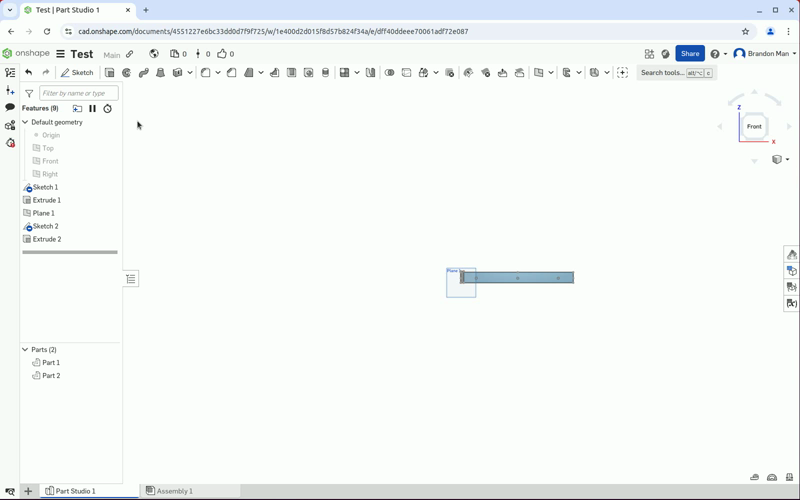
key(shift+h)
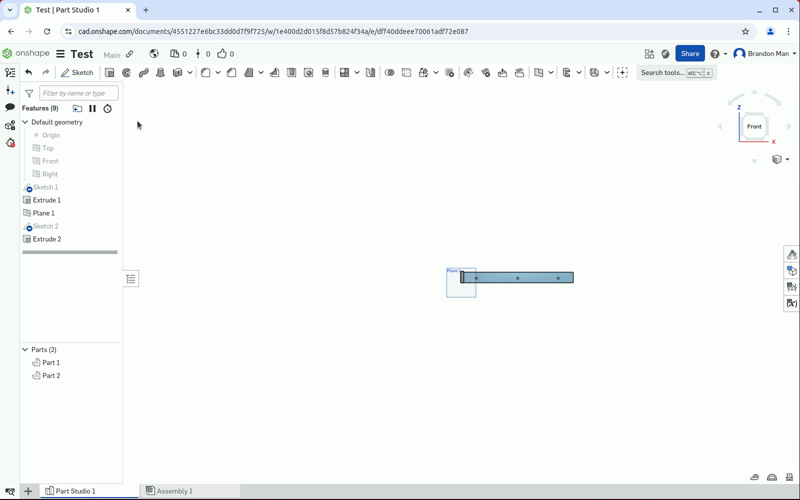
mouse_move(73, 189)
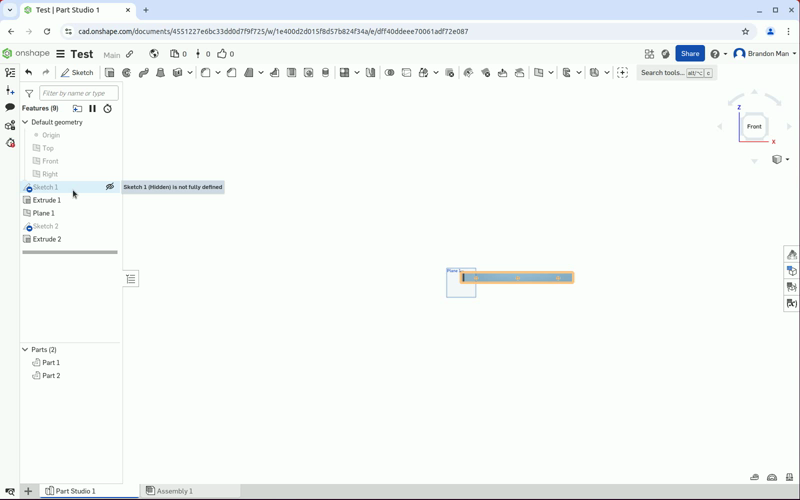
click(73, 189)
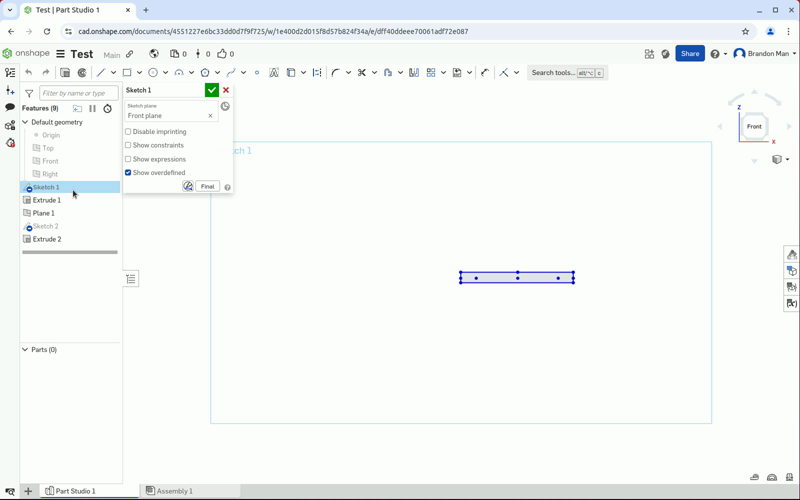
mouse_move(229, 92)
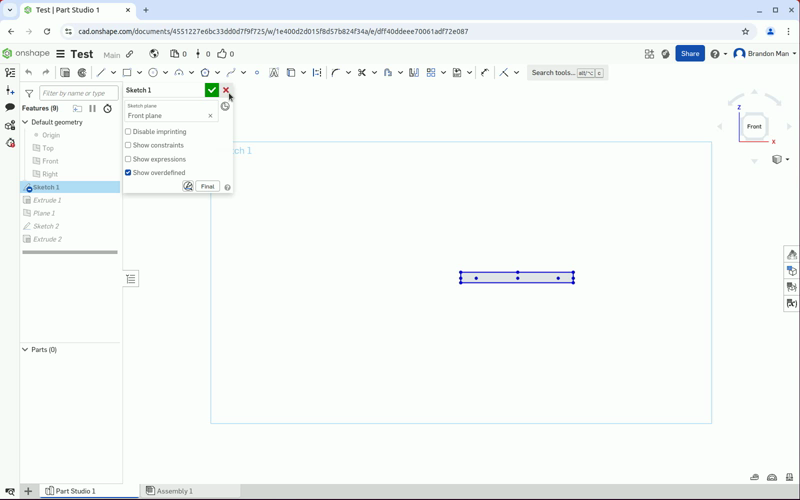
click(229, 92)
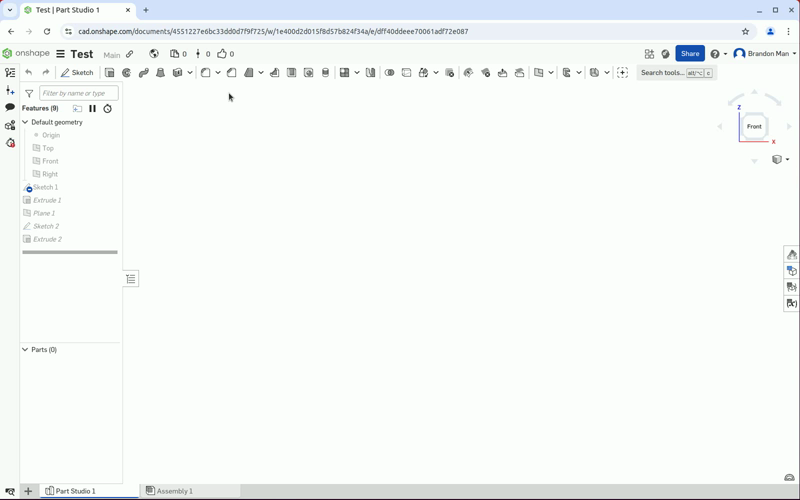
key(shift+s)
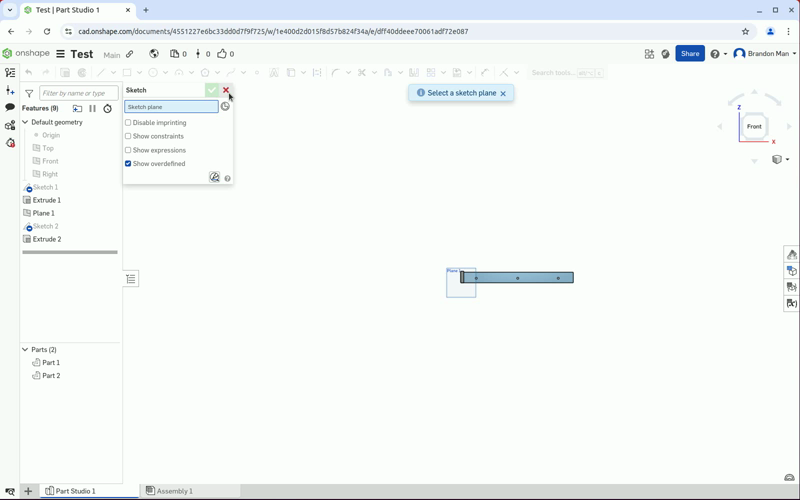
mouse_move(73, 215)
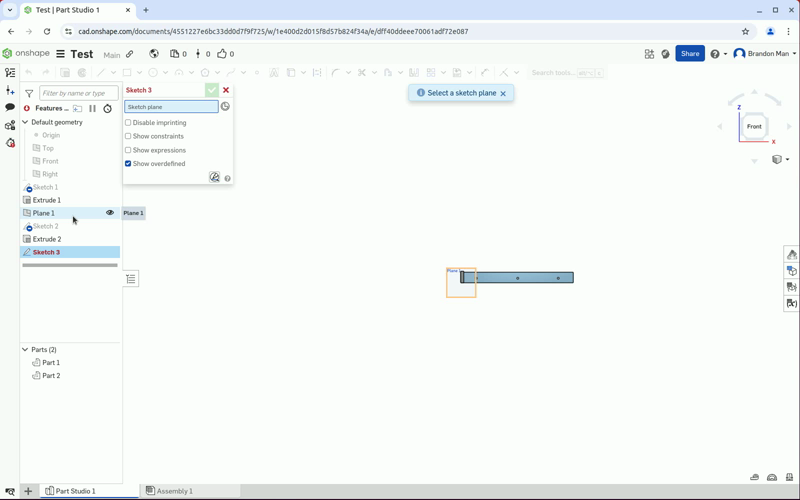
click(73, 215)
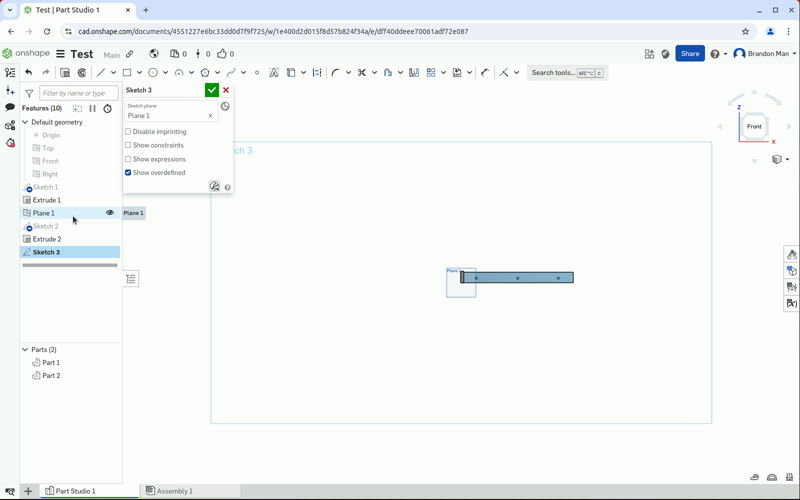
mouse_move(73, 352)
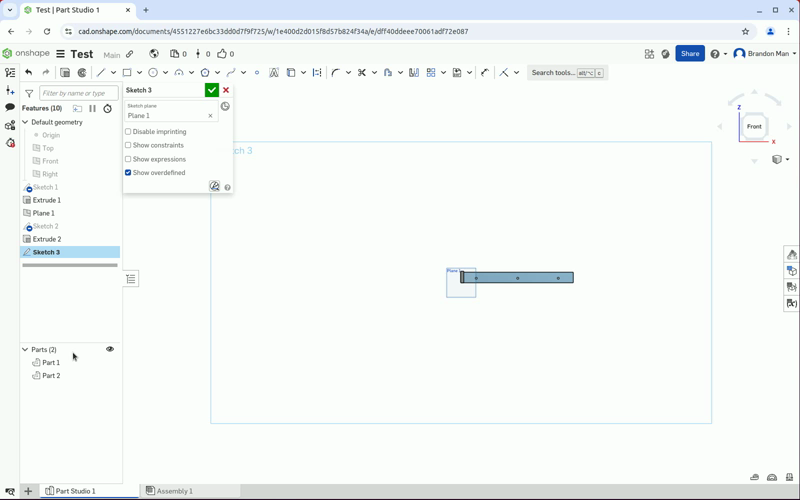
key(y)
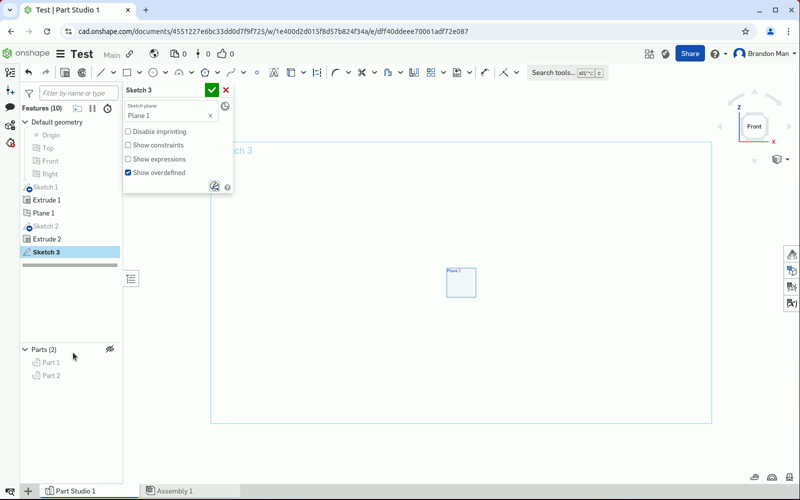
key(l)
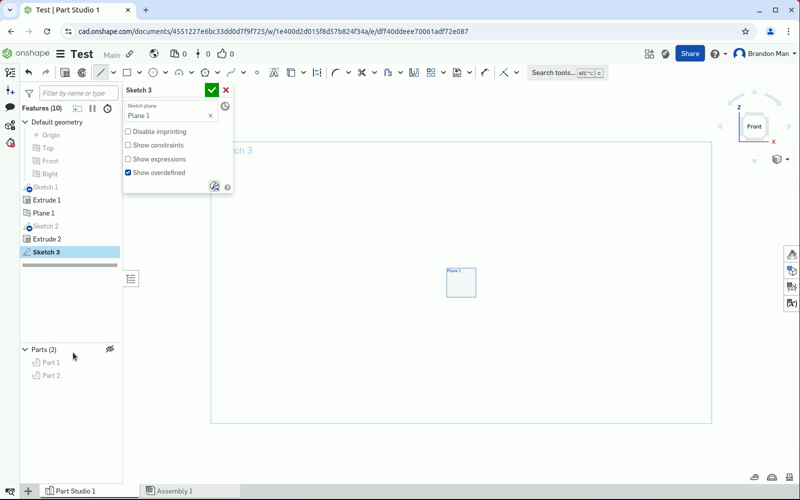
key_down(shift)
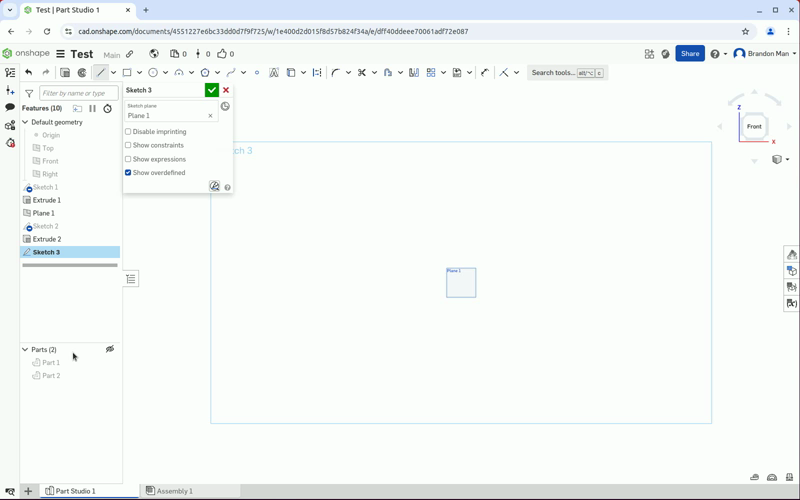
mouse_move(570, 282)
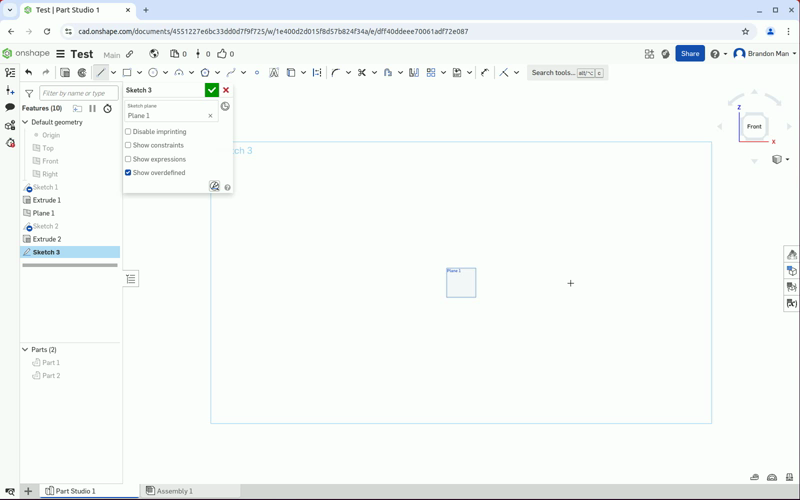
click(570, 282)
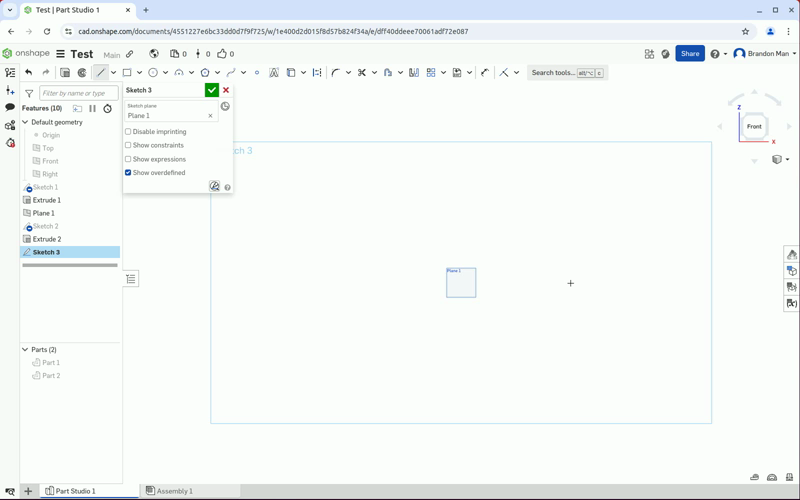
key_up(shift)
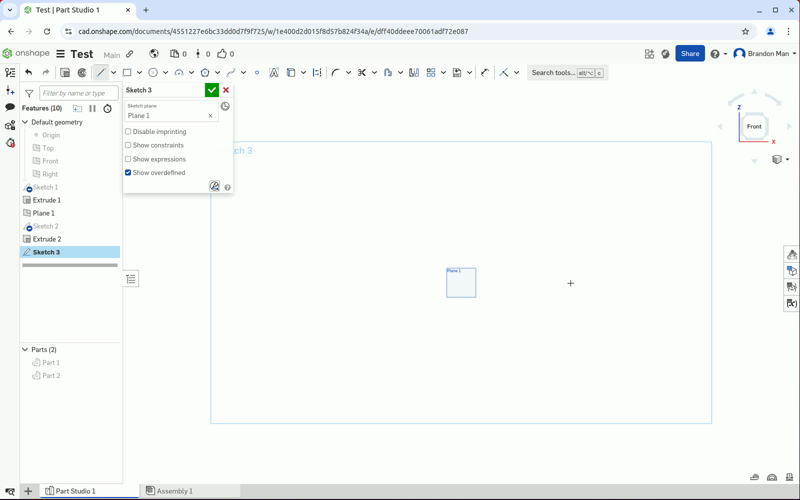
key_down(shift)
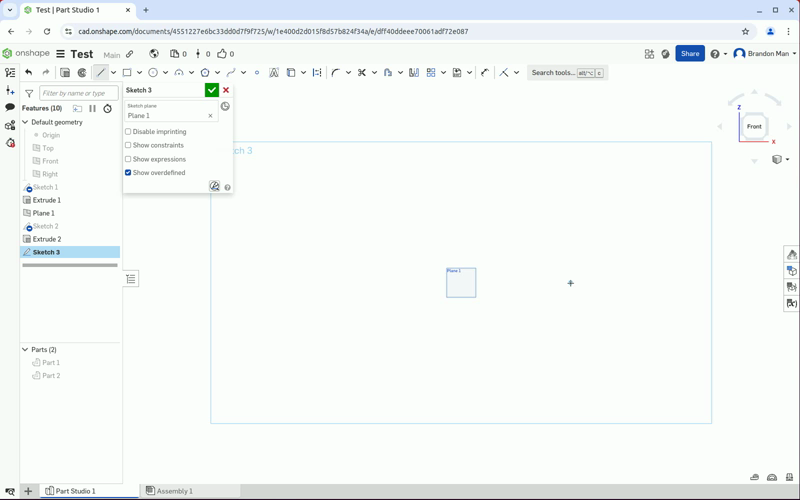
mouse_move(589, 282)
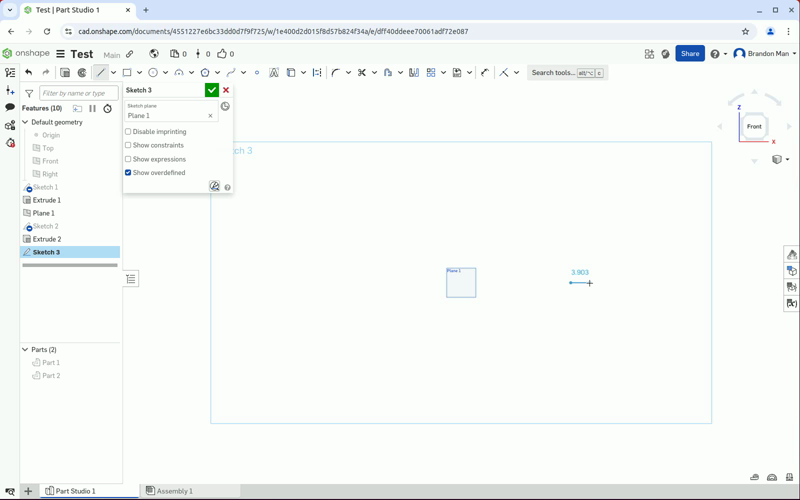
mouse_move(573, 282)
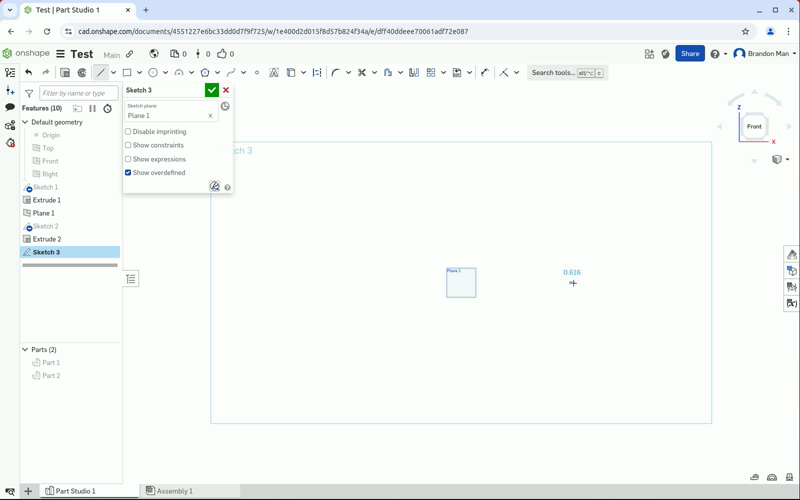
scroll(6)
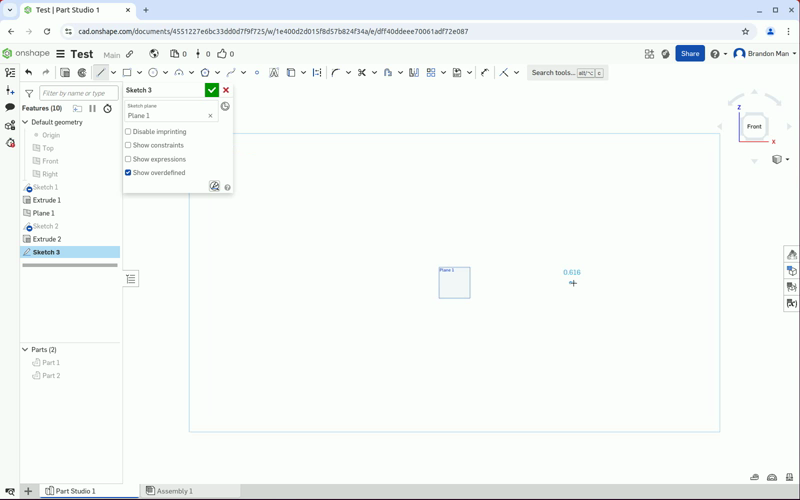
scroll(6)
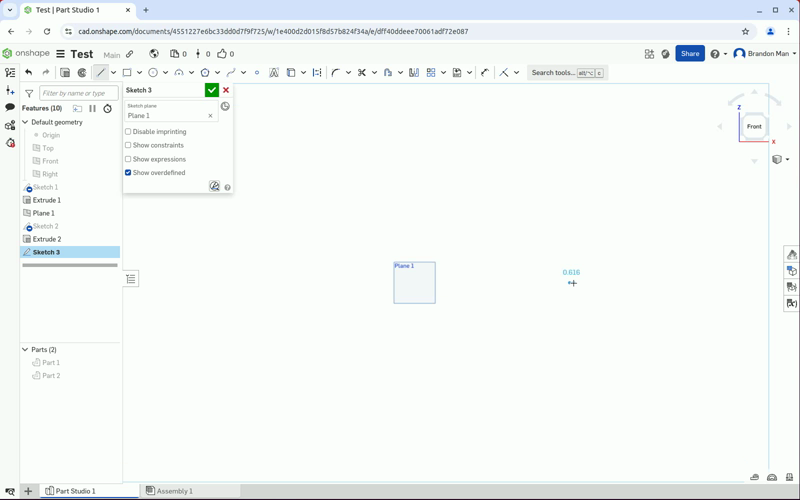
scroll(6)
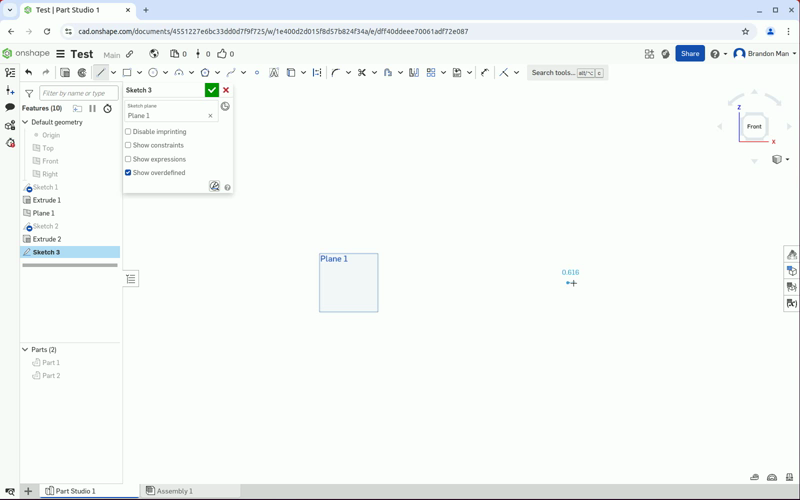
scroll(6)
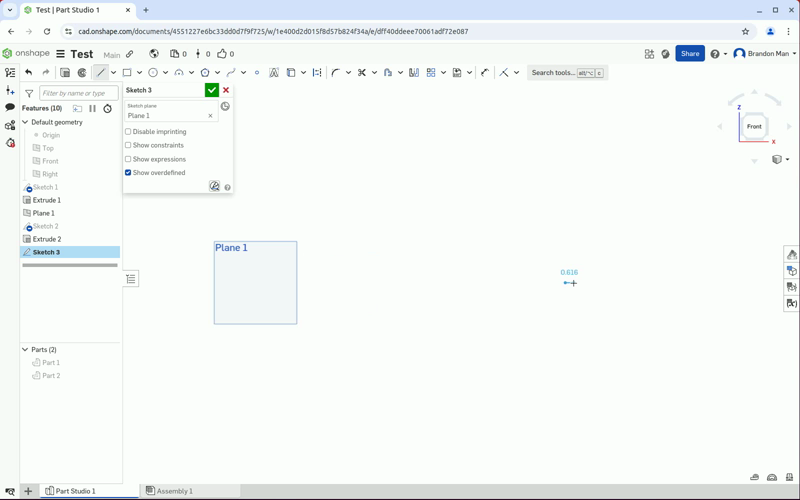
scroll(6)
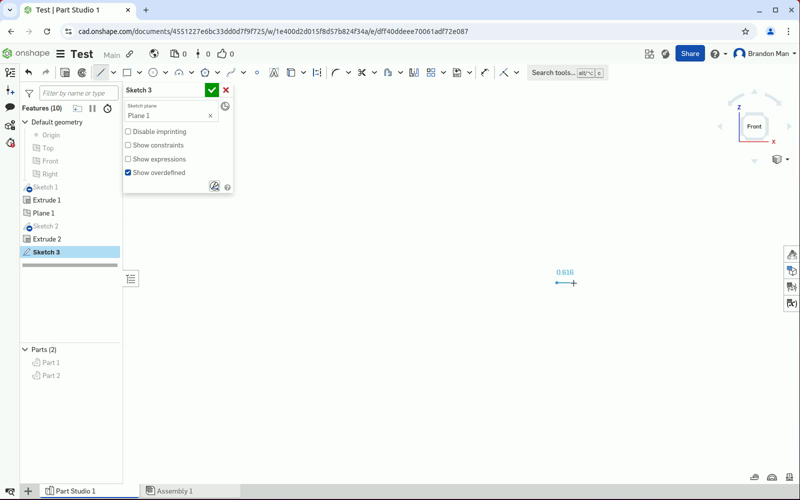
scroll(6)
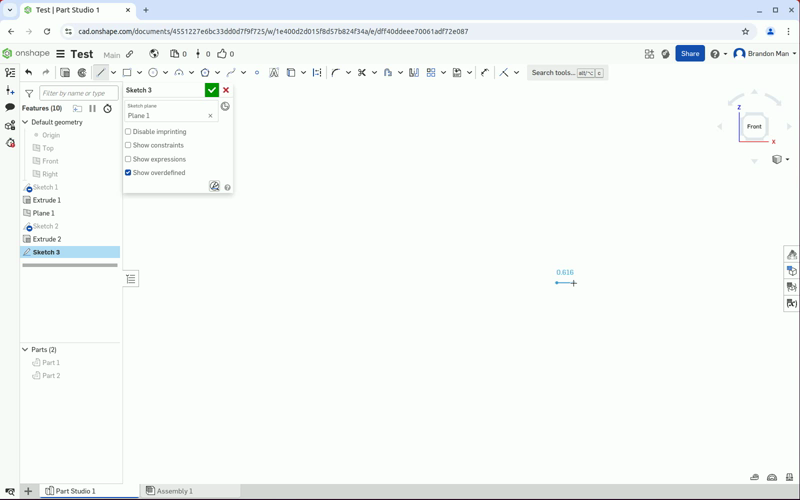
scroll(6)
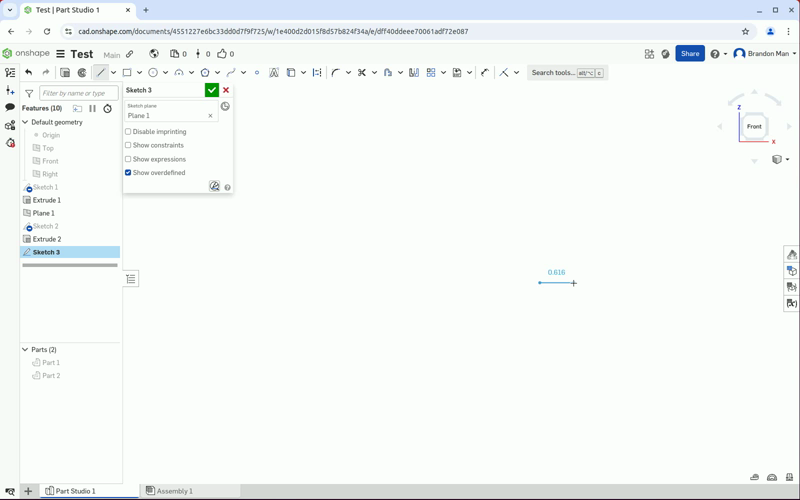
click(573, 282)
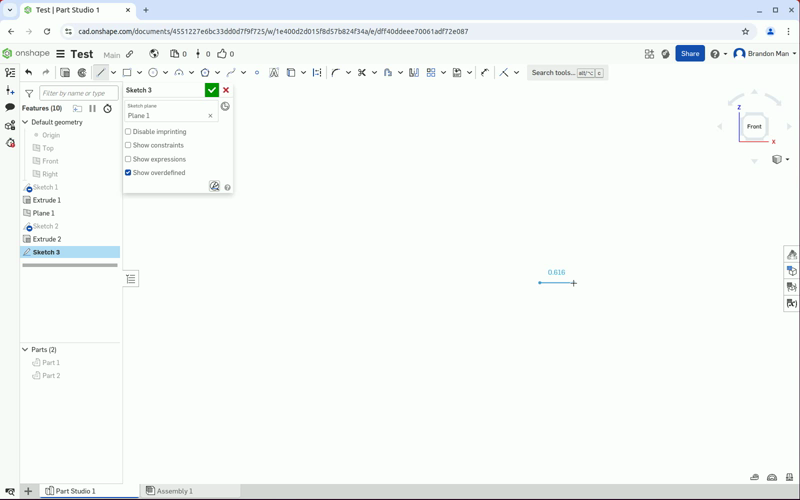
scroll(-6)
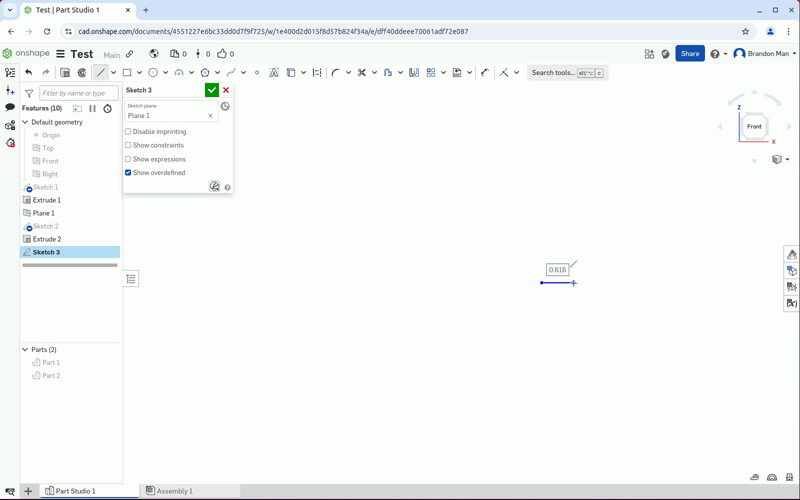
scroll(-6)
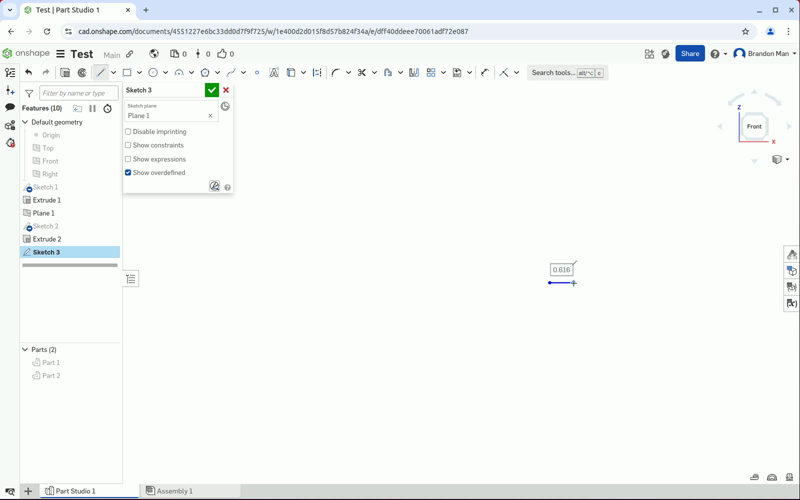
scroll(-6)
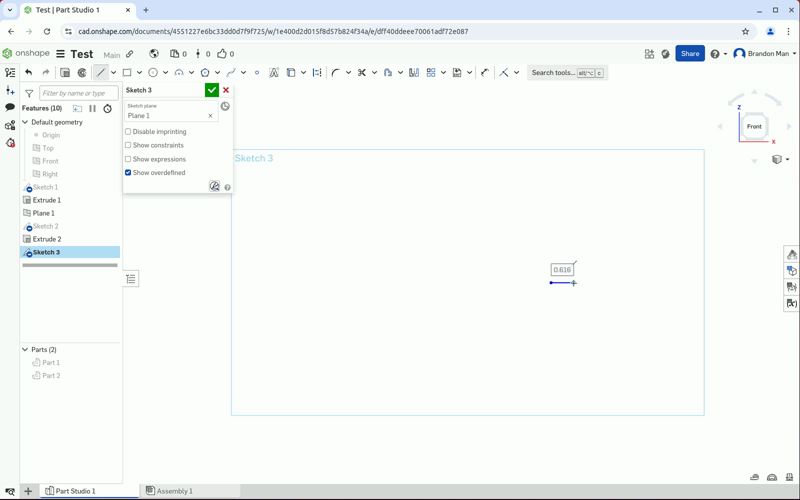
scroll(-6)
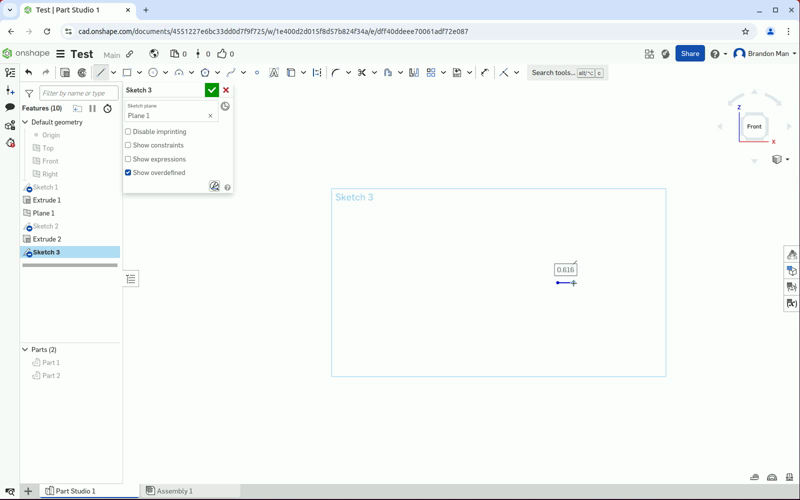
scroll(-6)
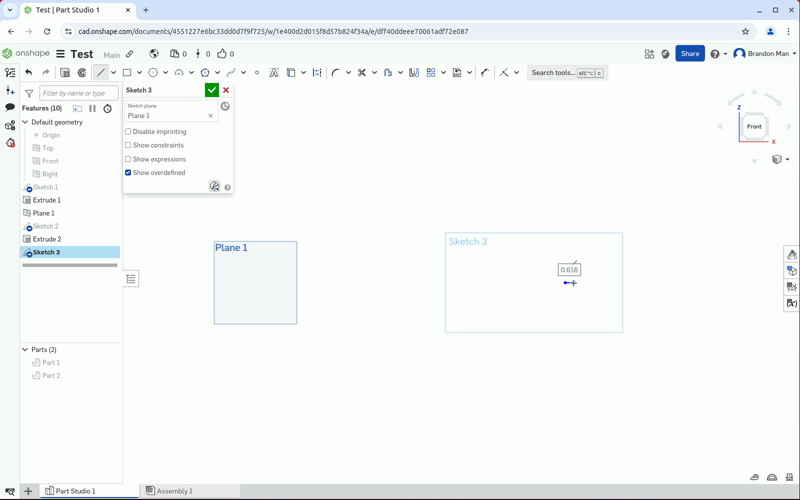
scroll(-6)
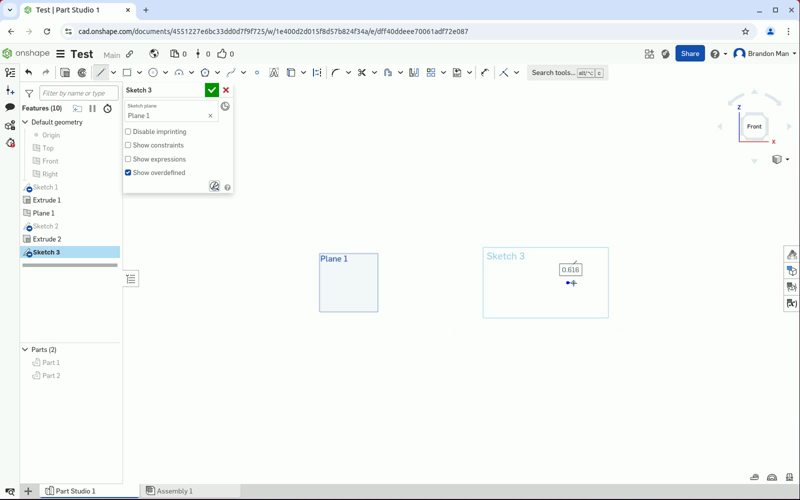
scroll(-6)
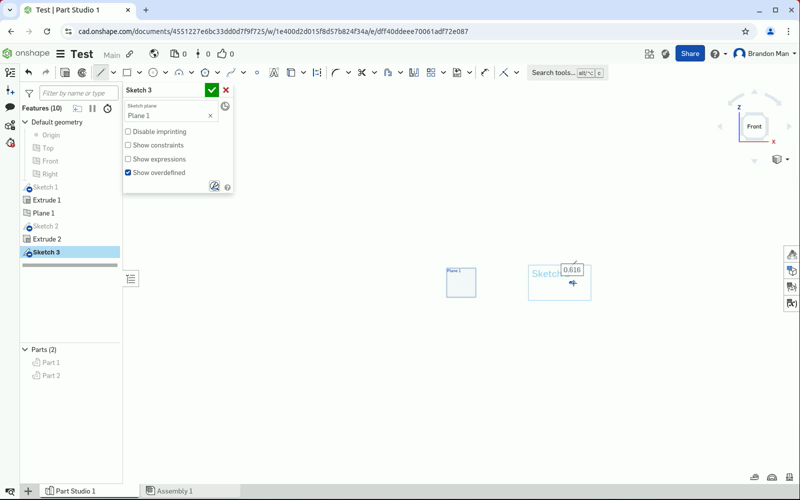
key_up(shift)
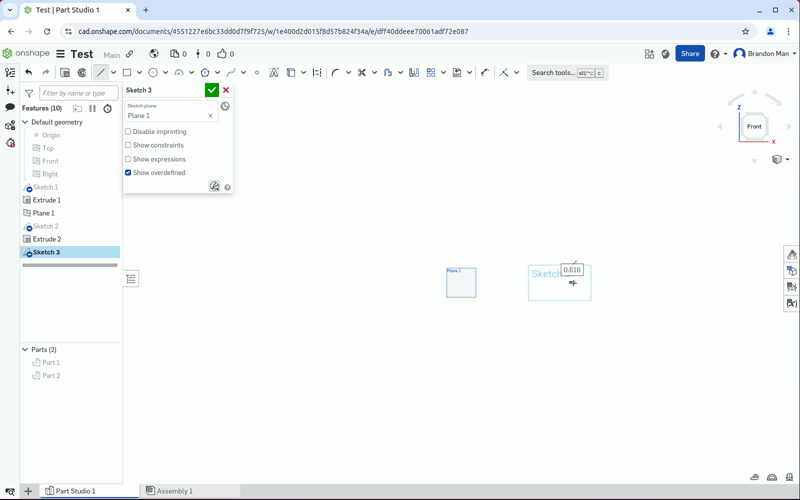
key_down(shift)
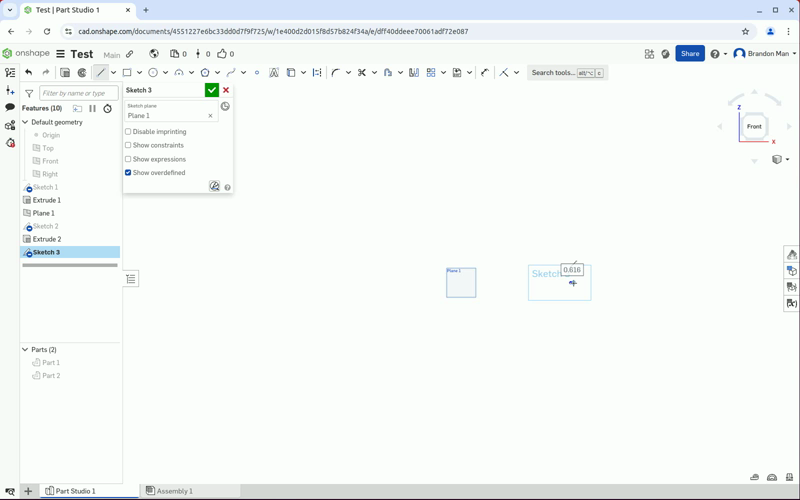
mouse_move(589, 282)
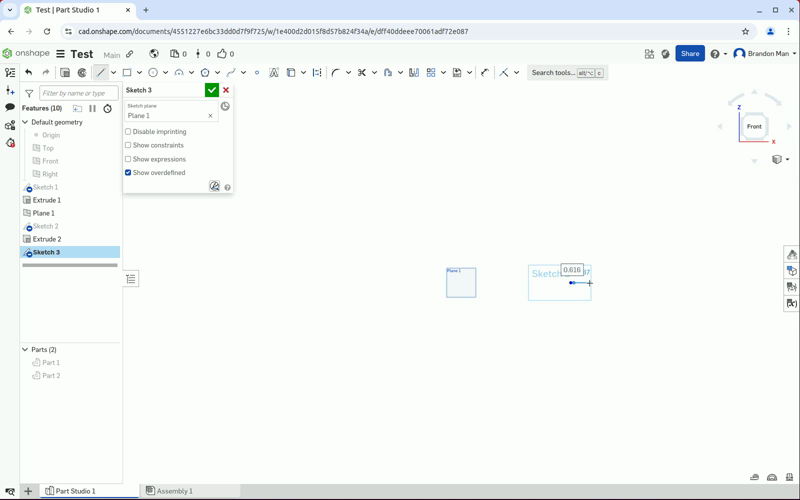
mouse_move(573, 271)
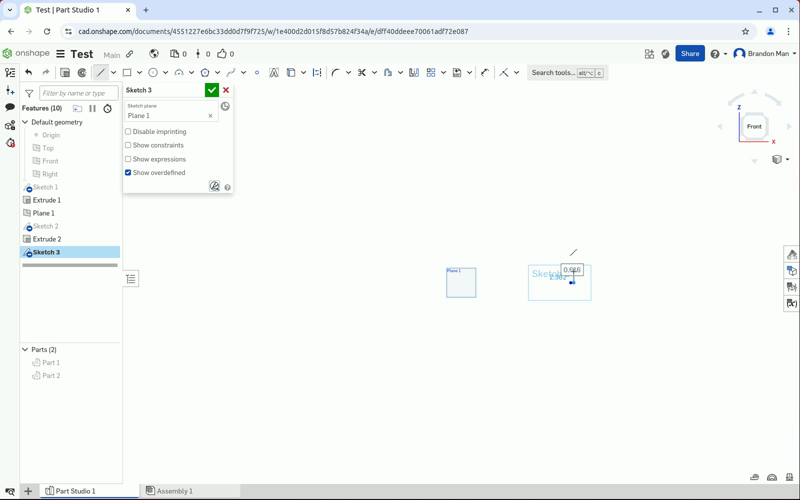
click(573, 271)
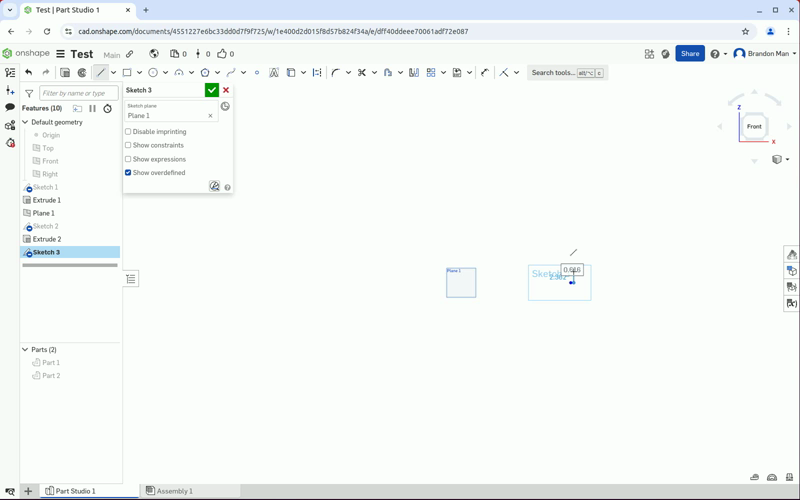
key_up(shift)
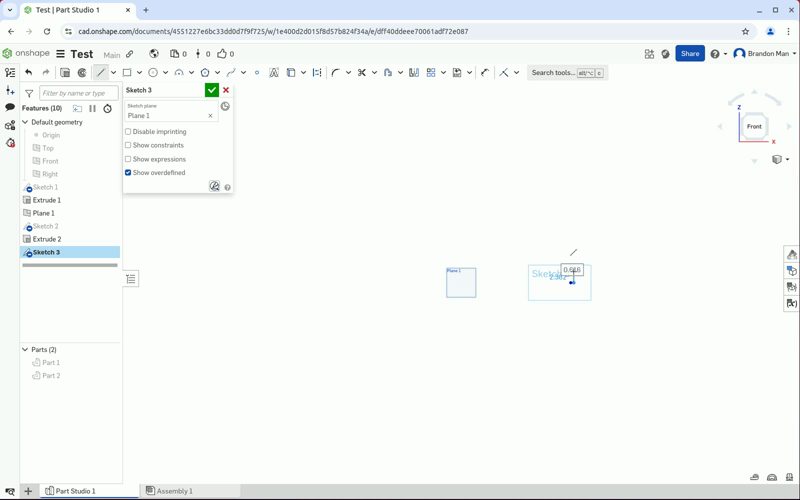
key_down(shift)
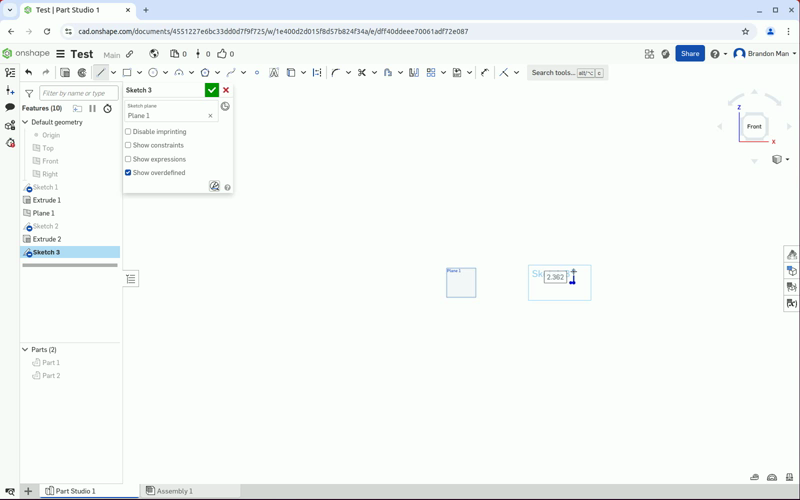
mouse_move(589, 271)
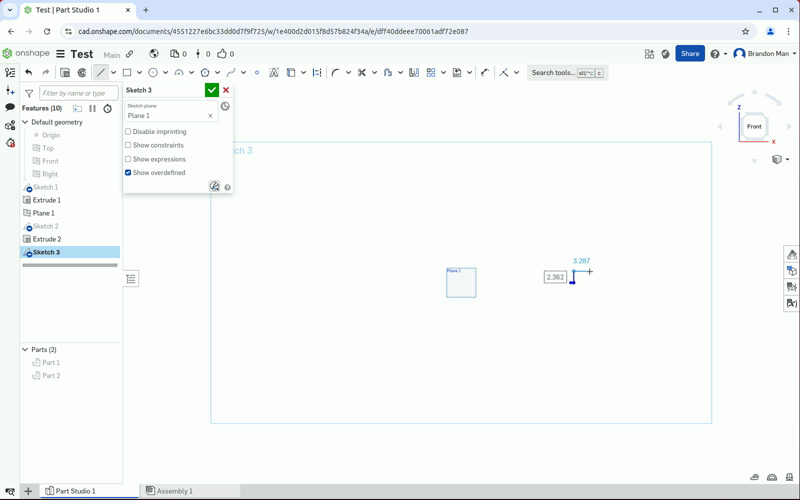
mouse_move(570, 271)
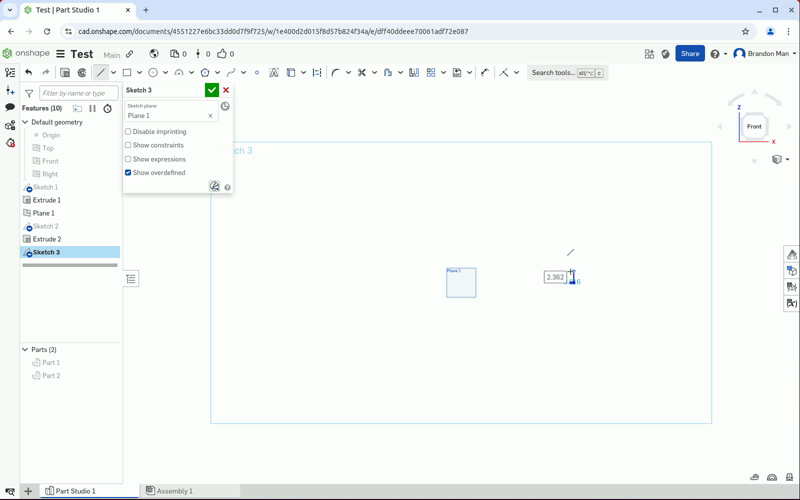
scroll(6)
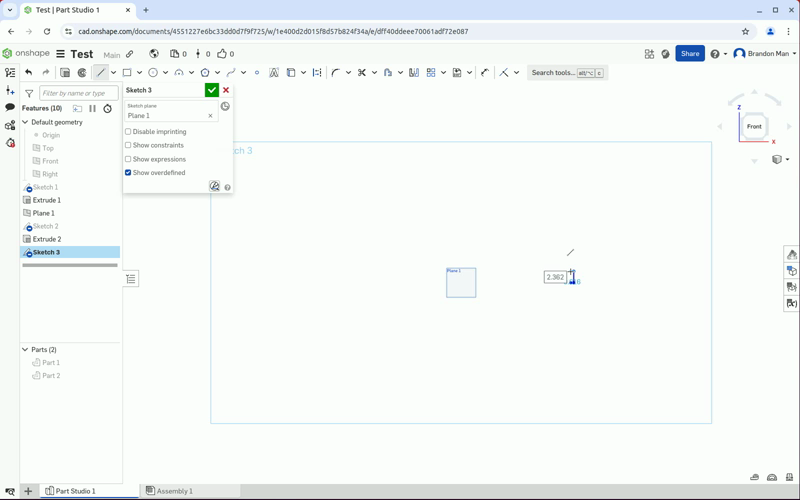
scroll(6)
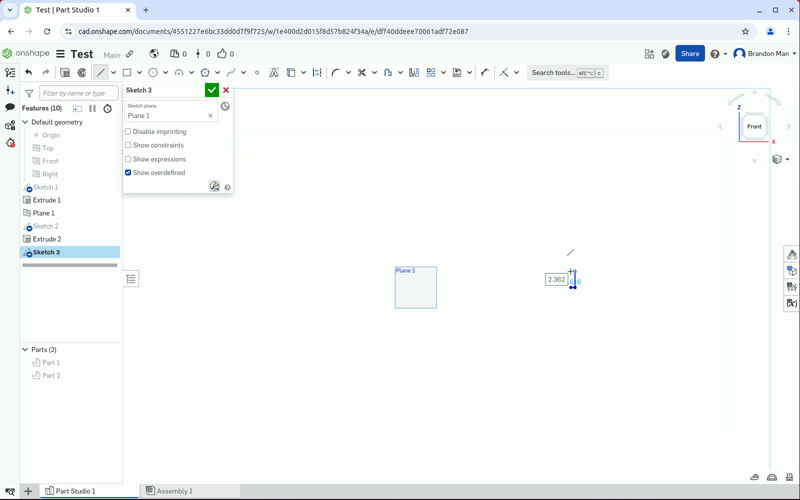
scroll(6)
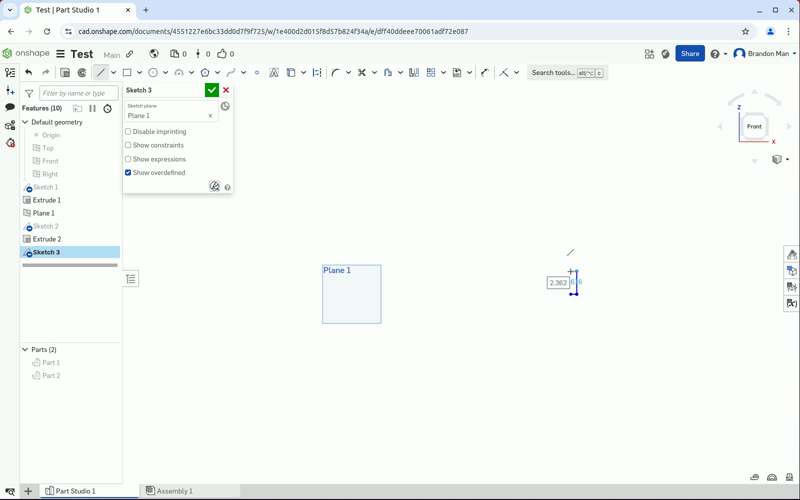
scroll(6)
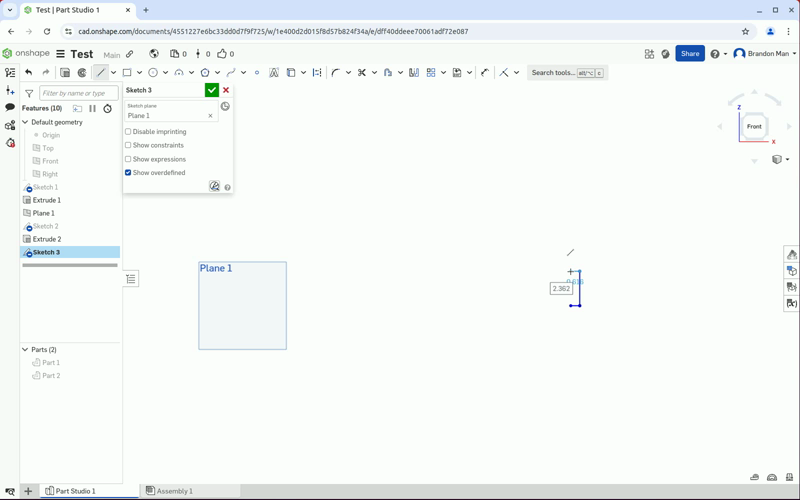
scroll(6)
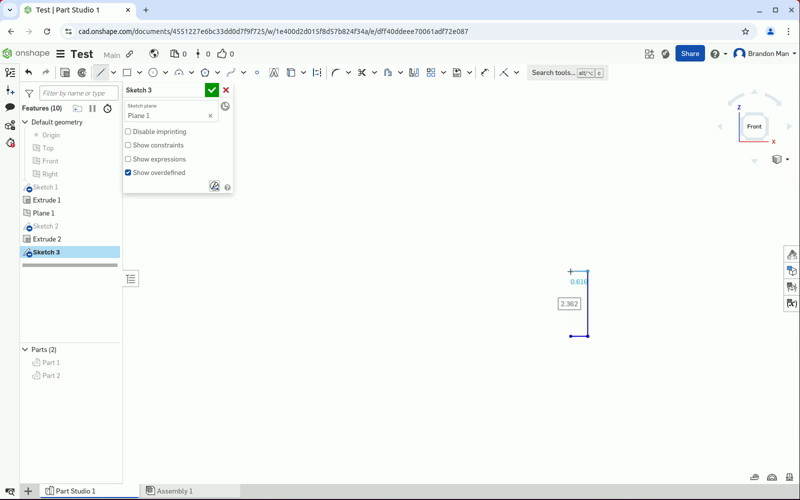
scroll(6)
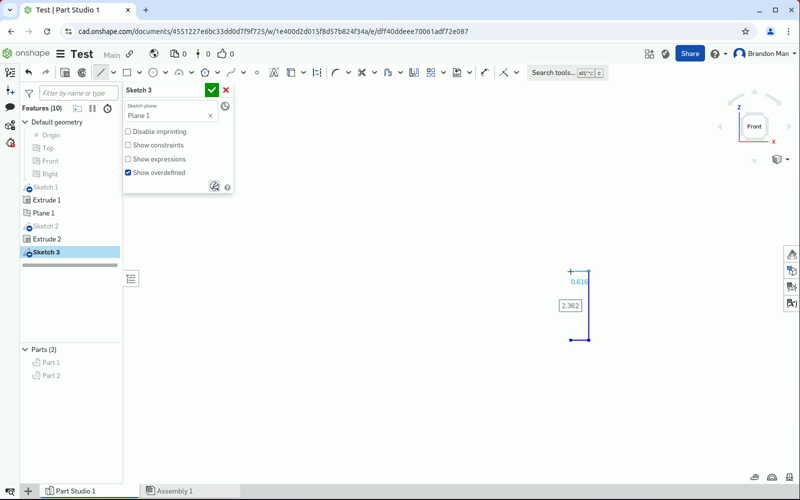
scroll(6)
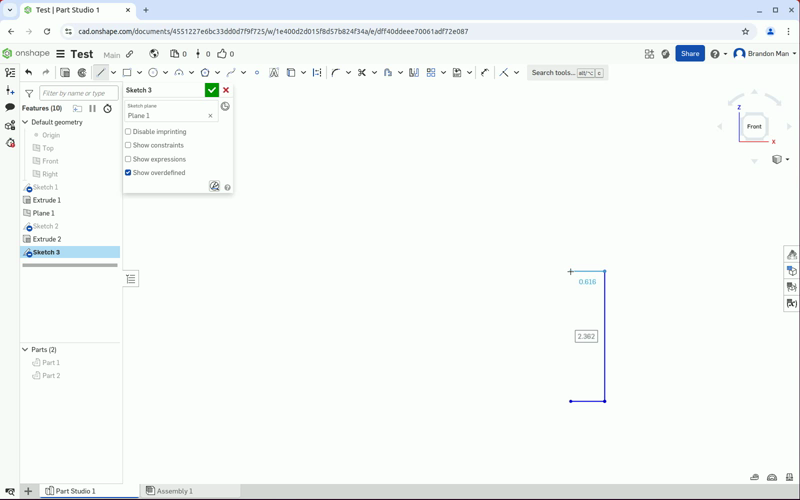
click(570, 271)
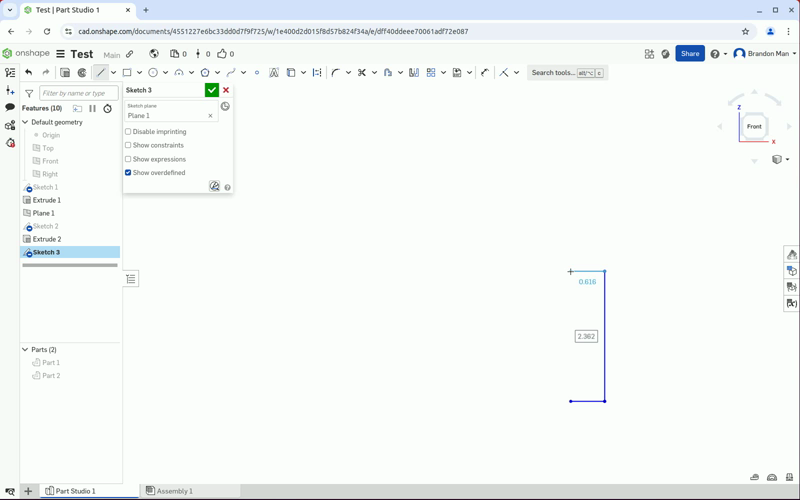
scroll(-6)
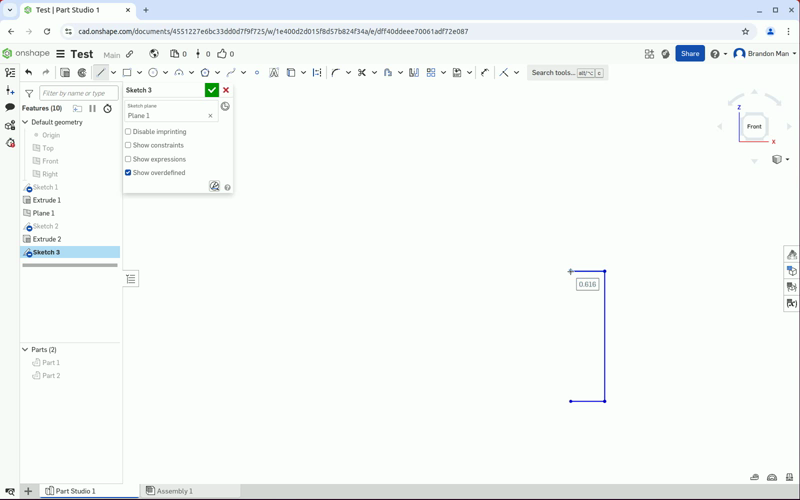
scroll(-6)
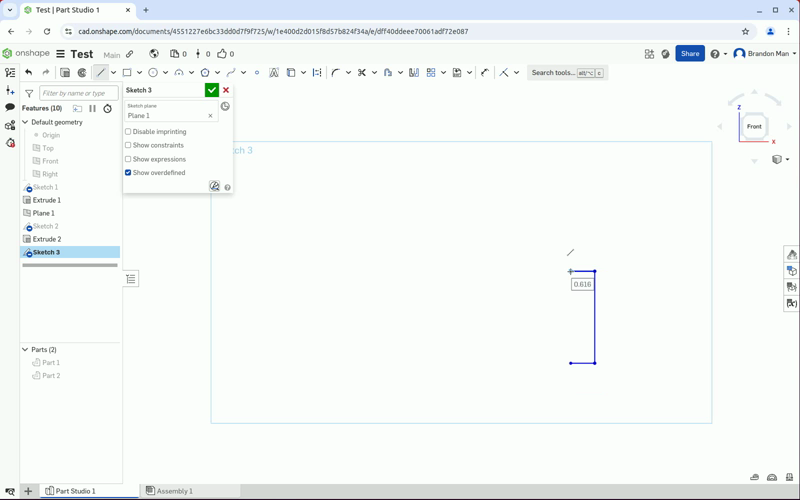
scroll(-6)
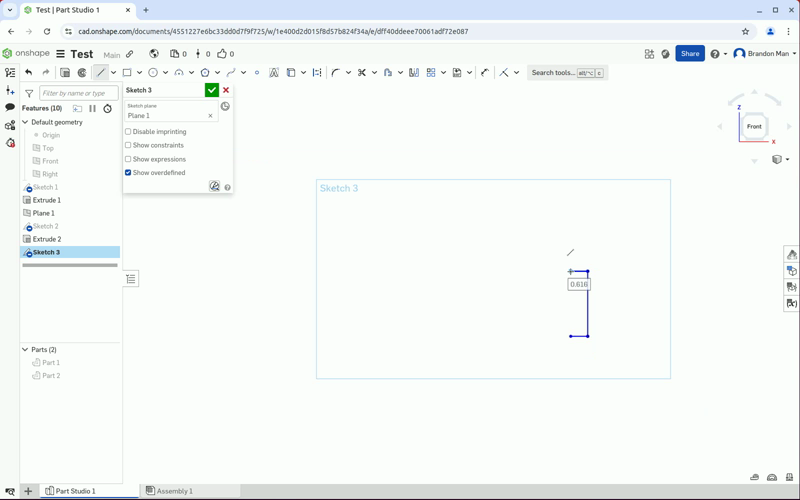
scroll(-6)
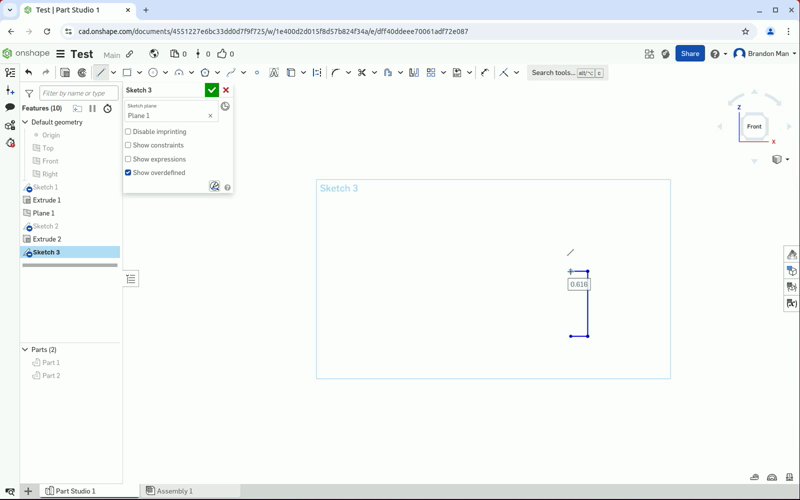
scroll(-6)
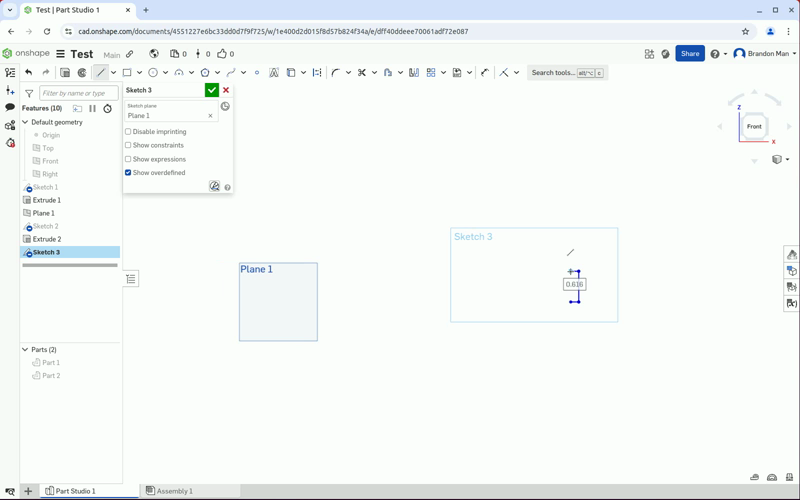
scroll(-6)
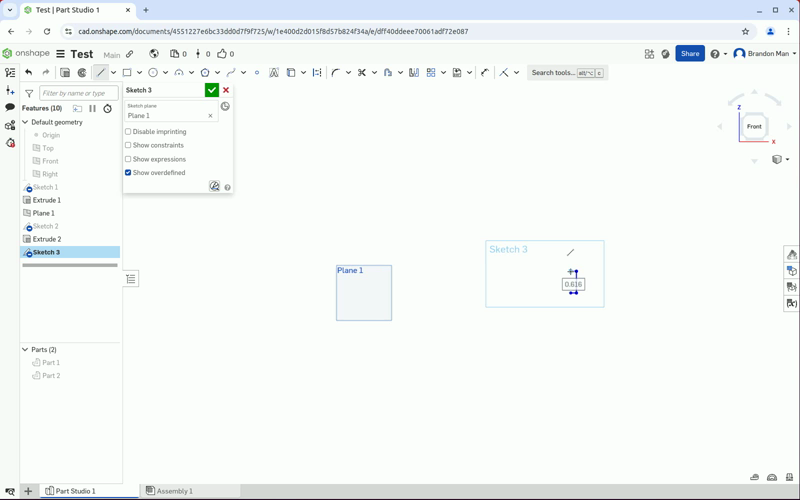
scroll(-6)
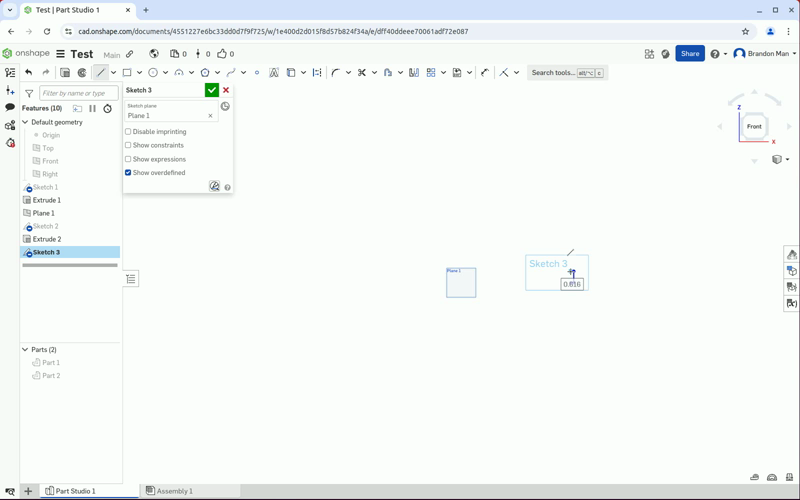
key_up(shift)
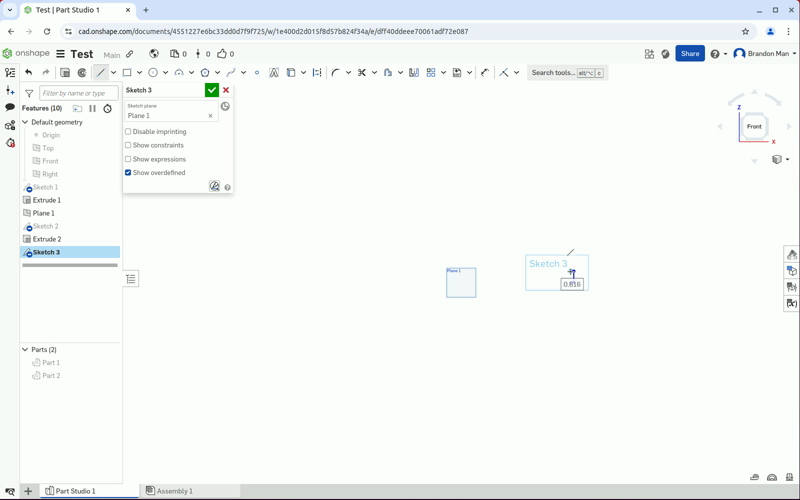
mouse_move(589, 271)
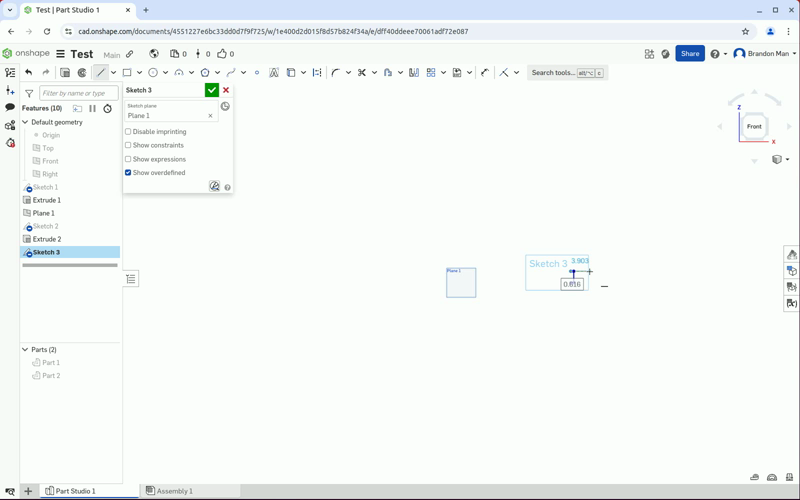
key_down(shift)
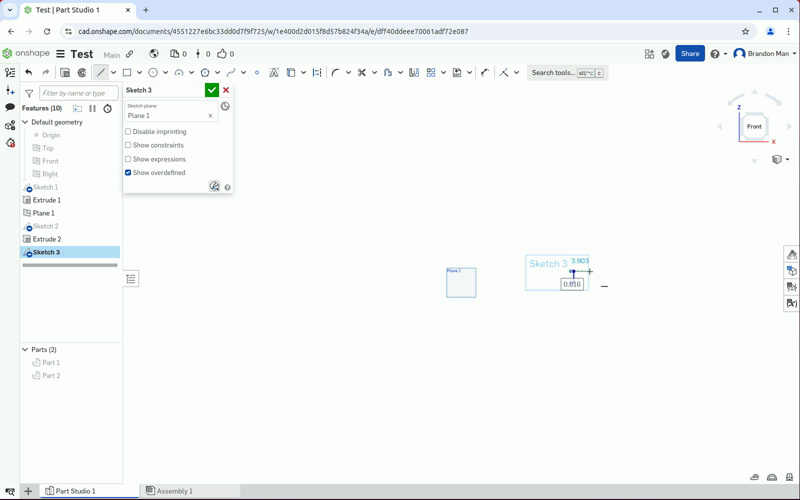
mouse_move(570, 282)
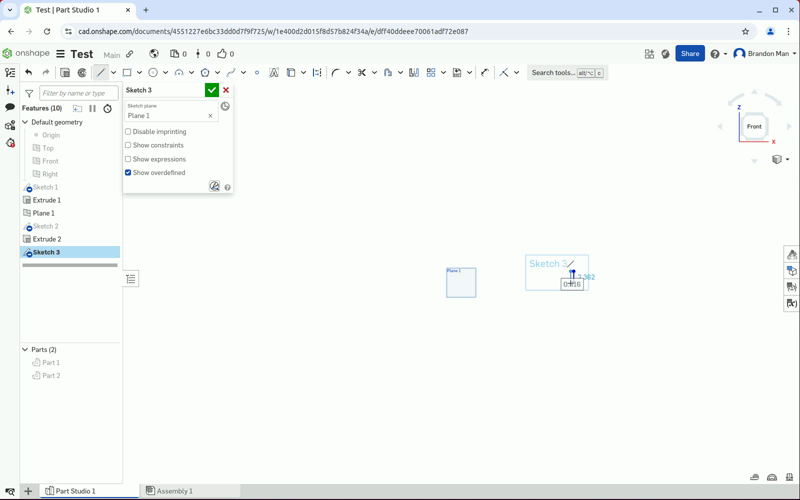
scroll(6)
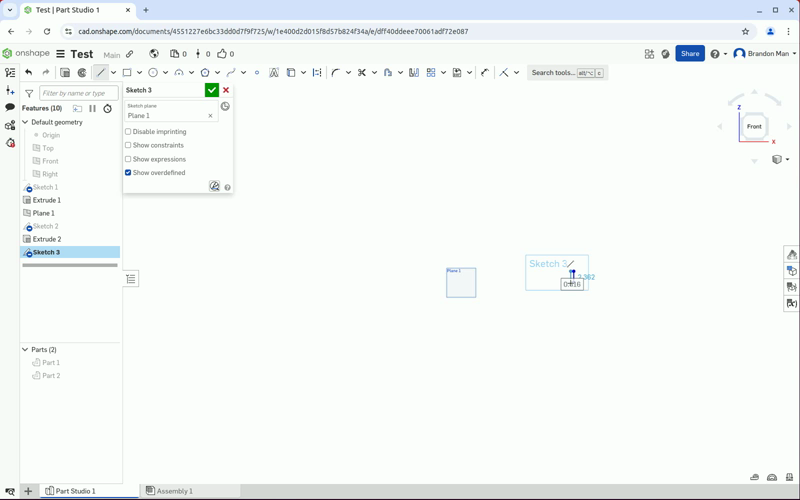
scroll(6)
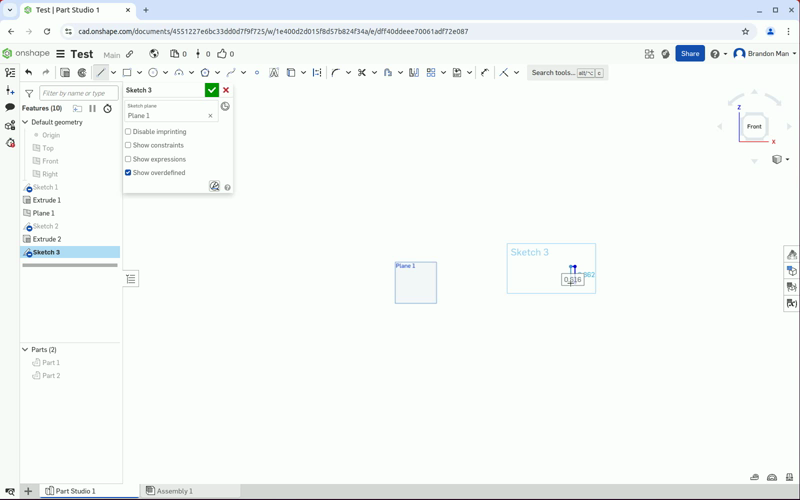
scroll(6)
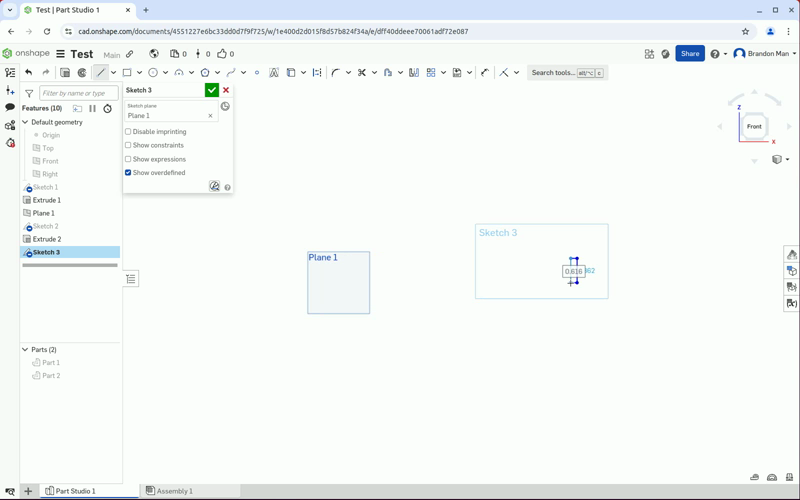
scroll(6)
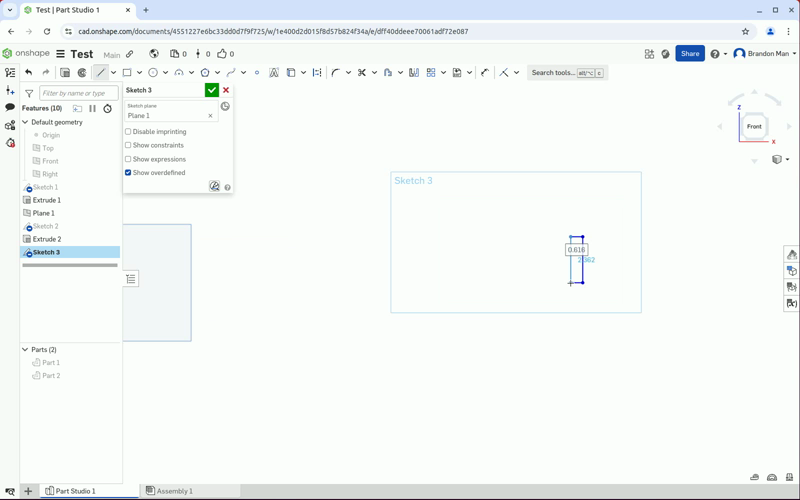
scroll(6)
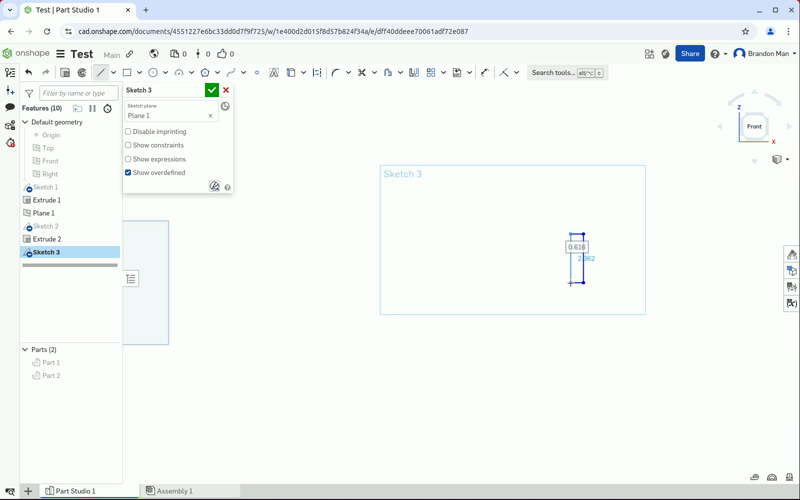
scroll(6)
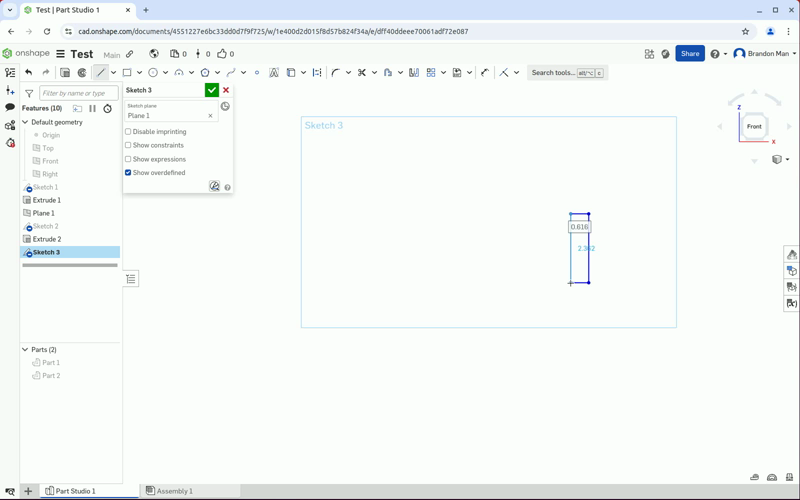
scroll(6)
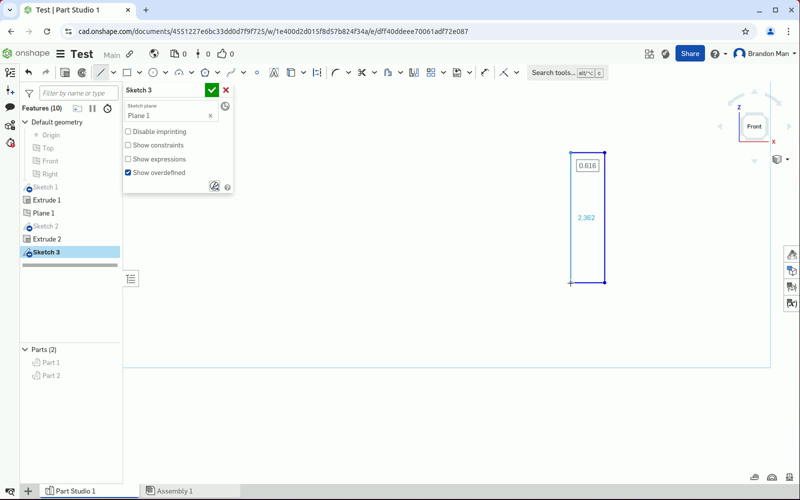
key_up(shift)
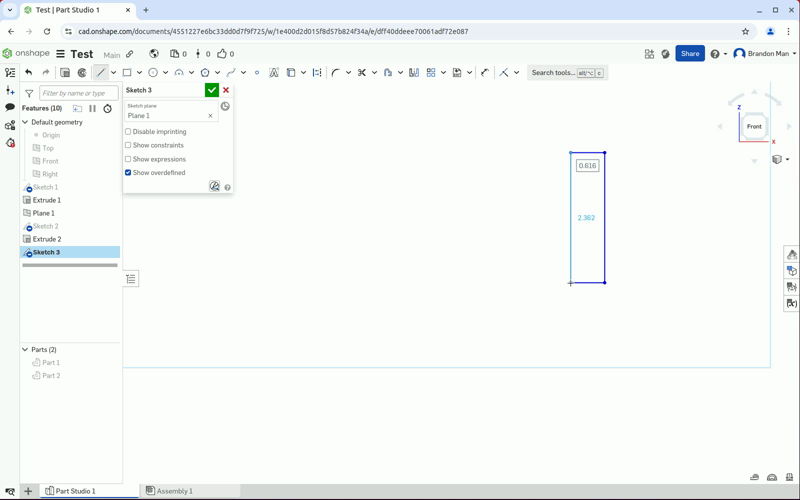
click(570, 282)
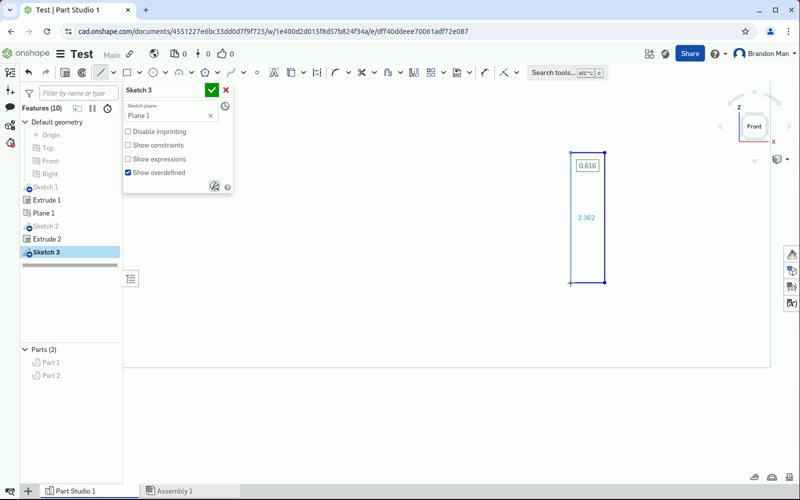
scroll(-6)
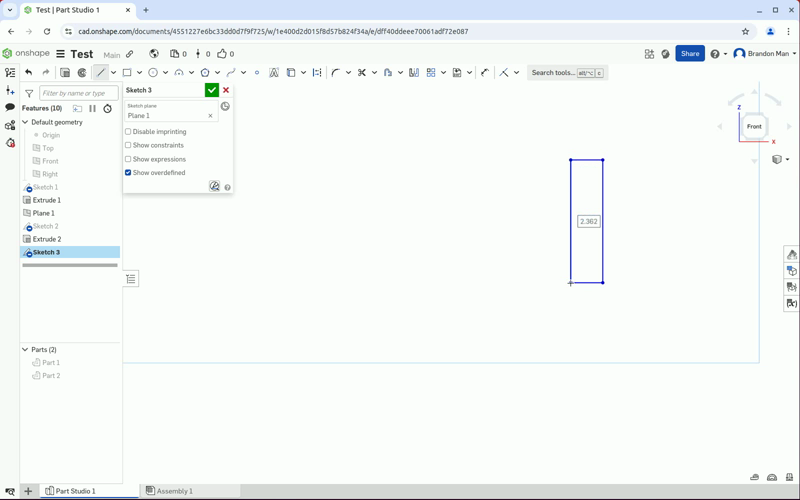
scroll(-6)
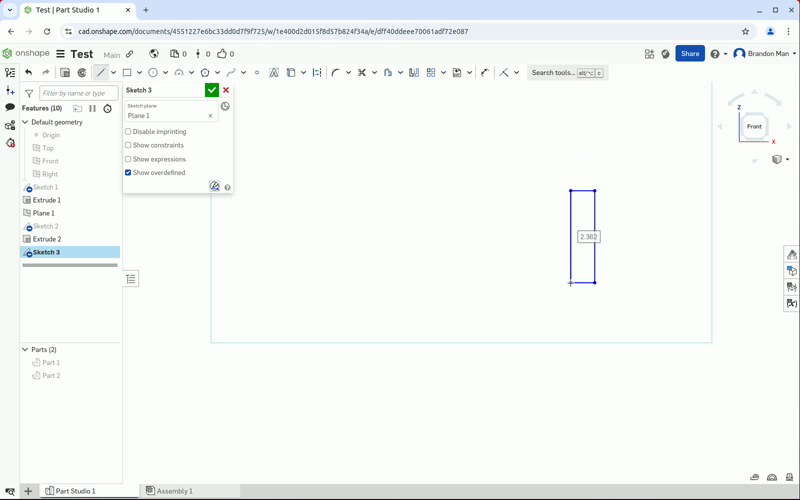
scroll(-6)
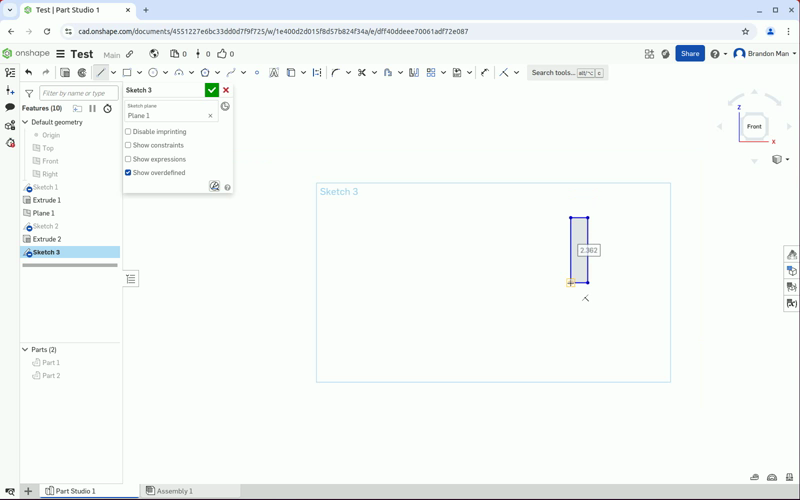
scroll(-6)
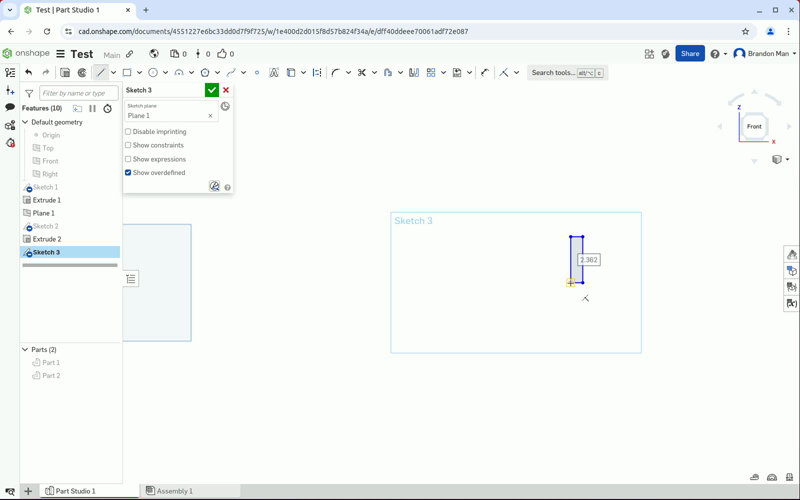
scroll(-6)
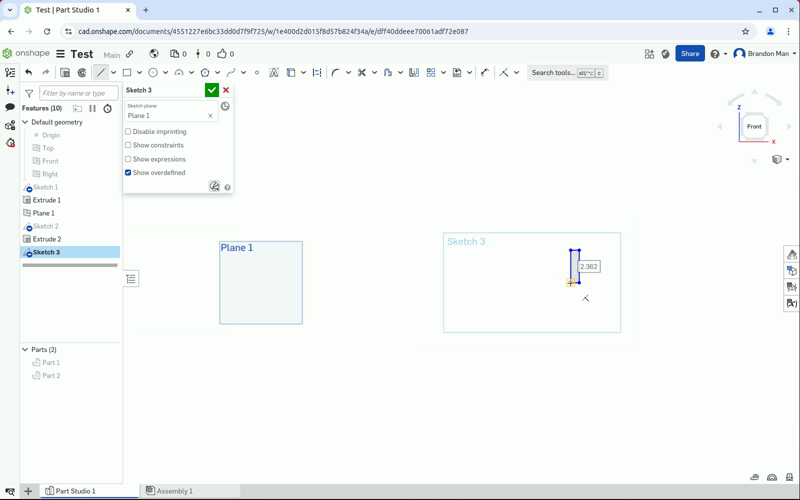
scroll(-6)
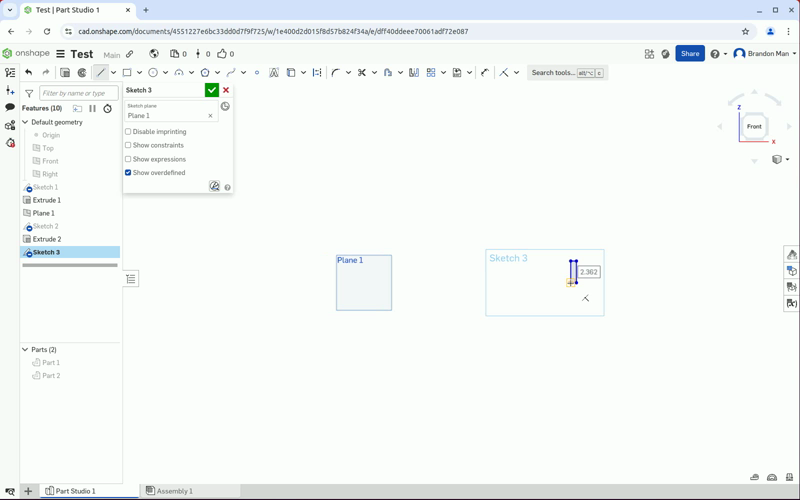
scroll(-6)
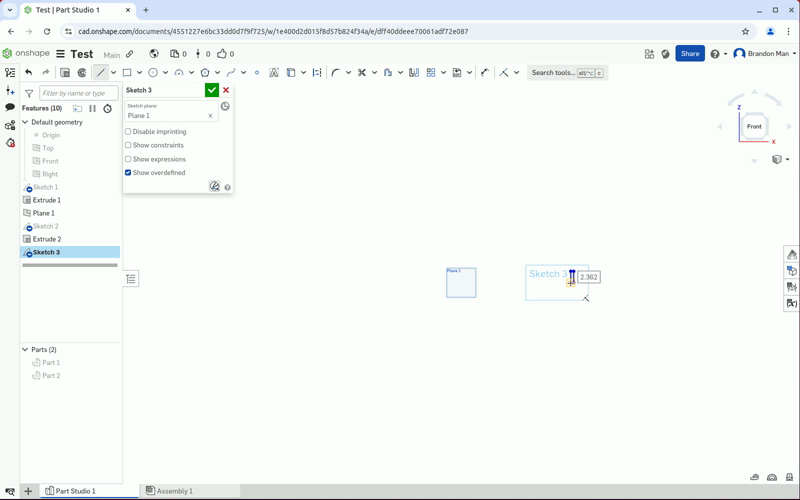
key(esc)
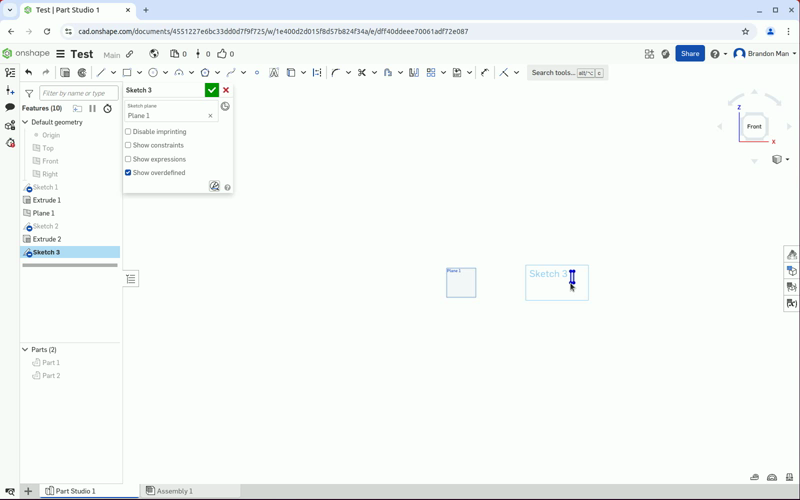
mouse_move(571, 275)
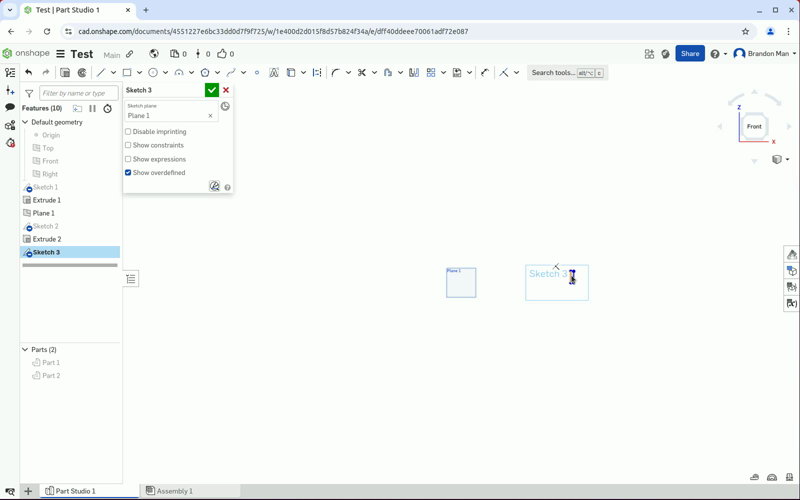
scroll(6)
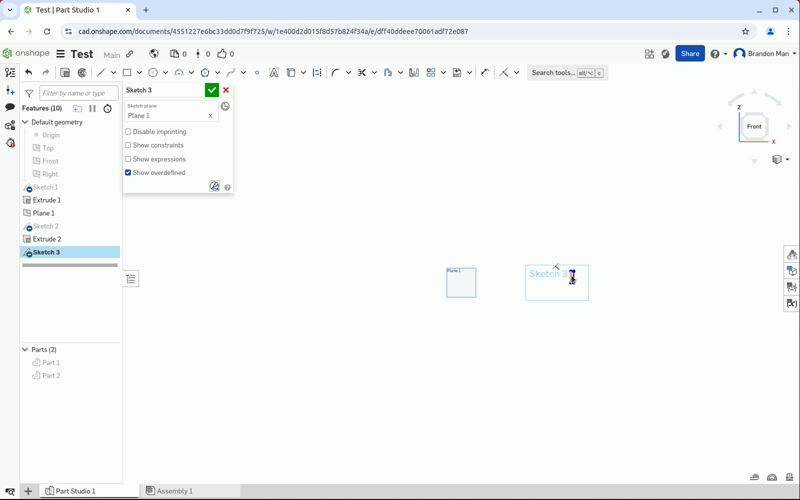
scroll(6)
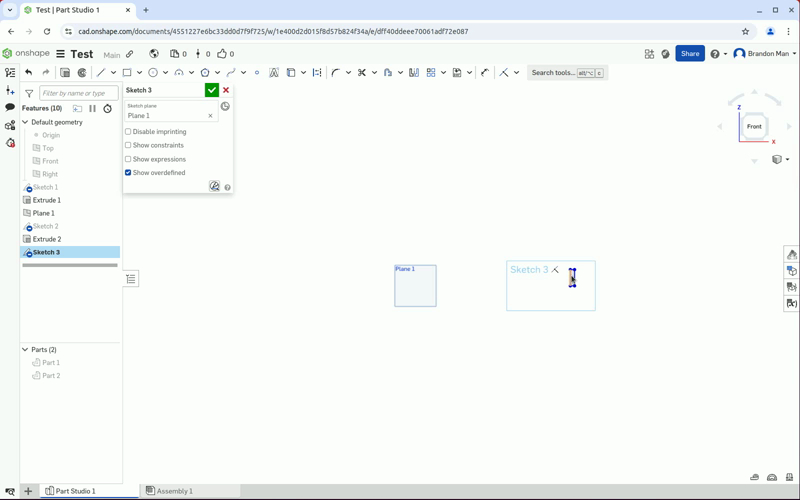
scroll(6)
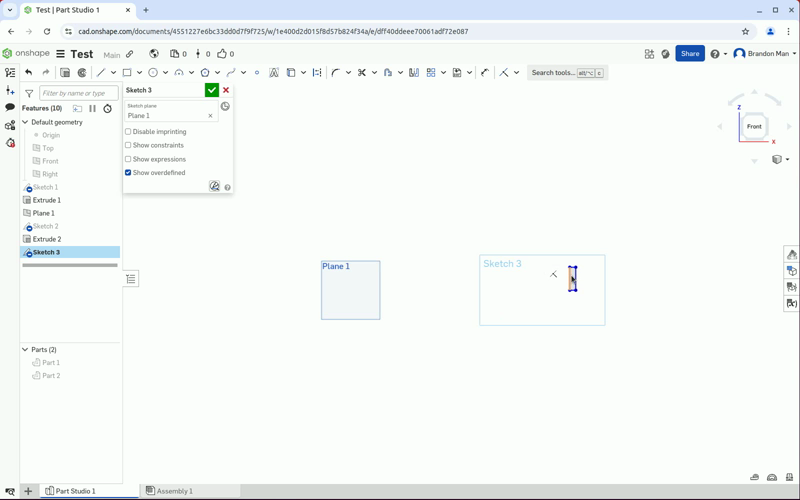
scroll(6)
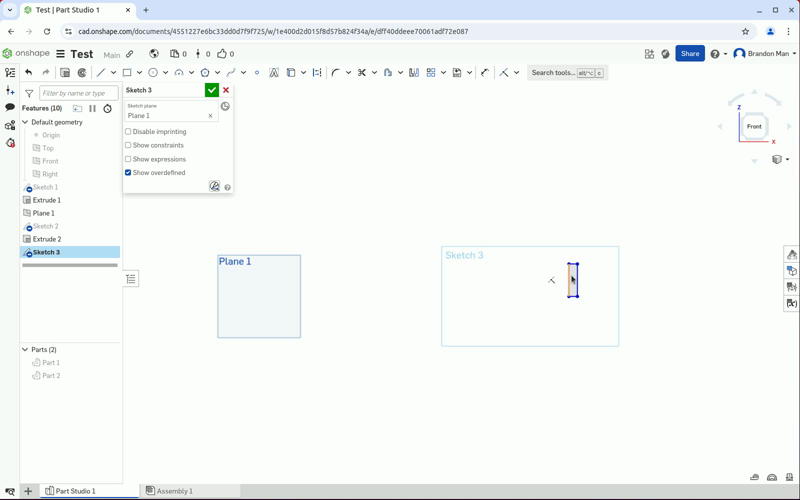
scroll(6)
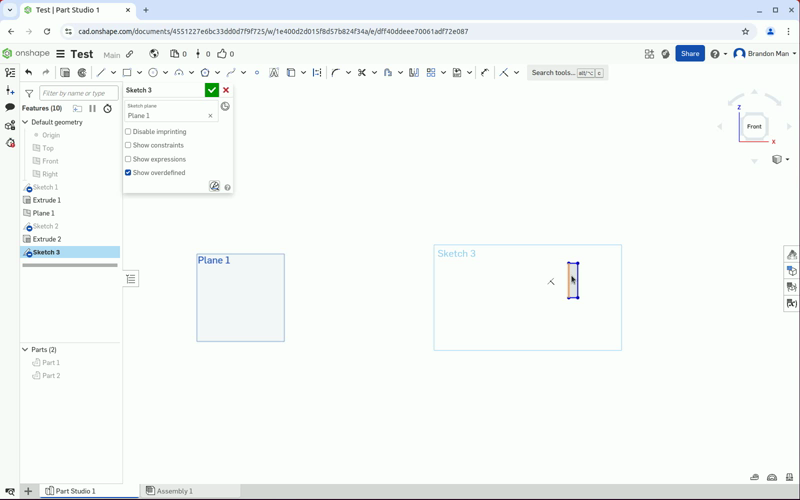
scroll(6)
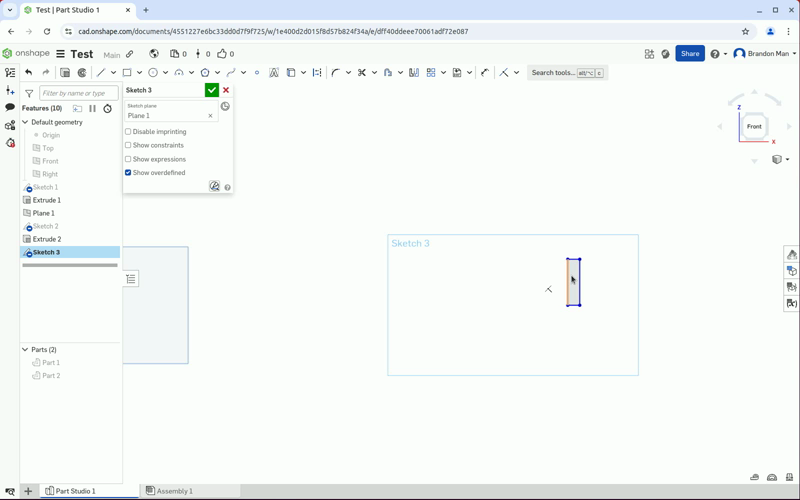
scroll(6)
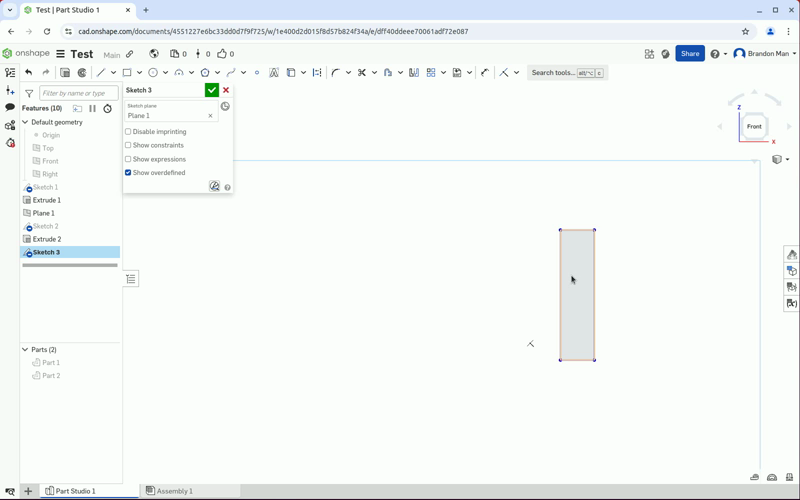
click(571, 275)
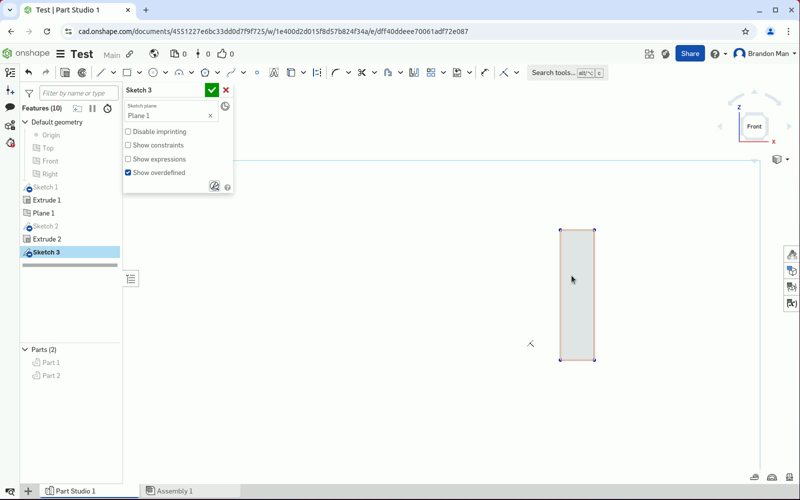
scroll(-6)
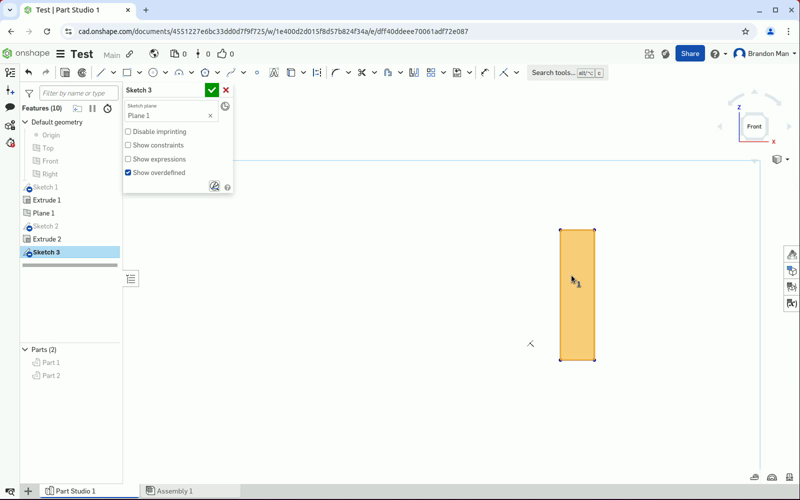
scroll(-6)
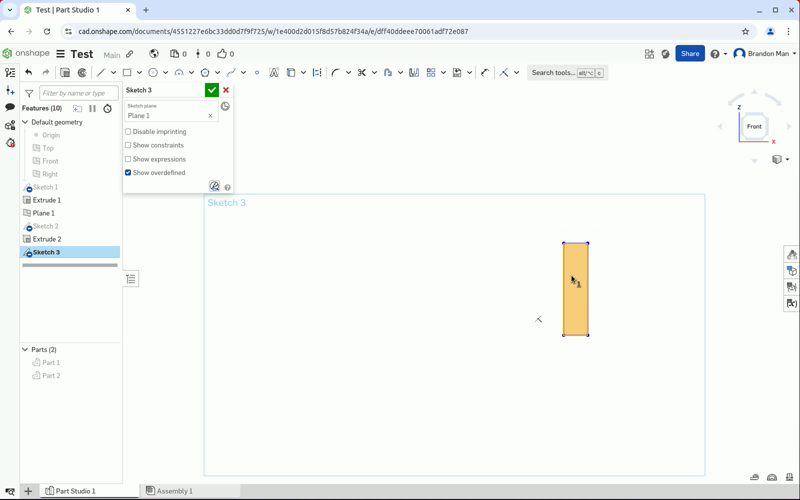
scroll(-6)
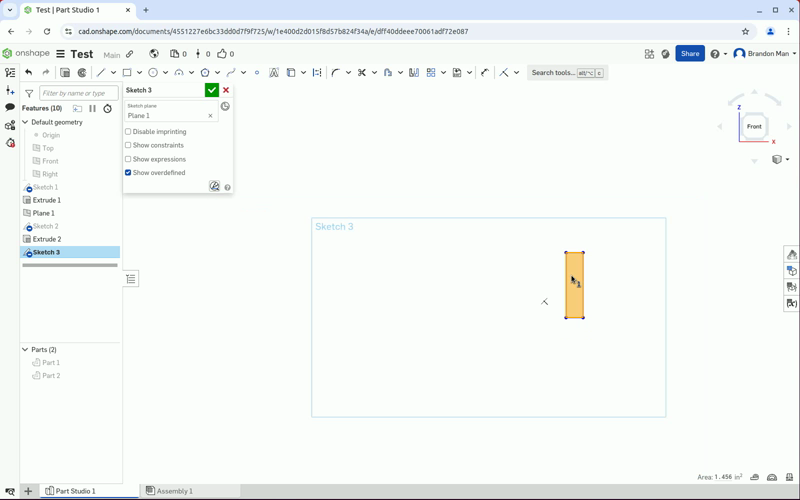
scroll(-6)
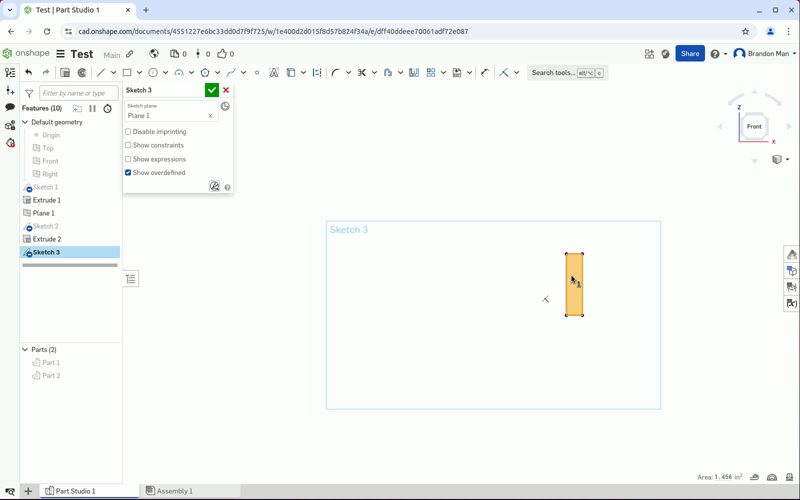
scroll(-6)
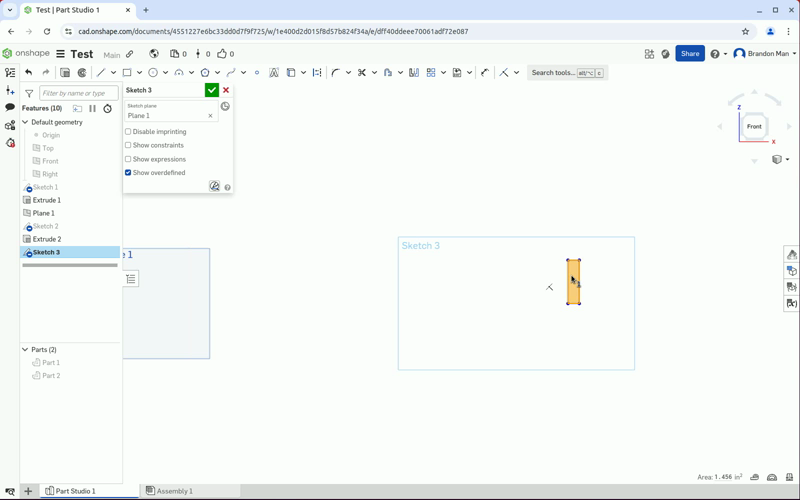
scroll(-6)
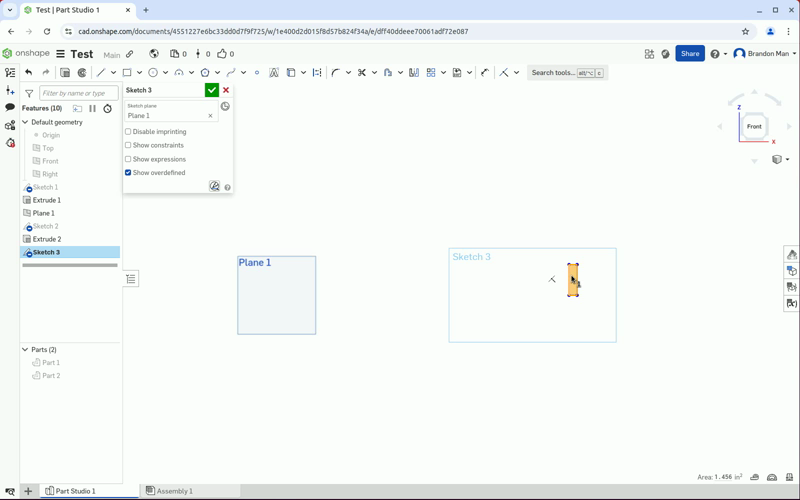
scroll(-6)
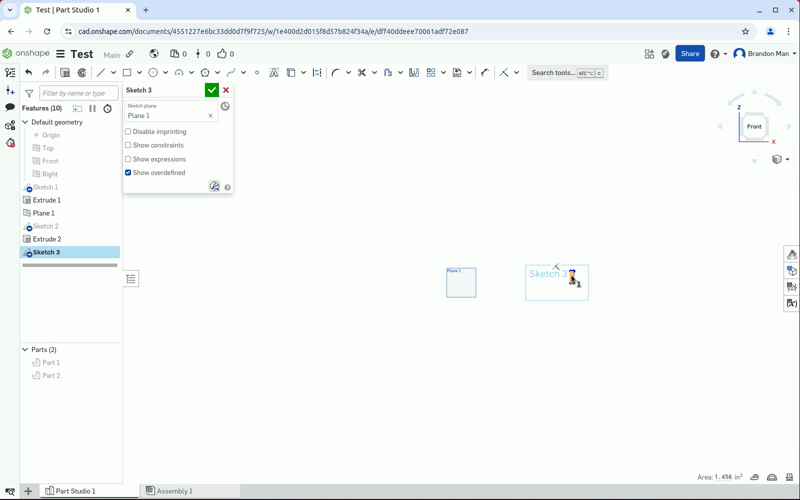
mouse_move(73, 352)
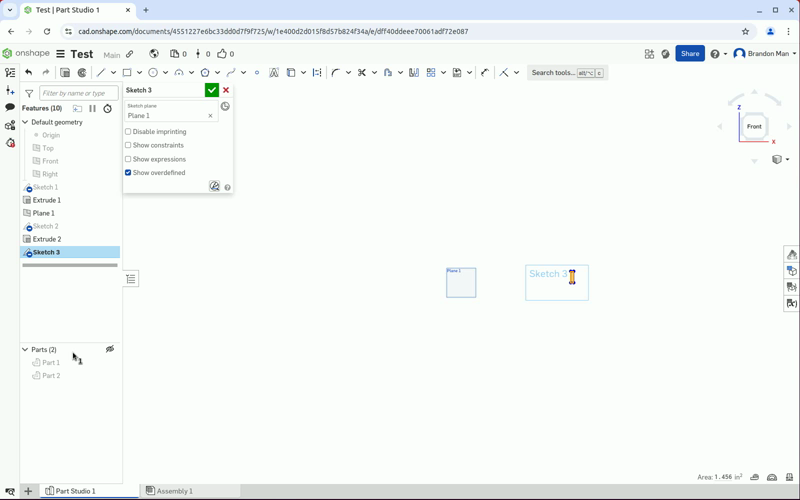
key(shift+y)
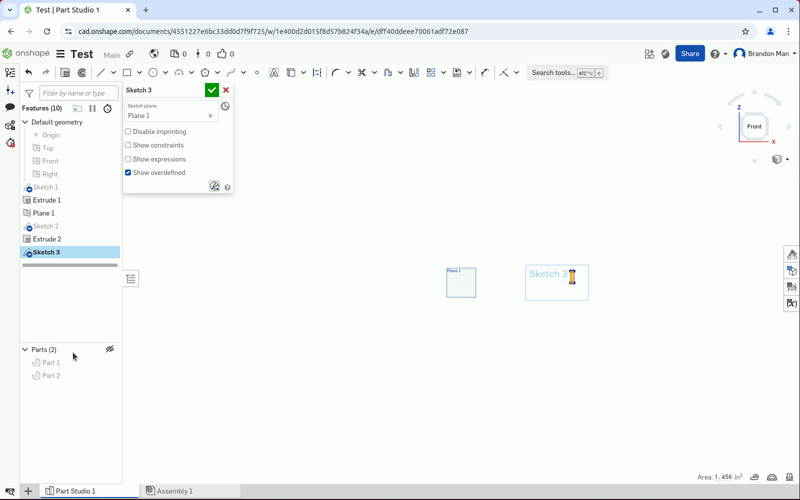
key(shift+e)
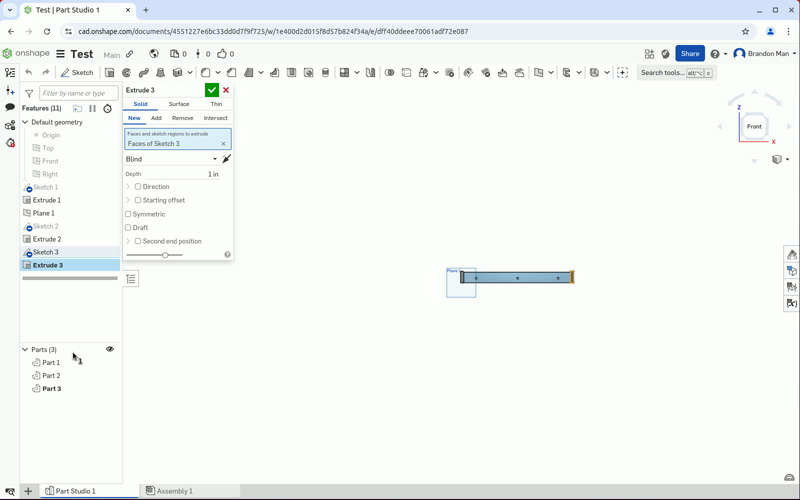
mouse_move(143, 106)
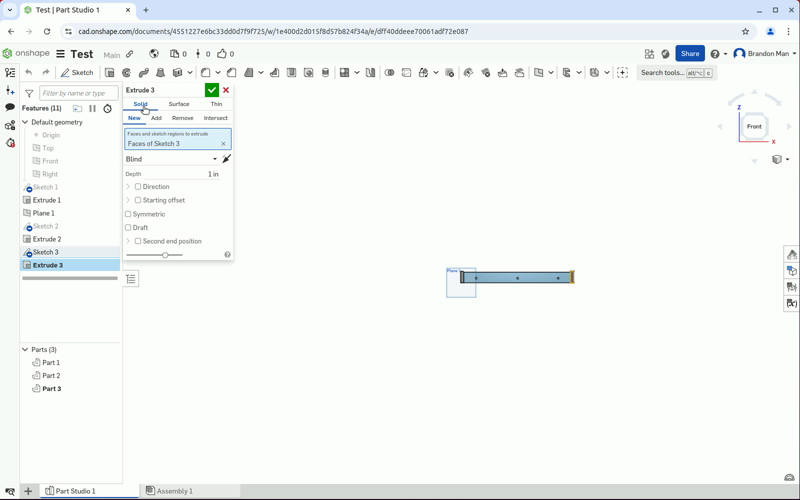
click(143, 106)
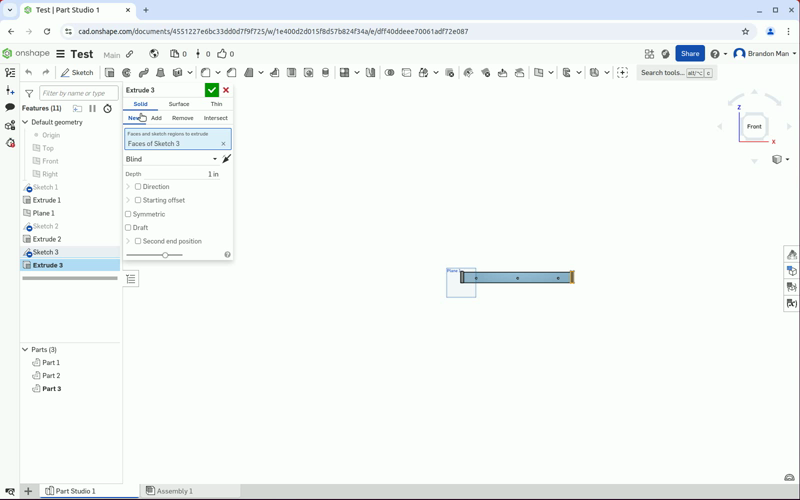
mouse_move(137, 120)
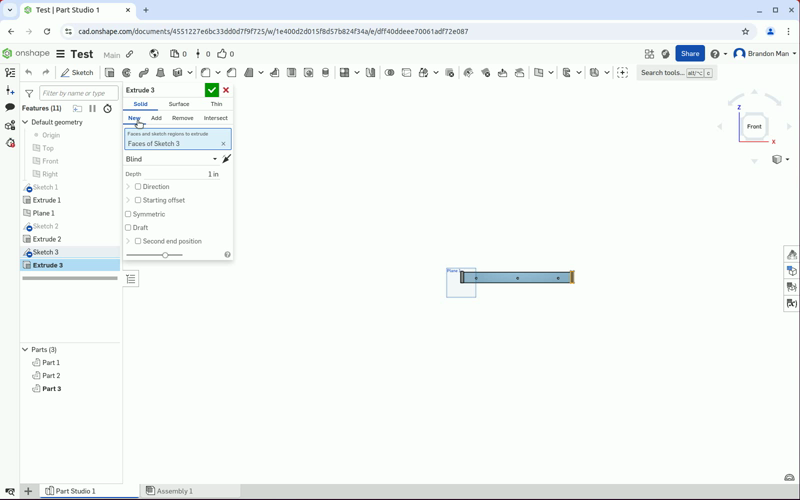
click(137, 120)
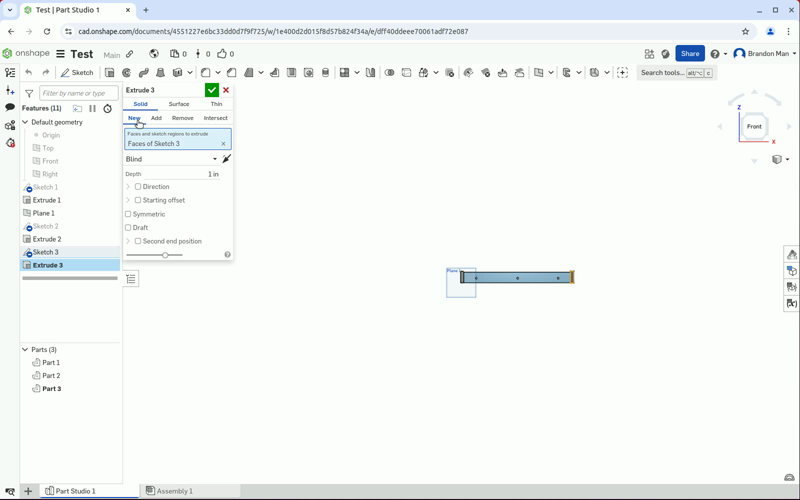
key(tab, 4)
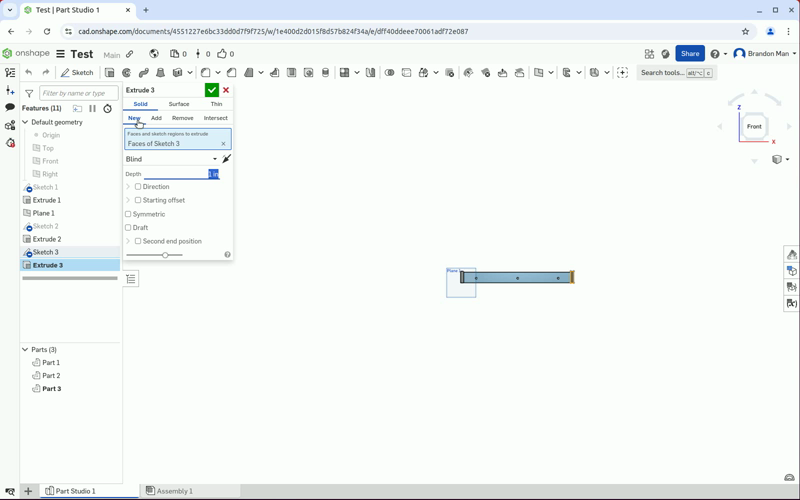
text(9.388)
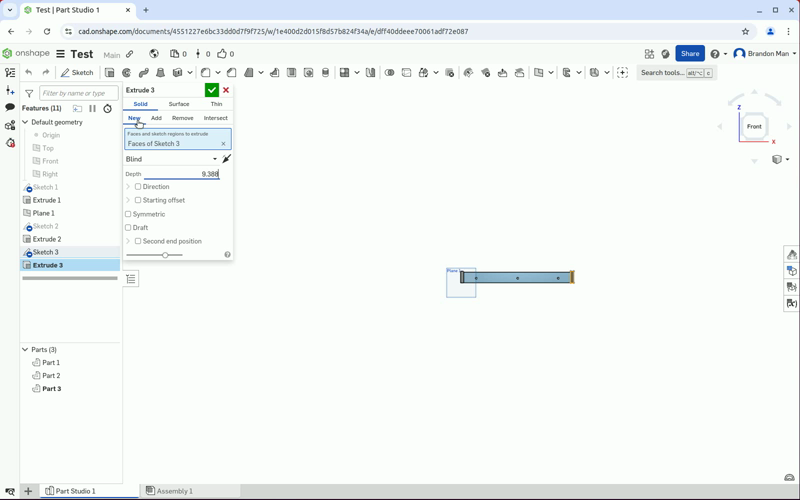
key(enter)
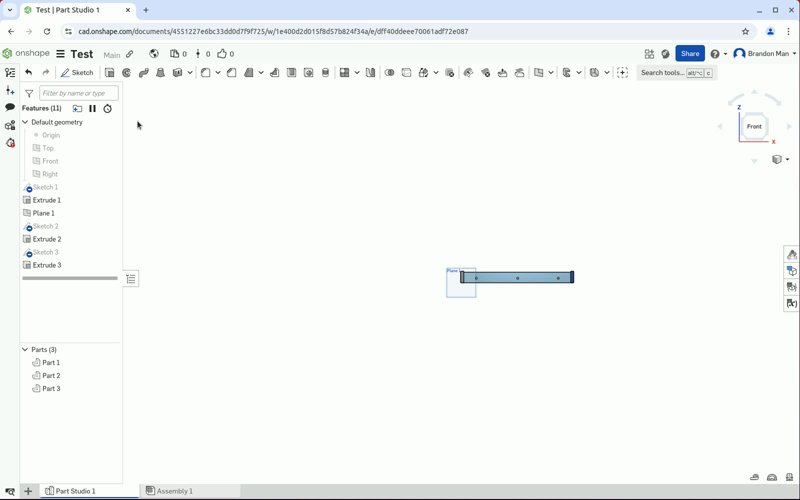
key(shift+h)
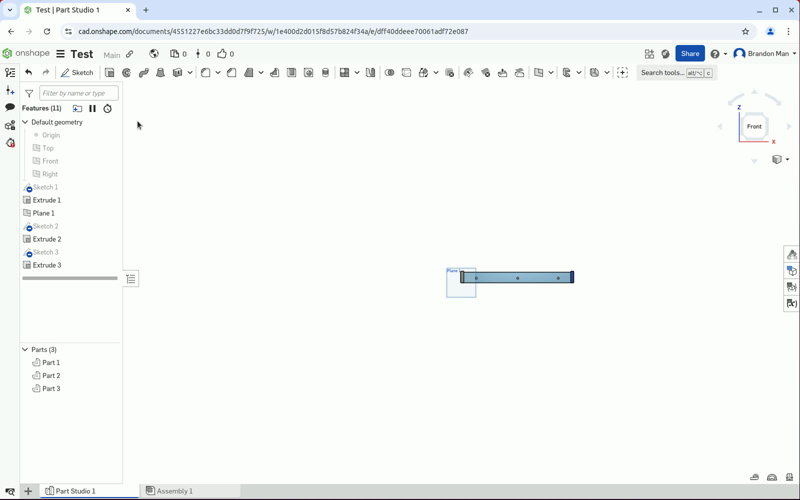
key(shift+h)
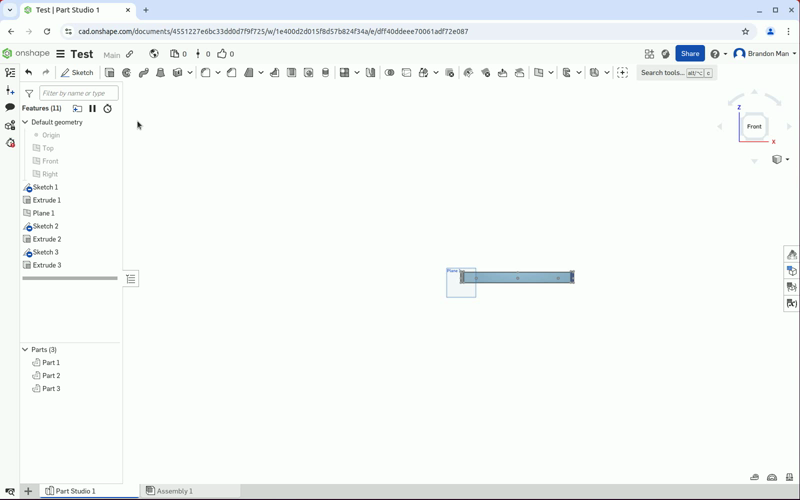
key(shift+7)
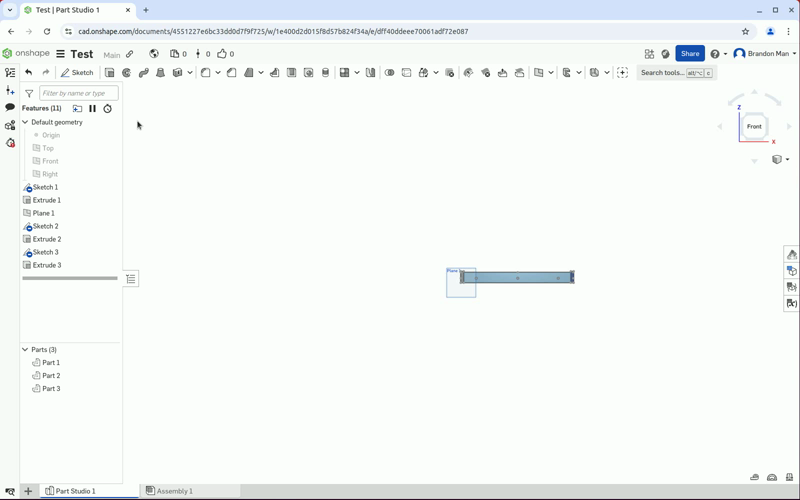
key(left, 2)
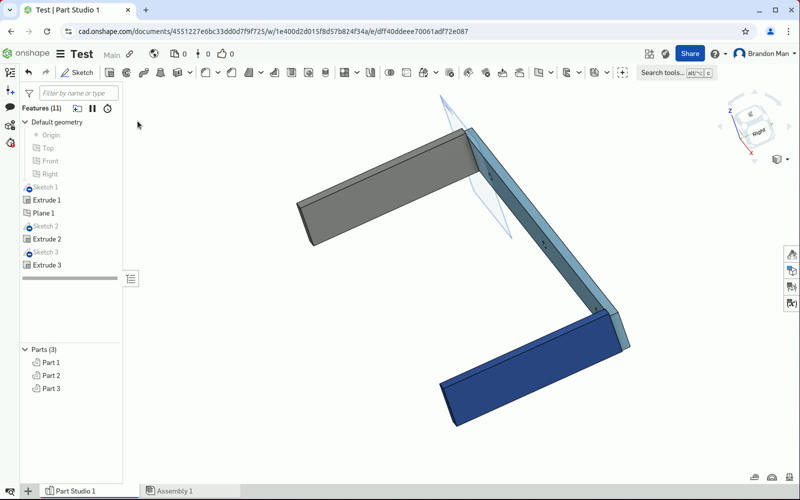
key(down, 2)
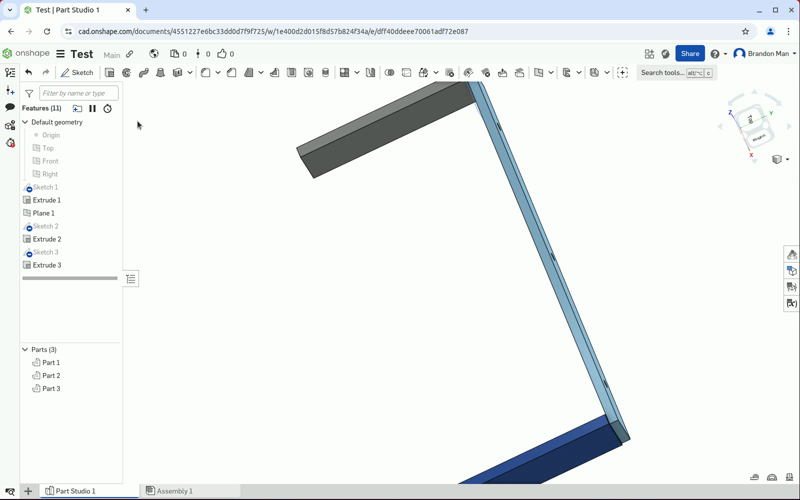
key(up, 2)
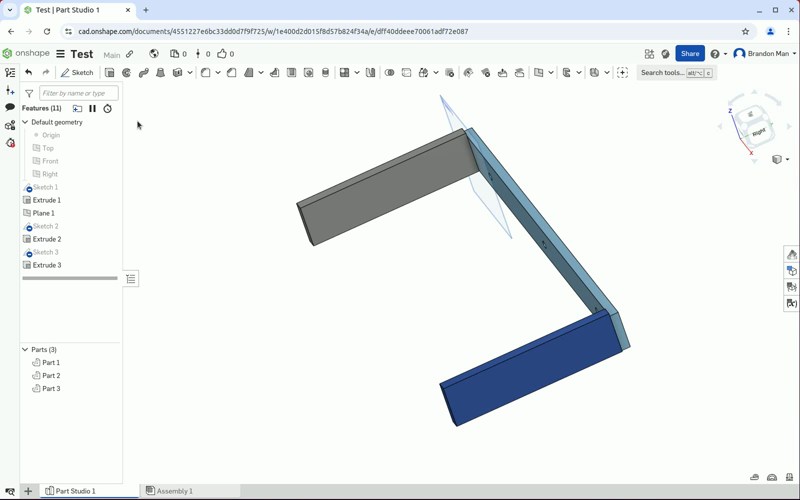
key(right, 2)
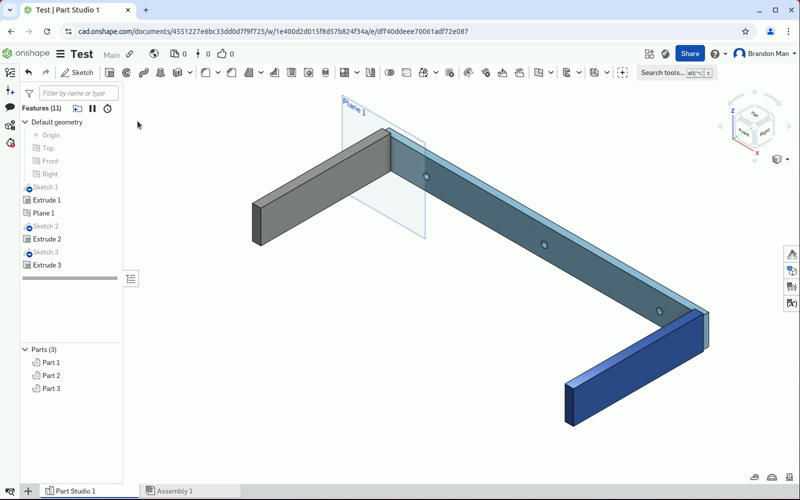
mouse_move(73, 189)
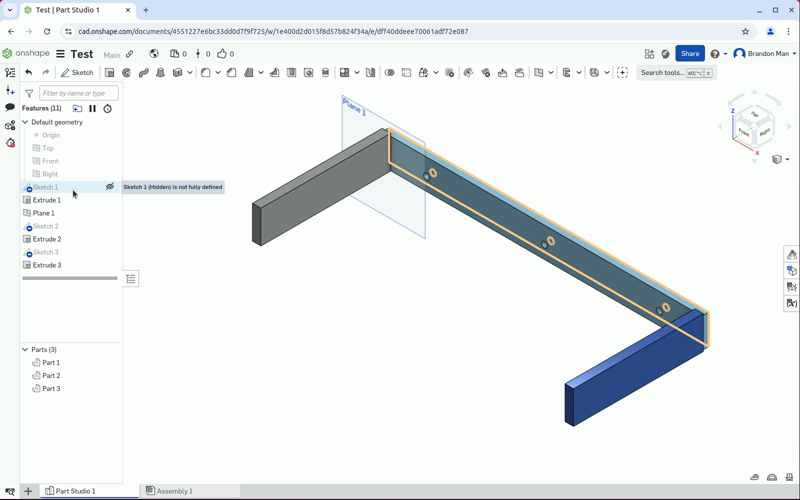
click(73, 189)